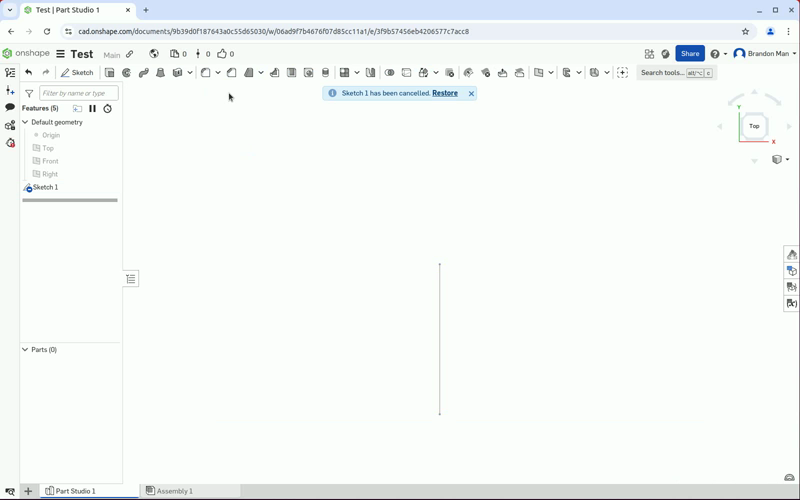
key(shift+h)
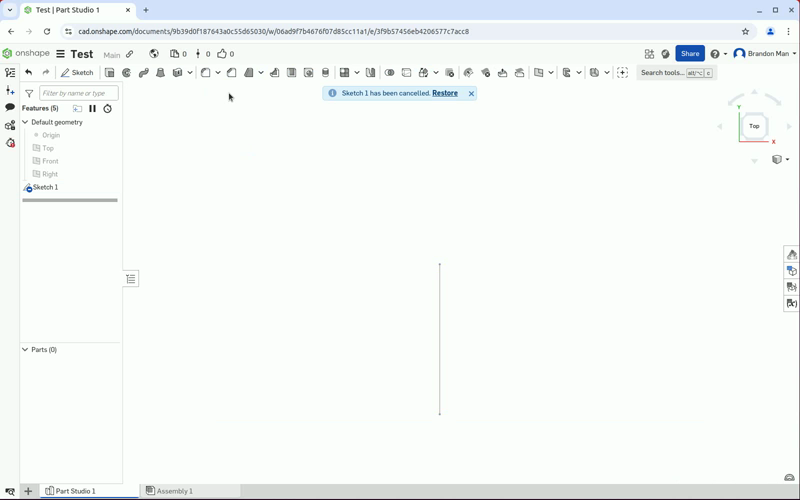
key(shift+s)
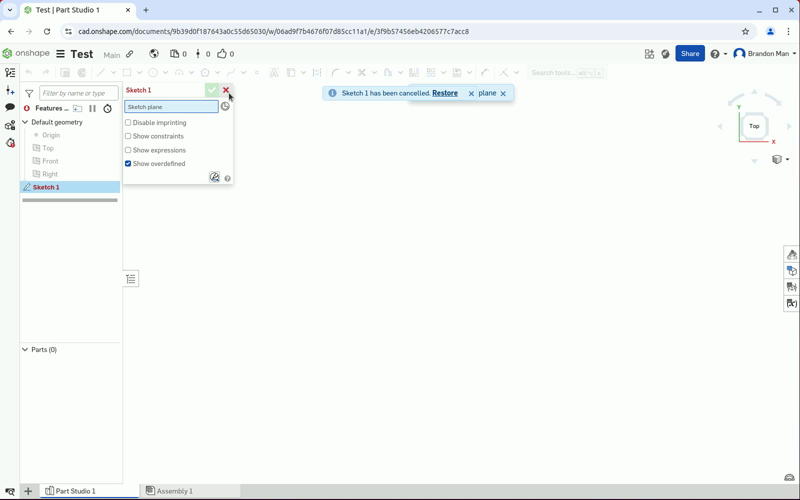
mouse_move(73, 150)
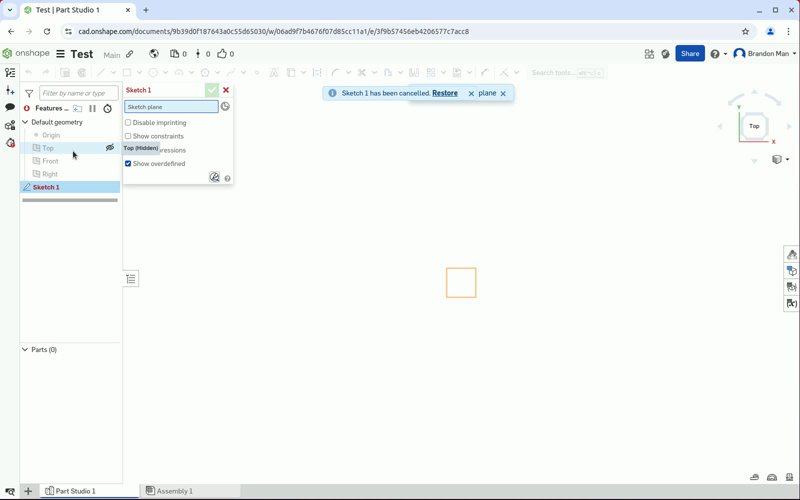
click(73, 150)
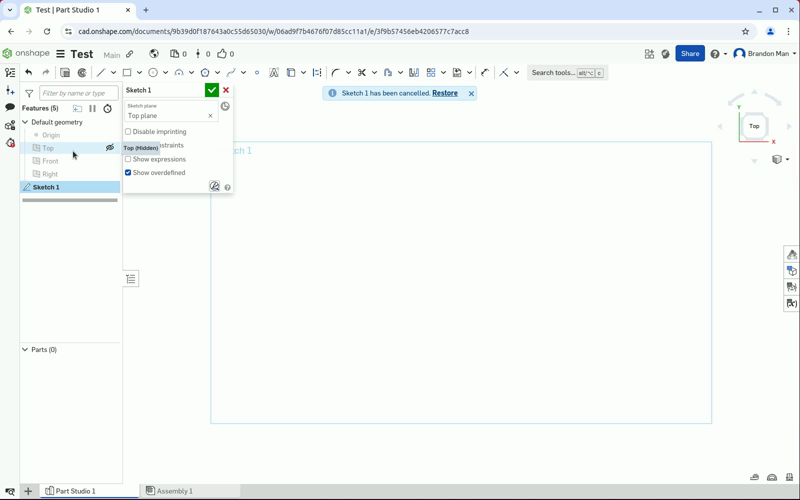
mouse_move(73, 352)
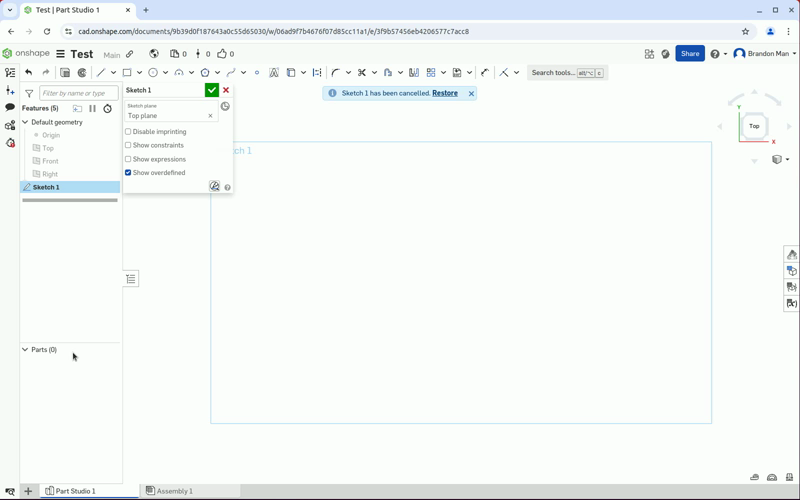
key(y)
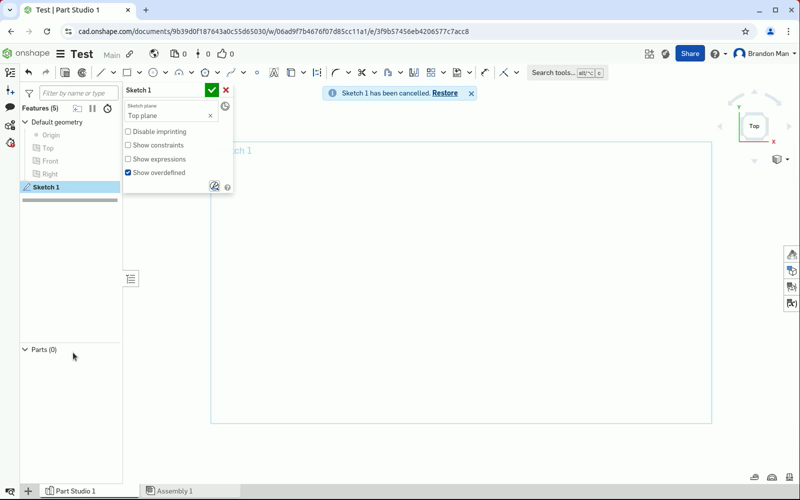
key(c)
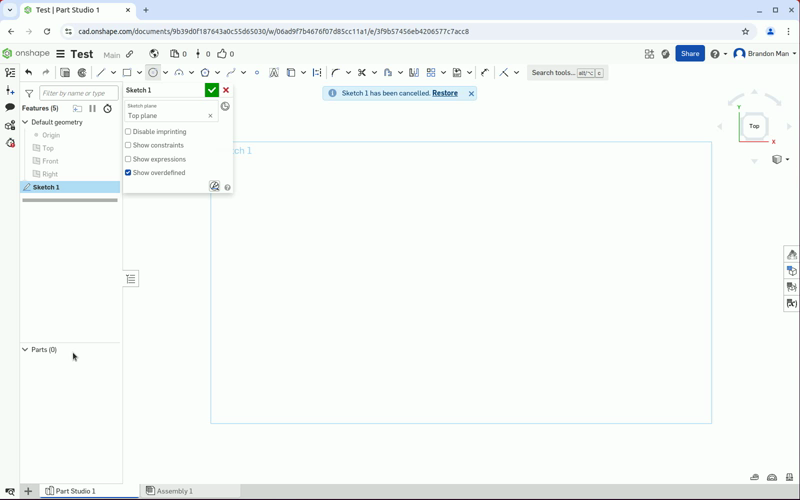
key_down(shift)
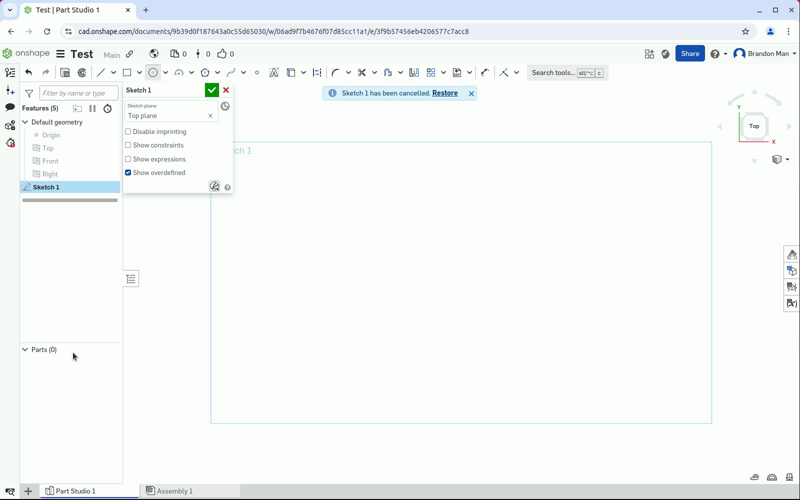
mouse_move(394, 321)
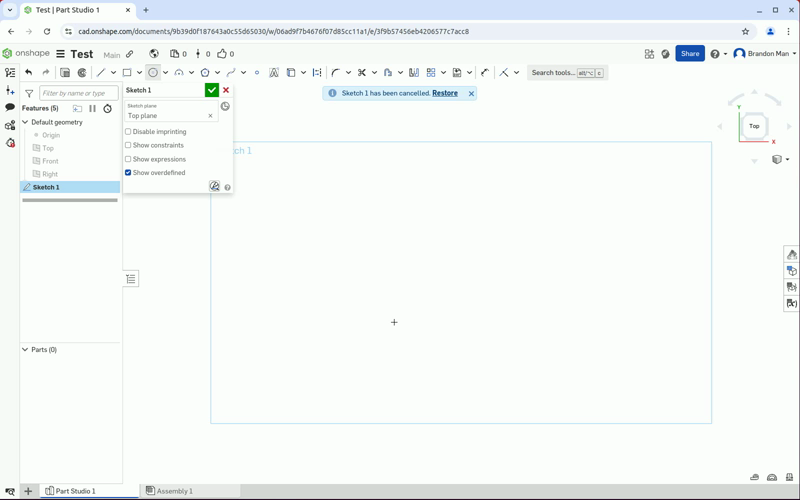
click(394, 321)
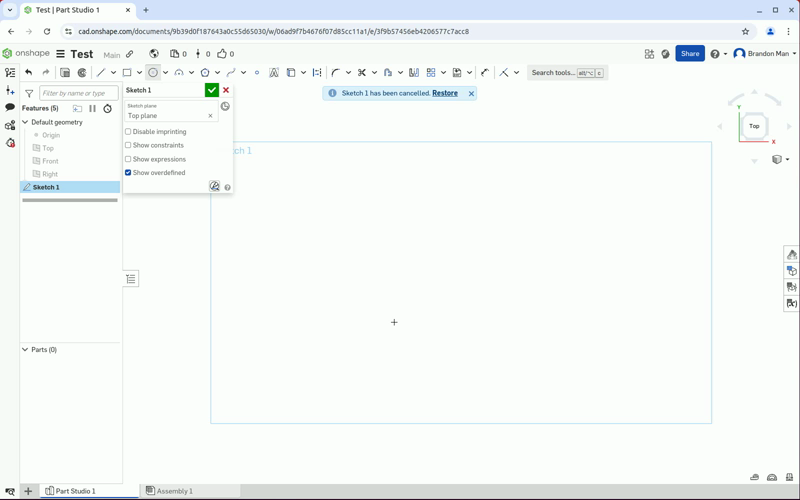
key_up(shift)
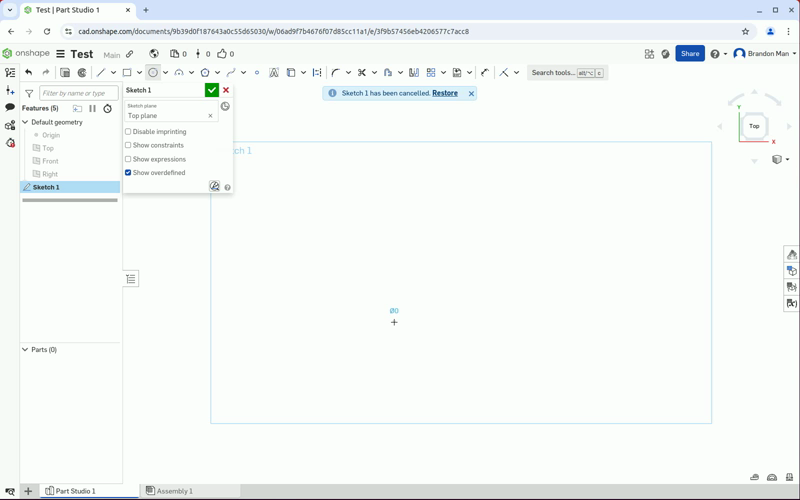
mouse_move(430, 321)
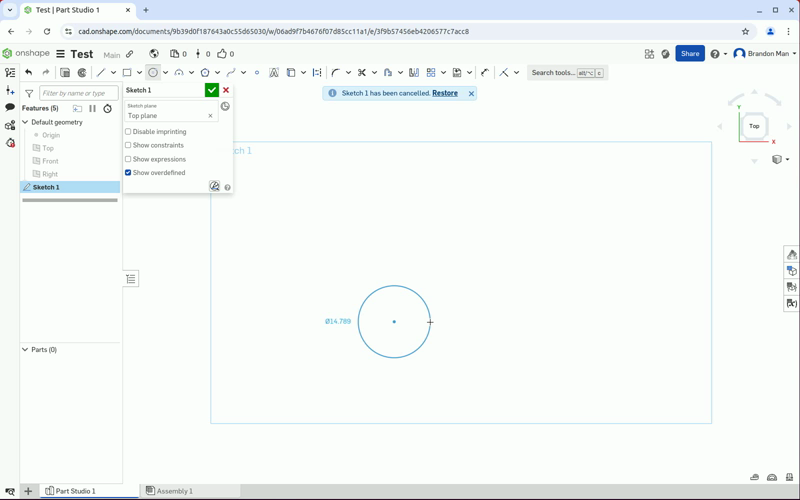
click(430, 321)
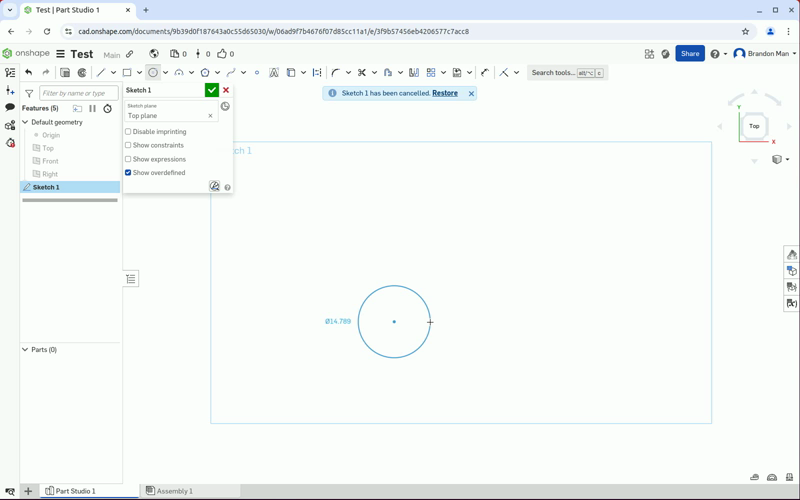
key(esc)
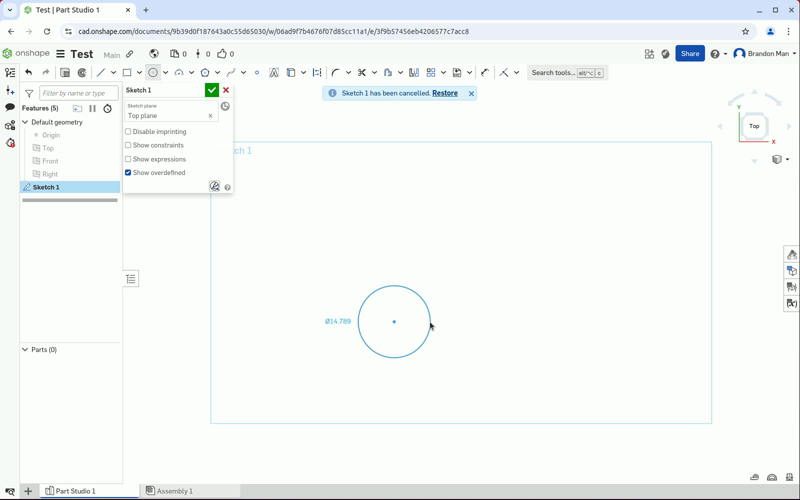
key(c)
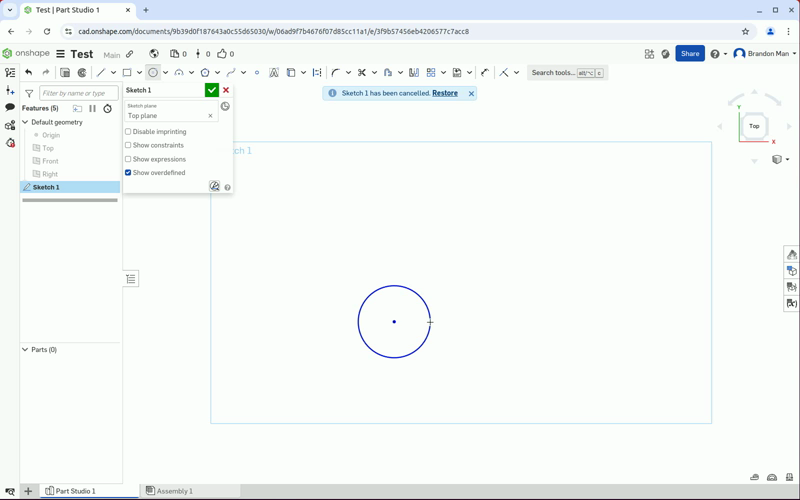
key_down(shift)
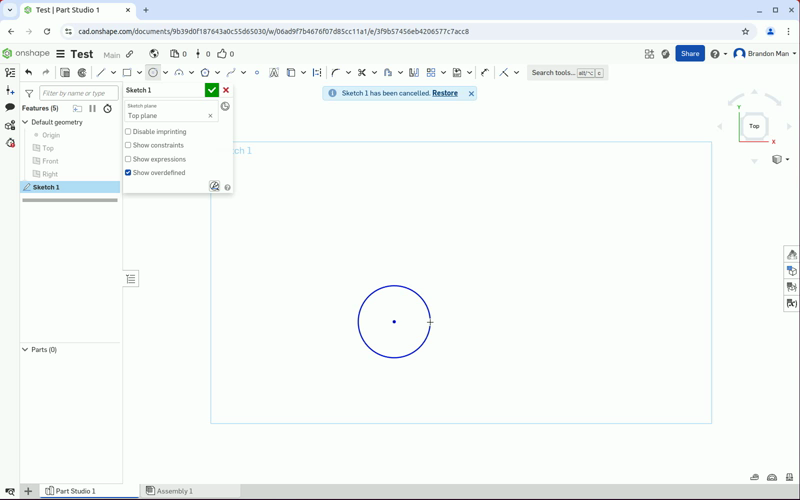
mouse_move(394, 321)
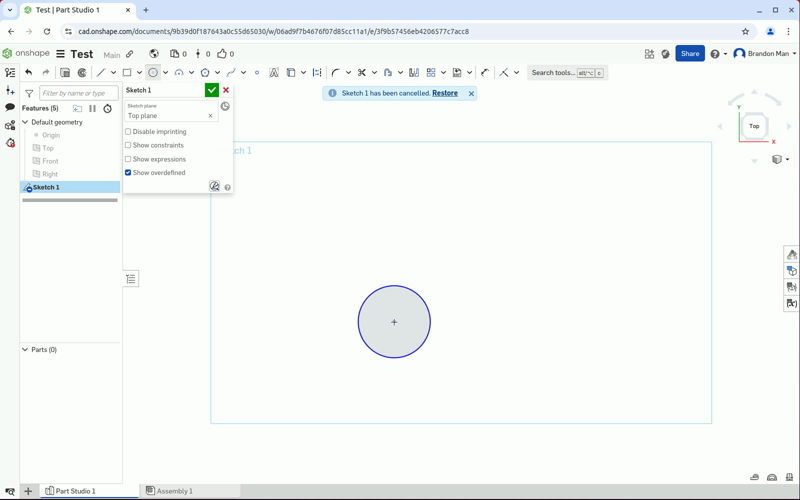
click(394, 321)
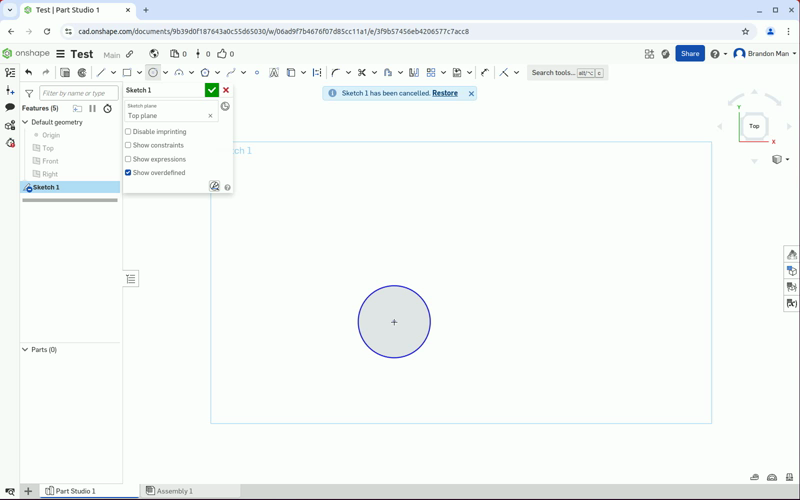
key_up(shift)
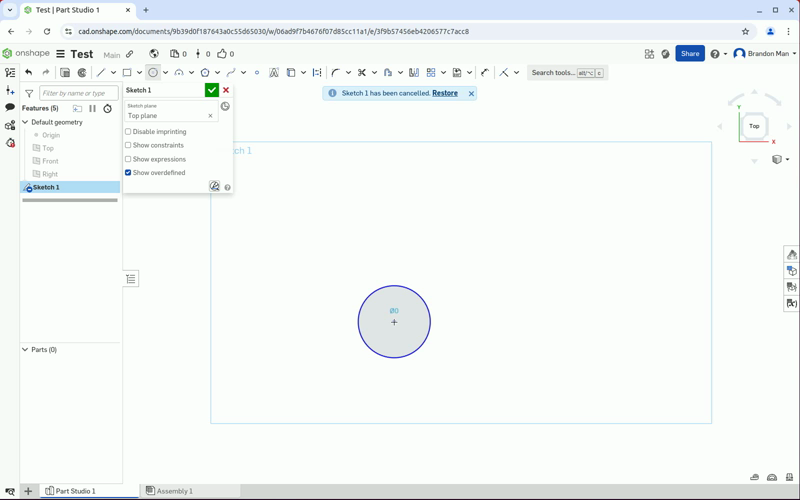
mouse_move(416, 321)
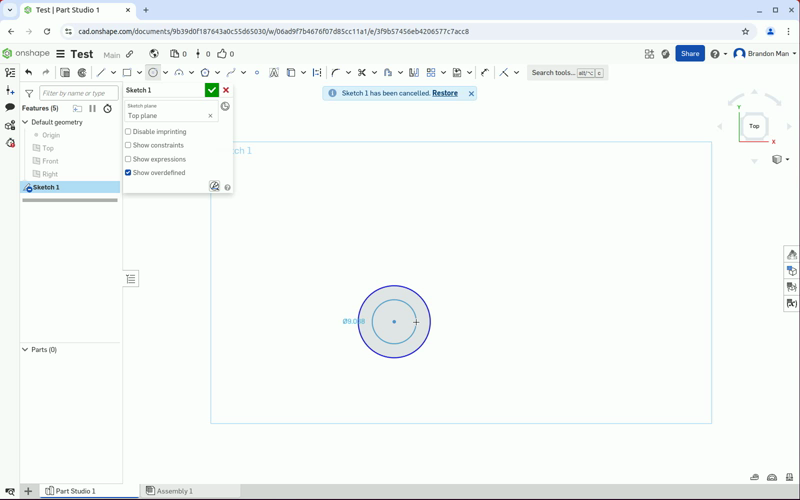
click(416, 321)
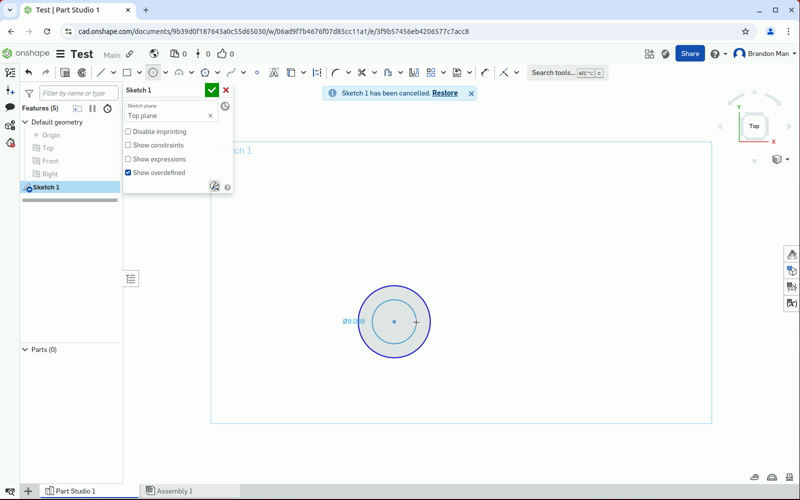
key(esc)
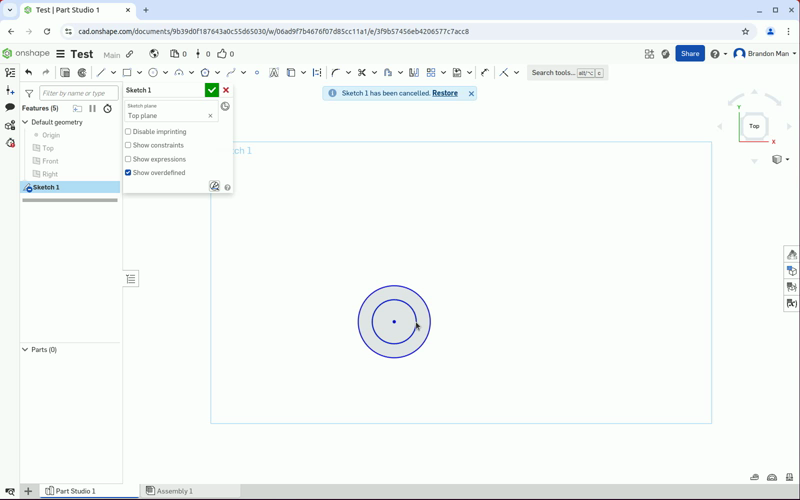
mouse_move(365, 332)
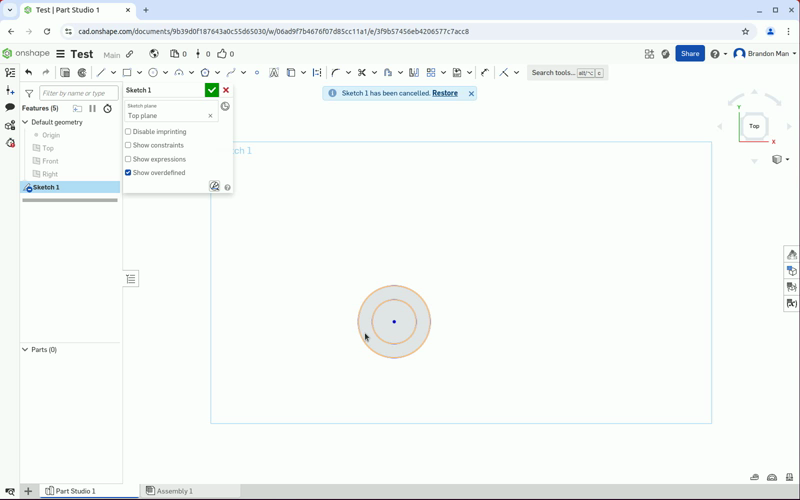
click(365, 332)
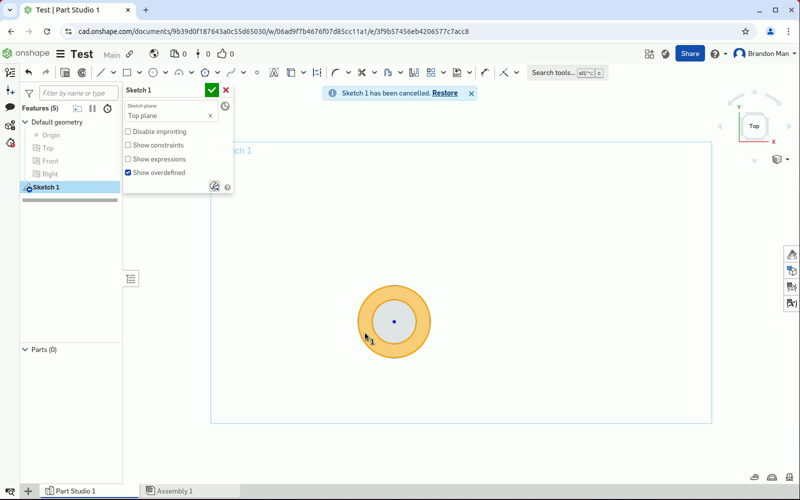
mouse_move(73, 352)
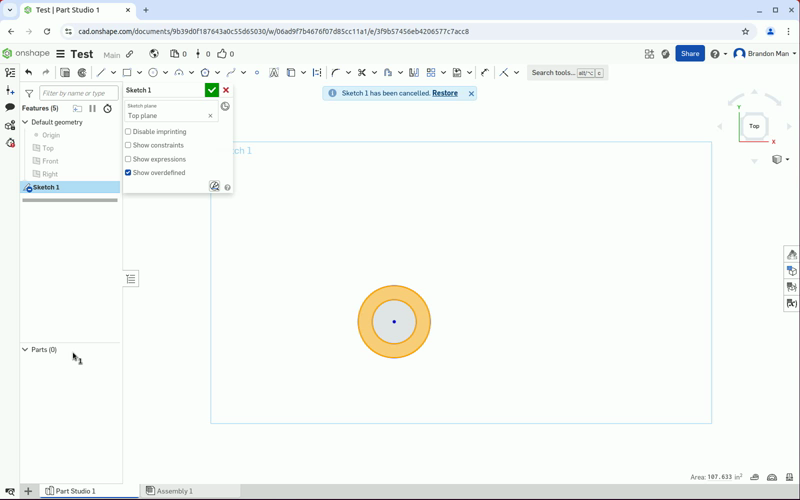
key(shift+y)
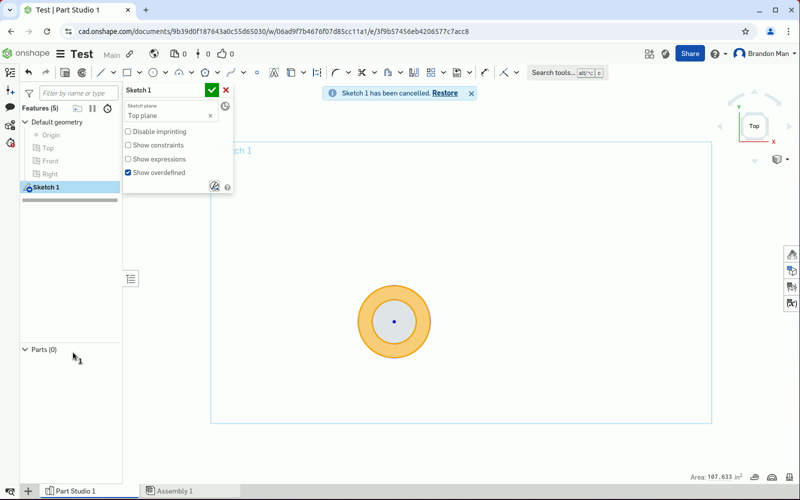
key(shift+e)
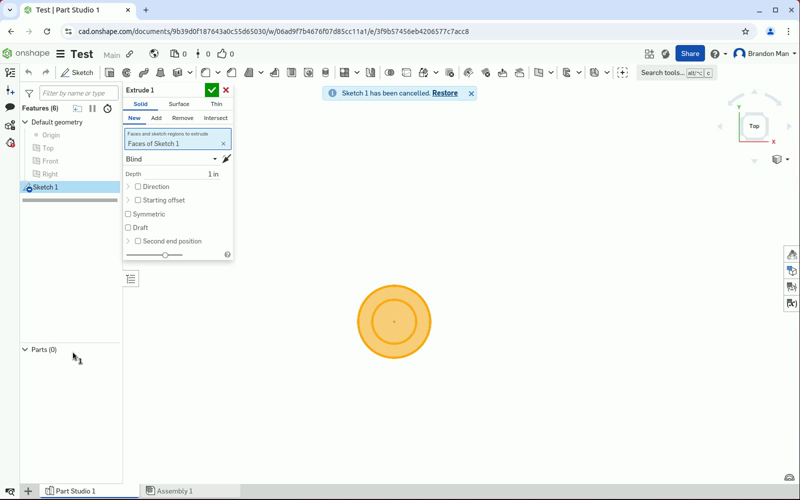
mouse_move(143, 106)
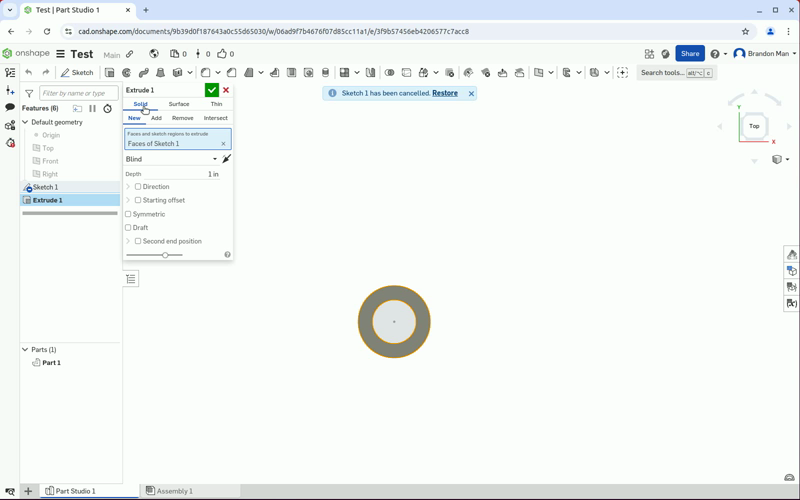
click(143, 106)
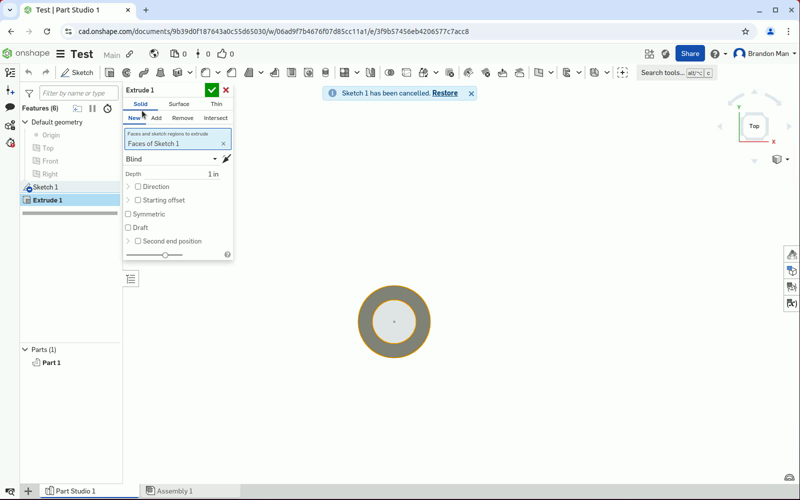
mouse_move(137, 120)
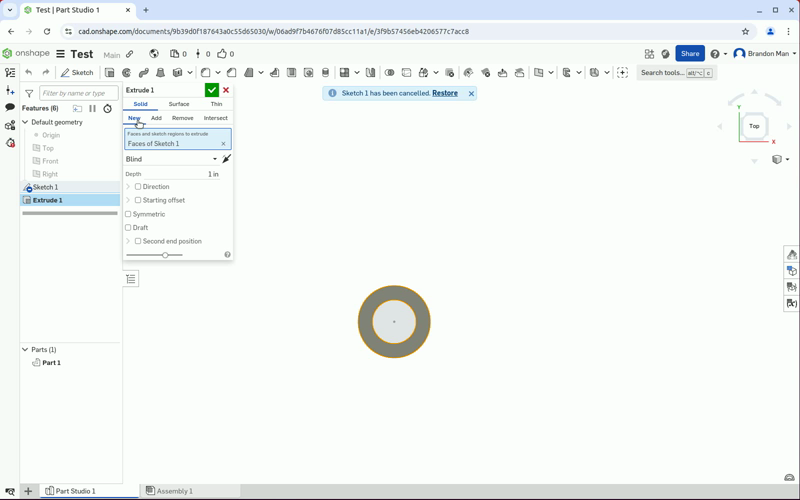
click(137, 120)
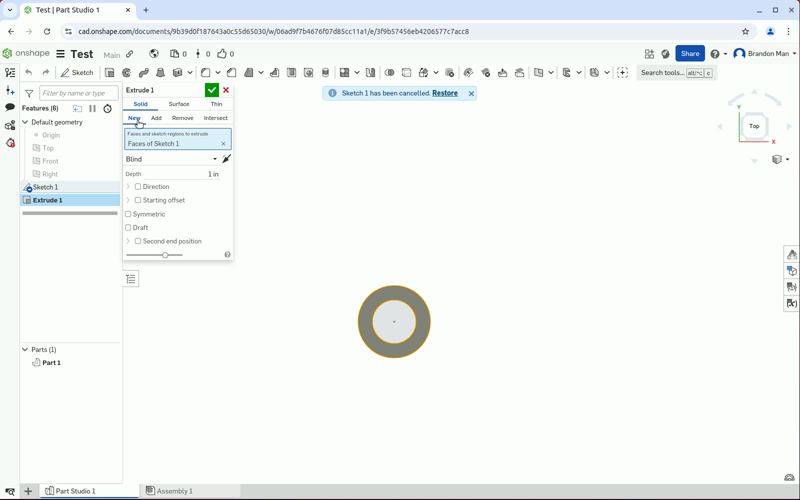
key(tab, 4)
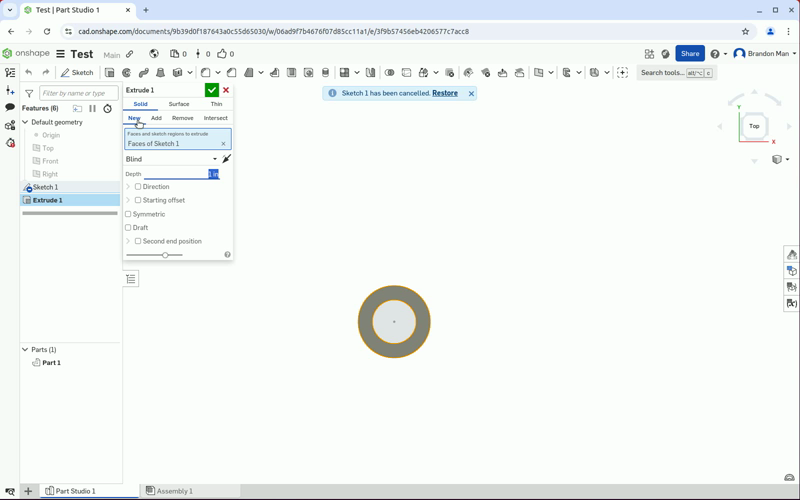
text(2.407)
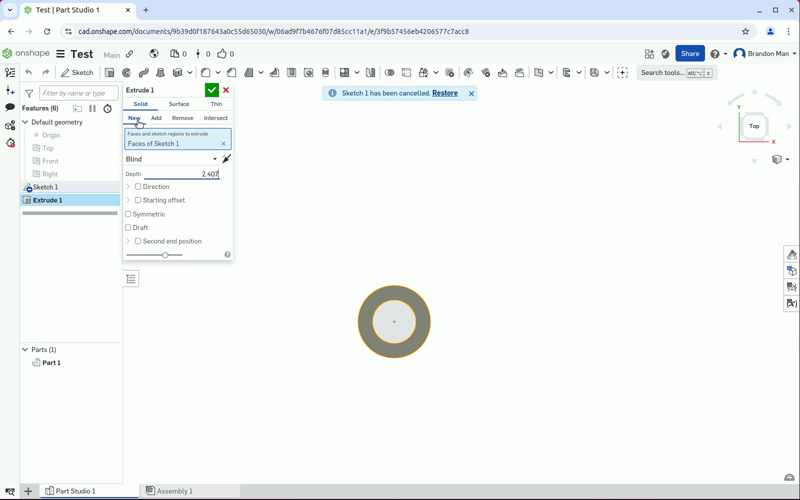
key(enter)
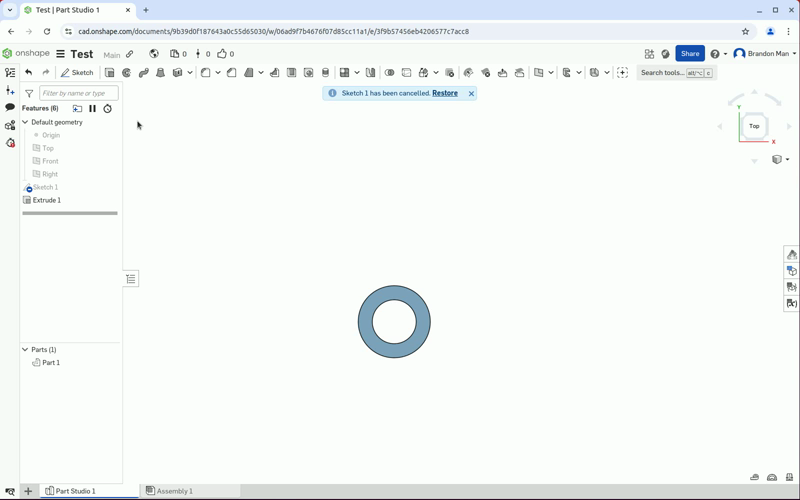
key(shift+h)
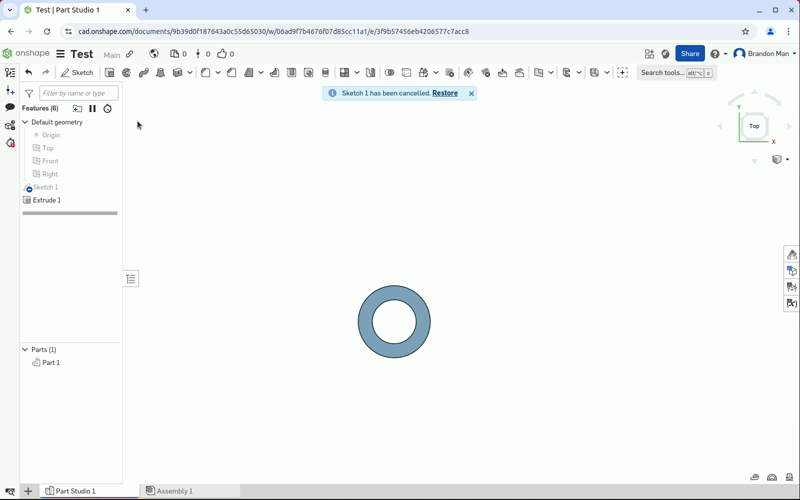
key(shift+h)
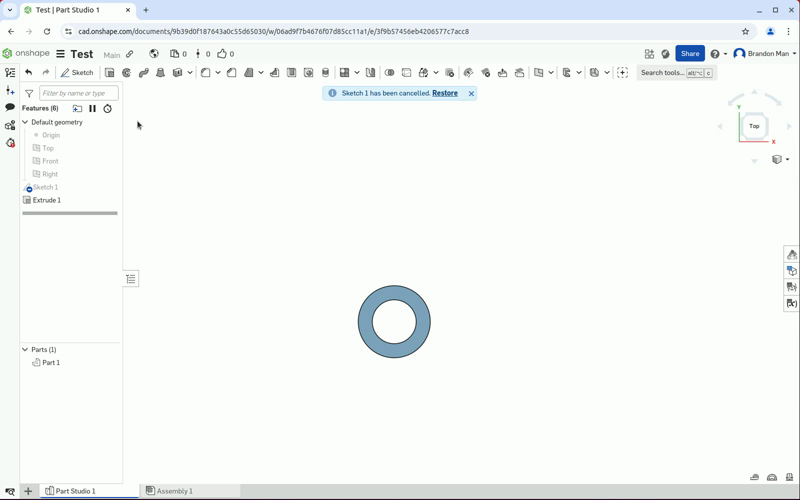
mouse_move(73, 189)
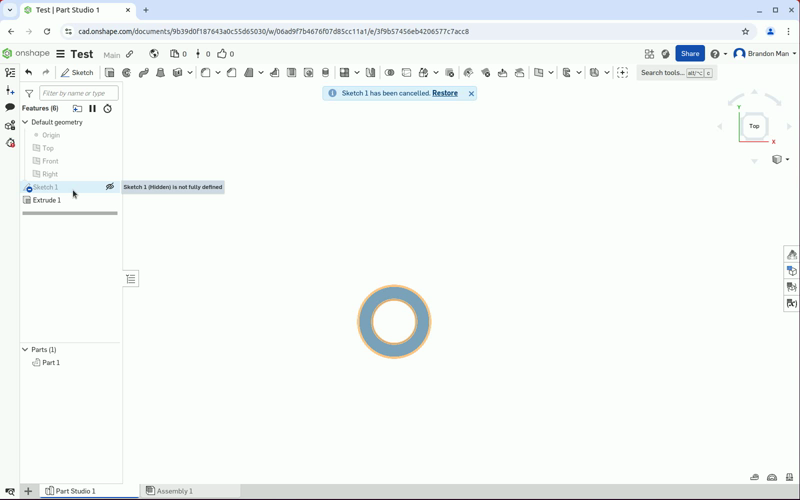
click(73, 189)
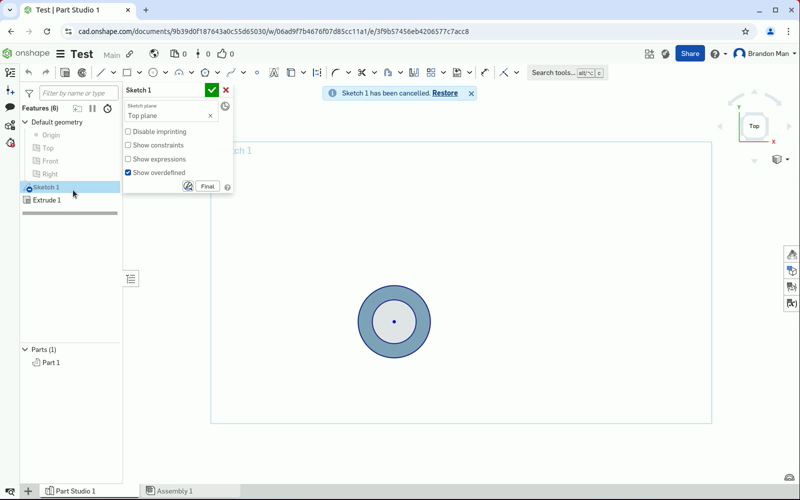
mouse_move(229, 92)
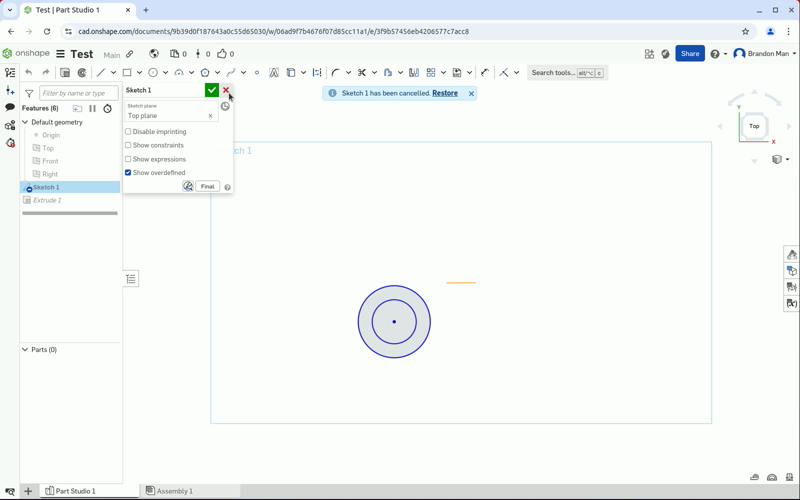
click(229, 92)
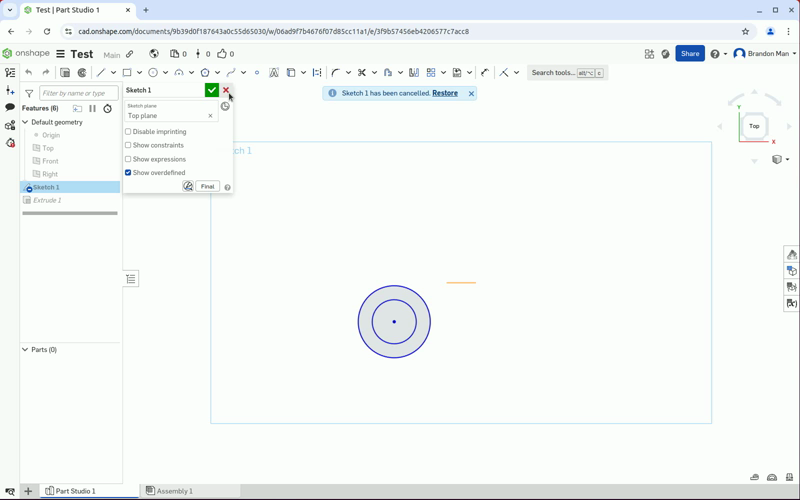
key(shift+s)
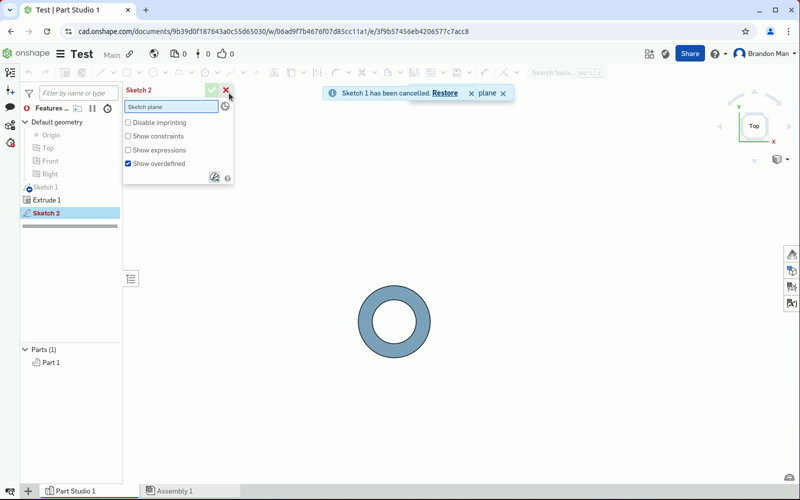
mouse_move(73, 150)
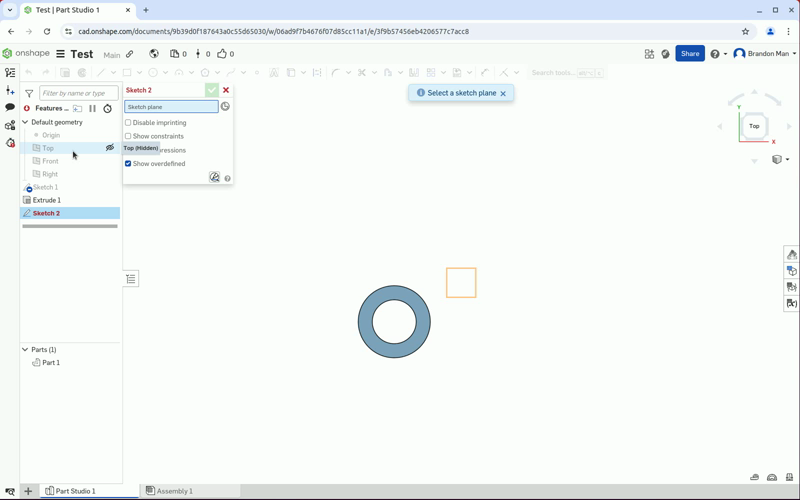
click(73, 150)
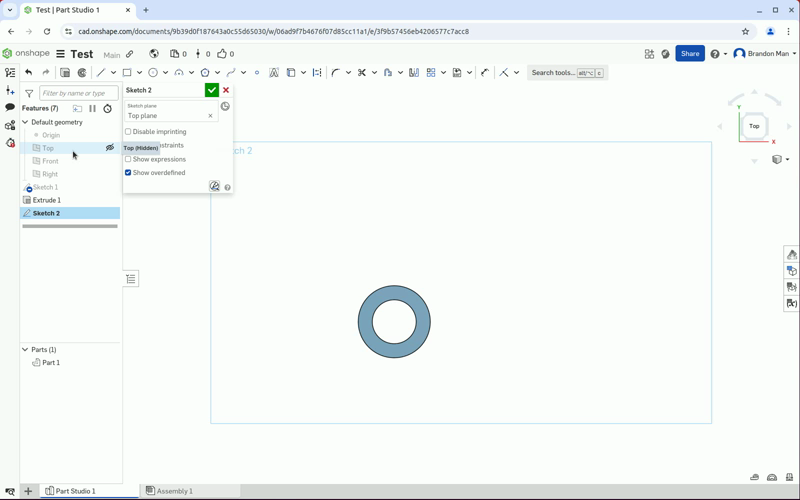
mouse_move(73, 352)
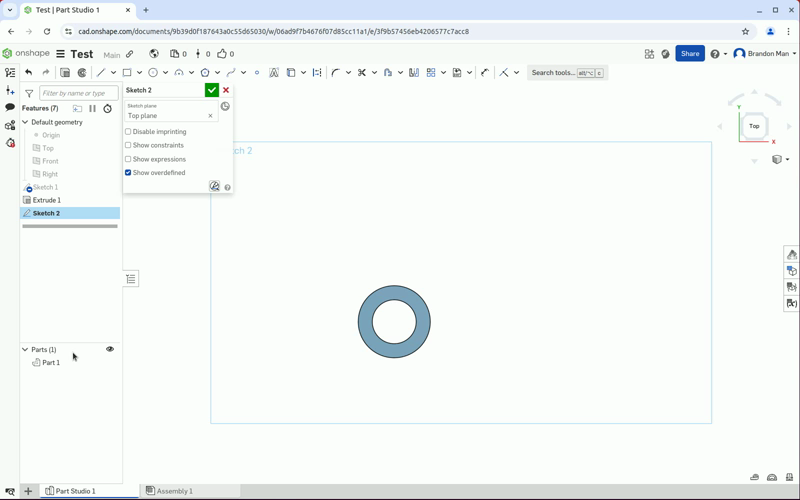
key(y)
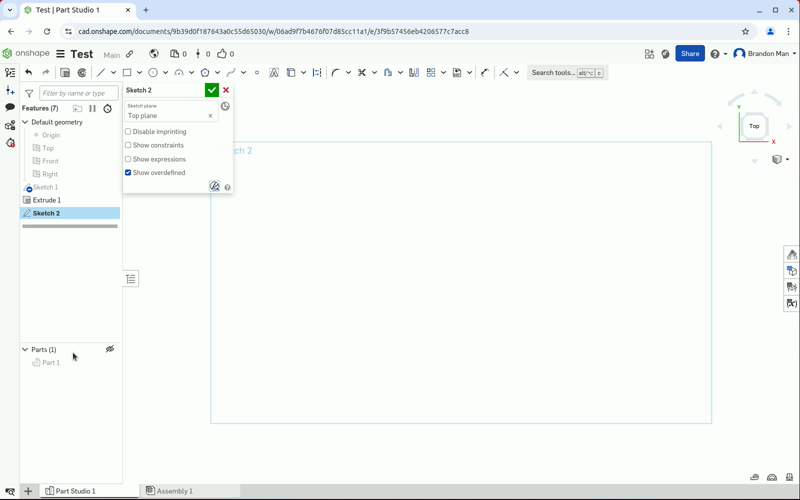
key(a)
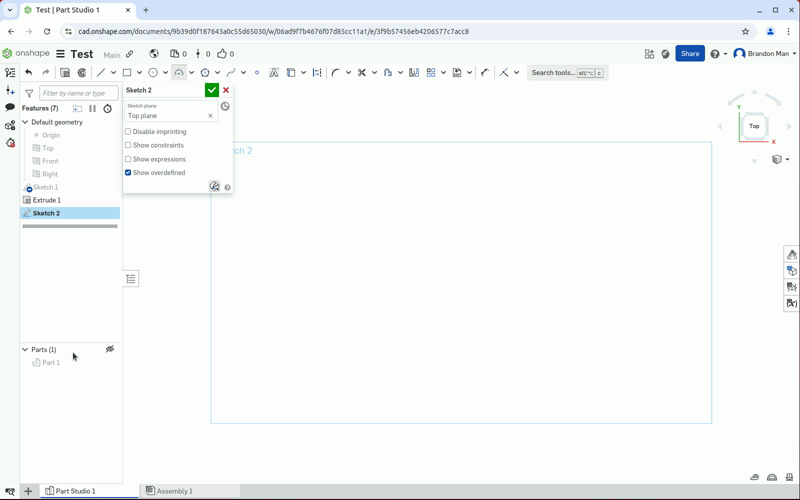
key_down(shift)
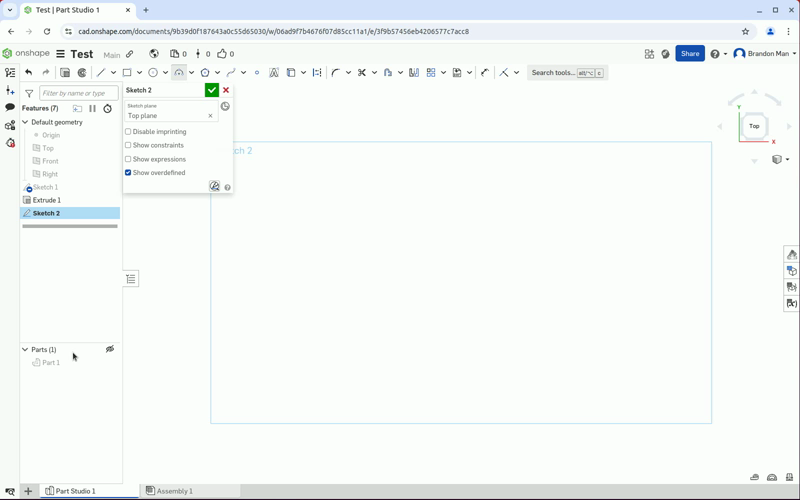
mouse_move(393, 286)
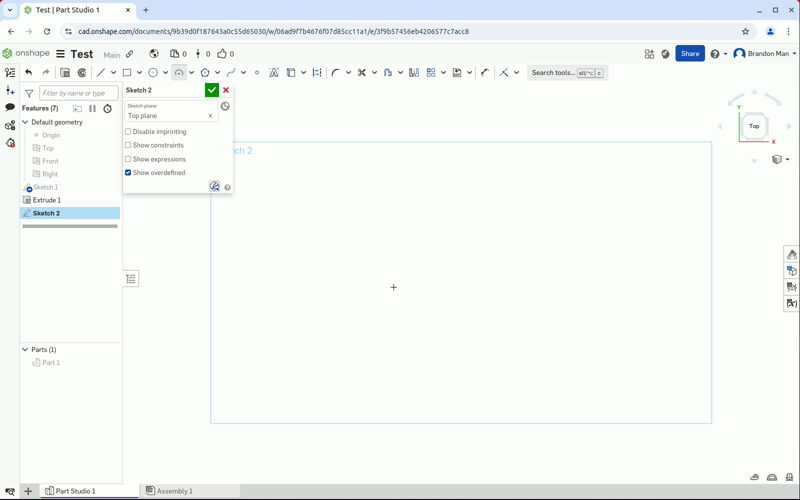
click(393, 286)
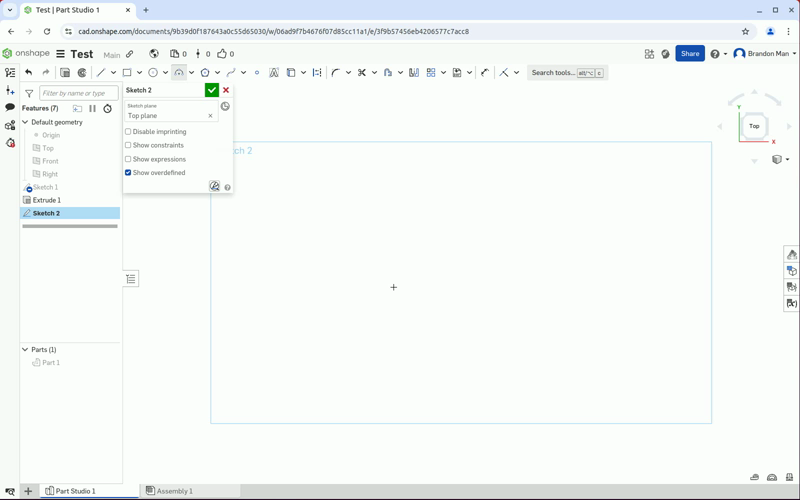
key_up(shift)
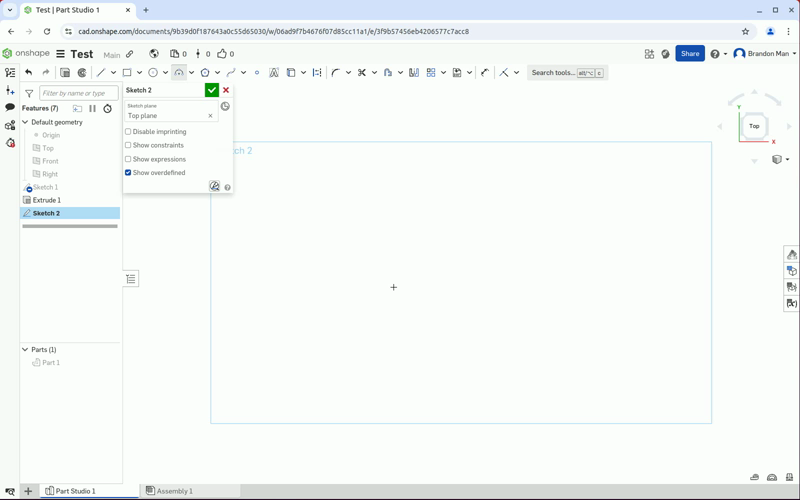
key_down(shift)
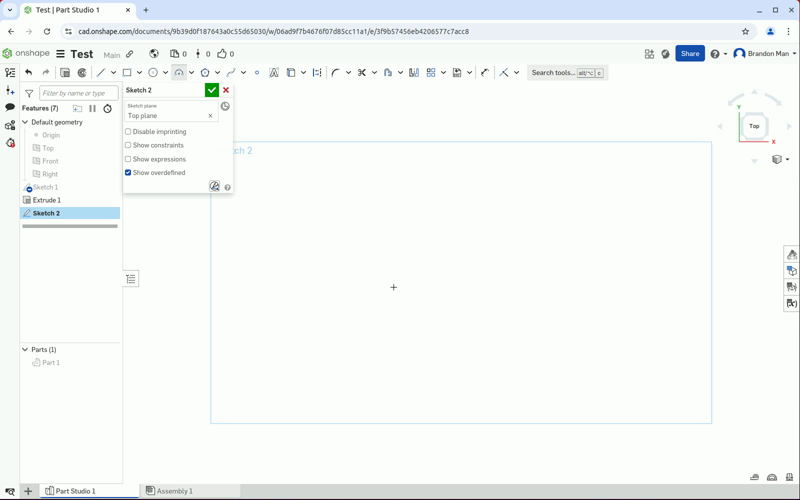
mouse_move(424, 338)
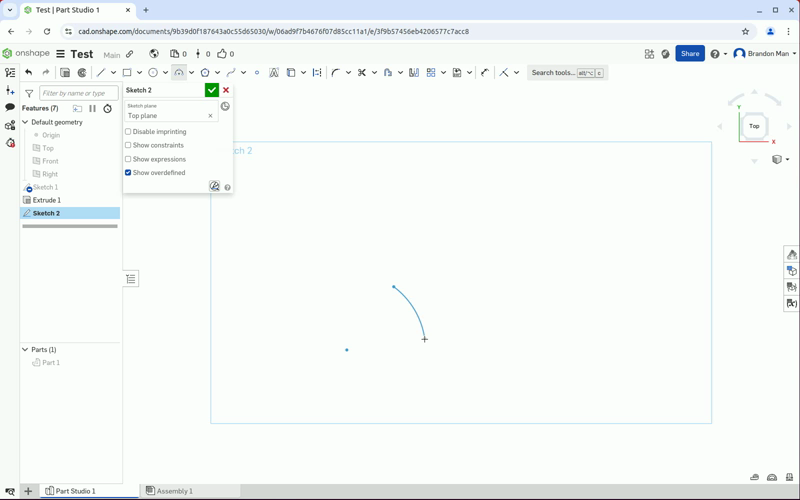
click(424, 338)
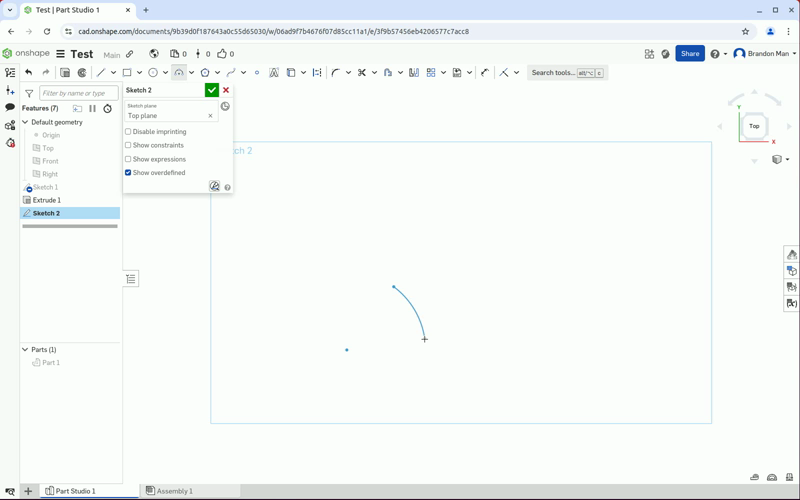
mouse_move(424, 303)
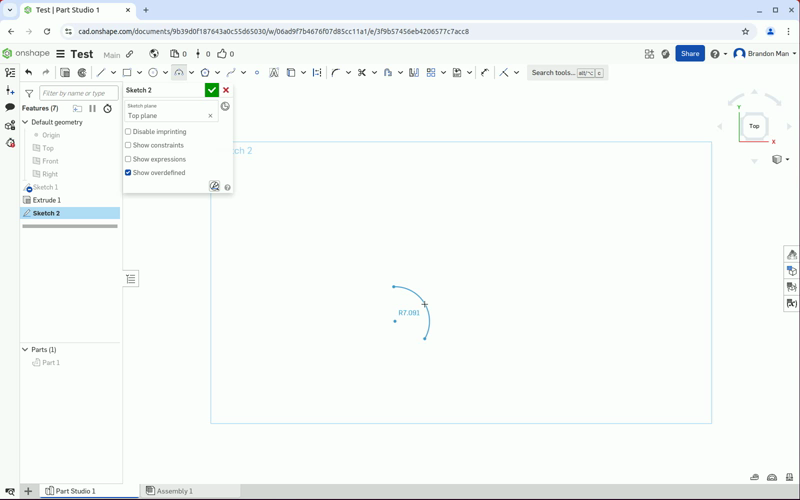
click(424, 303)
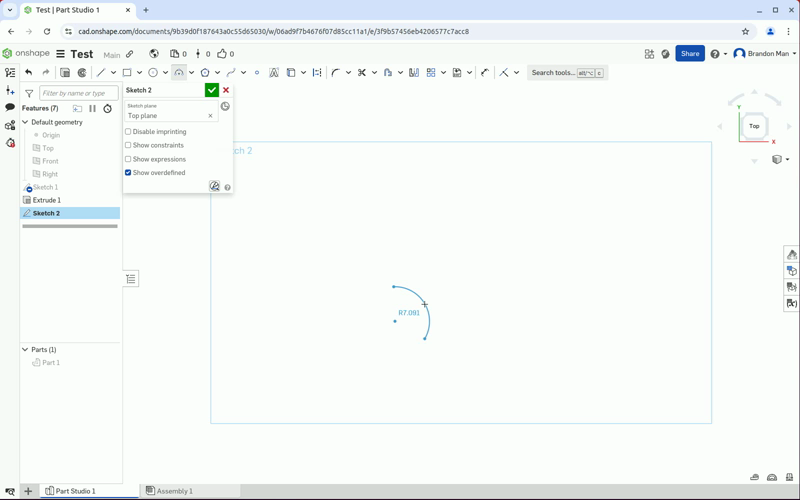
key_up(shift)
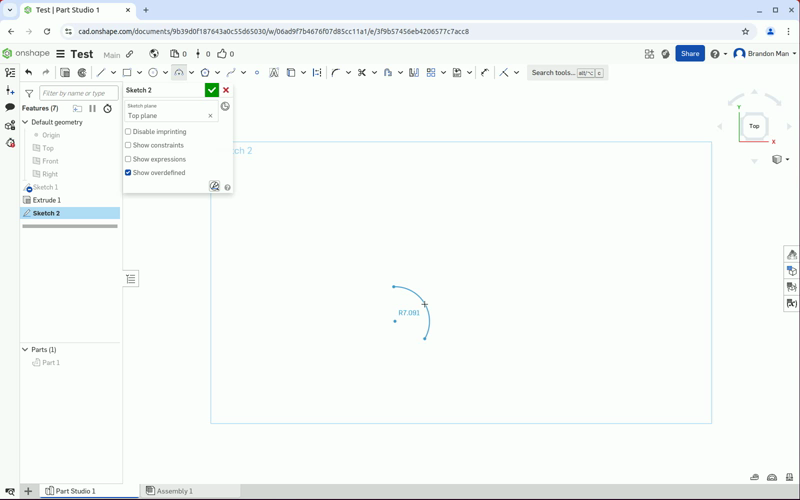
mouse_move(424, 338)
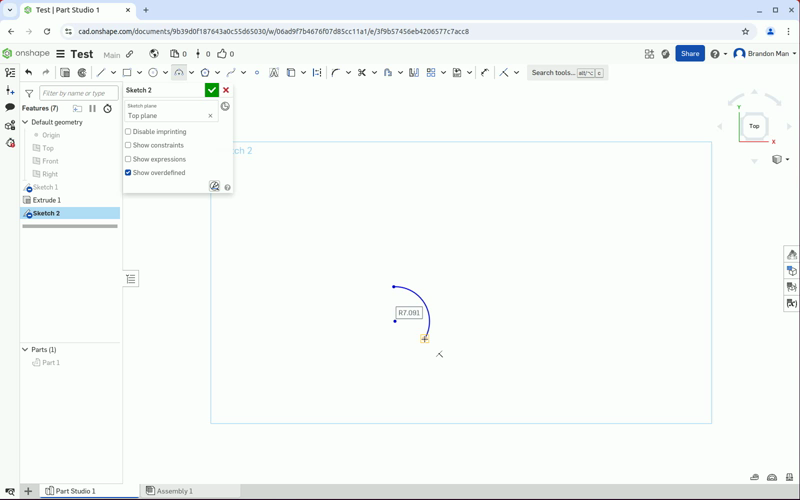
click(424, 338)
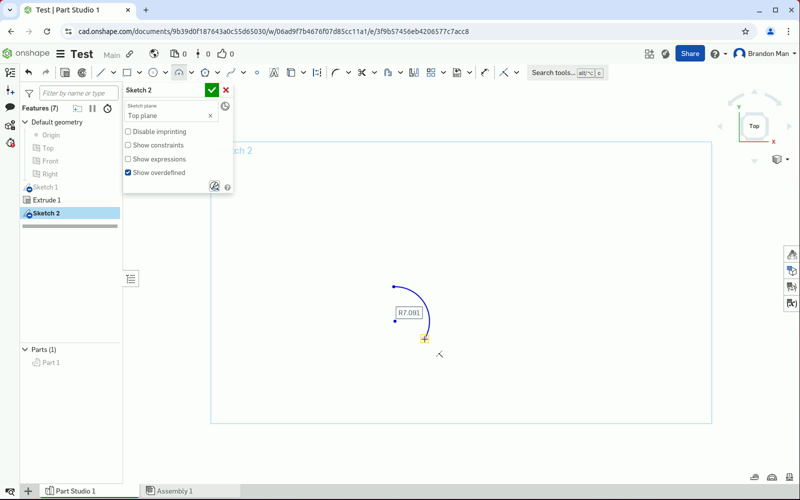
key_down(shift)
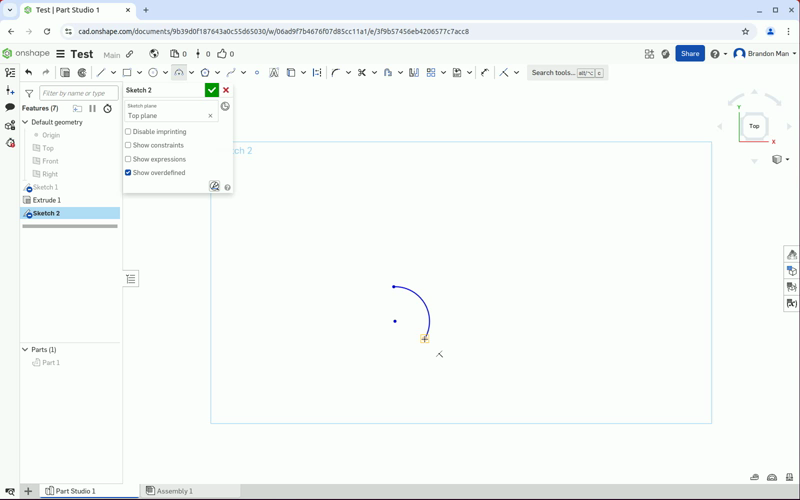
mouse_move(461, 317)
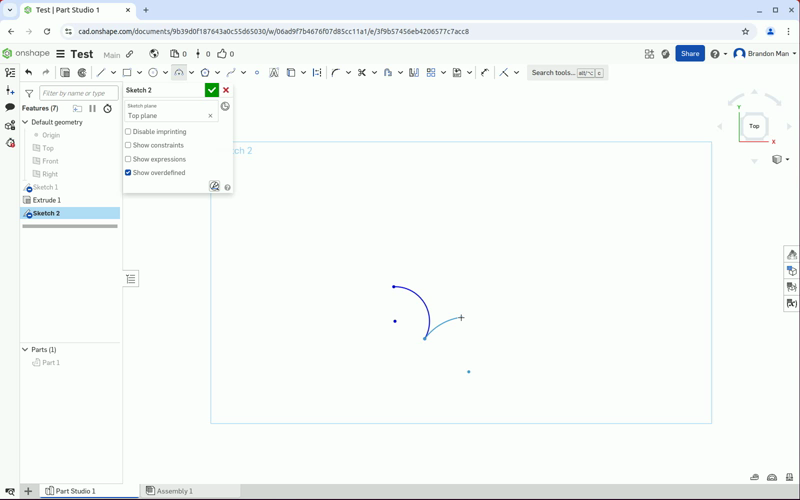
click(461, 317)
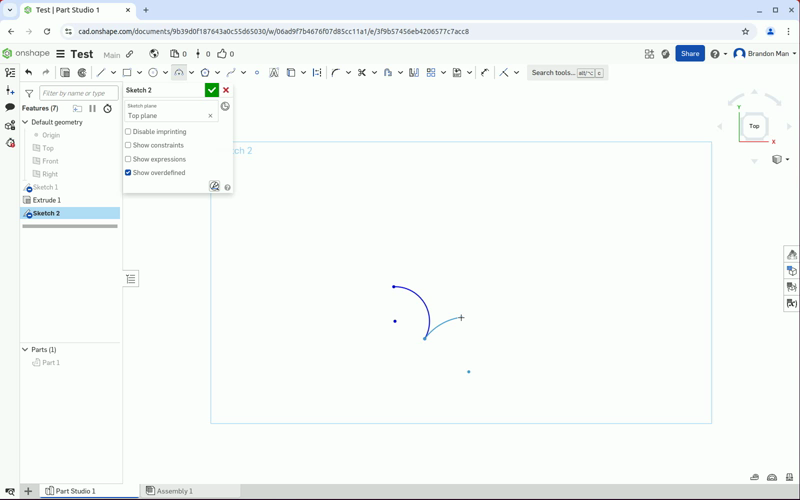
mouse_move(440, 323)
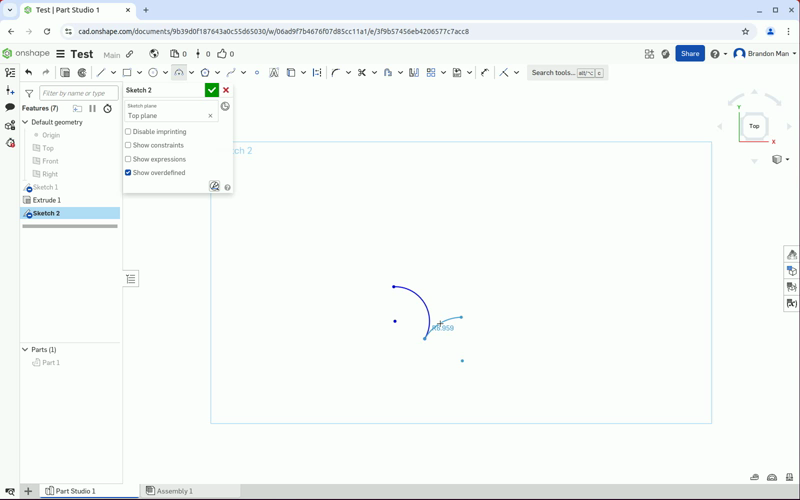
click(440, 323)
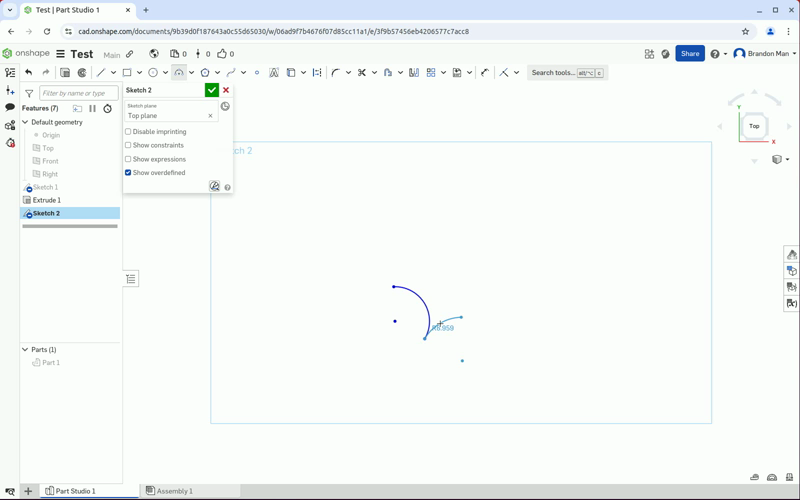
key_up(shift)
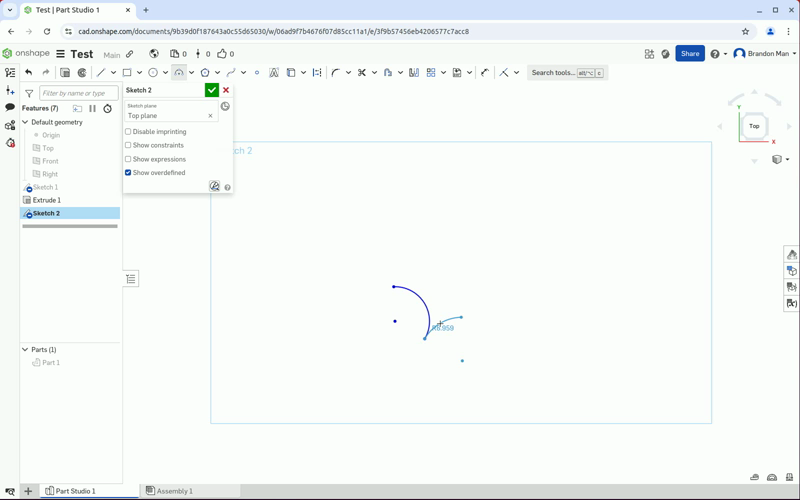
mouse_move(461, 317)
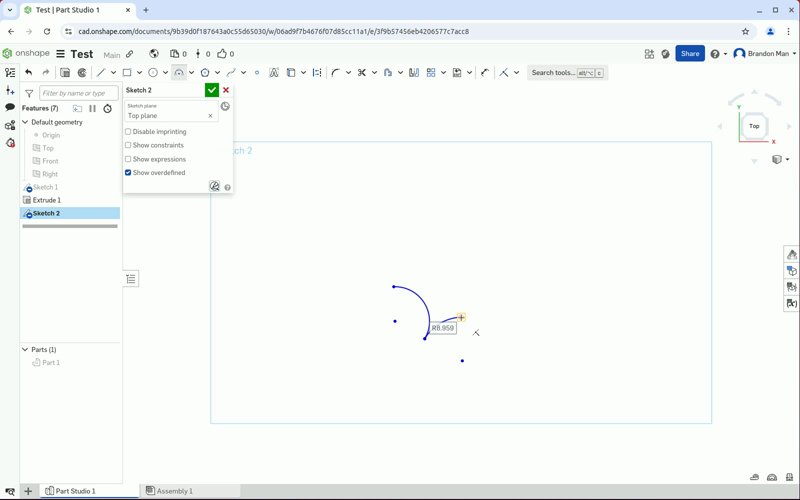
click(461, 317)
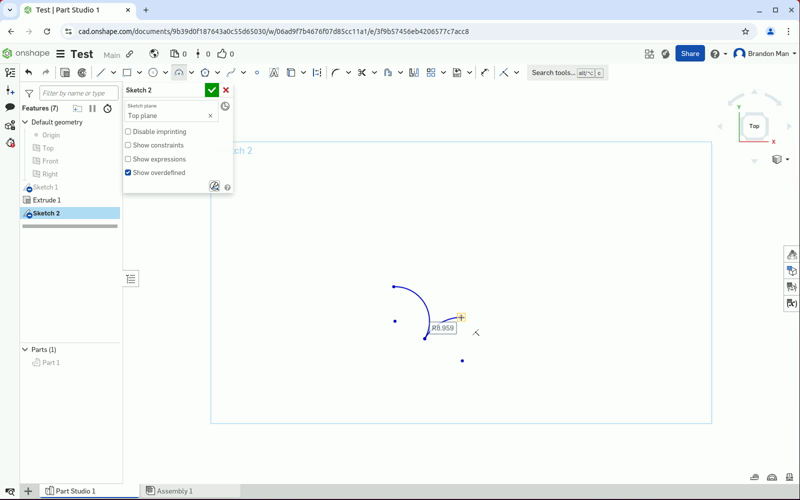
key_down(shift)
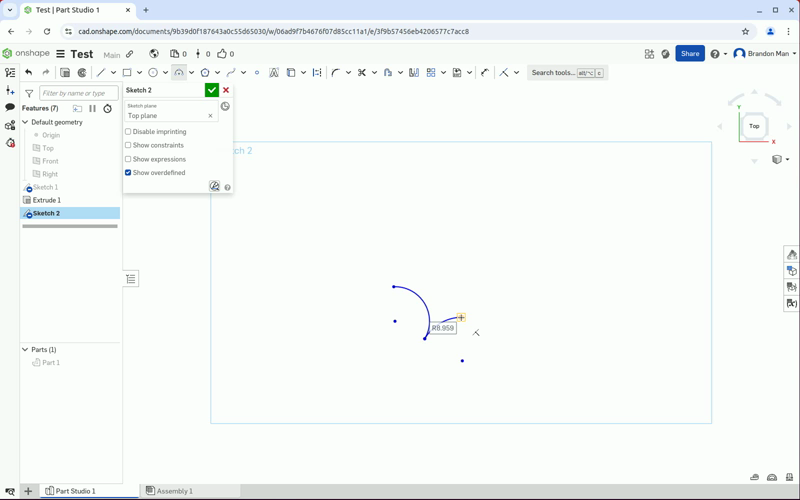
mouse_move(430, 265)
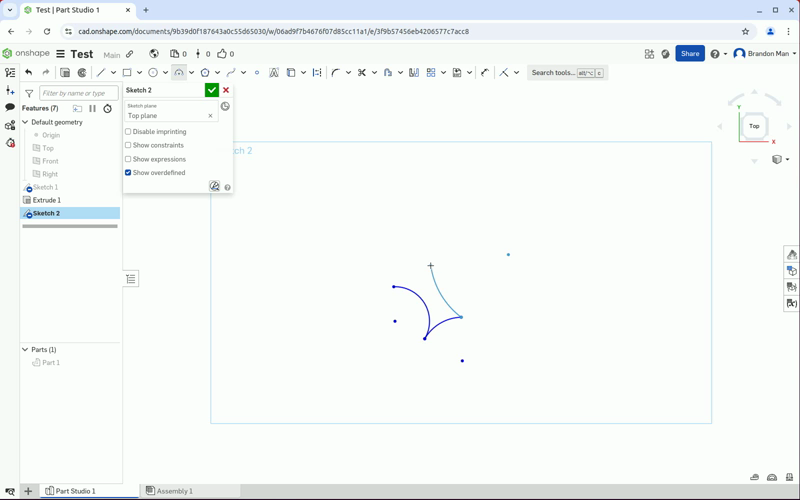
click(430, 265)
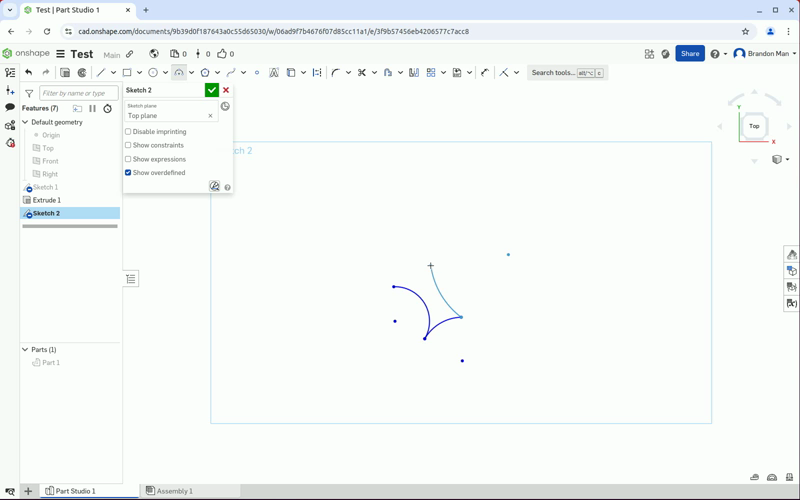
mouse_move(430, 300)
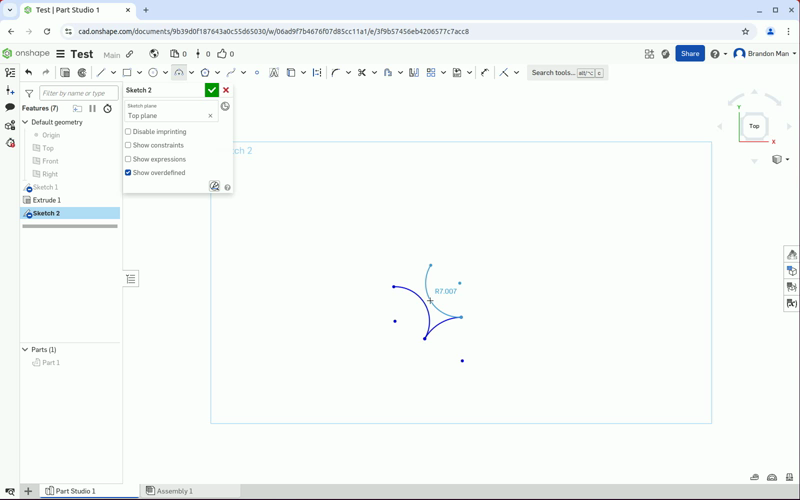
click(430, 300)
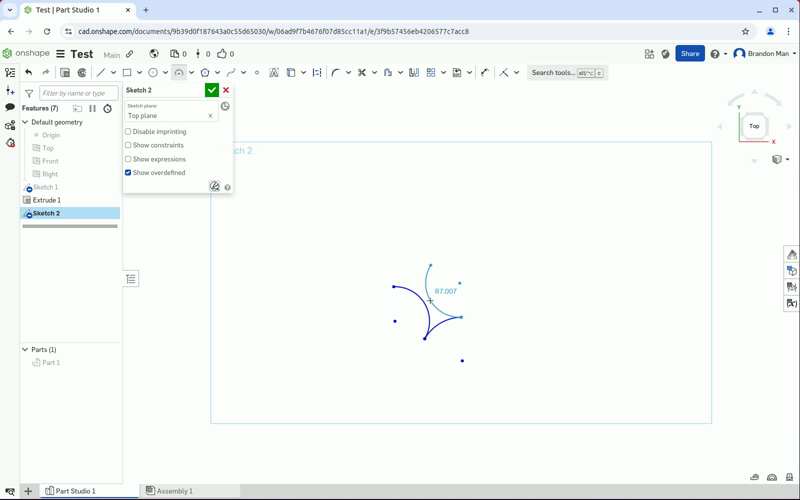
key_up(shift)
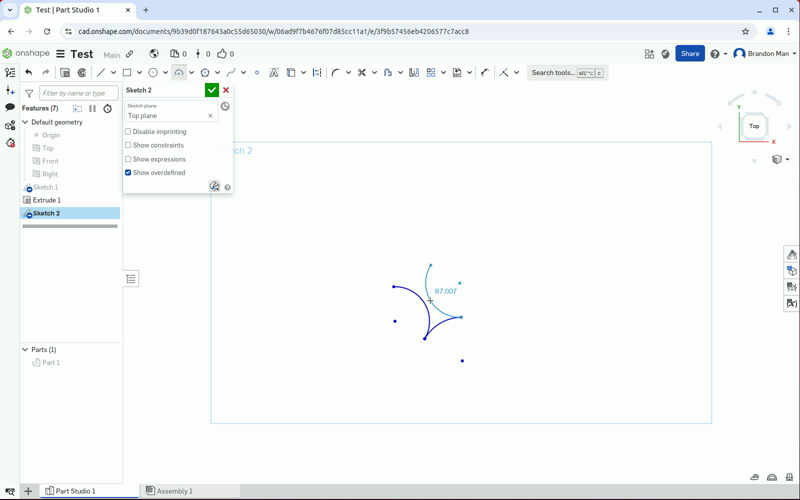
mouse_move(430, 265)
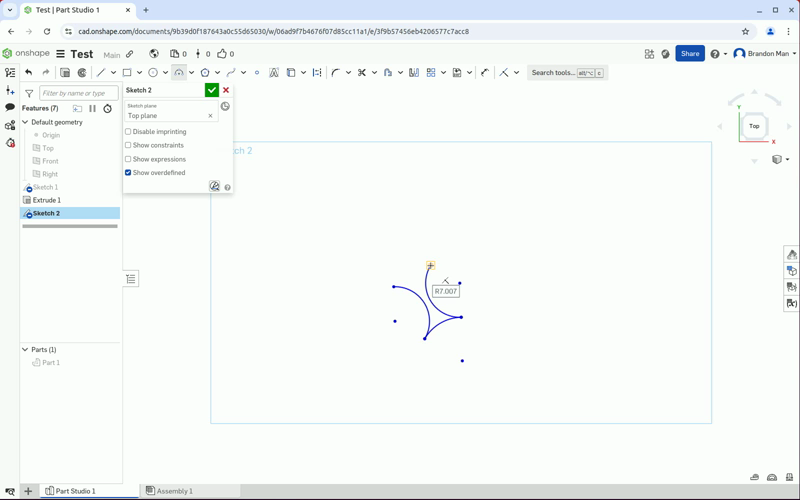
click(430, 265)
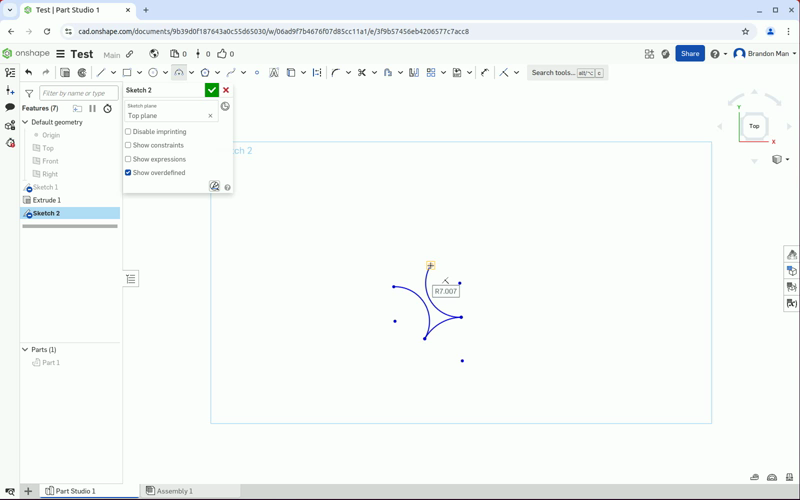
mouse_move(393, 286)
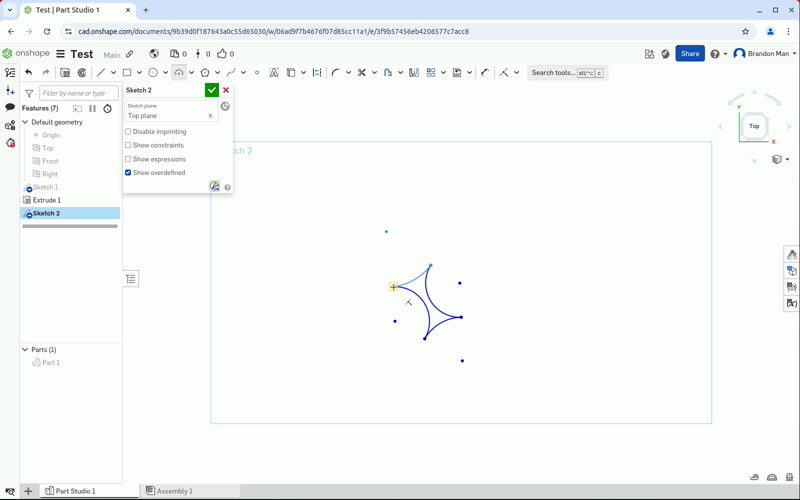
click(393, 286)
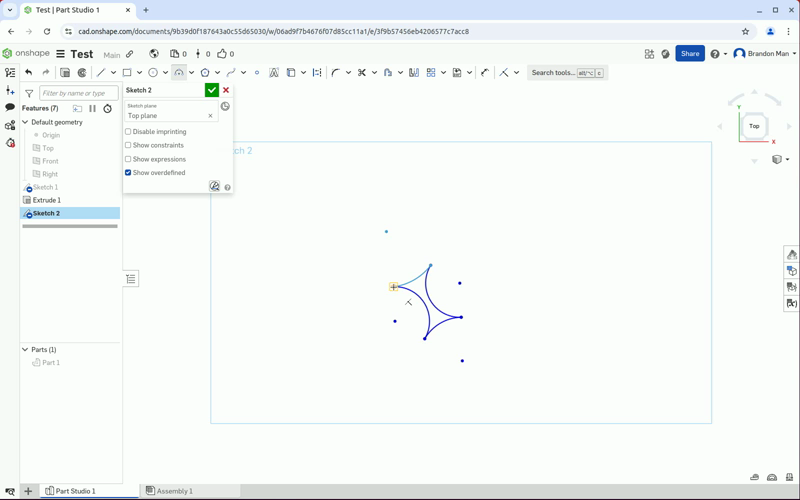
key_down(shift)
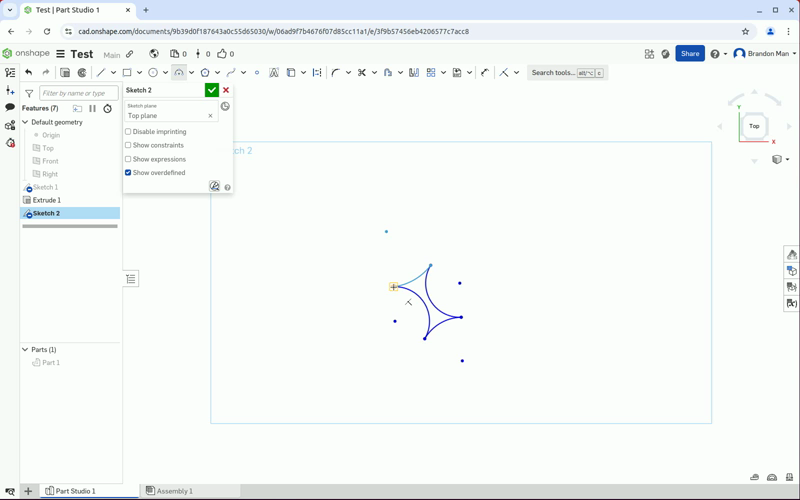
mouse_move(415, 280)
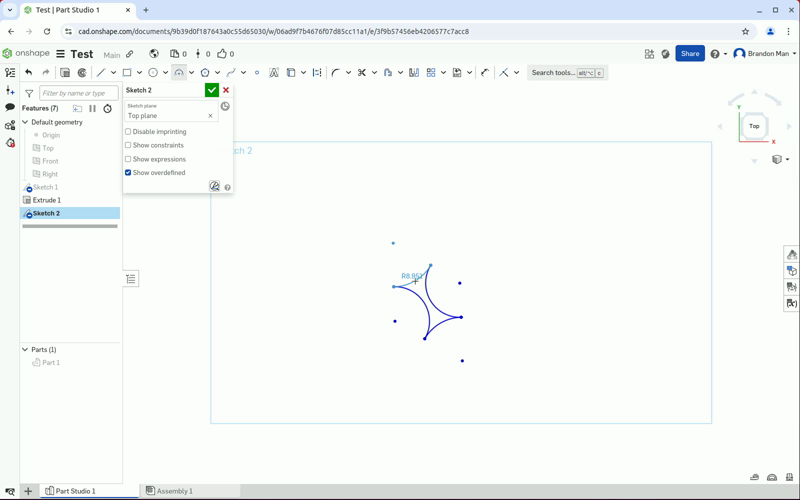
click(415, 280)
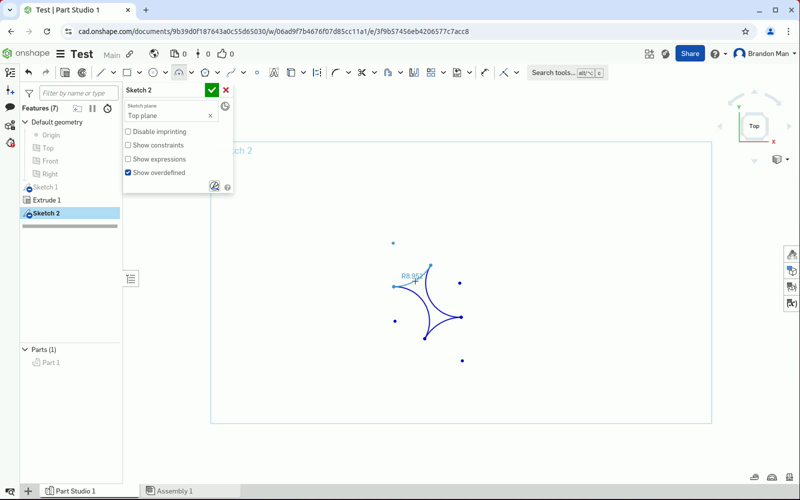
key_up(shift)
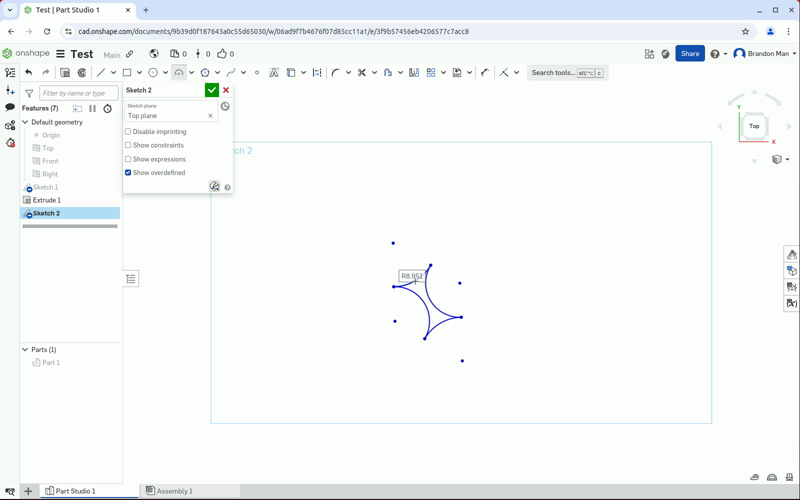
key(esc)
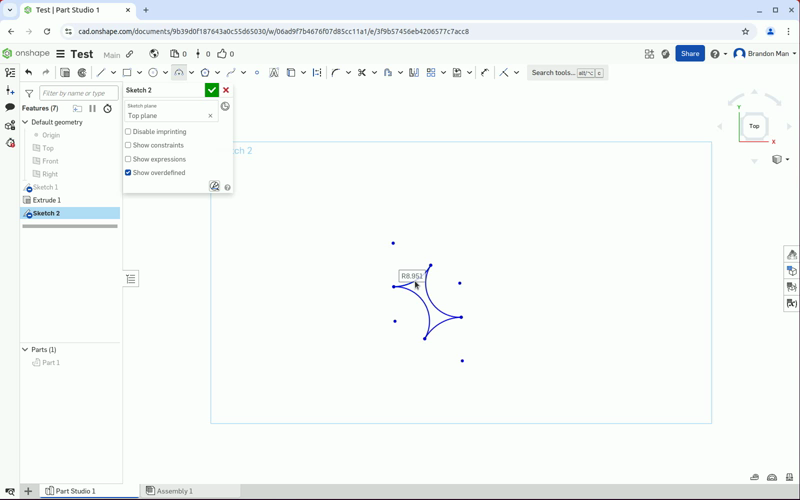
mouse_move(418, 281)
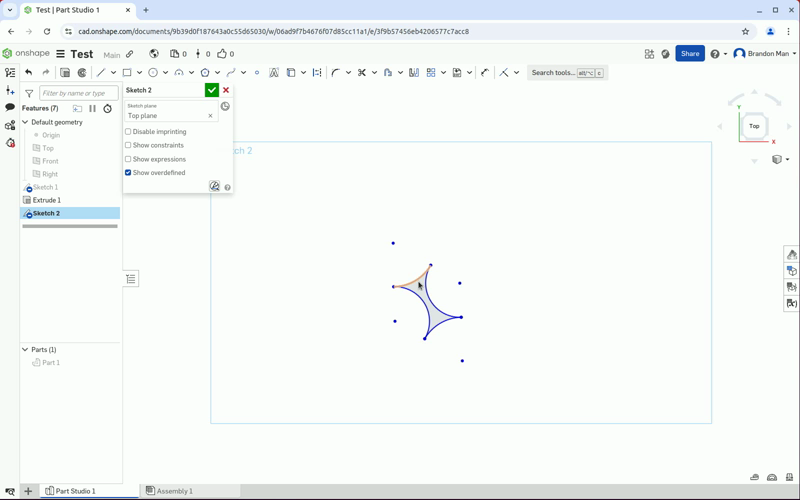
scroll(6)
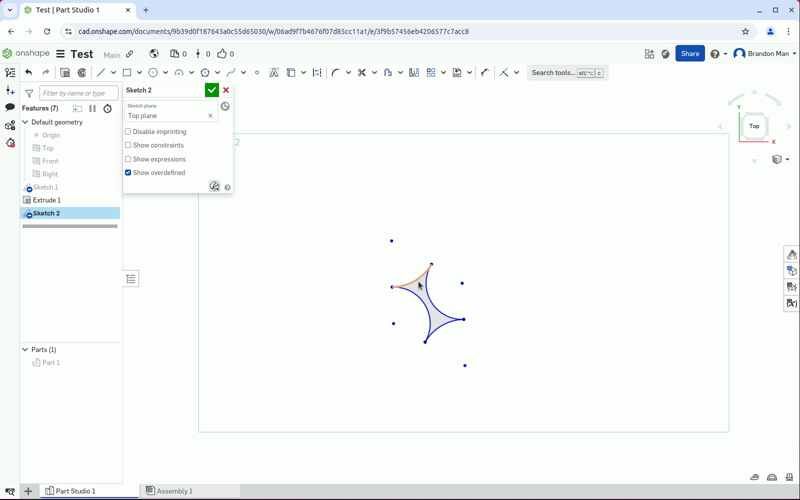
scroll(6)
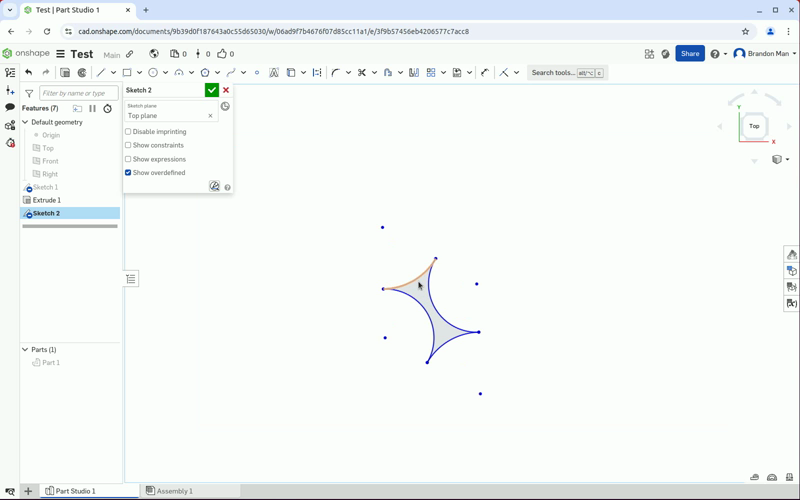
scroll(6)
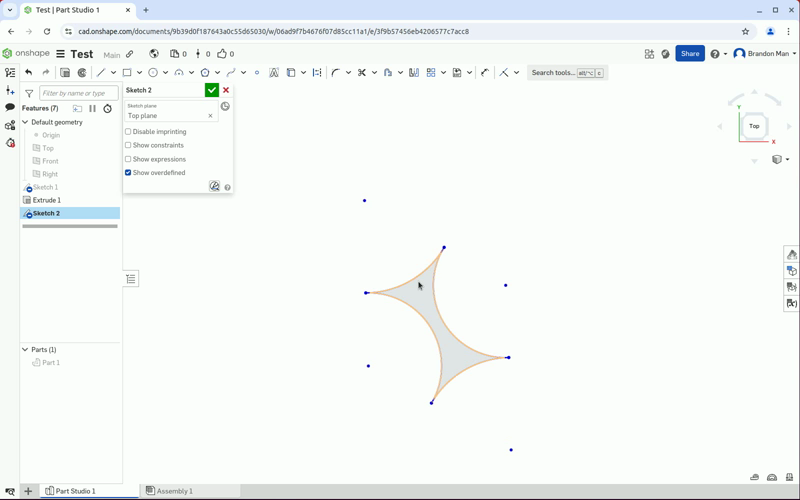
scroll(6)
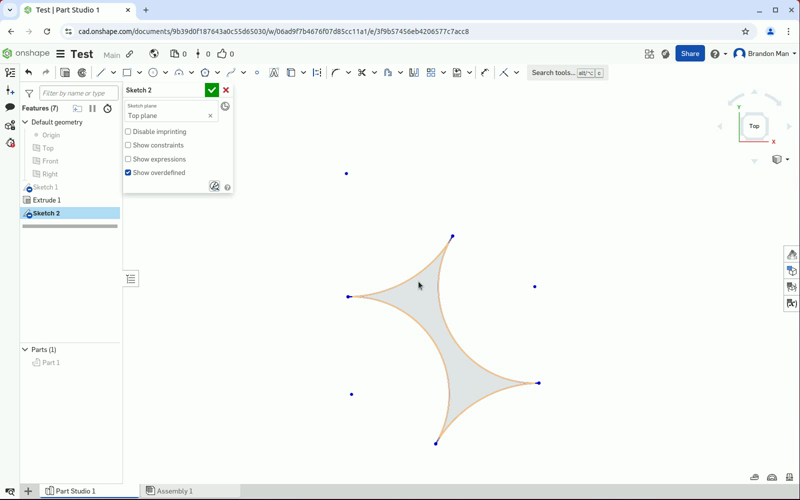
scroll(6)
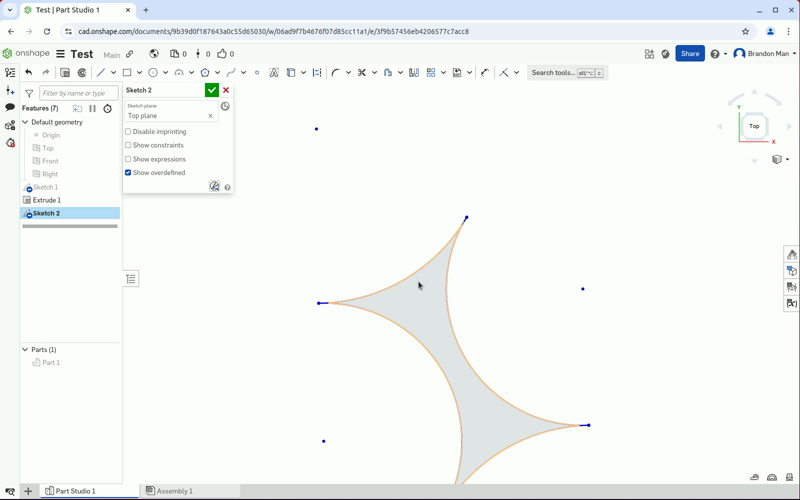
scroll(6)
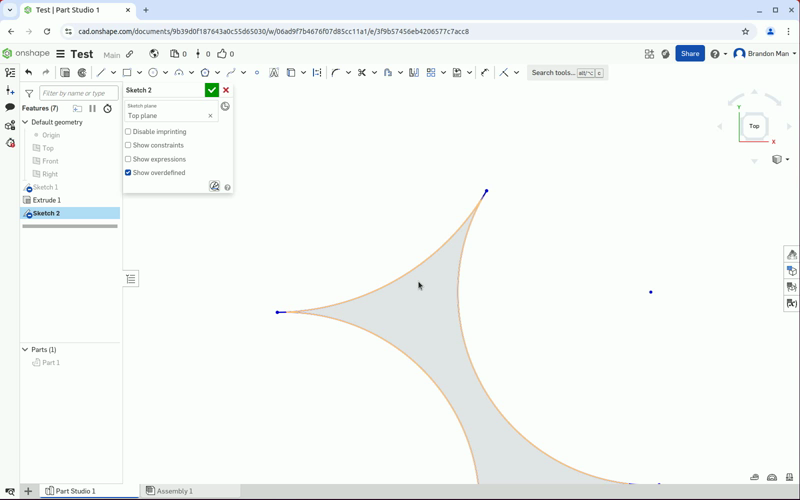
scroll(6)
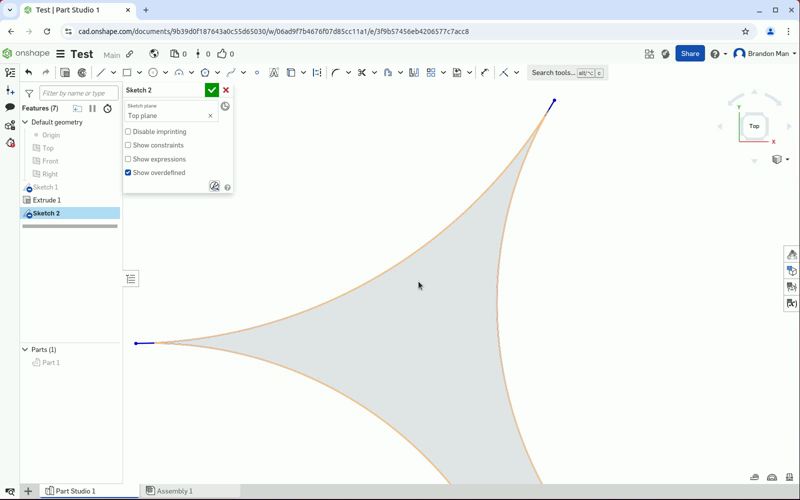
click(418, 281)
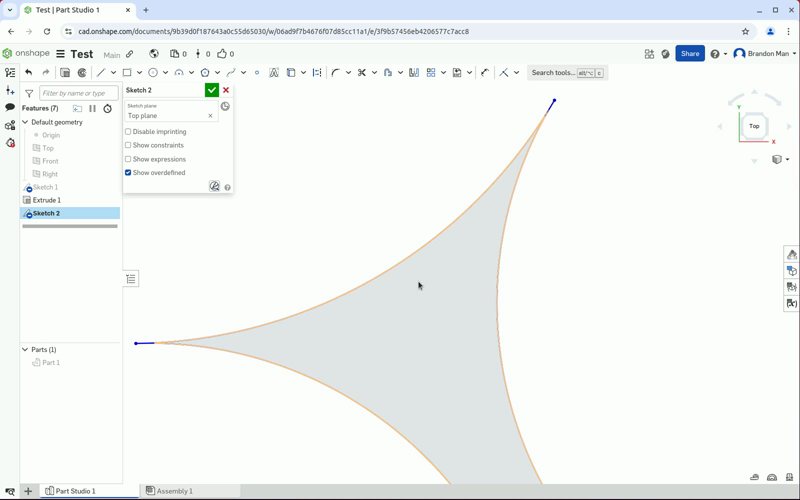
scroll(-6)
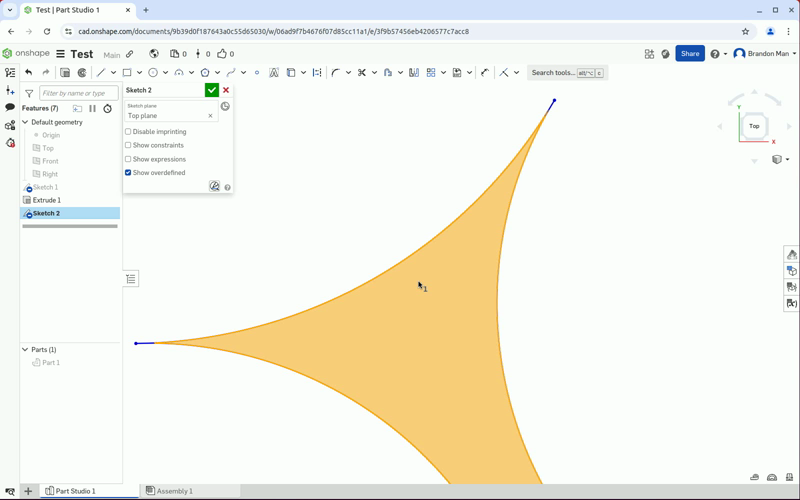
scroll(-6)
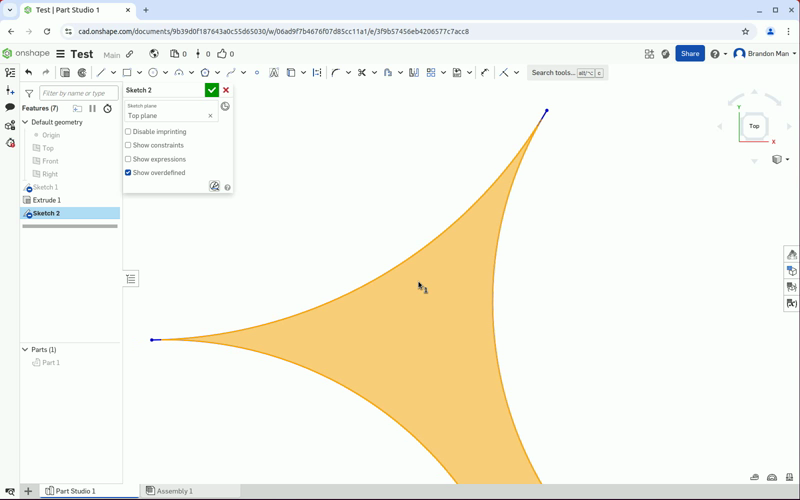
scroll(-6)
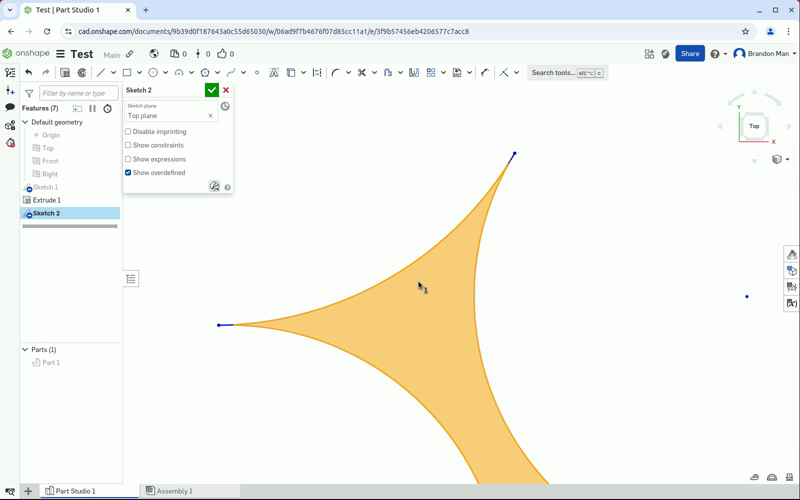
scroll(-6)
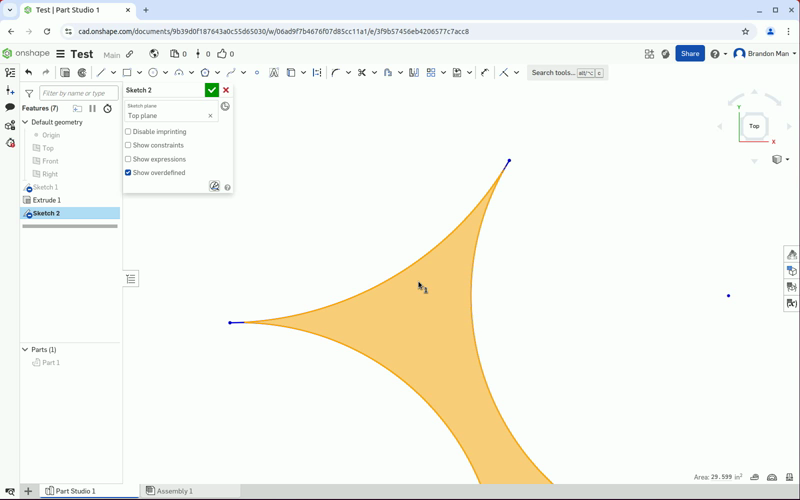
scroll(-6)
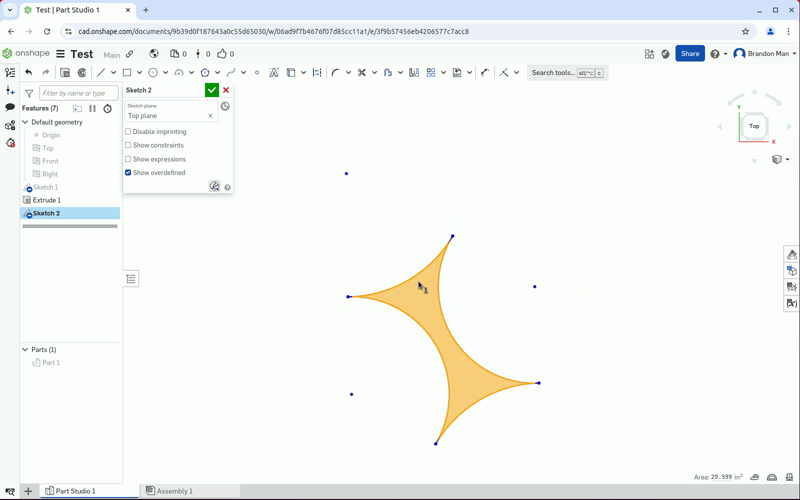
scroll(-6)
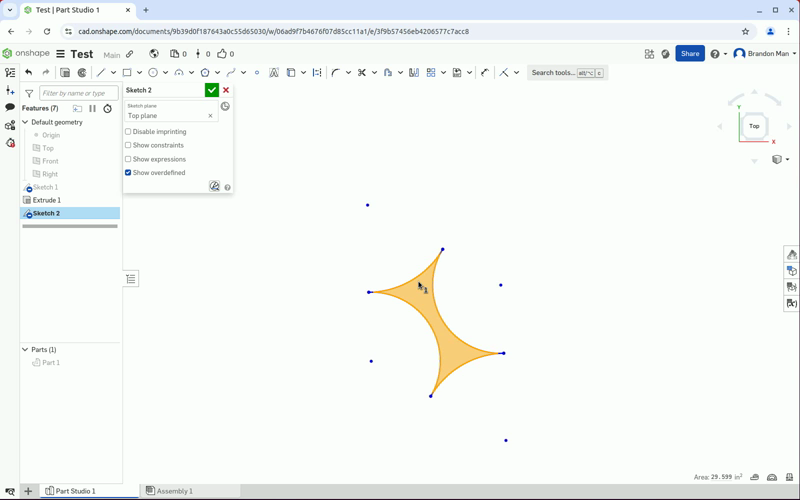
scroll(-6)
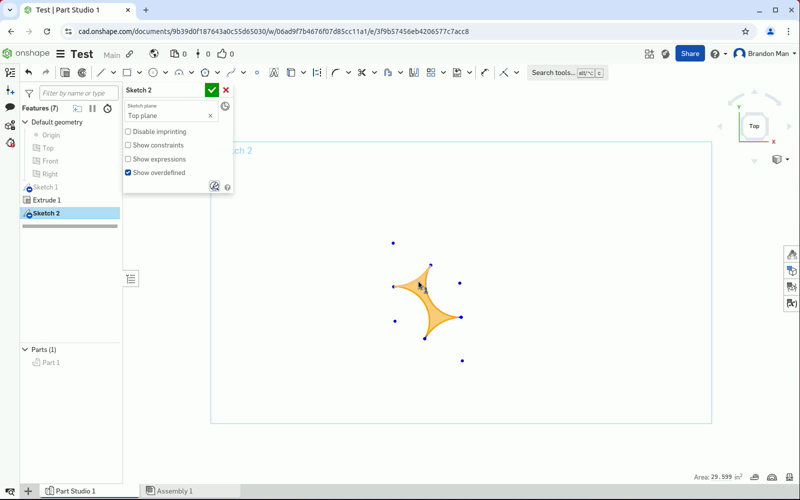
mouse_move(73, 352)
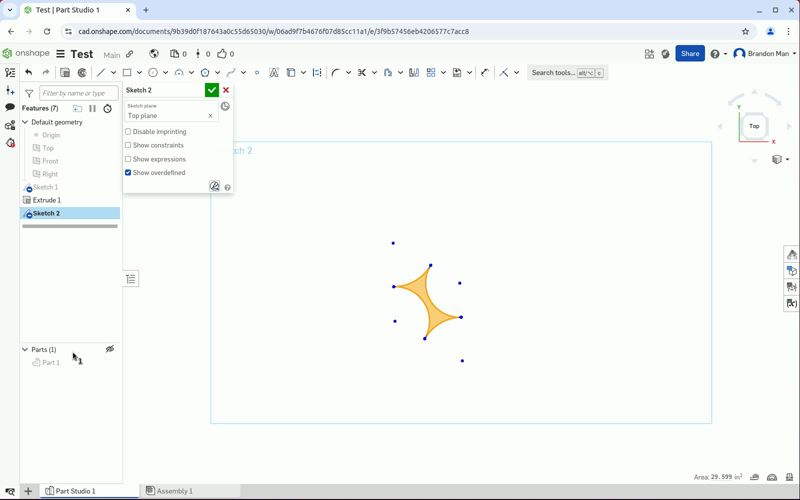
key(shift+y)
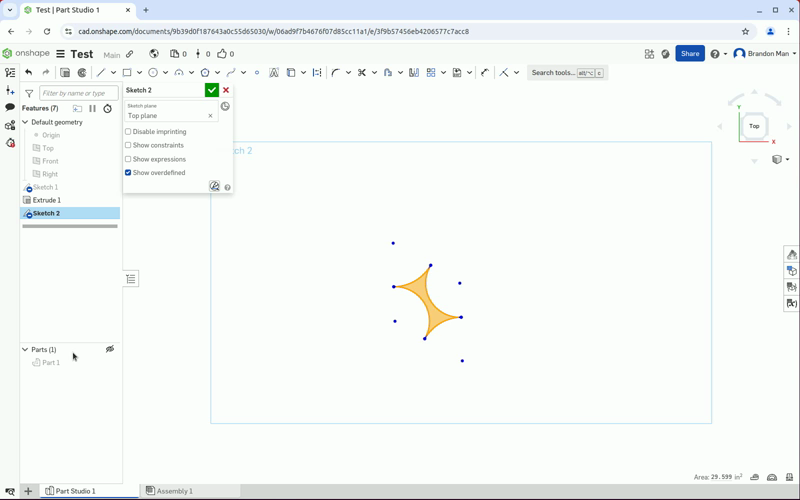
key(shift+e)
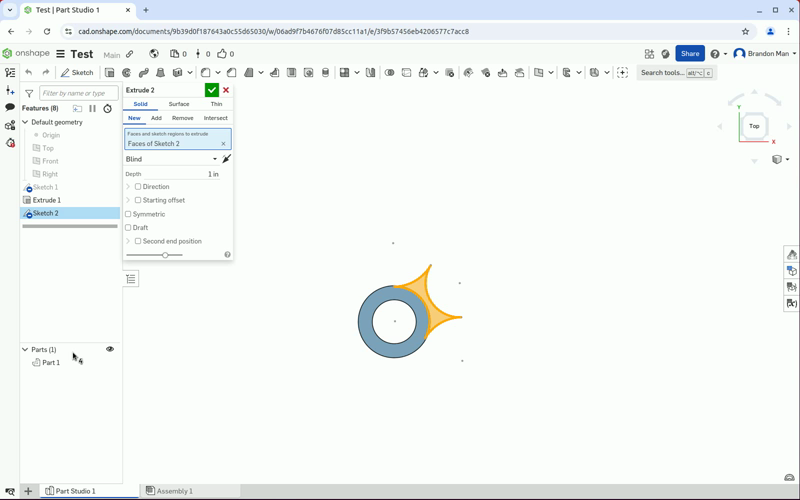
mouse_move(143, 106)
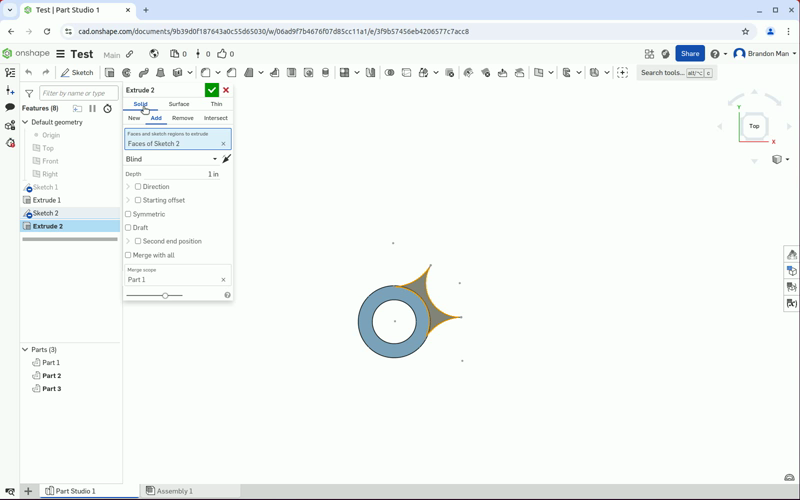
click(143, 106)
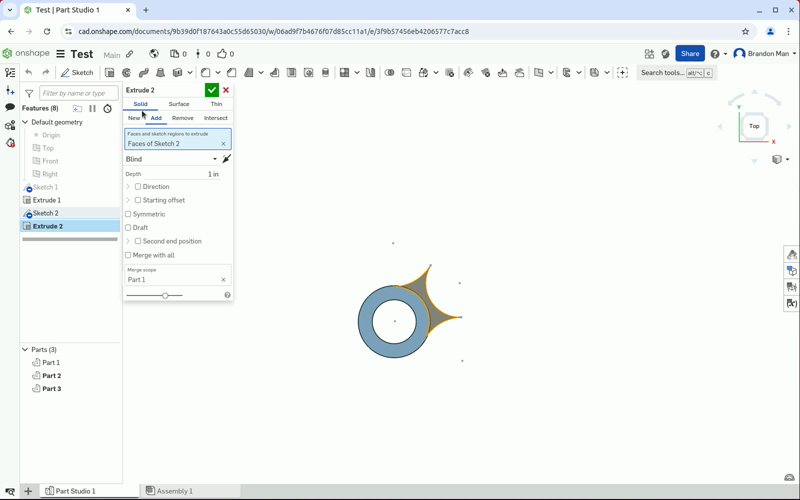
mouse_move(137, 120)
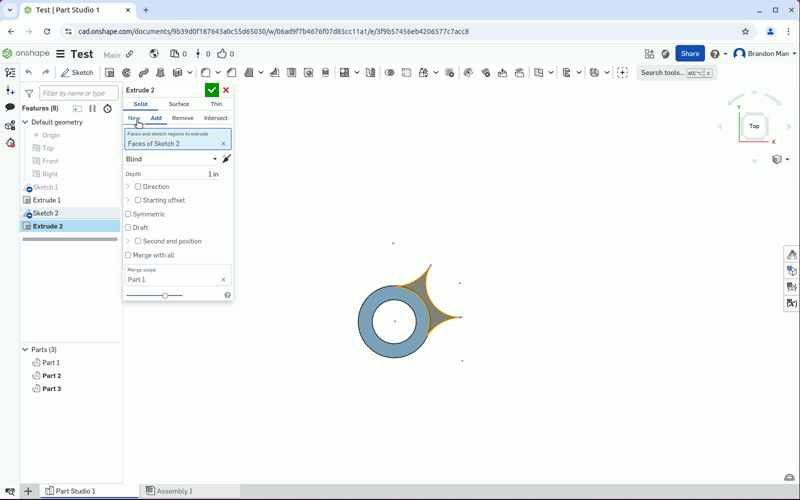
click(137, 120)
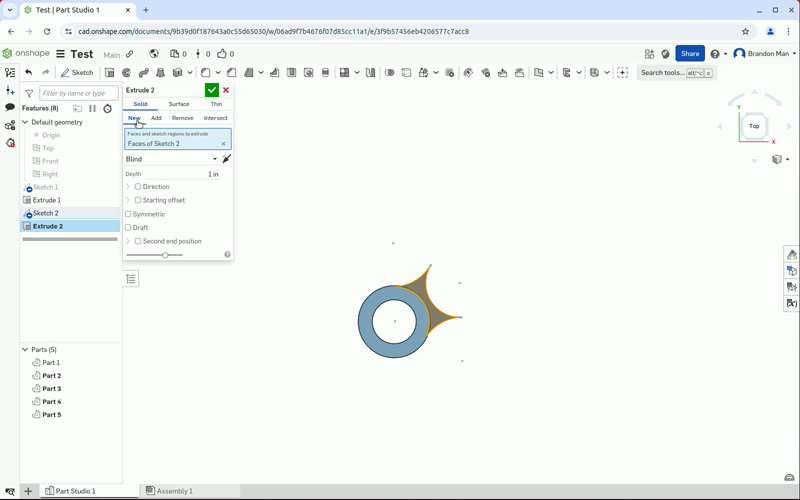
key(tab, 4)
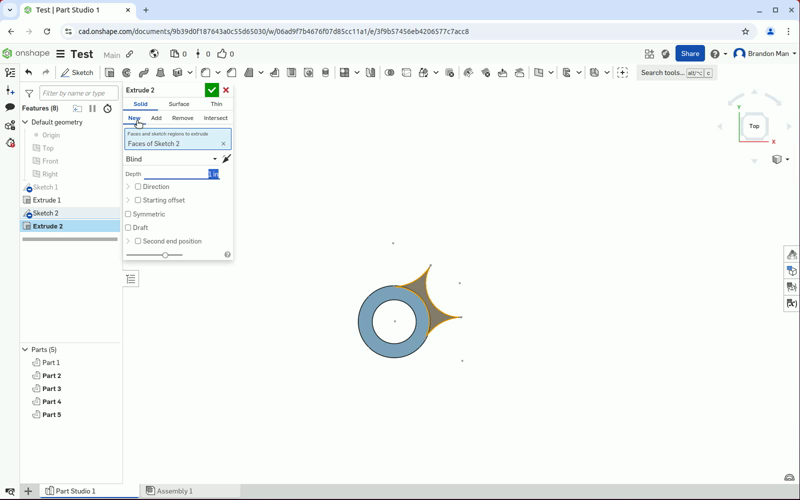
text(2.407)
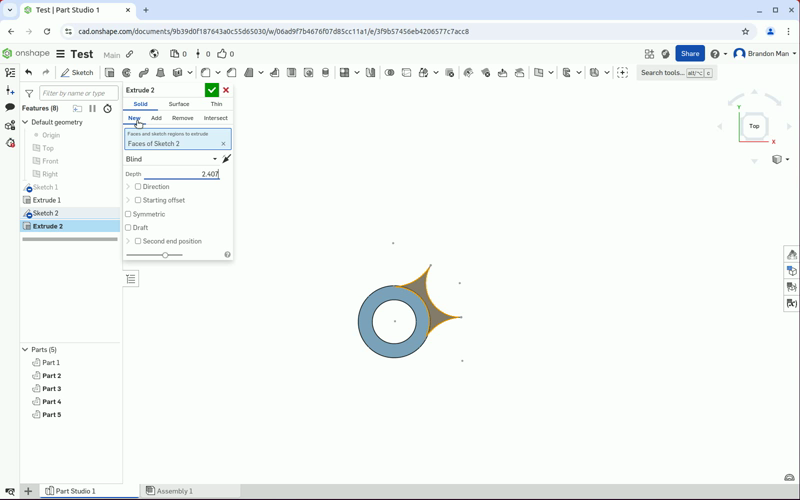
key(enter)
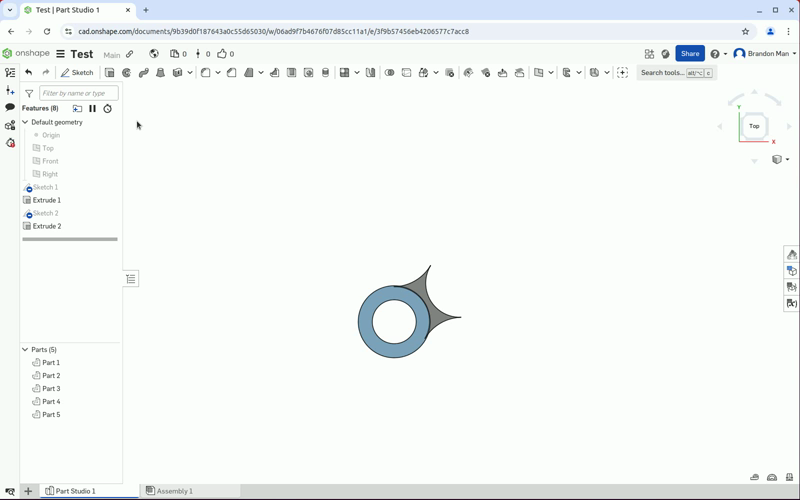
key(shift+h)
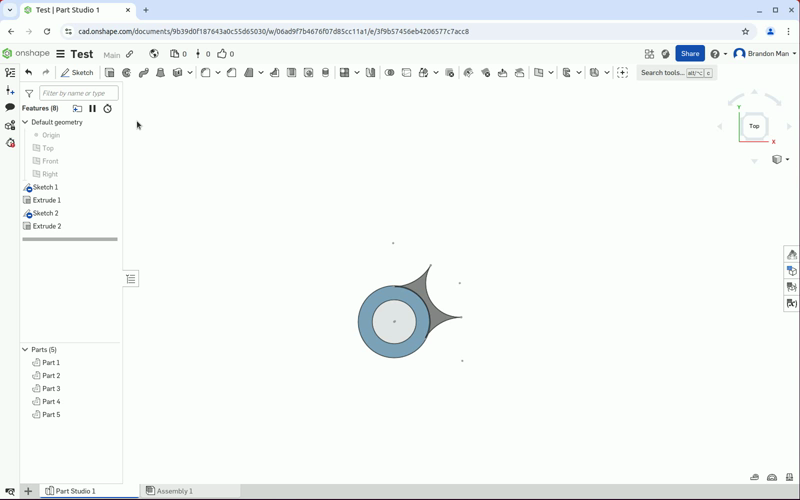
key(shift+h)
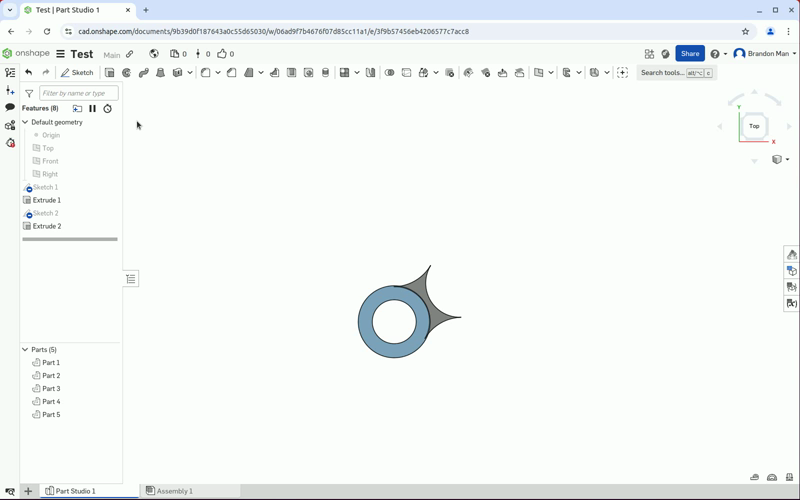
mouse_move(73, 189)
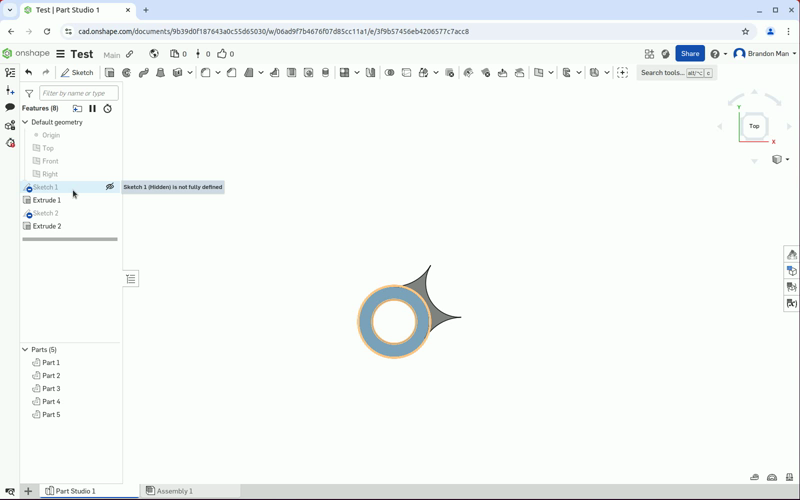
click(73, 189)
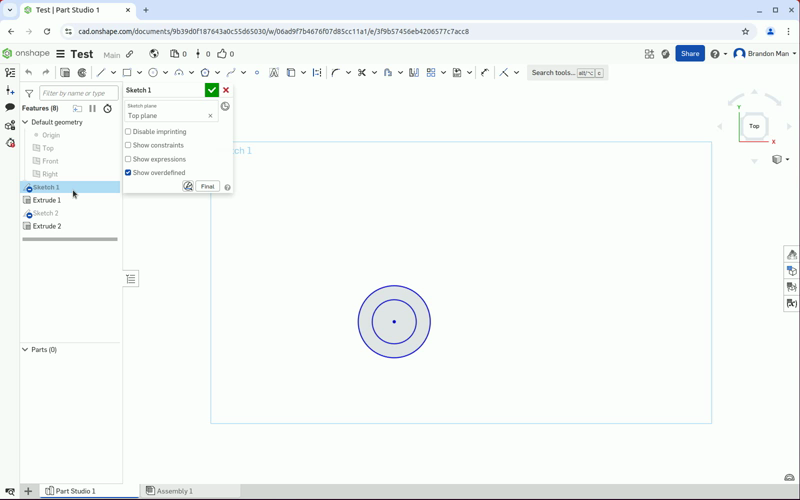
mouse_move(229, 92)
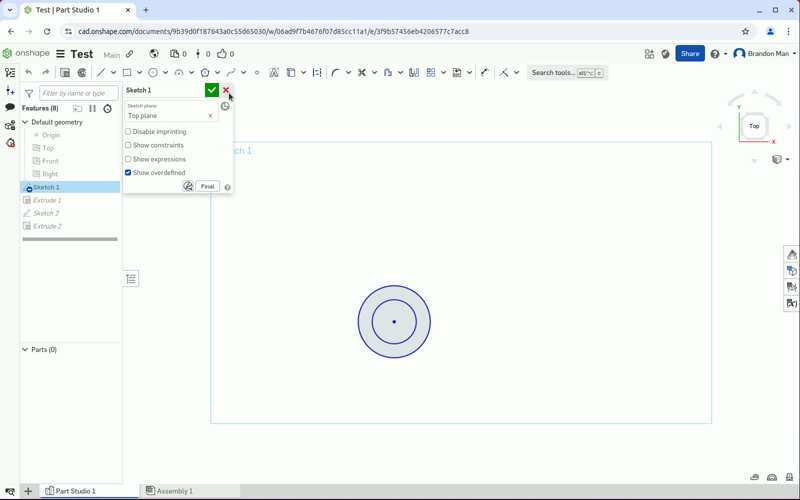
click(229, 92)
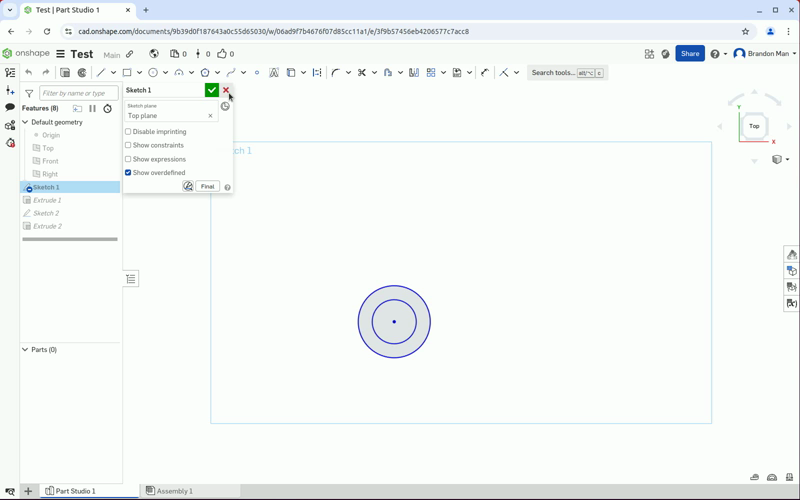
key(shift+s)
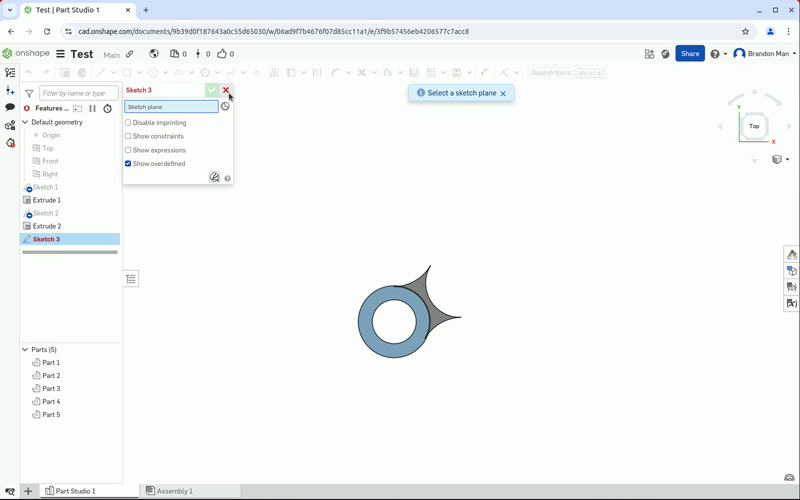
mouse_move(73, 150)
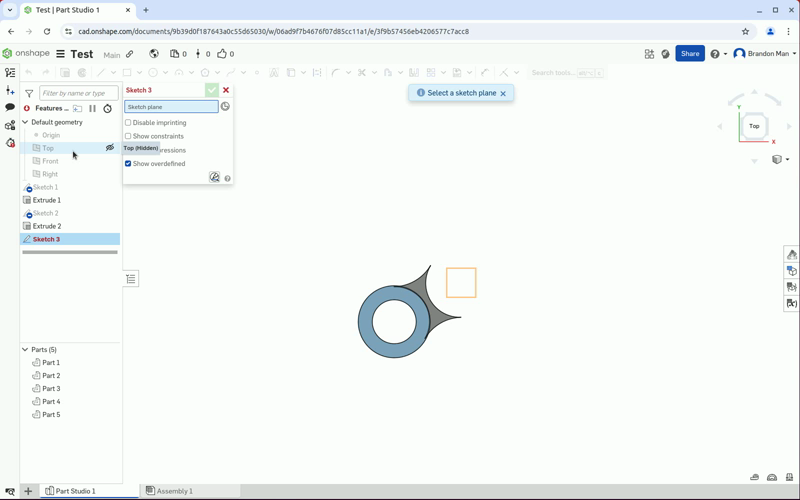
click(73, 150)
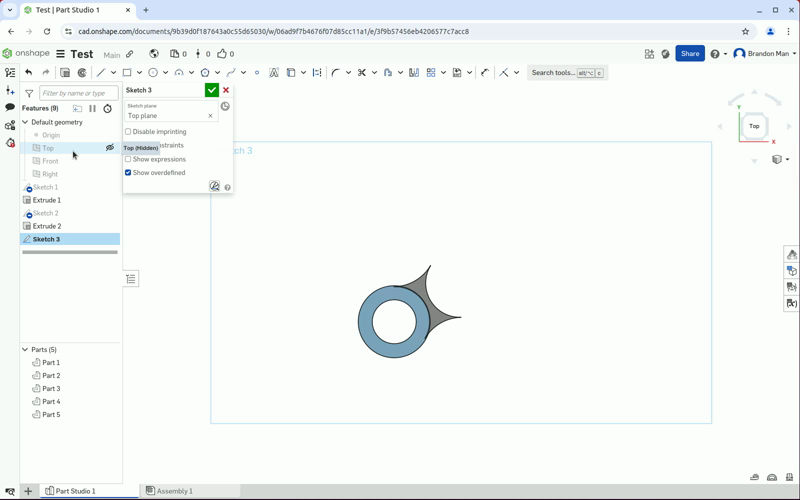
mouse_move(73, 352)
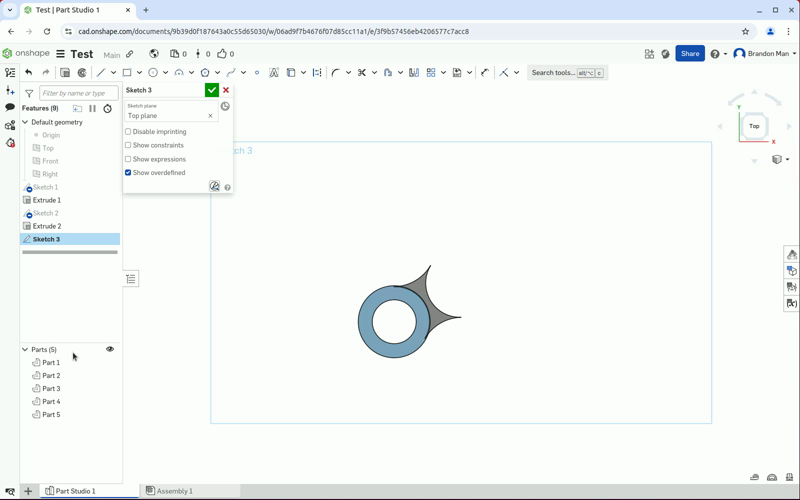
key(y)
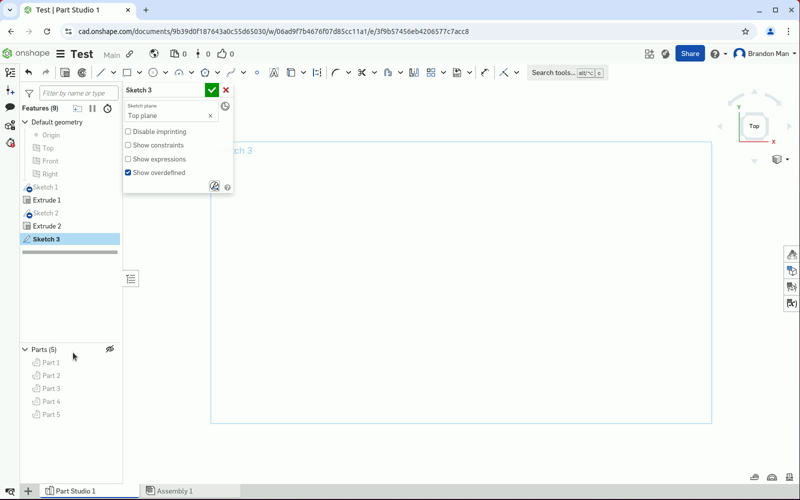
key(a)
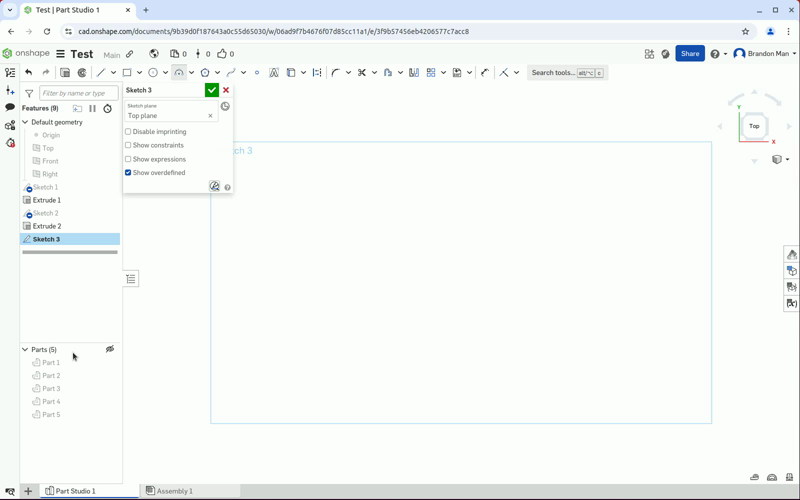
key_down(shift)
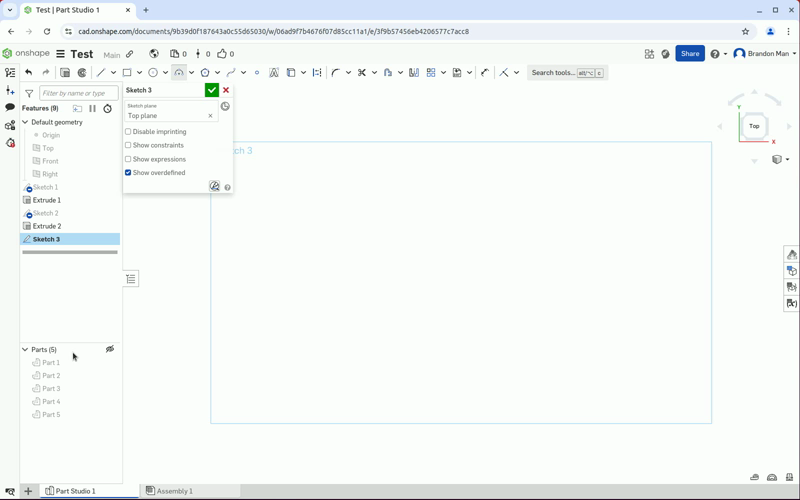
mouse_move(430, 265)
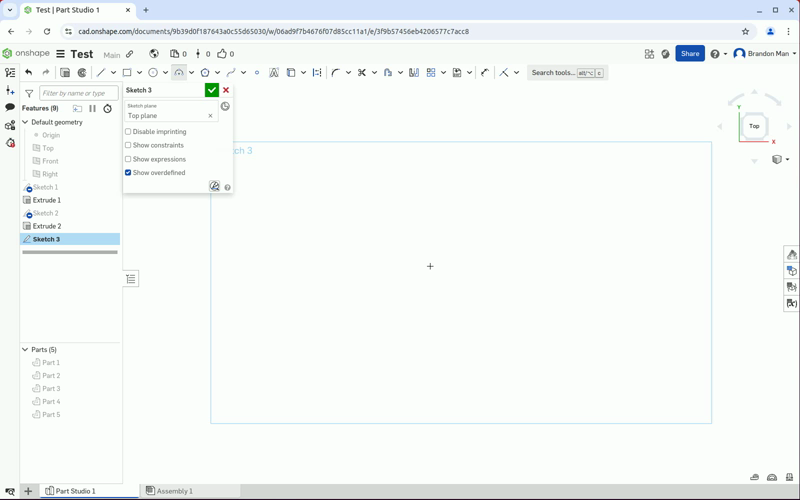
click(430, 265)
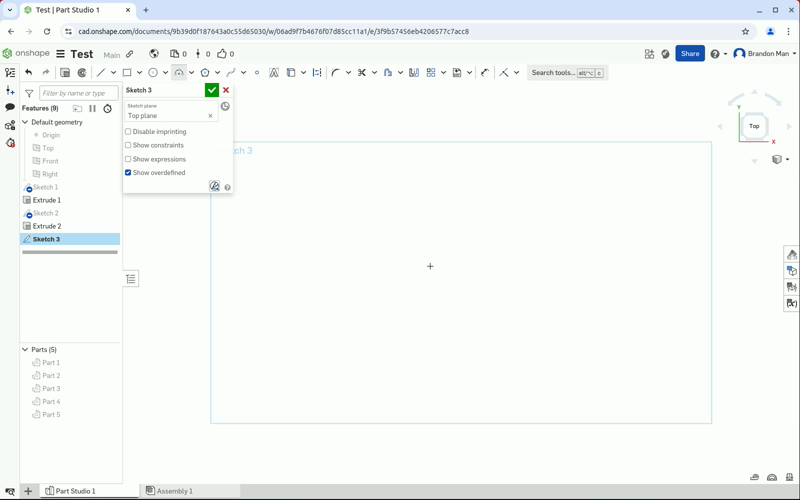
key_up(shift)
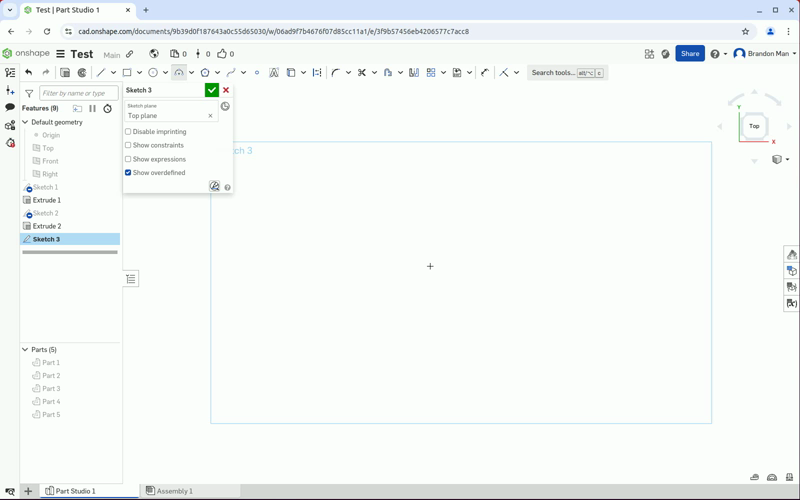
key_down(shift)
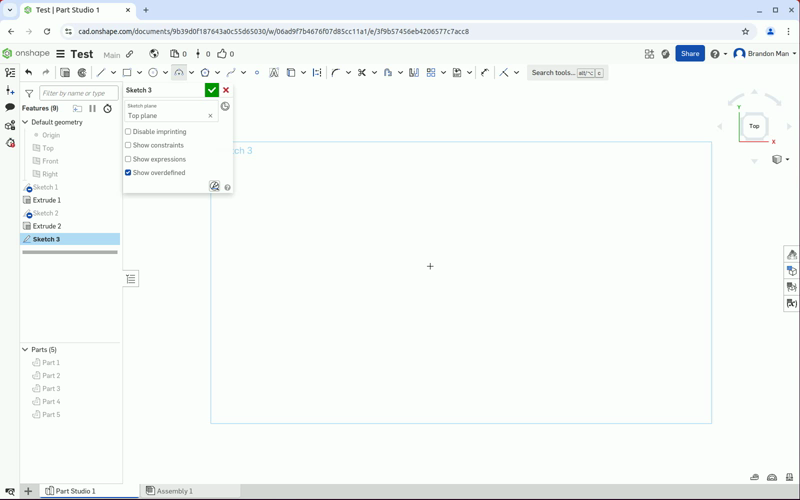
mouse_move(491, 265)
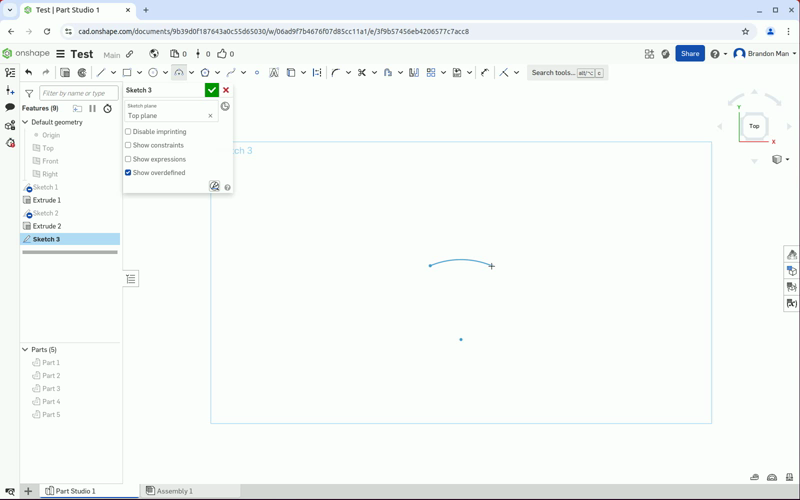
click(491, 265)
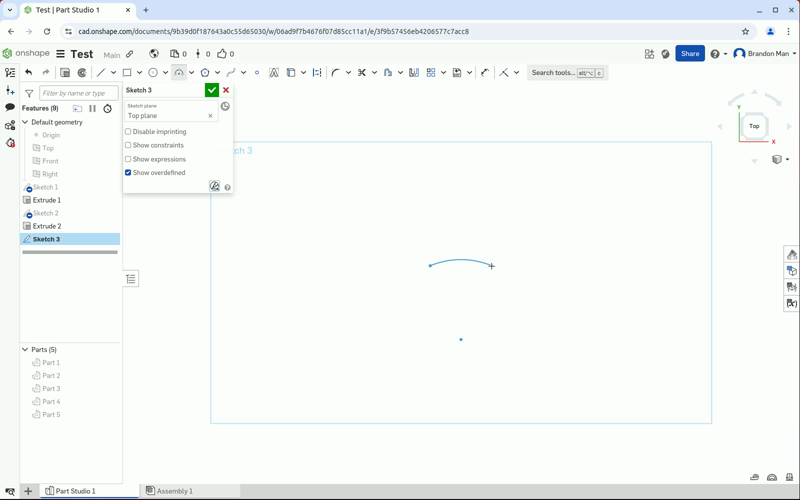
mouse_move(461, 247)
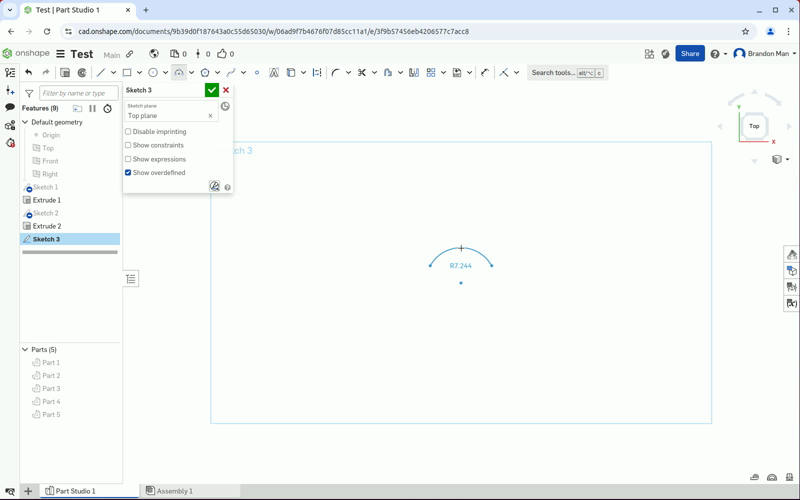
click(461, 247)
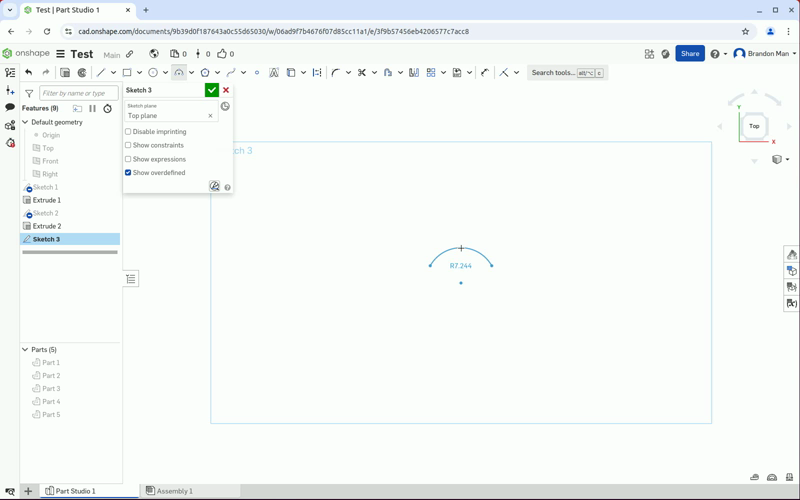
key_up(shift)
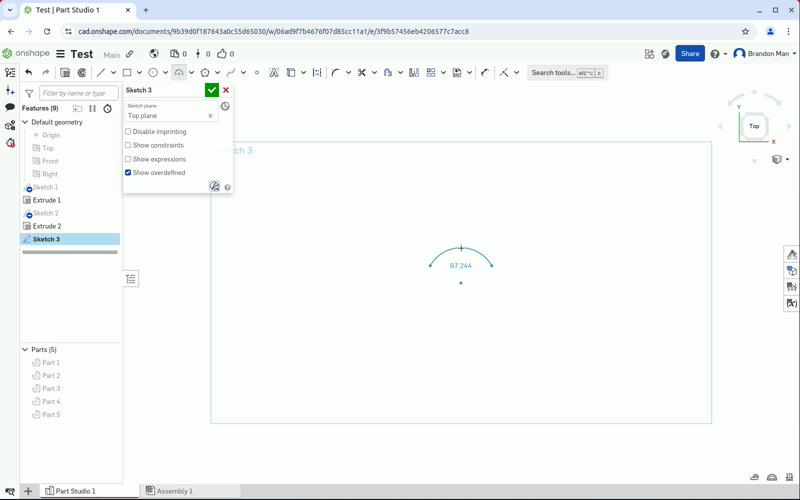
mouse_move(491, 265)
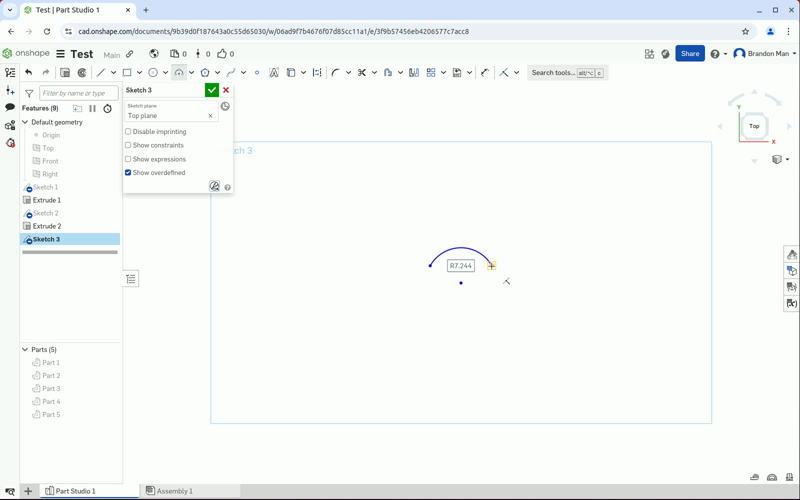
click(491, 265)
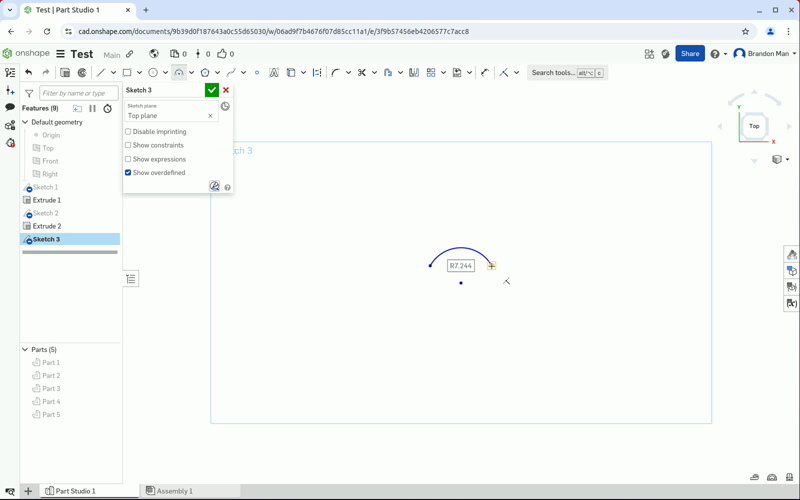
key_down(shift)
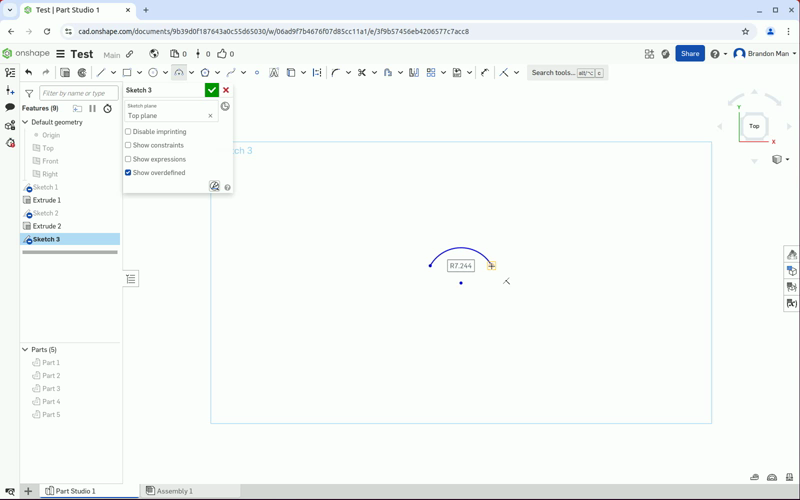
mouse_move(491, 222)
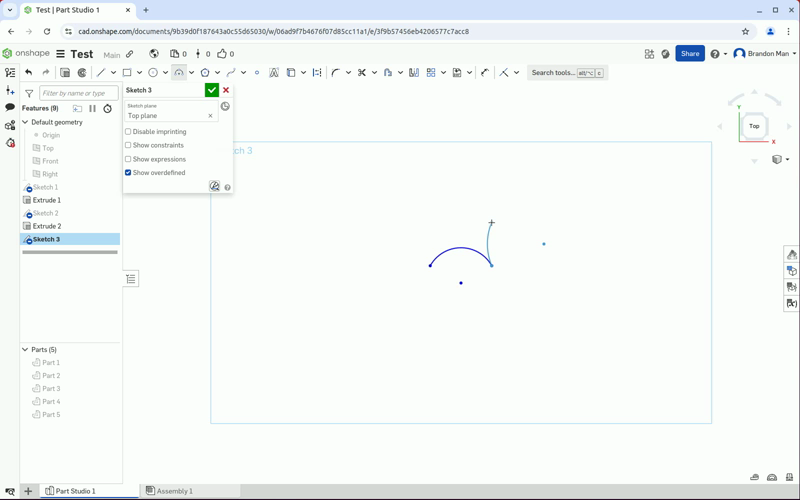
click(491, 222)
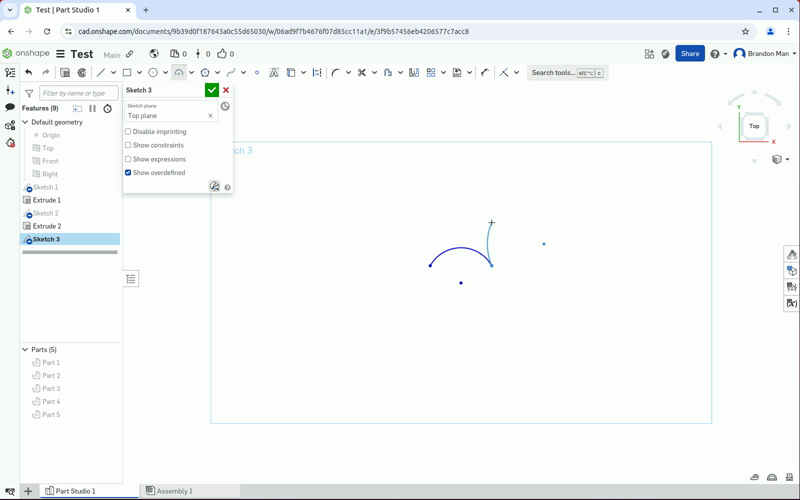
mouse_move(486, 243)
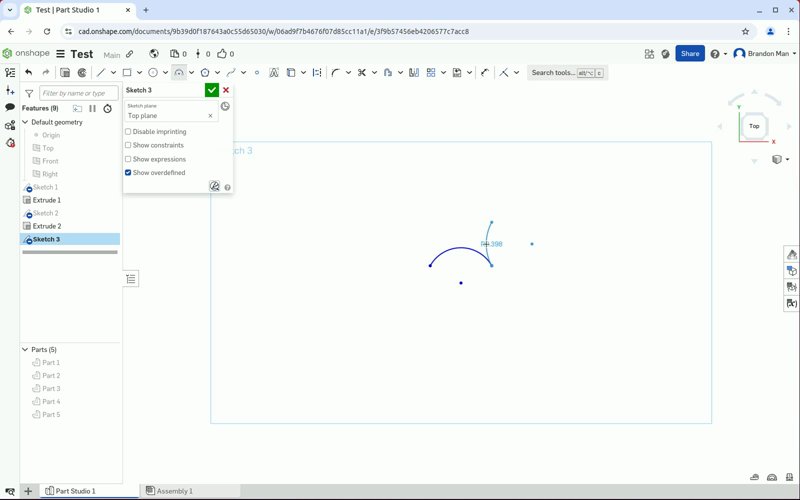
click(486, 243)
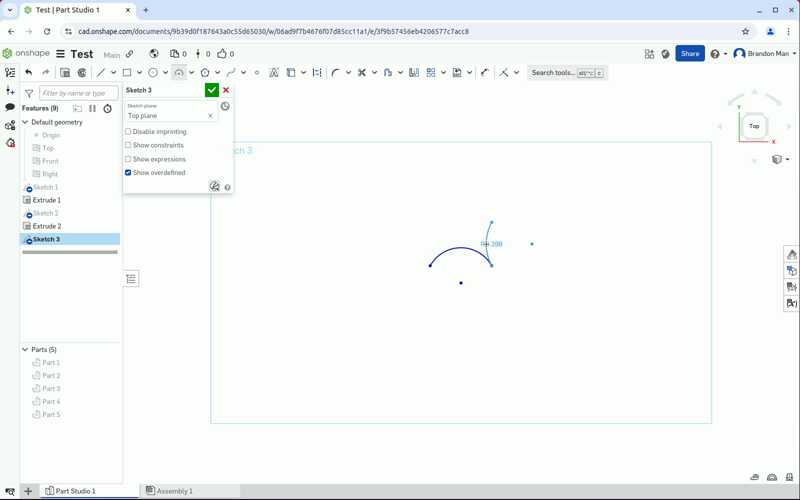
key_up(shift)
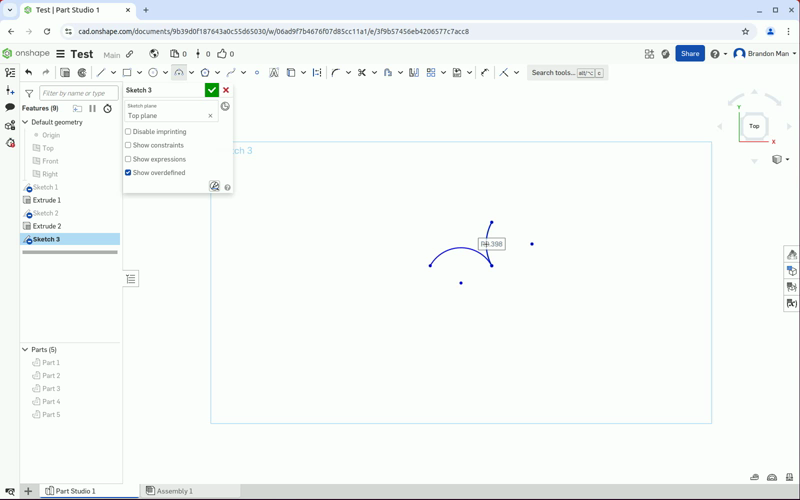
mouse_move(491, 222)
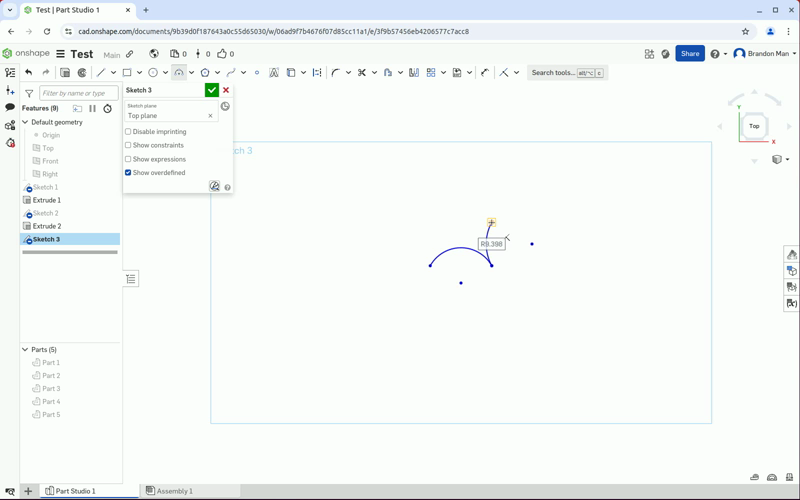
click(491, 222)
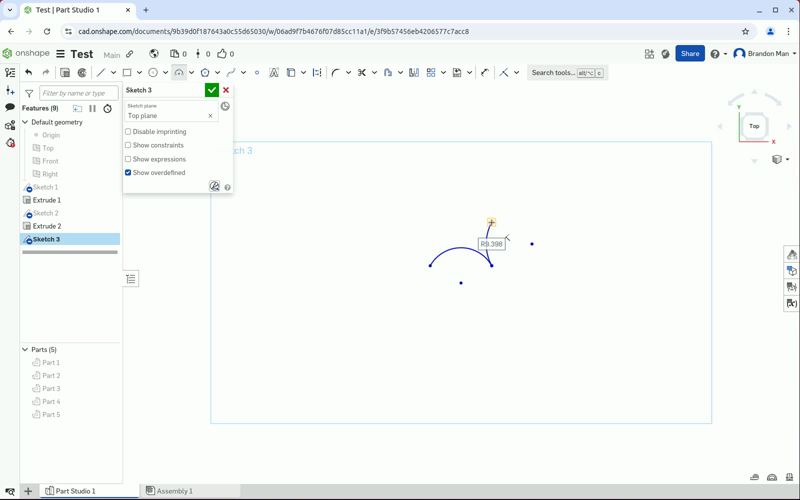
key_down(shift)
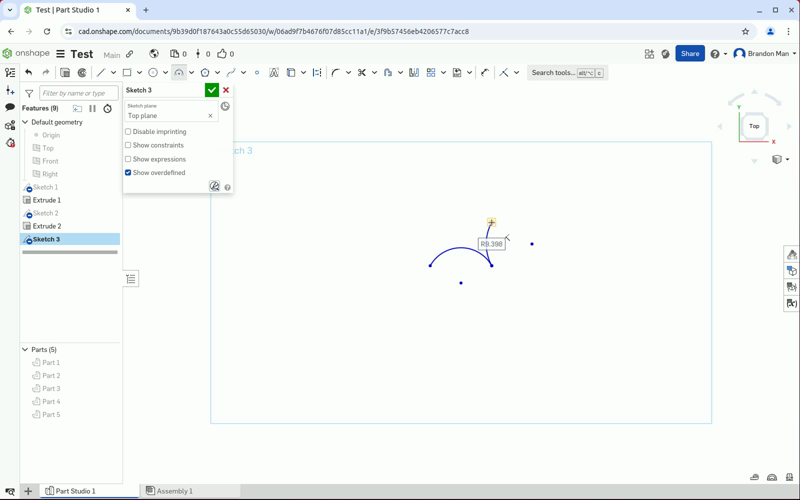
mouse_move(430, 222)
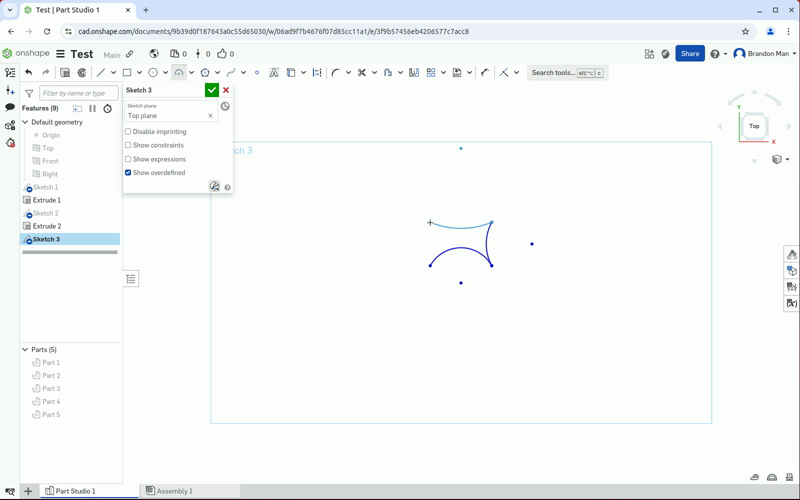
click(430, 222)
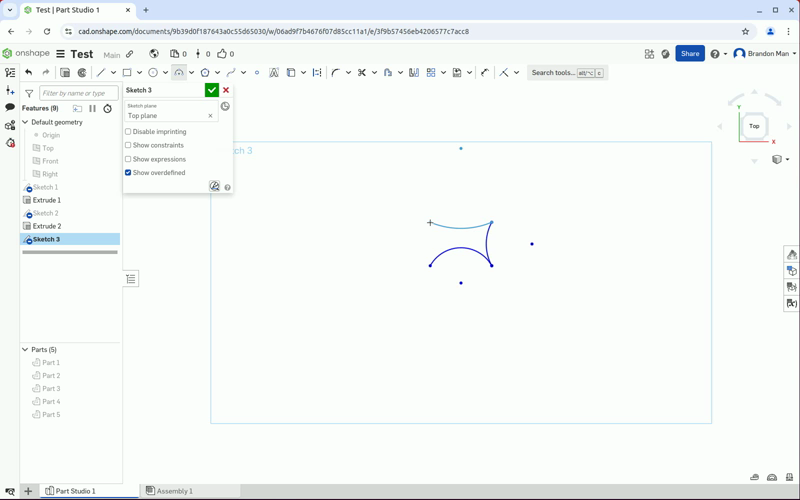
mouse_move(461, 239)
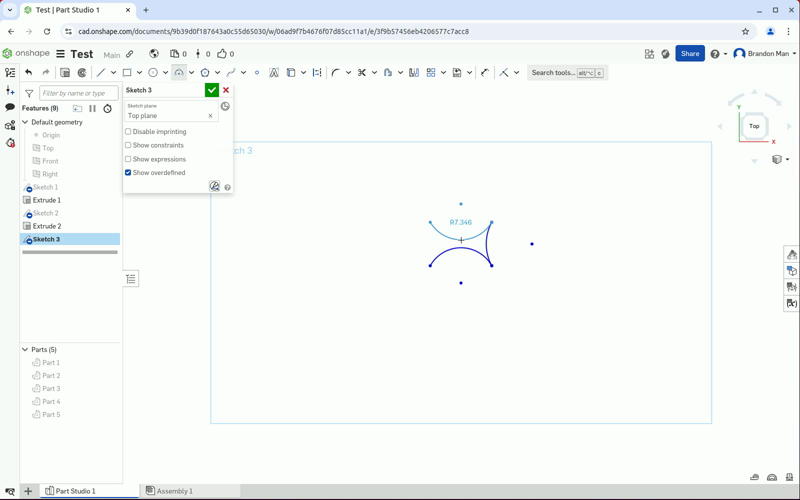
click(461, 239)
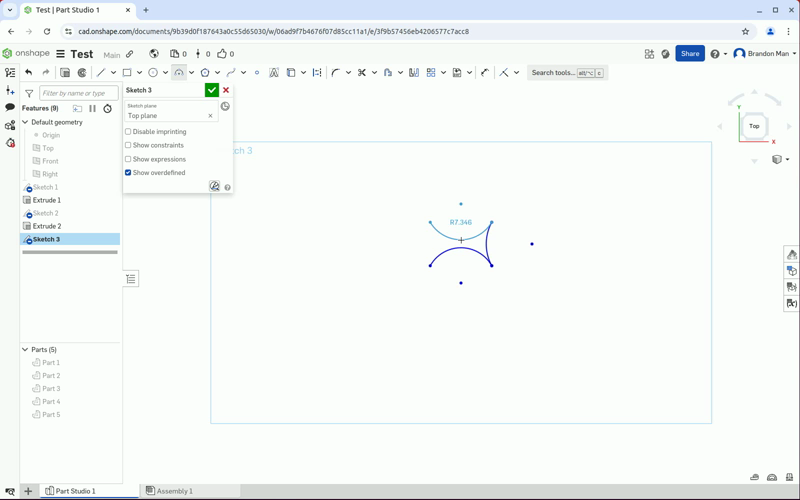
key_up(shift)
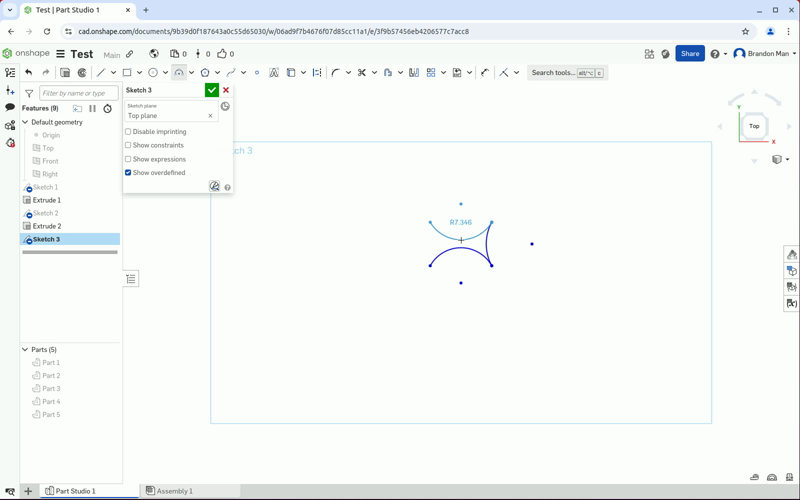
mouse_move(430, 222)
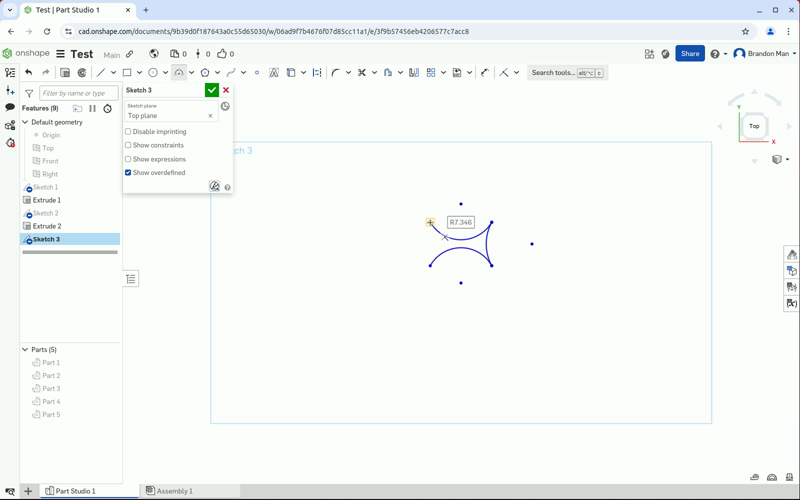
click(430, 222)
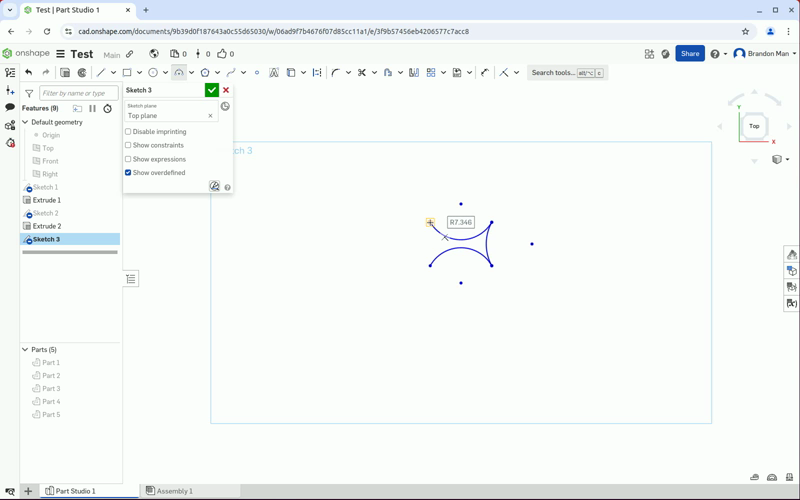
mouse_move(430, 265)
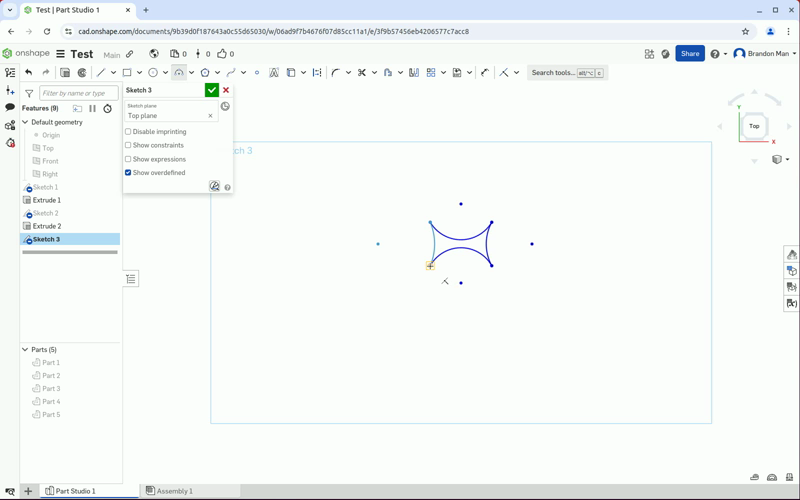
click(430, 265)
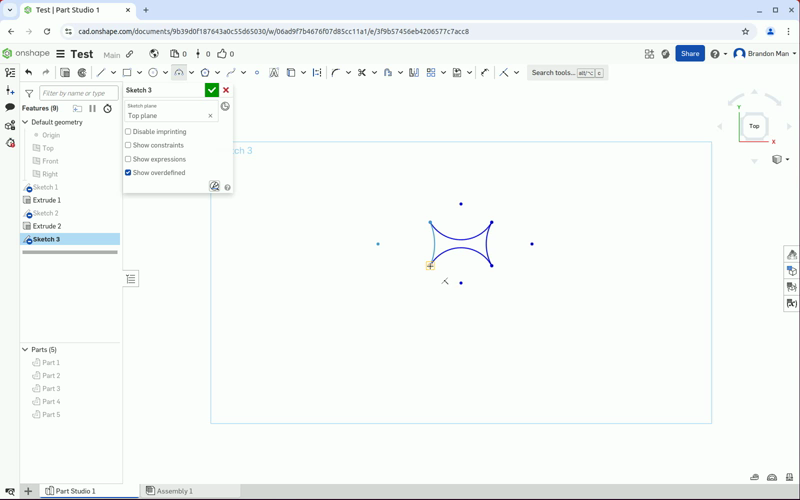
key_down(shift)
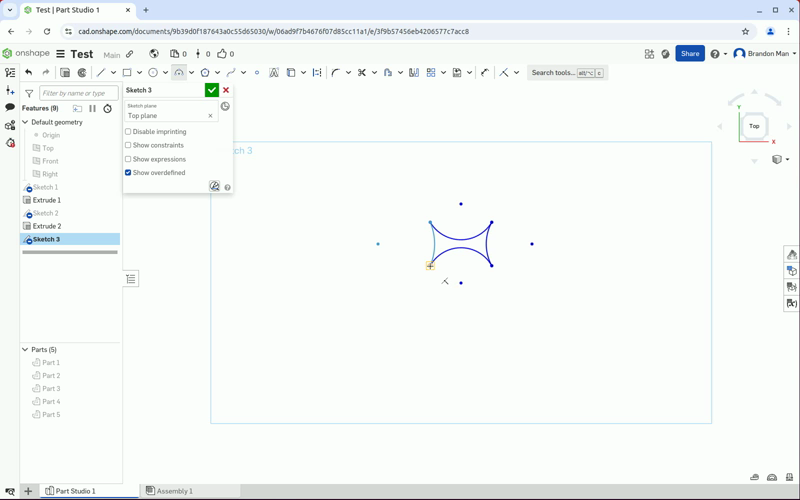
mouse_move(436, 243)
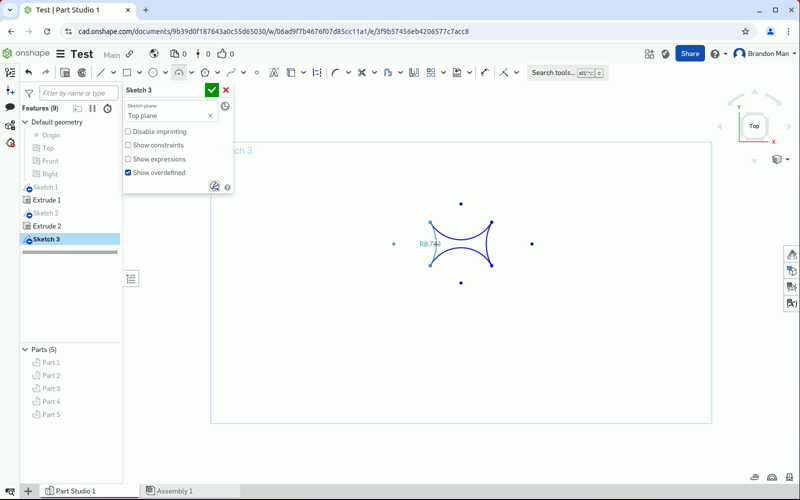
click(436, 243)
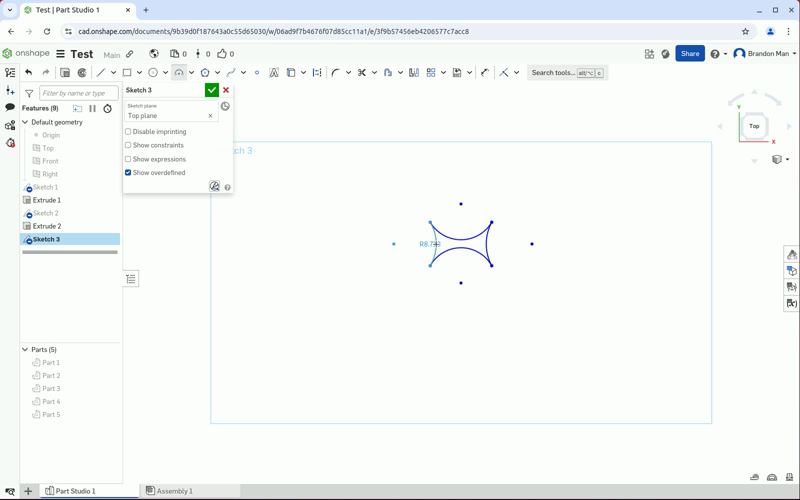
key_up(shift)
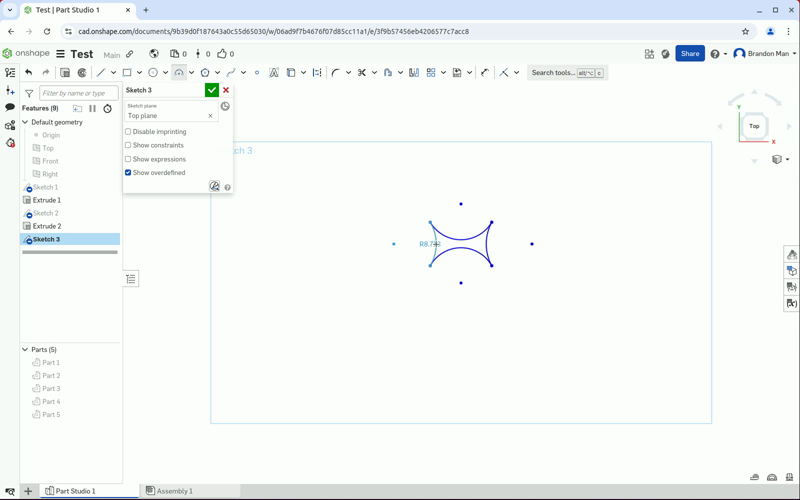
key(esc)
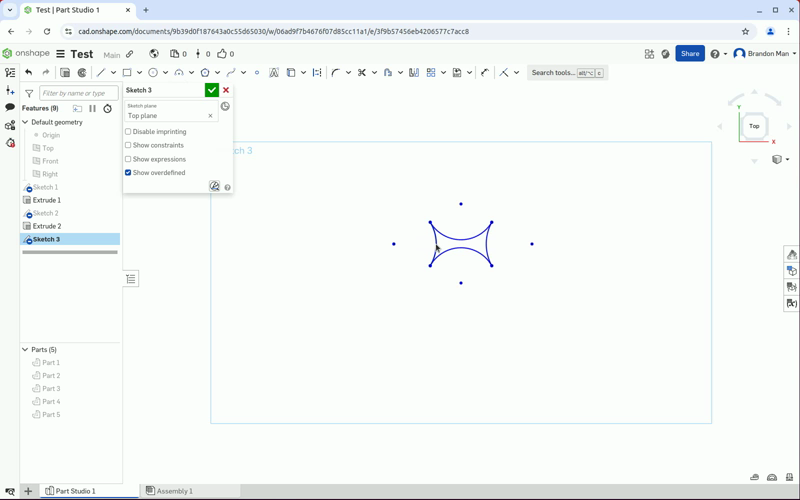
mouse_move(486, 253)
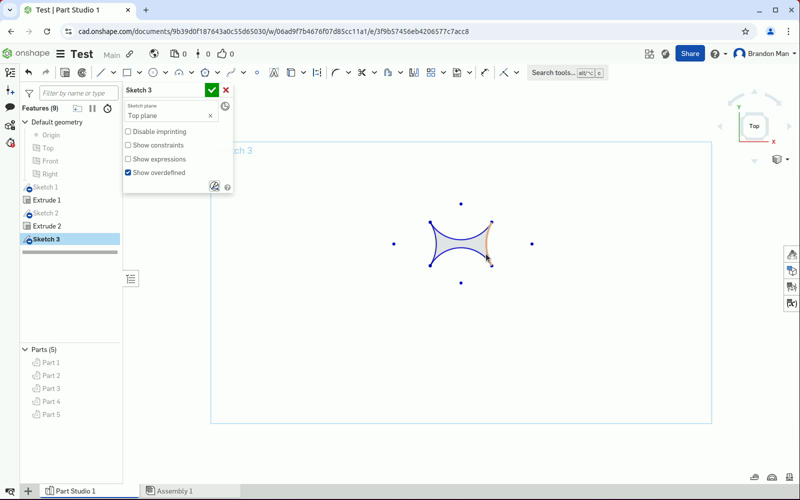
scroll(6)
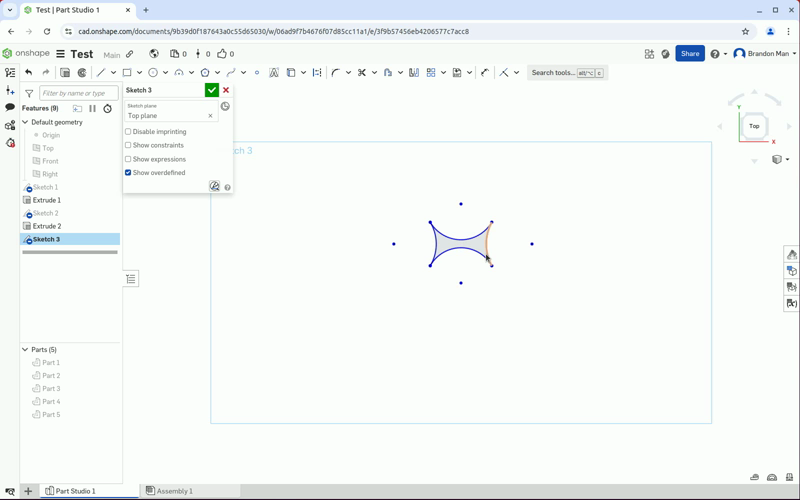
scroll(6)
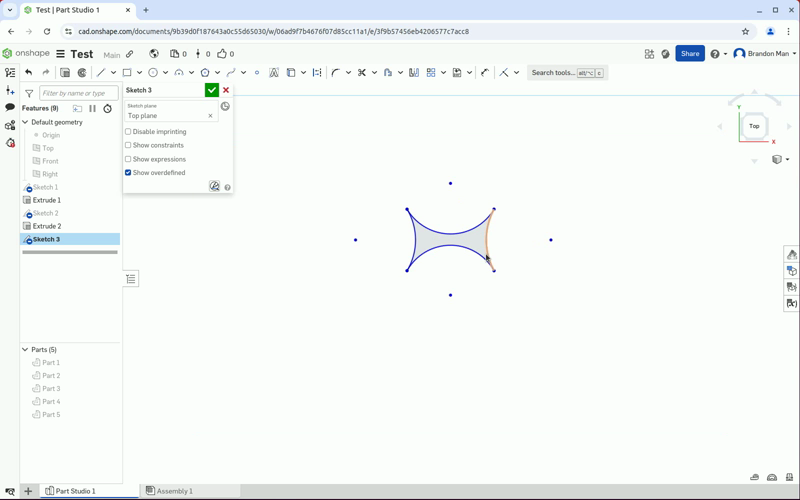
scroll(6)
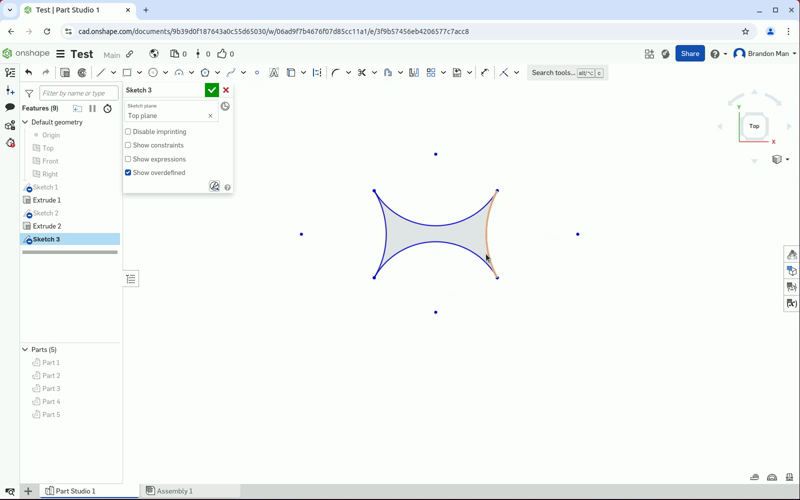
scroll(6)
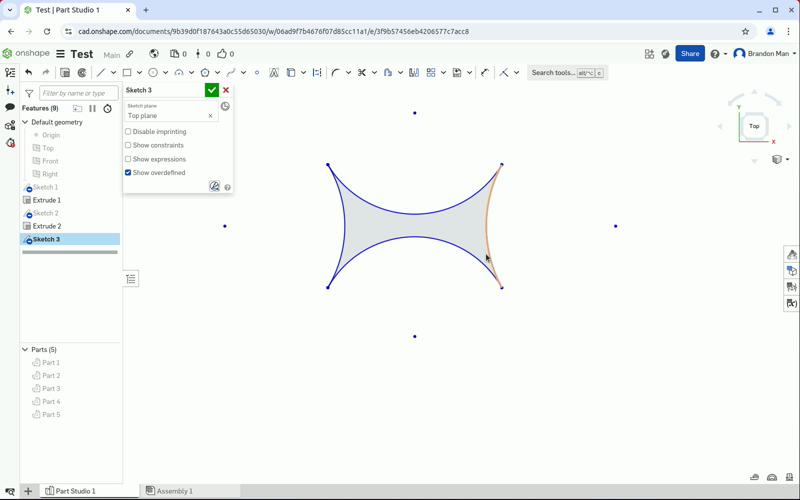
scroll(6)
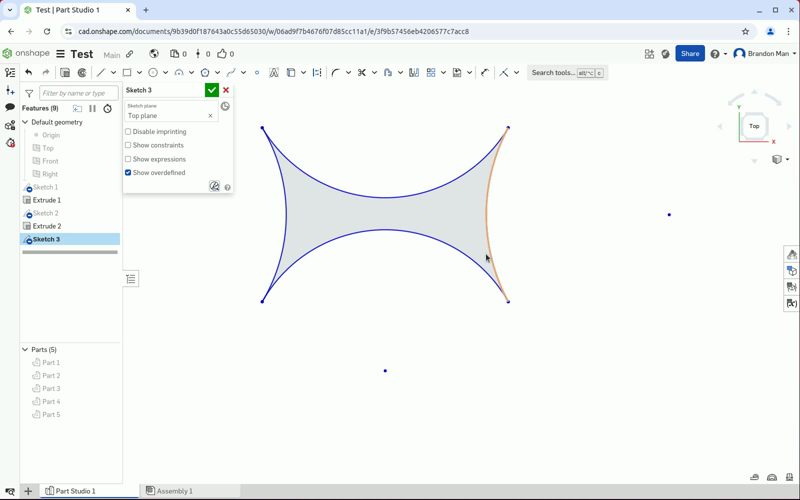
scroll(6)
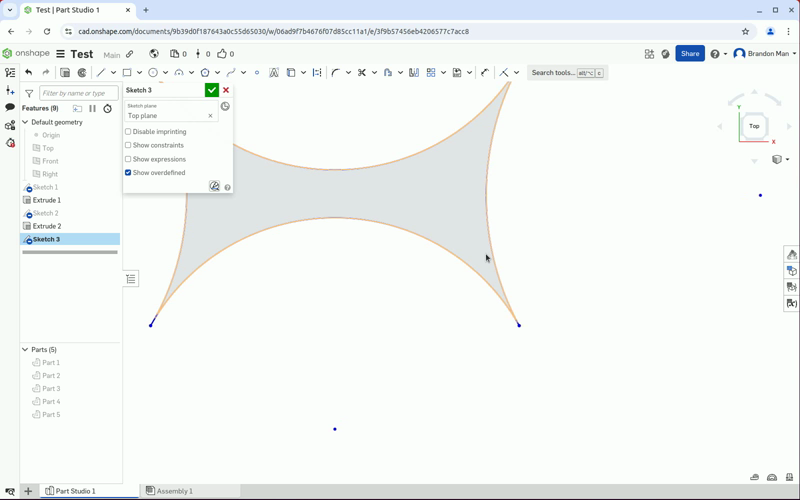
scroll(6)
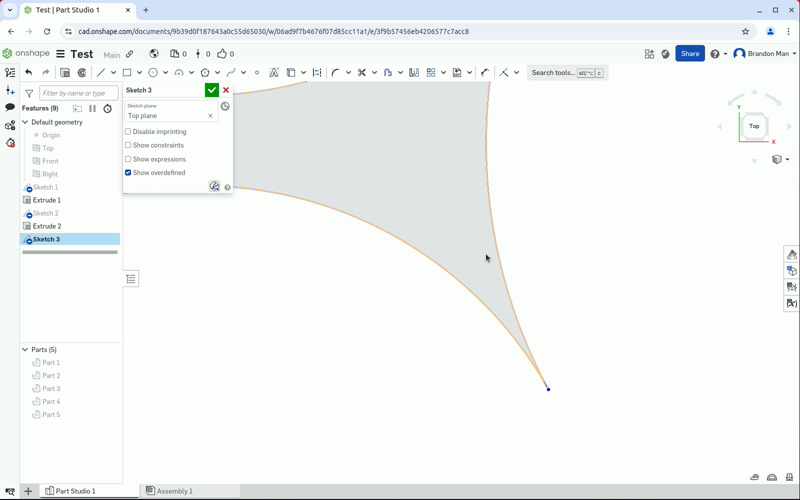
click(486, 253)
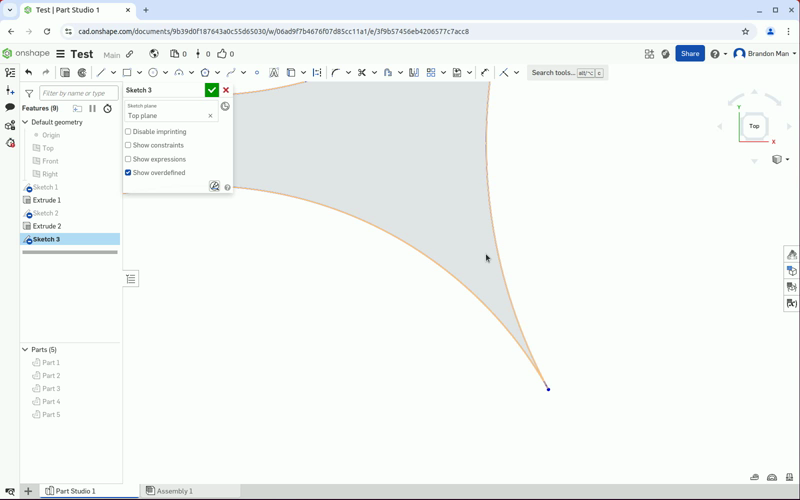
scroll(-6)
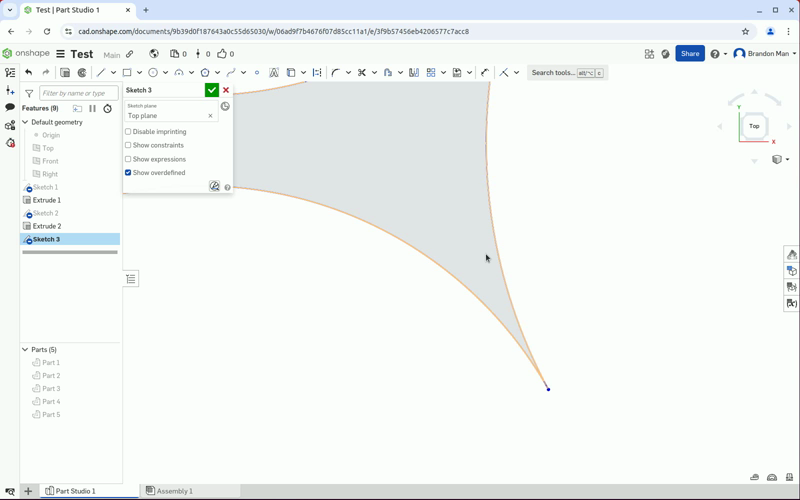
scroll(-6)
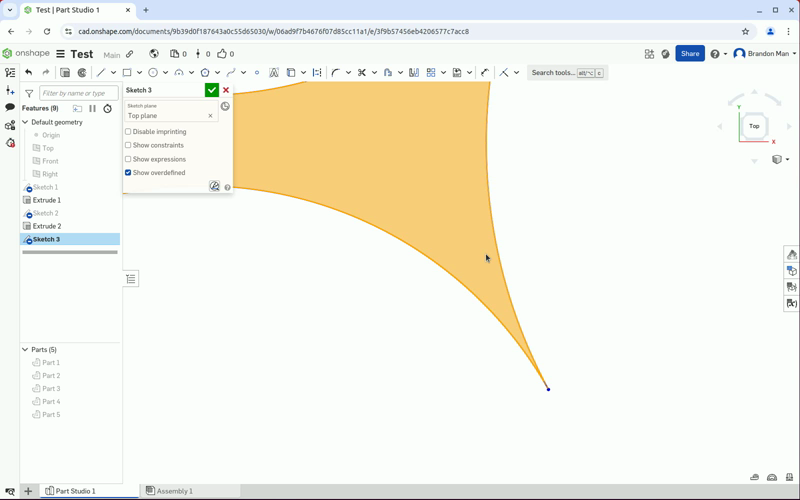
scroll(-6)
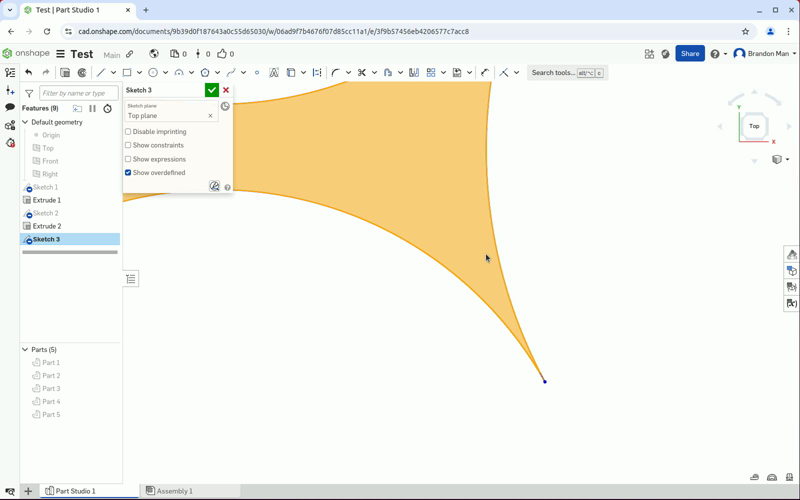
scroll(-6)
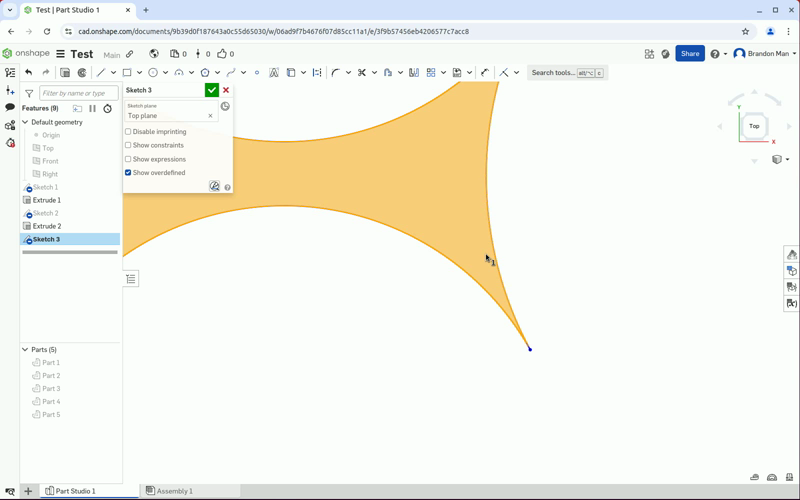
scroll(-6)
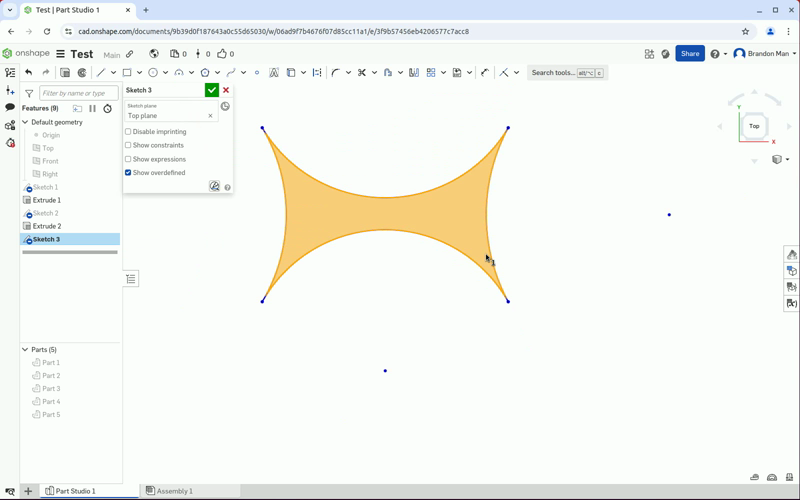
scroll(-6)
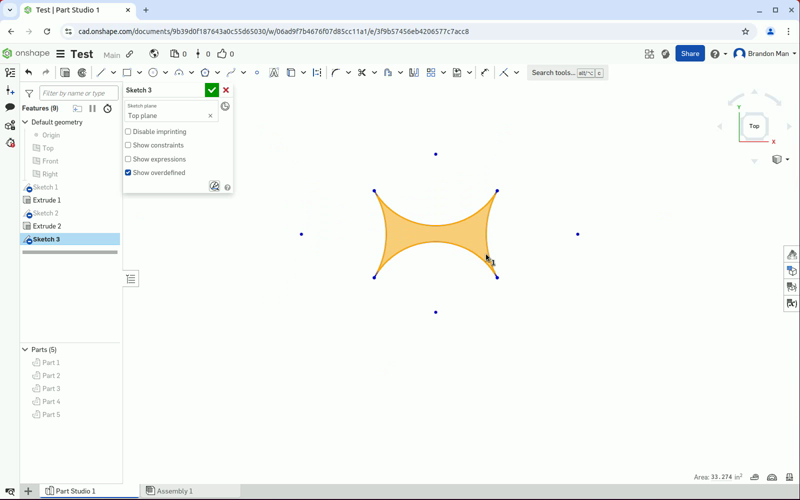
scroll(-6)
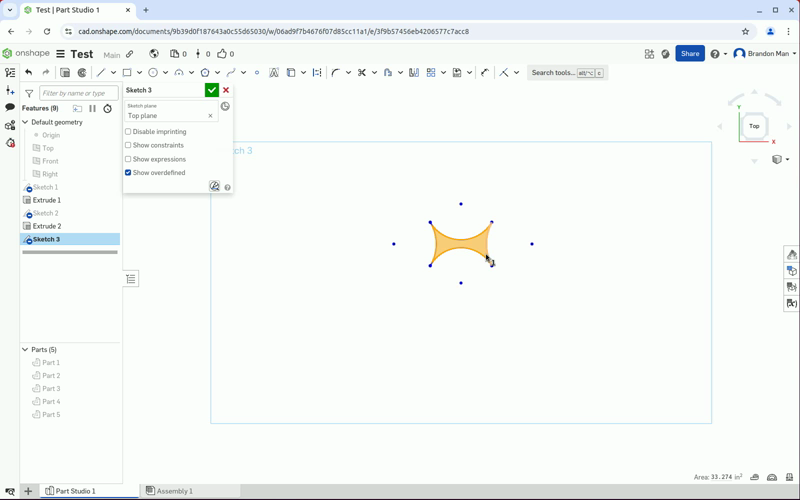
mouse_move(73, 352)
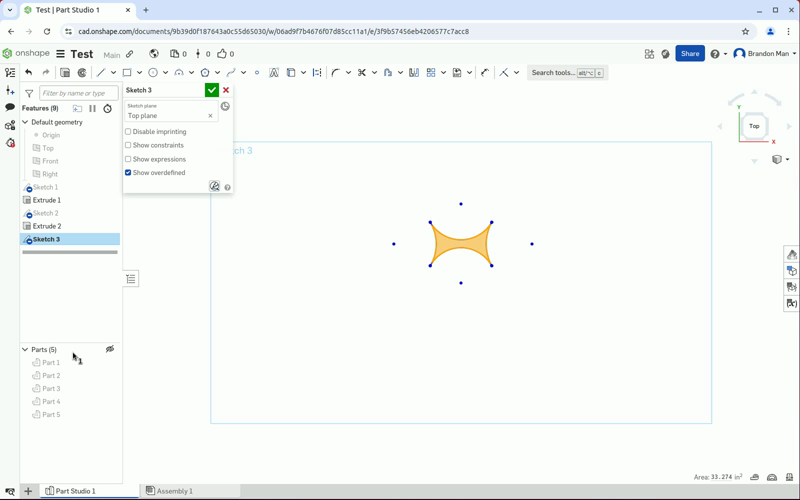
key(shift+y)
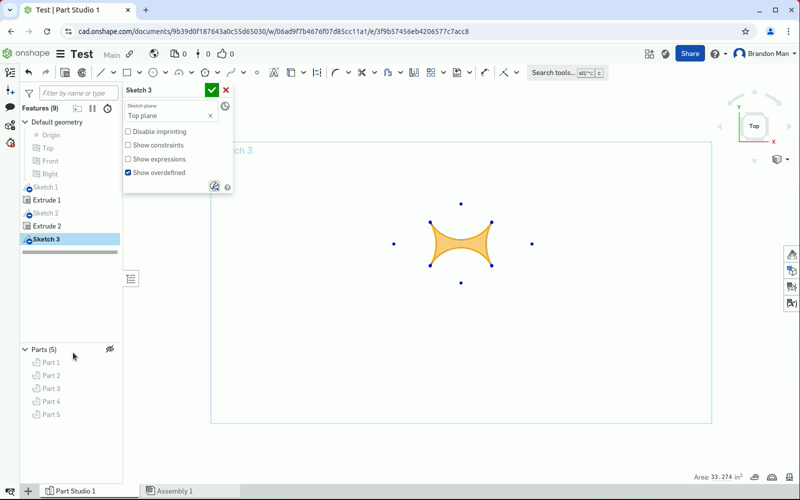
key(shift+e)
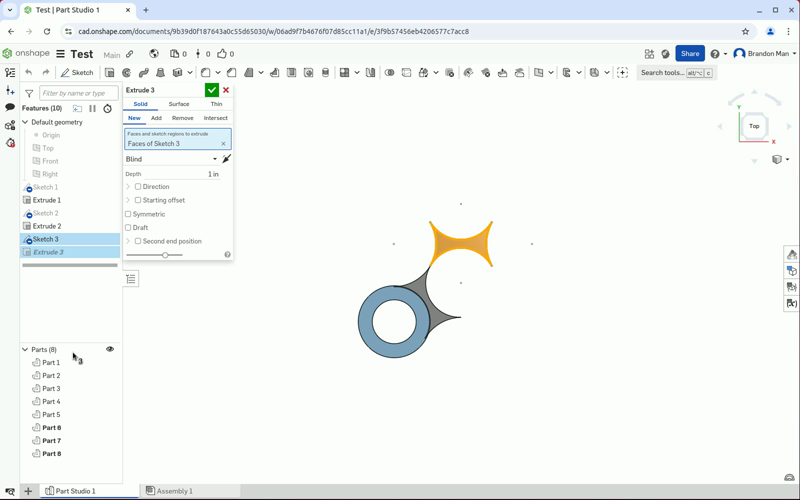
mouse_move(143, 106)
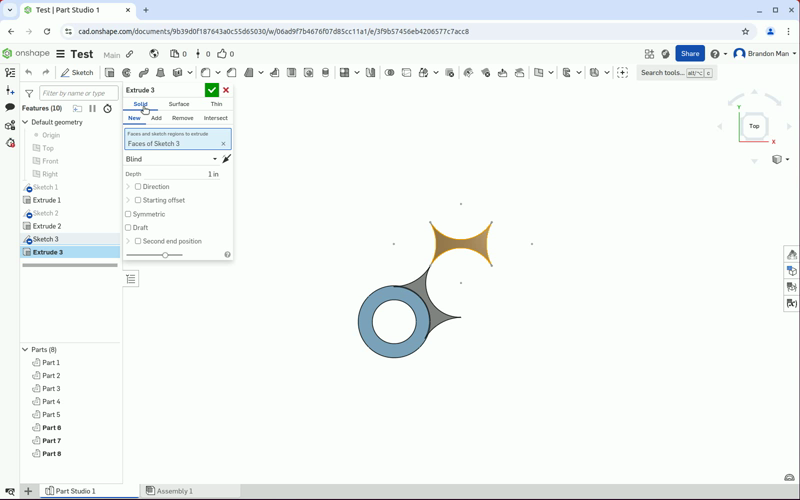
click(143, 106)
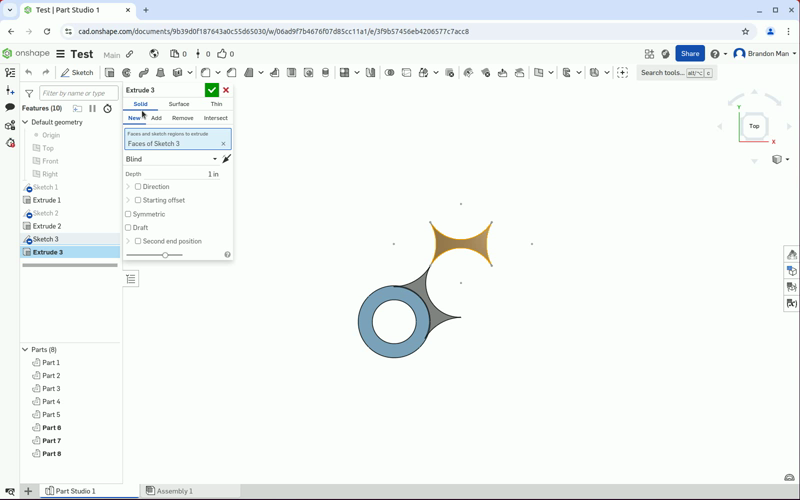
mouse_move(137, 120)
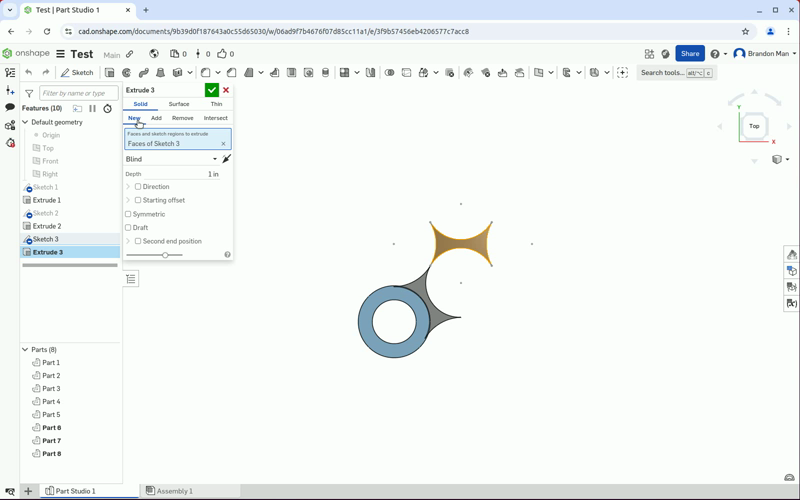
click(137, 120)
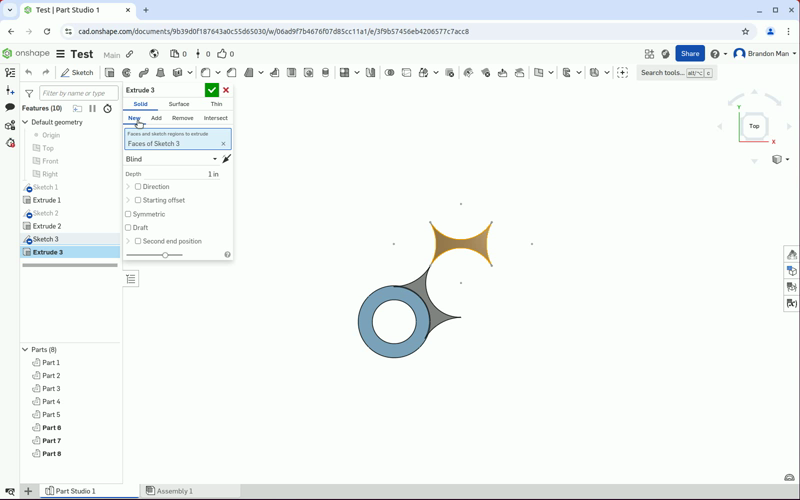
key(tab, 4)
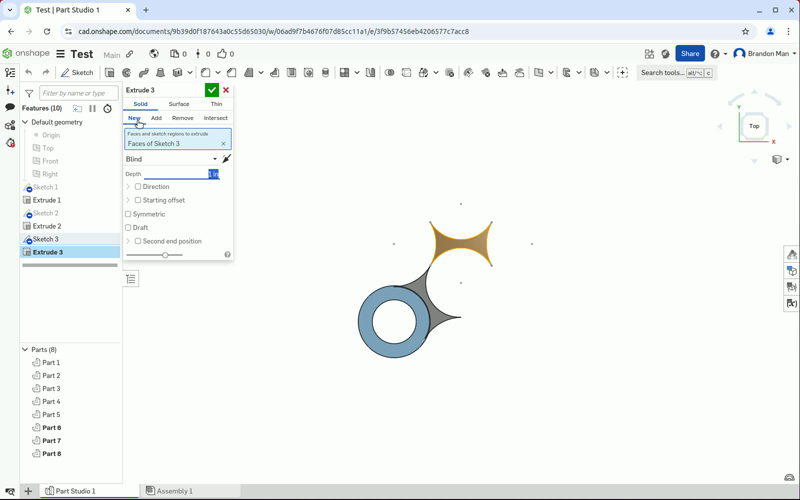
text(2.407)
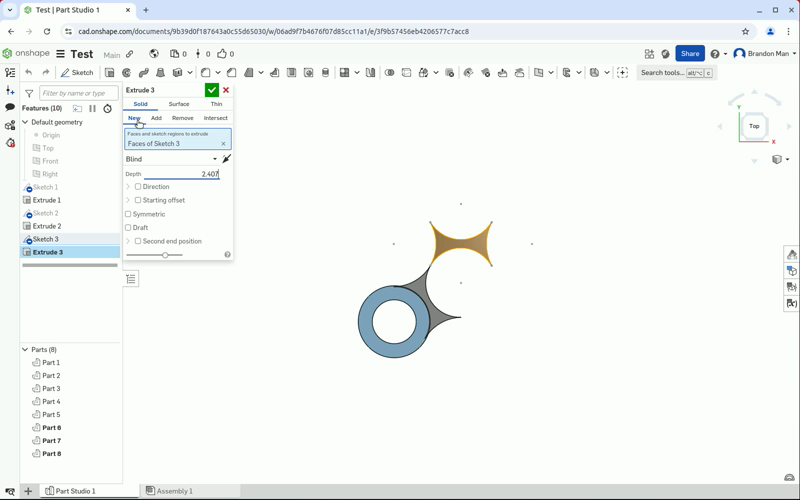
key(enter)
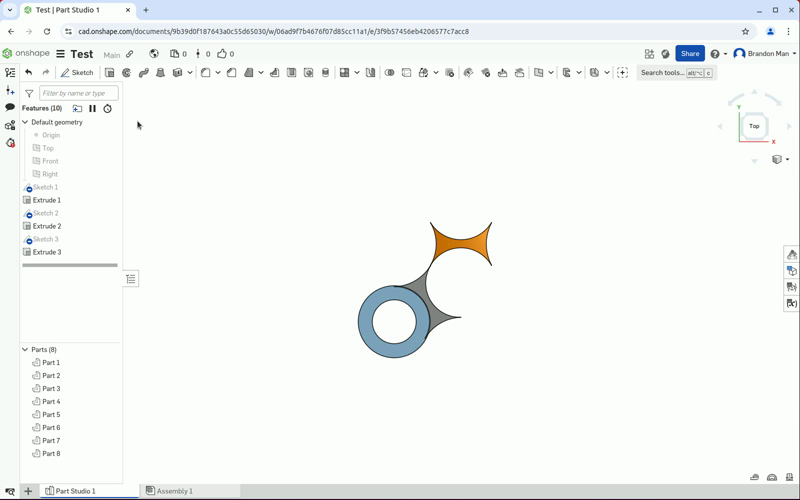
key(shift+h)
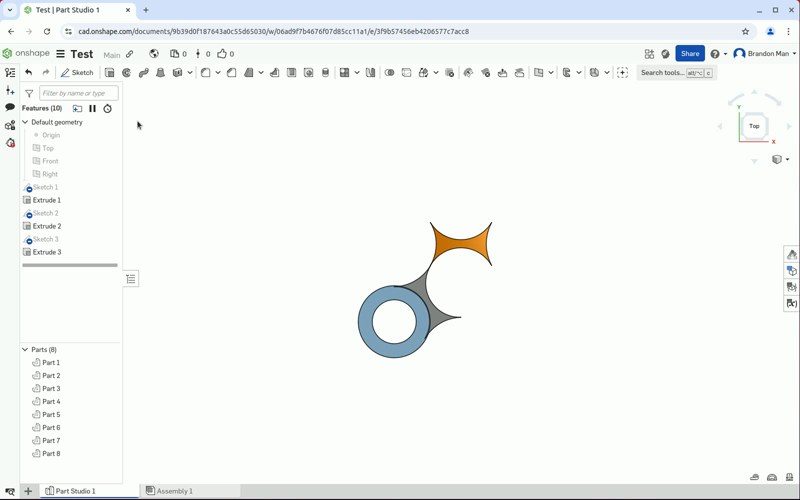
key(shift+h)
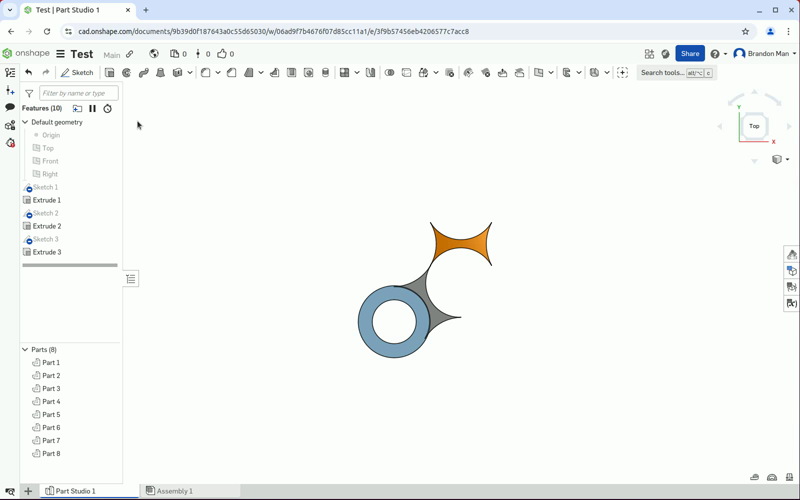
mouse_move(73, 189)
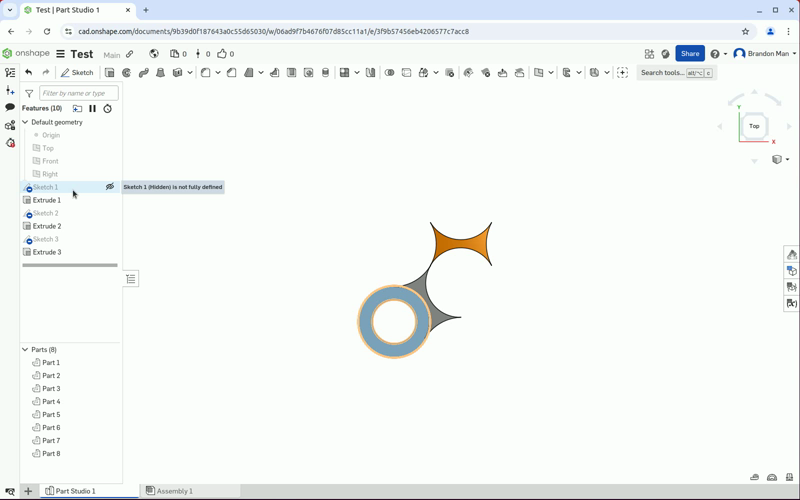
click(73, 189)
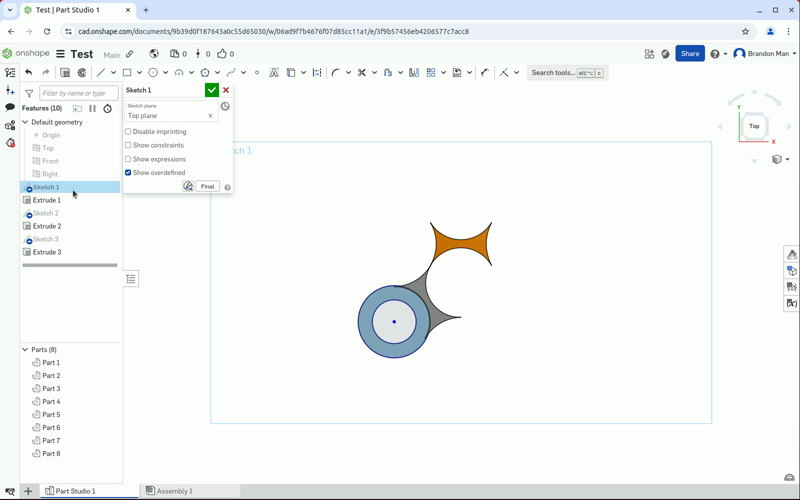
mouse_move(229, 92)
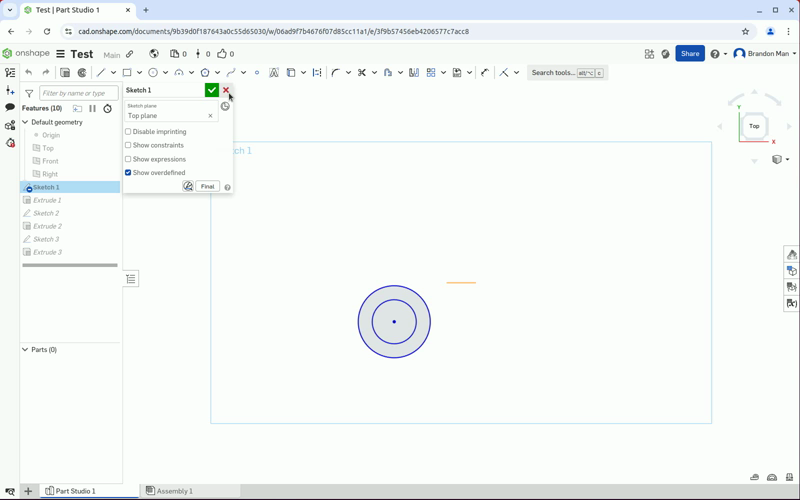
click(229, 92)
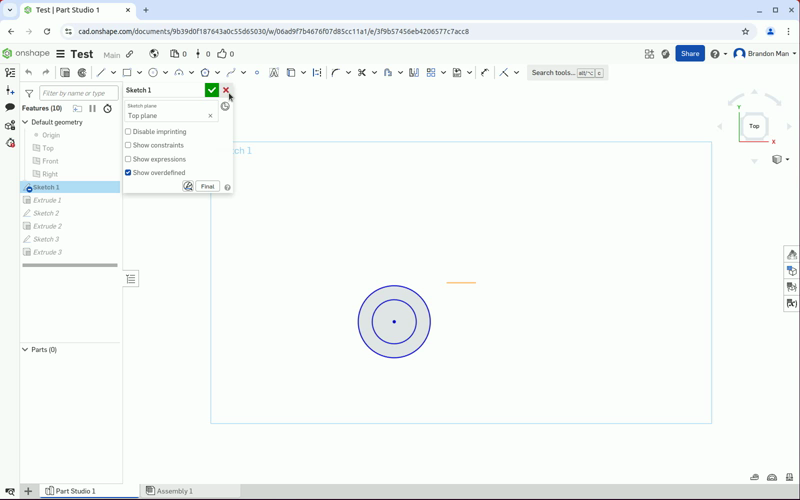
key(shift+s)
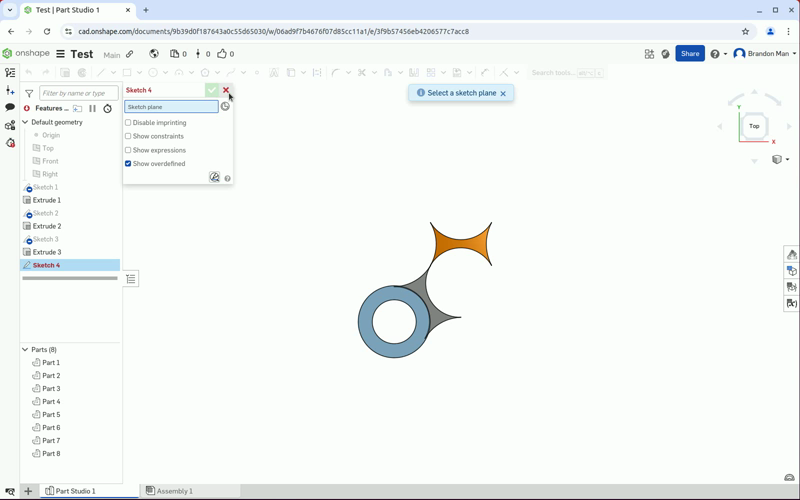
mouse_move(73, 150)
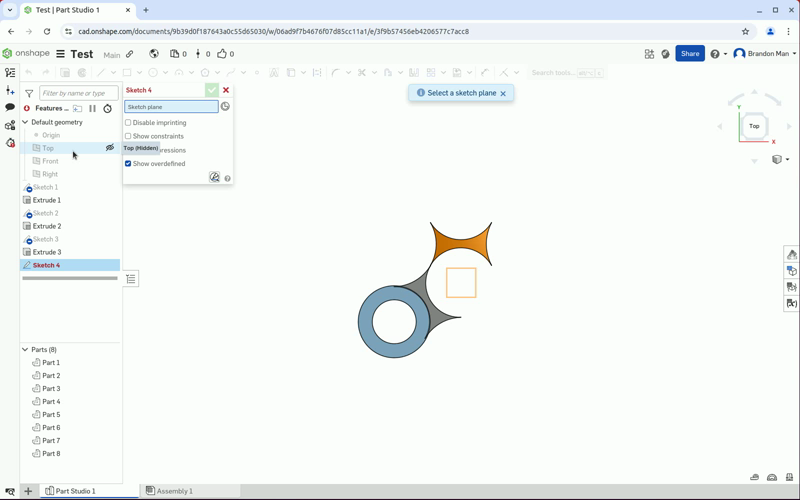
click(73, 150)
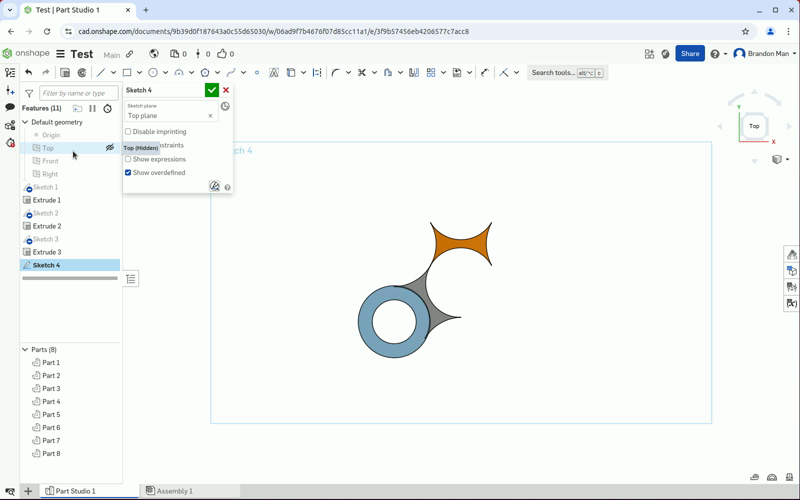
mouse_move(73, 352)
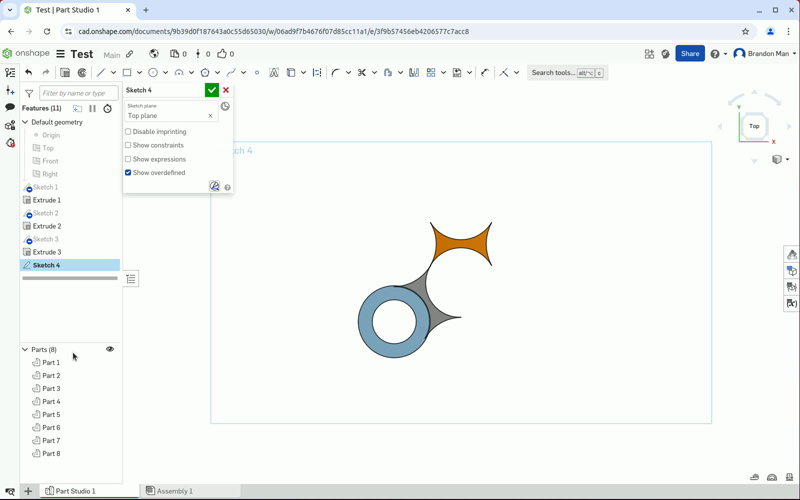
key(y)
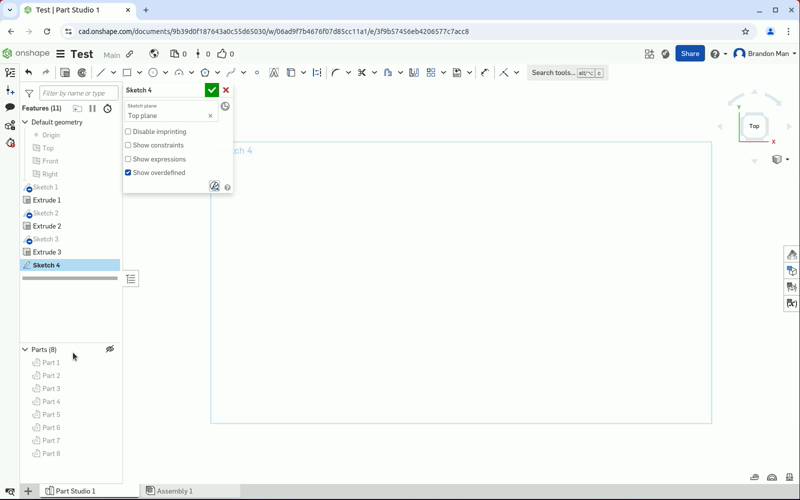
key(c)
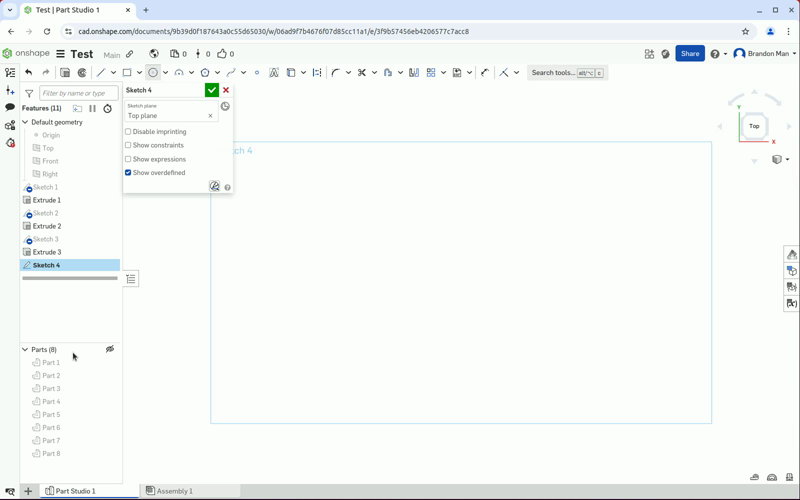
key_down(shift)
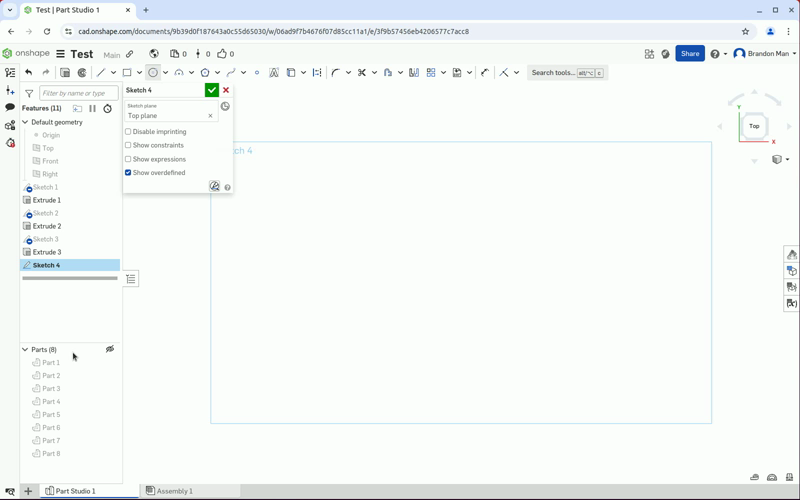
mouse_move(461, 205)
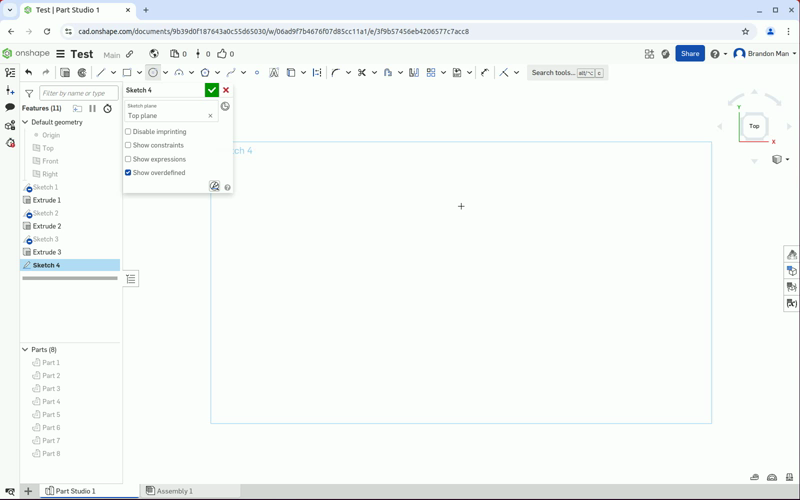
click(461, 205)
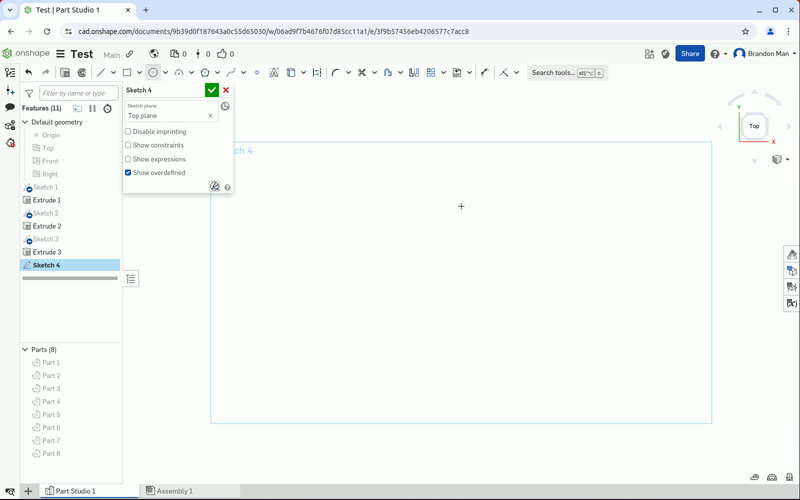
key_up(shift)
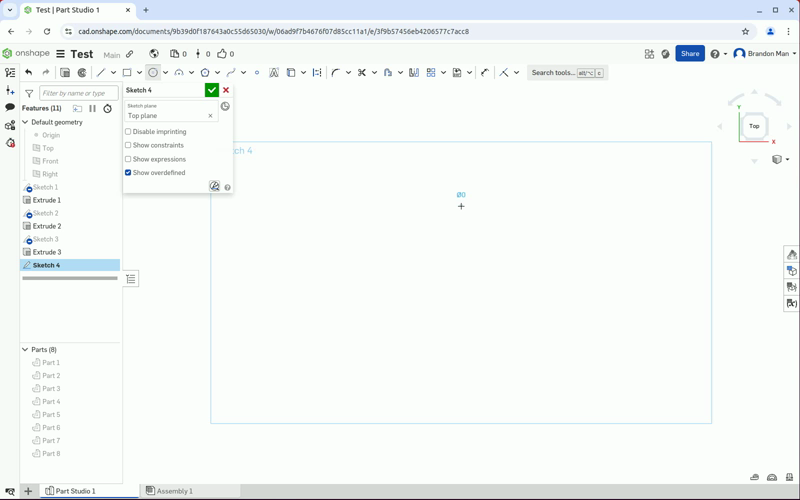
mouse_move(497, 205)
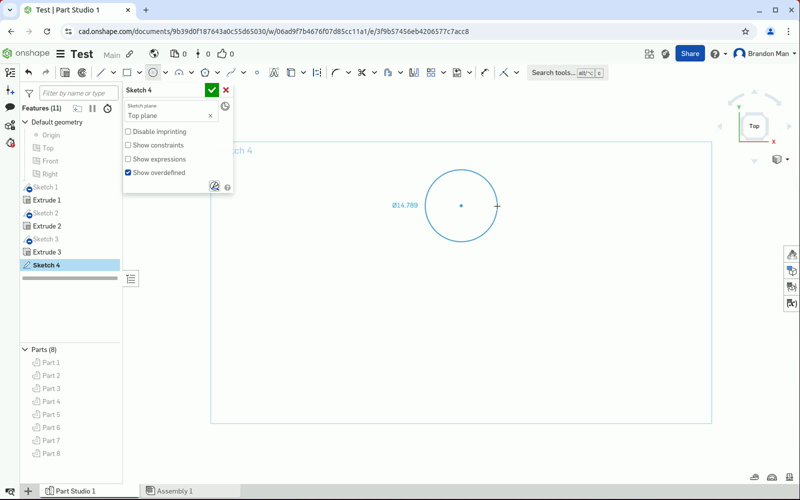
click(497, 205)
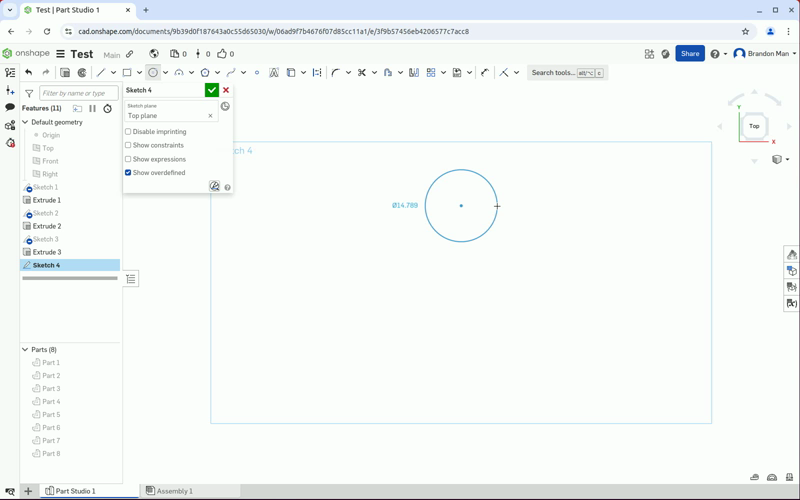
key(esc)
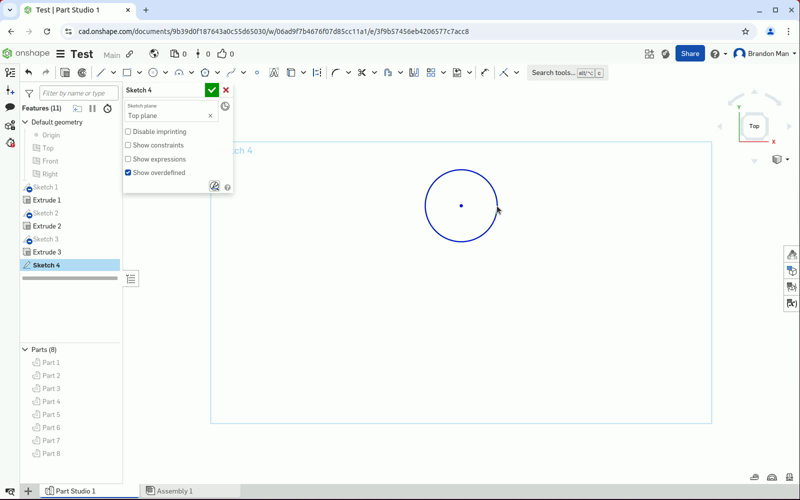
key(c)
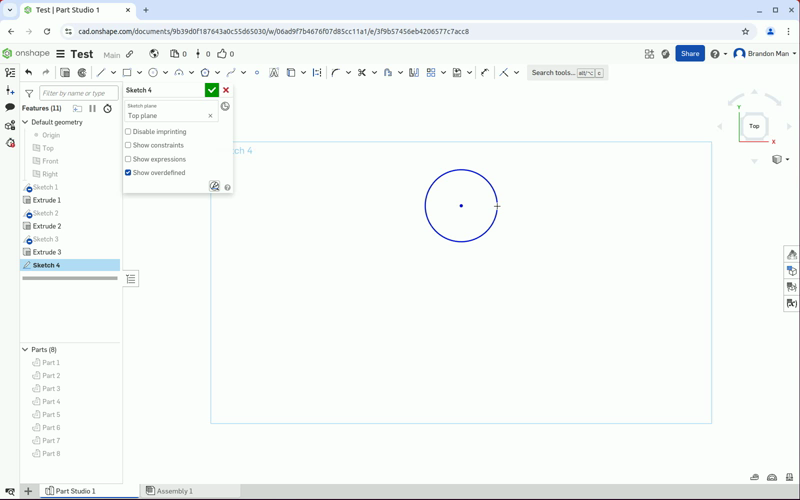
key_down(shift)
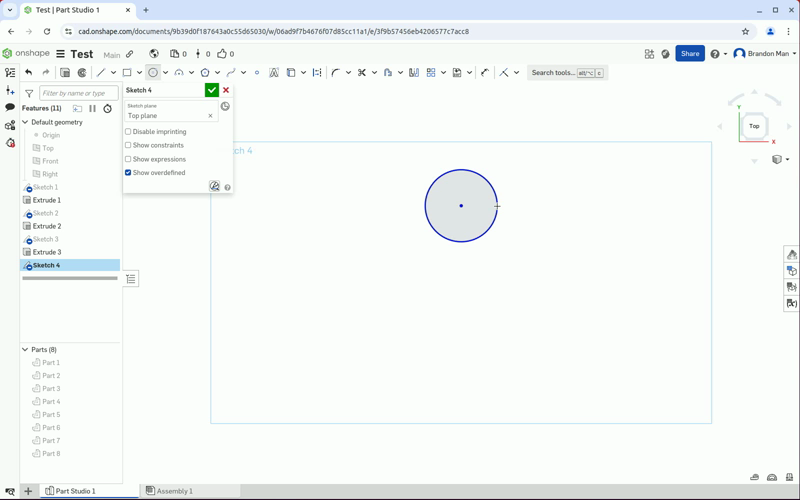
mouse_move(461, 205)
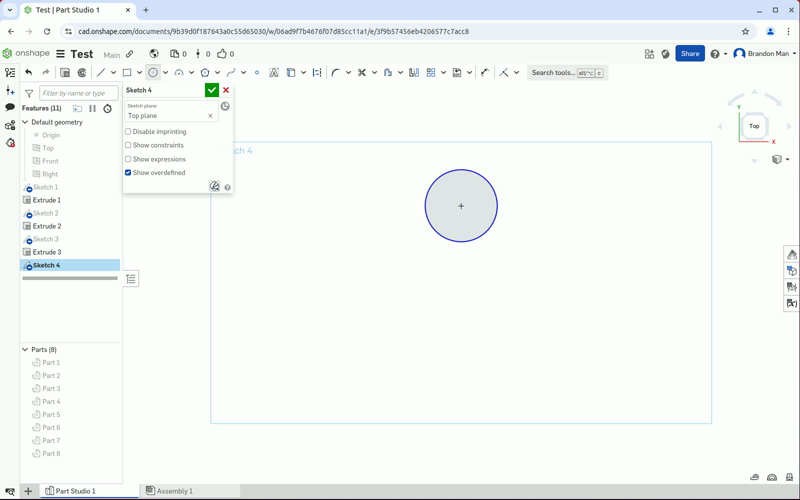
click(461, 205)
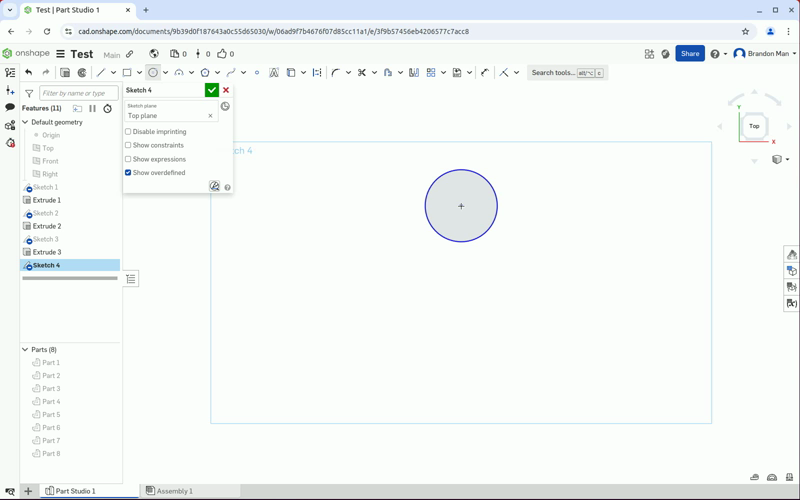
key_up(shift)
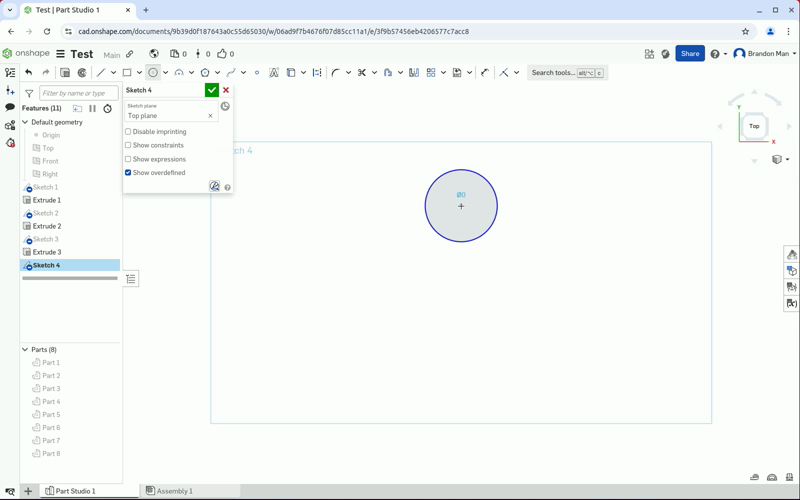
mouse_move(482, 205)
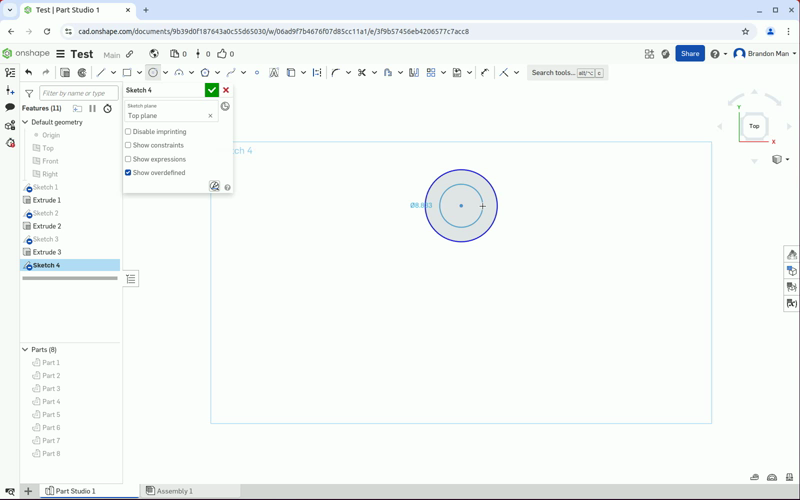
click(482, 205)
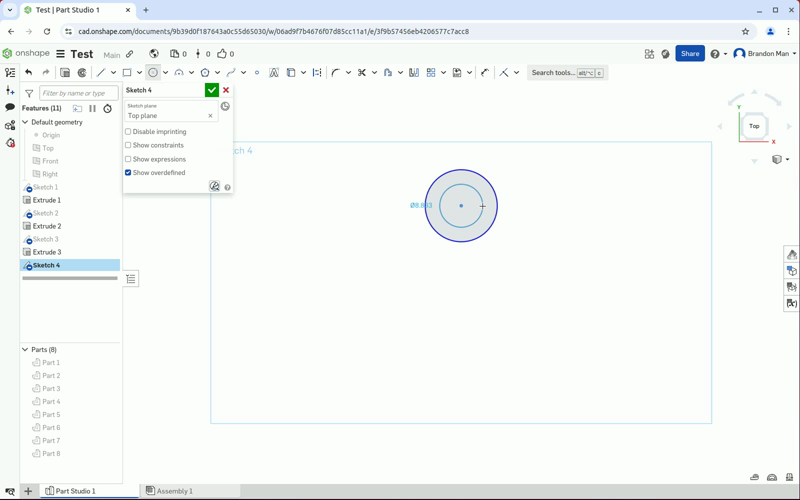
key(esc)
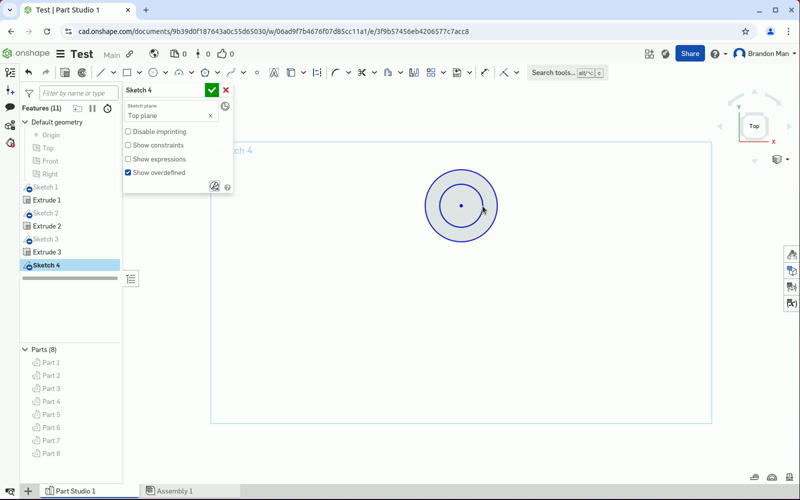
mouse_move(482, 218)
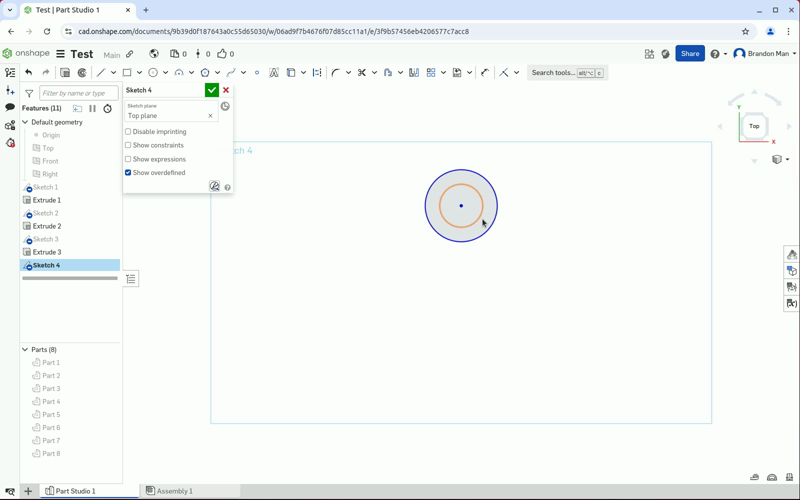
click(482, 218)
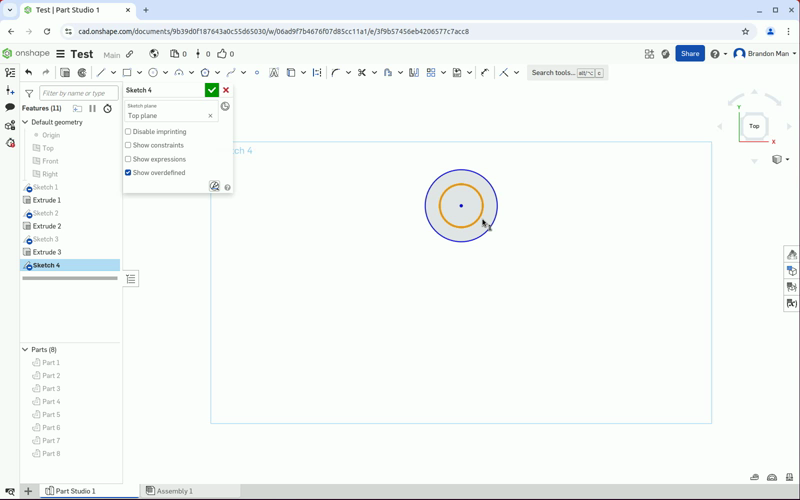
mouse_move(73, 352)
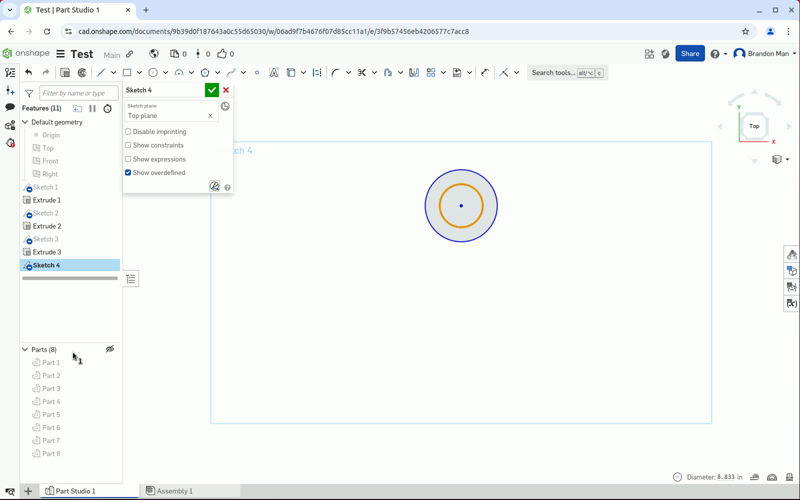
key(shift+y)
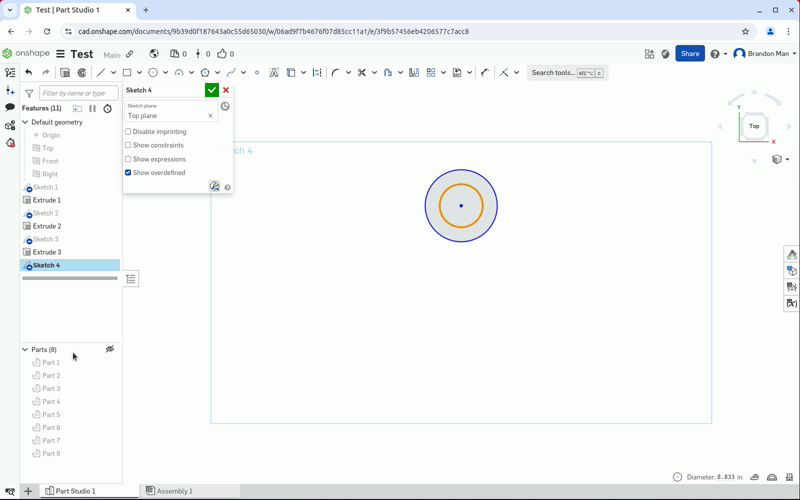
key(shift+e)
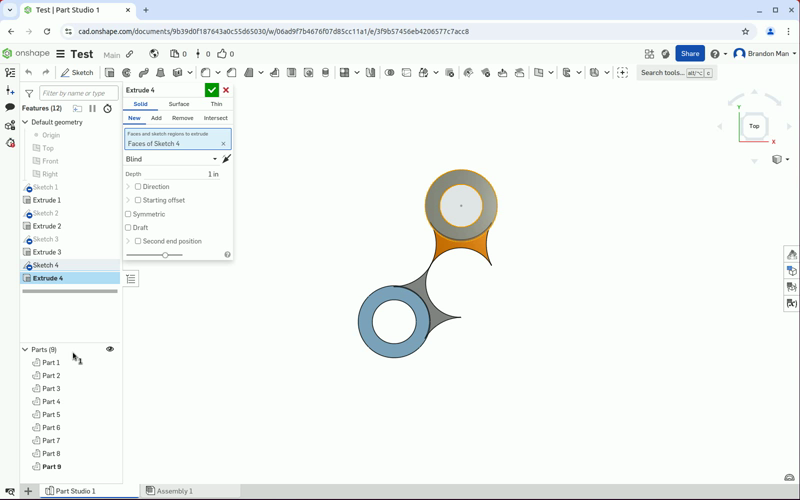
mouse_move(143, 106)
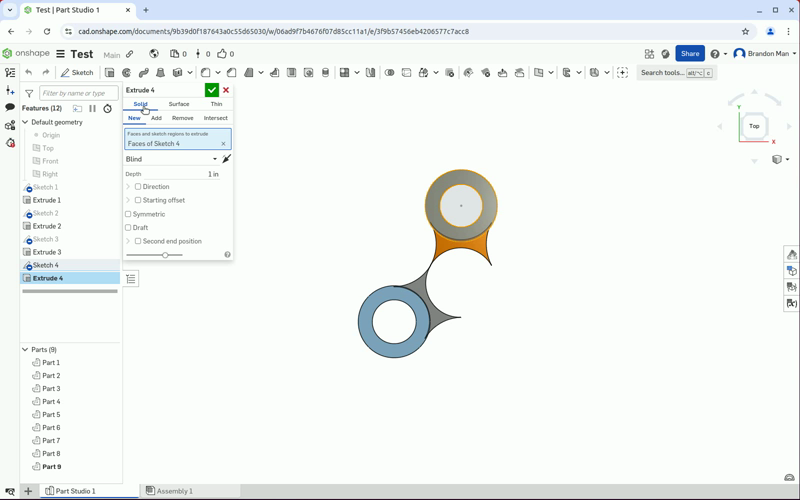
click(143, 106)
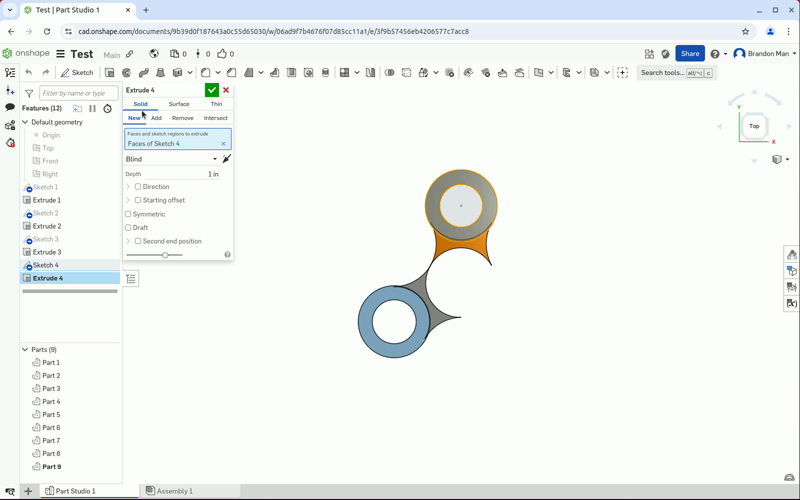
mouse_move(137, 120)
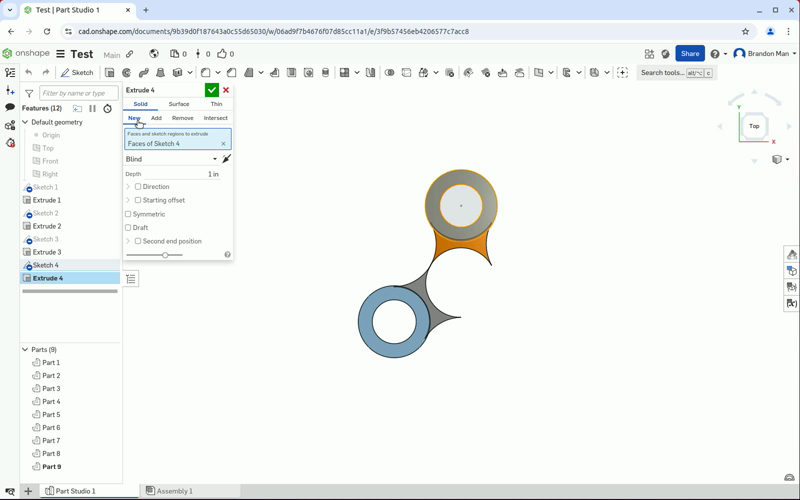
click(137, 120)
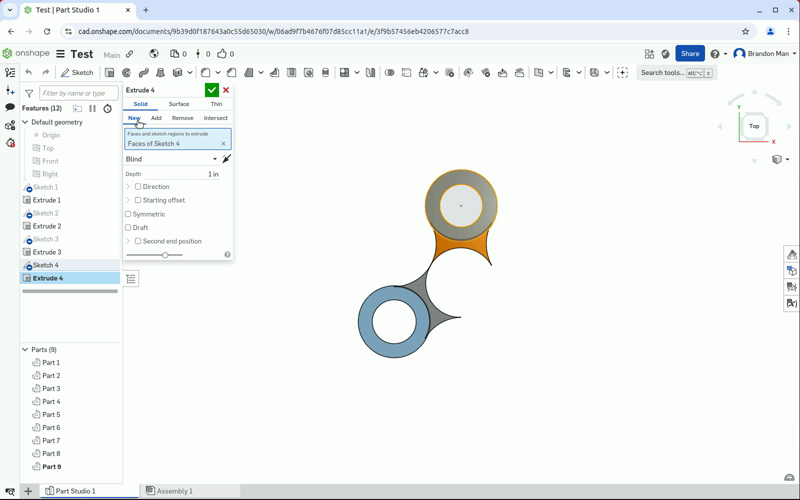
key(tab, 4)
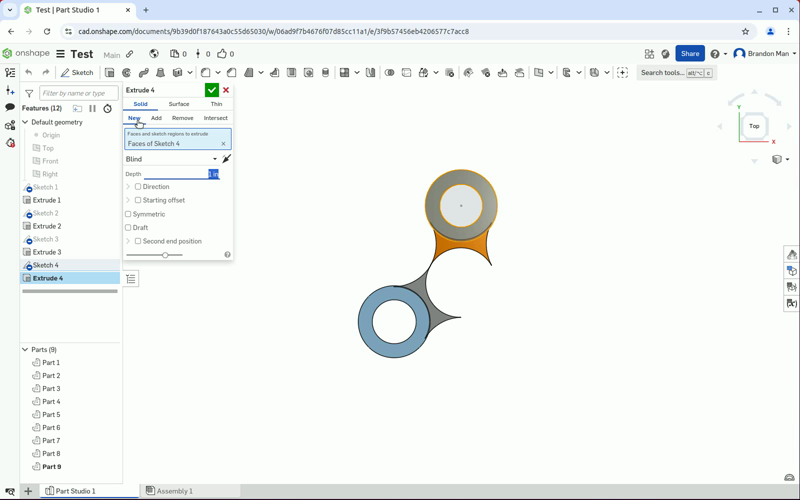
text(2.407)
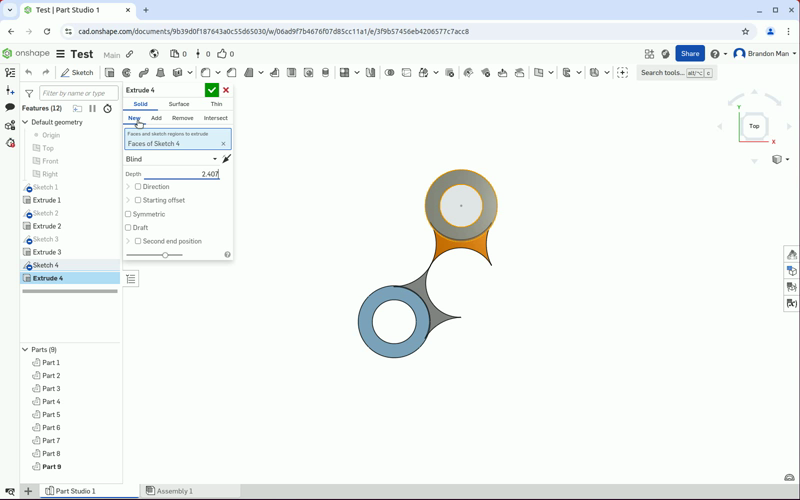
key(enter)
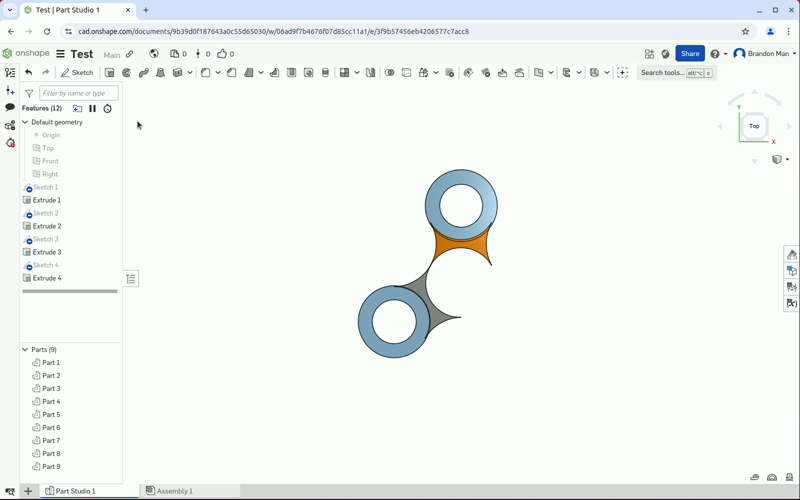
key(shift+h)
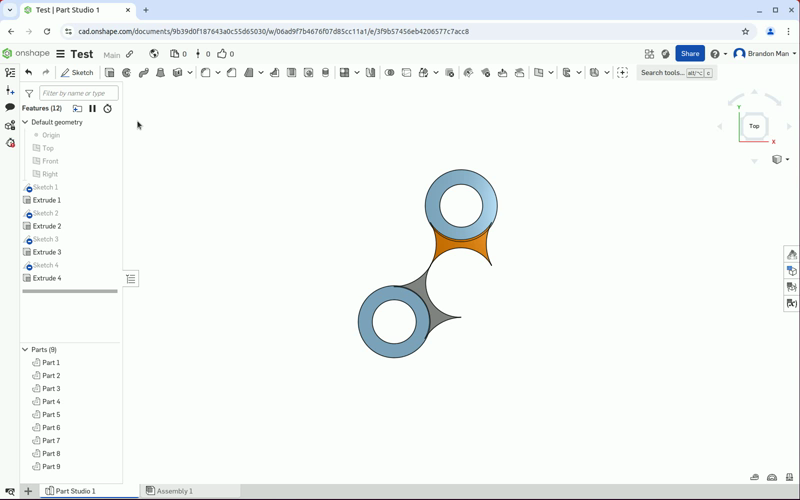
key(shift+h)
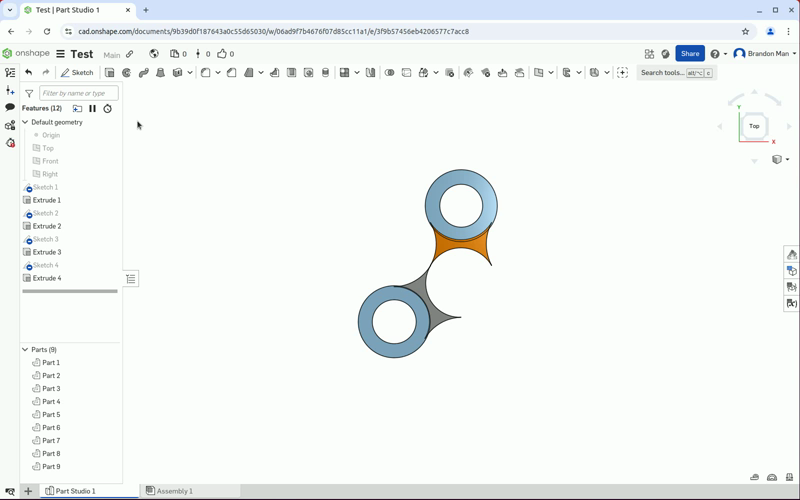
mouse_move(73, 189)
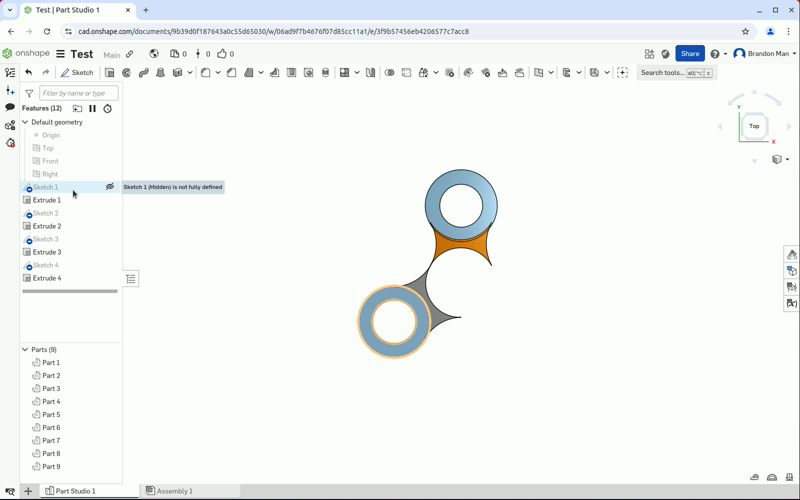
click(73, 189)
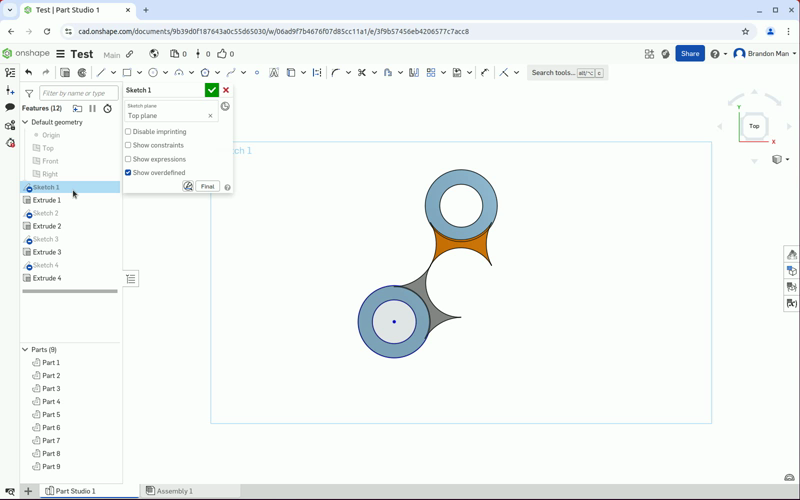
mouse_move(229, 92)
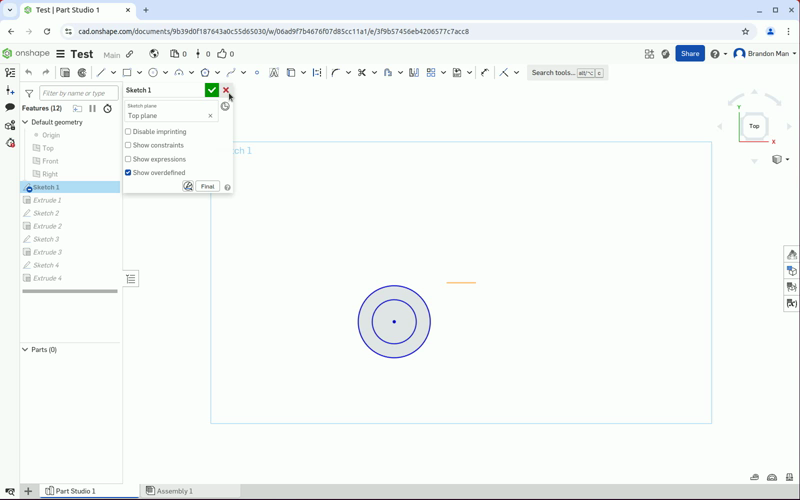
click(229, 92)
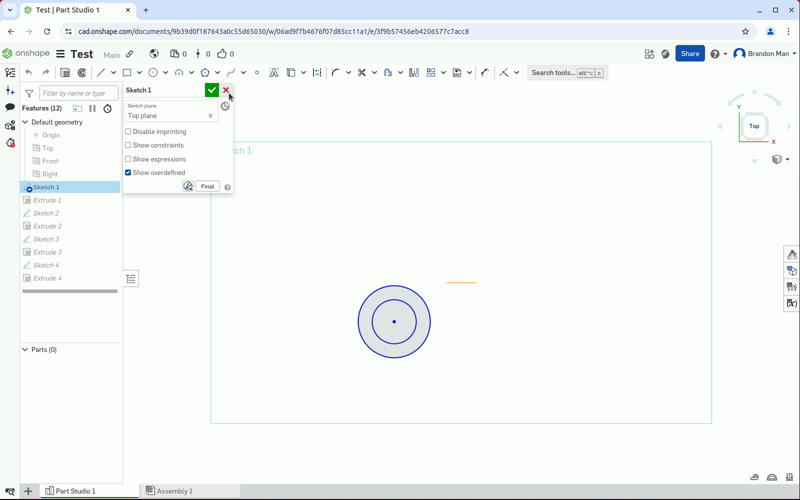
key(shift+s)
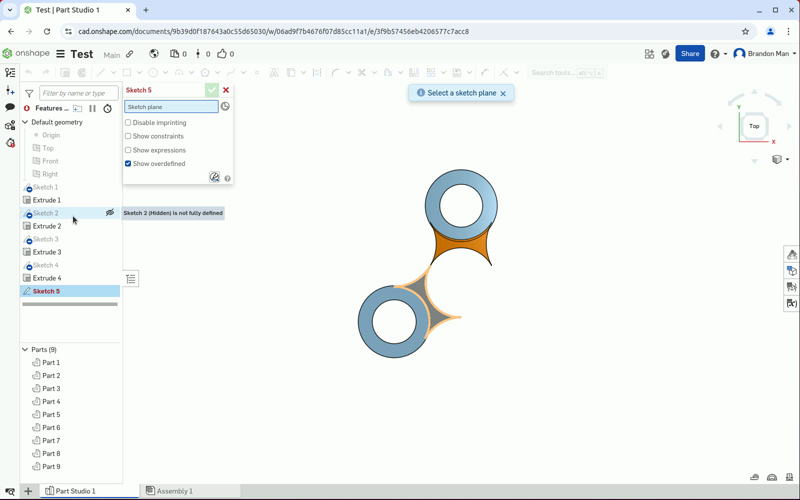
scroll(3)
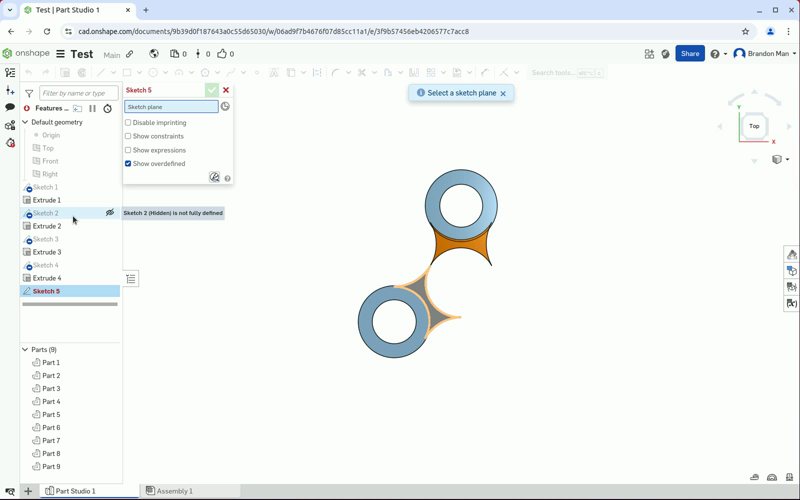
mouse_move(73, 150)
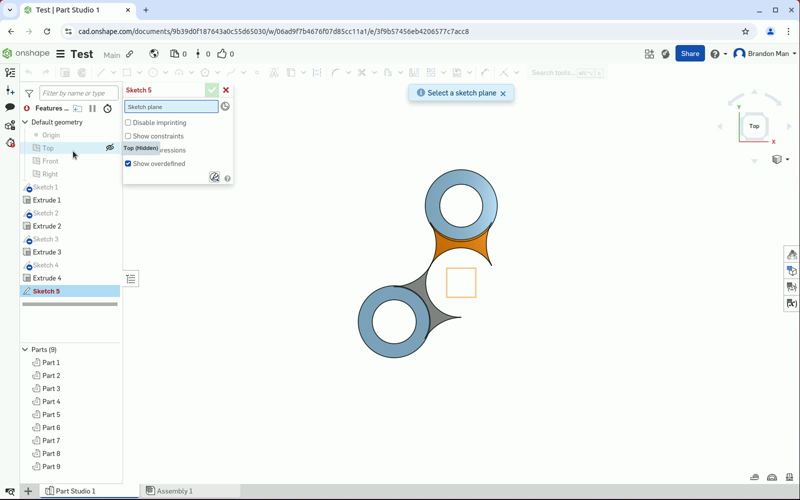
click(73, 150)
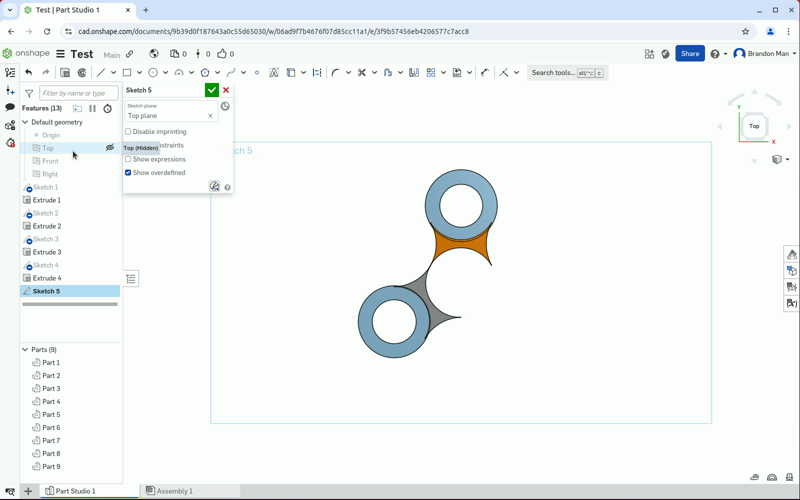
mouse_move(73, 352)
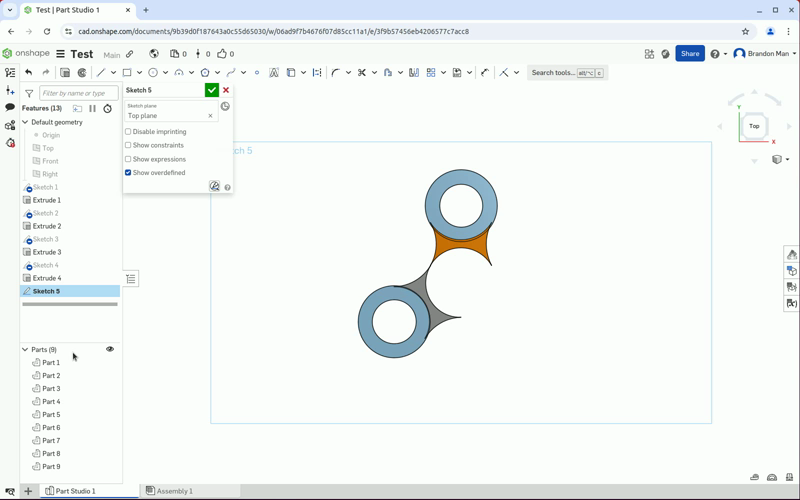
key(y)
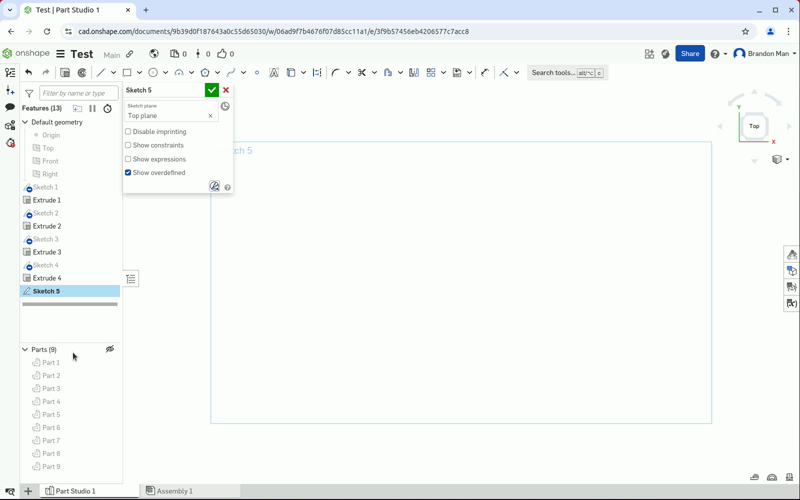
key(c)
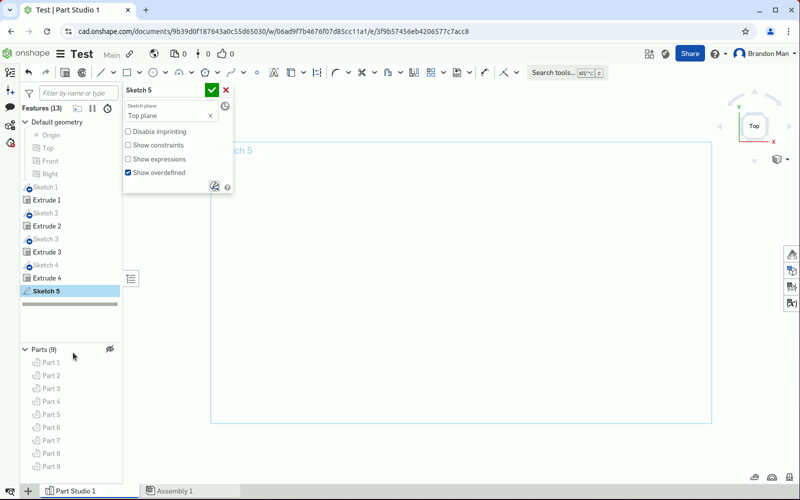
key_down(shift)
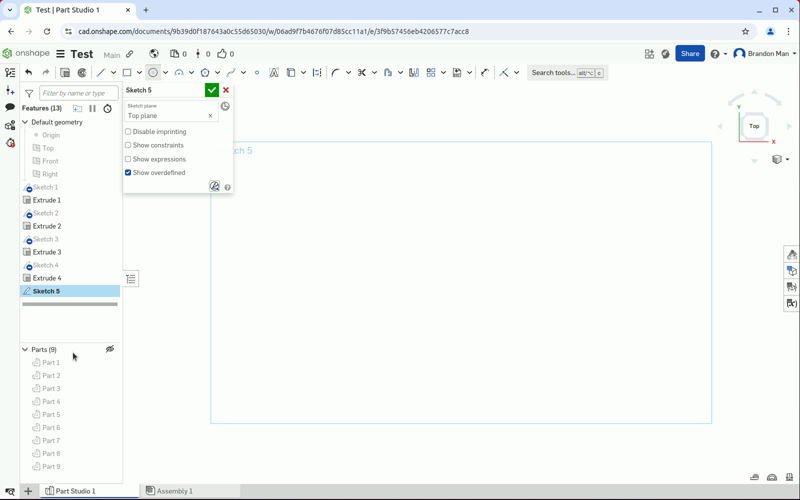
mouse_move(529, 321)
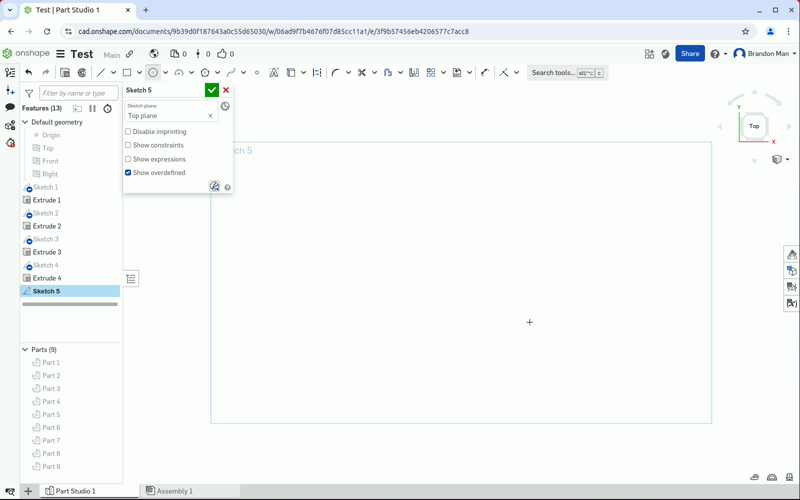
click(529, 321)
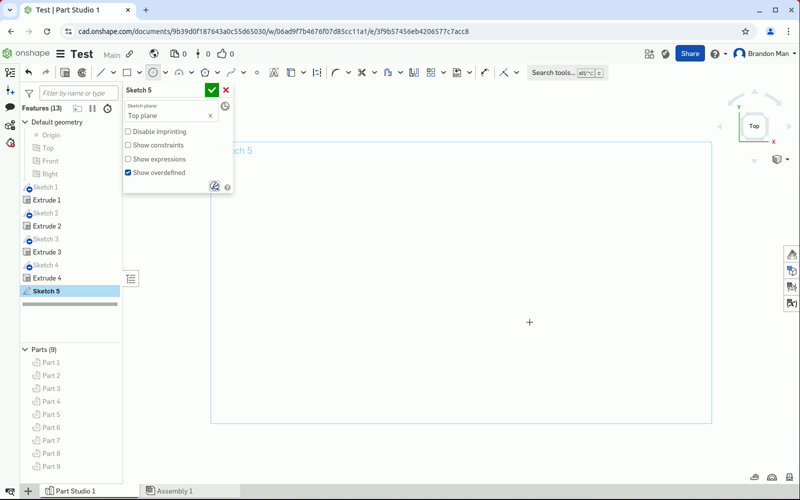
key_up(shift)
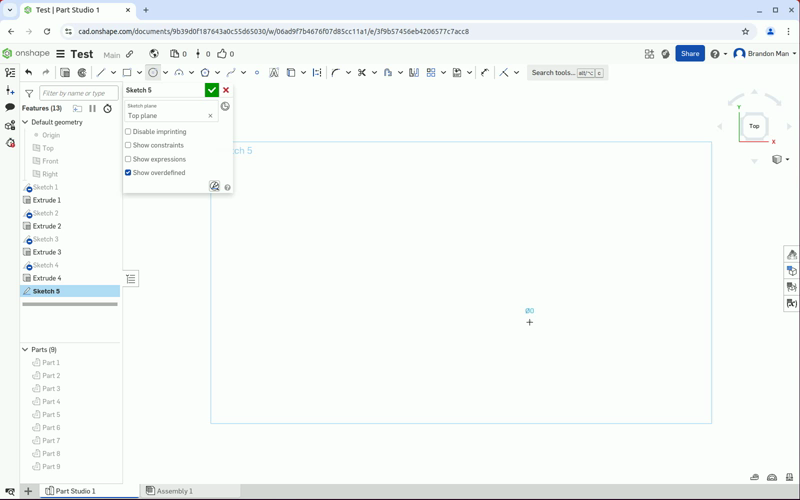
mouse_move(565, 321)
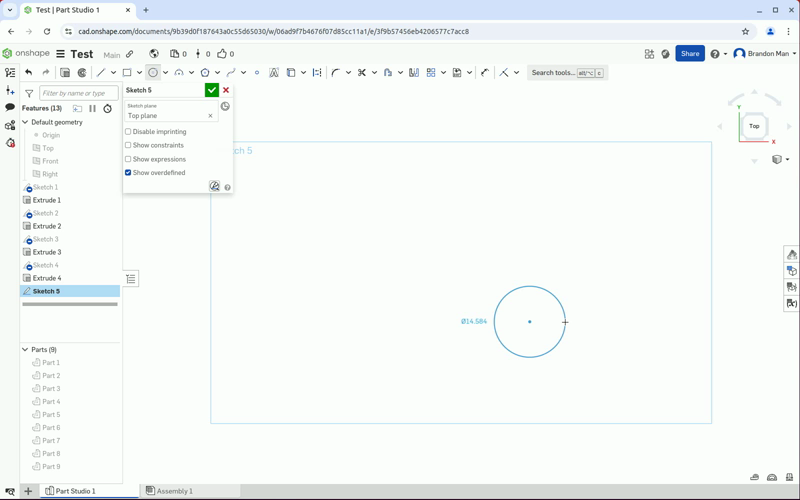
click(565, 321)
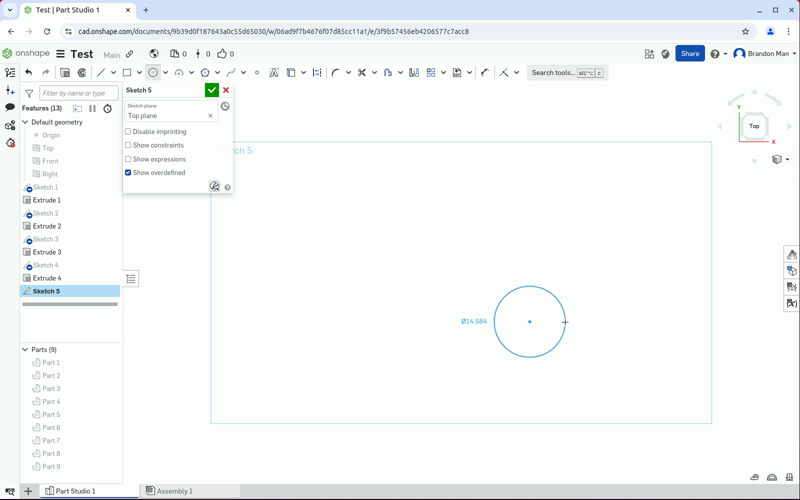
key(esc)
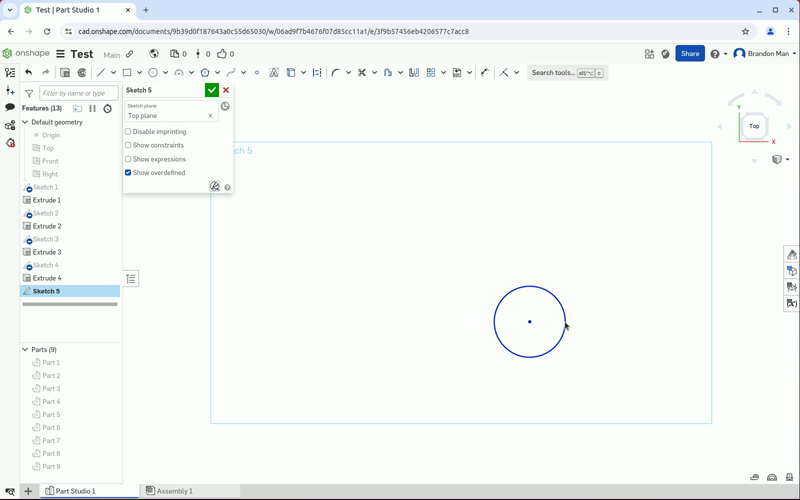
key(c)
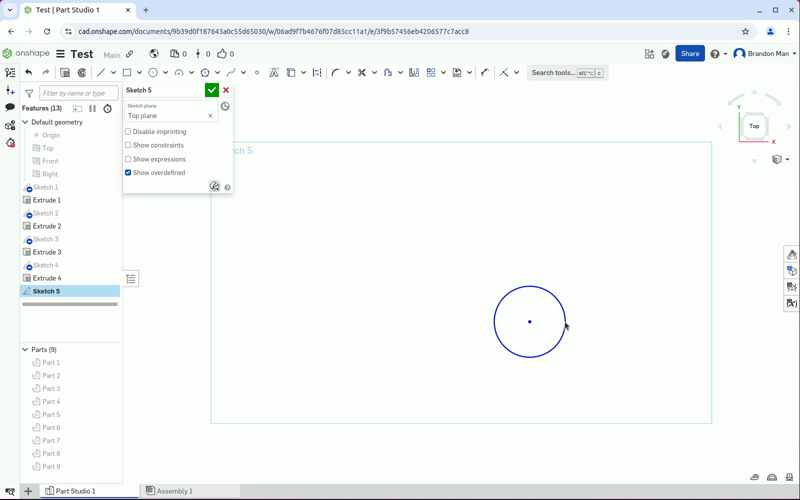
key_down(shift)
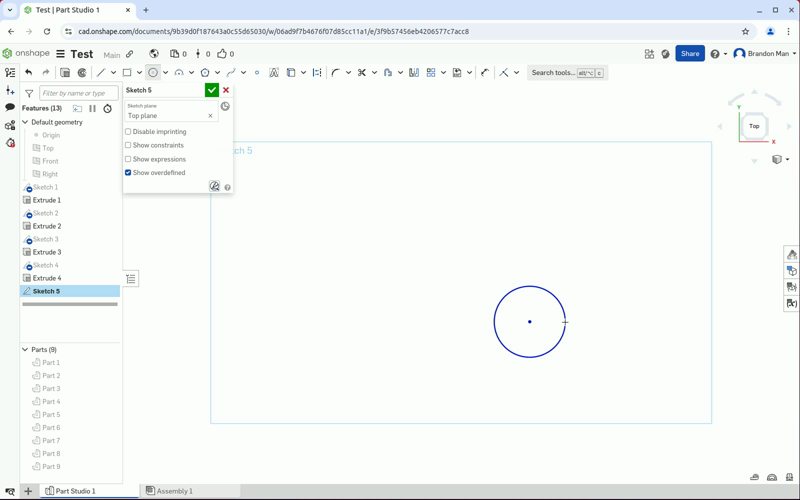
mouse_move(529, 321)
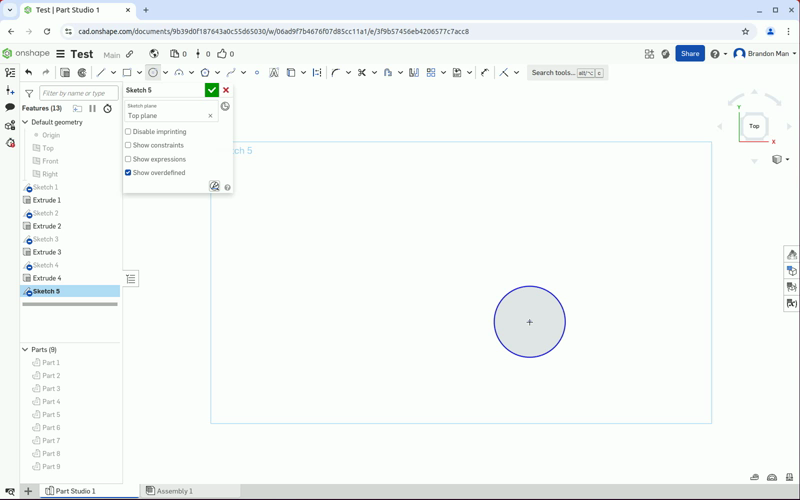
click(529, 321)
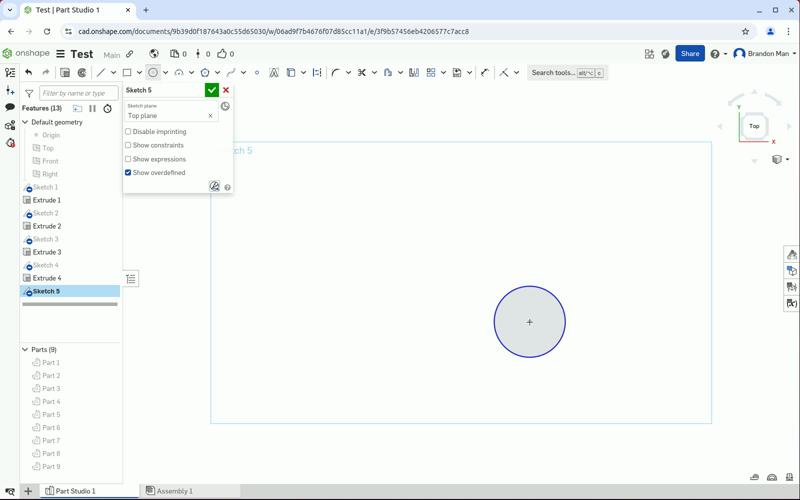
key_up(shift)
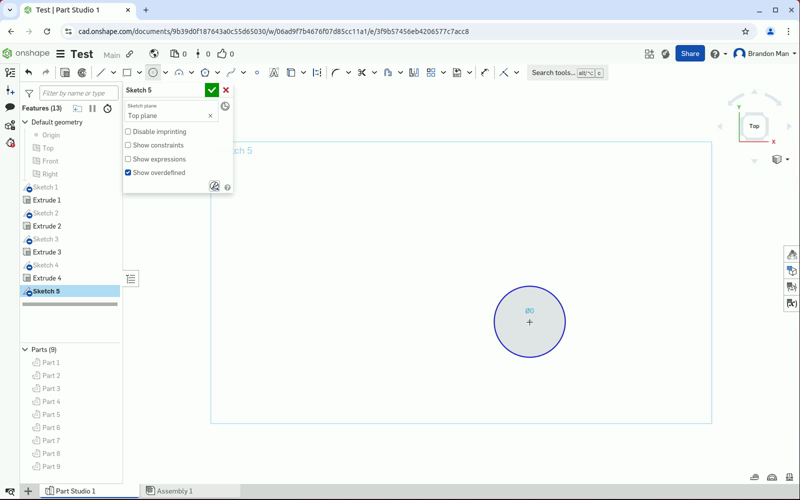
mouse_move(551, 321)
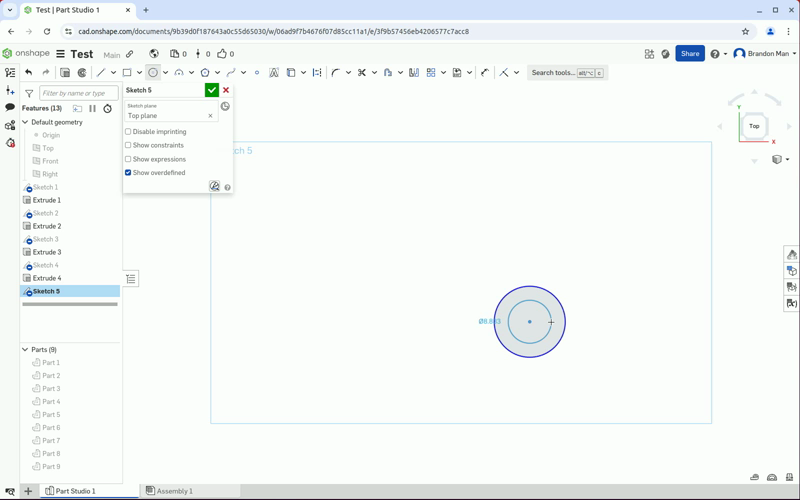
click(551, 321)
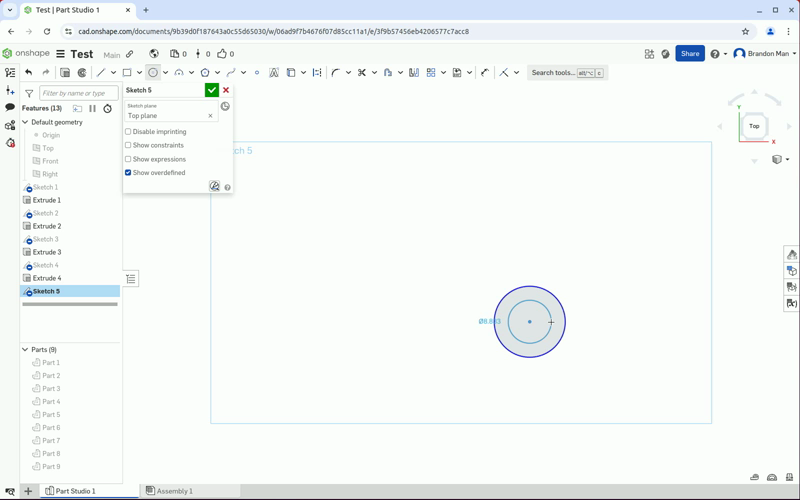
key(esc)
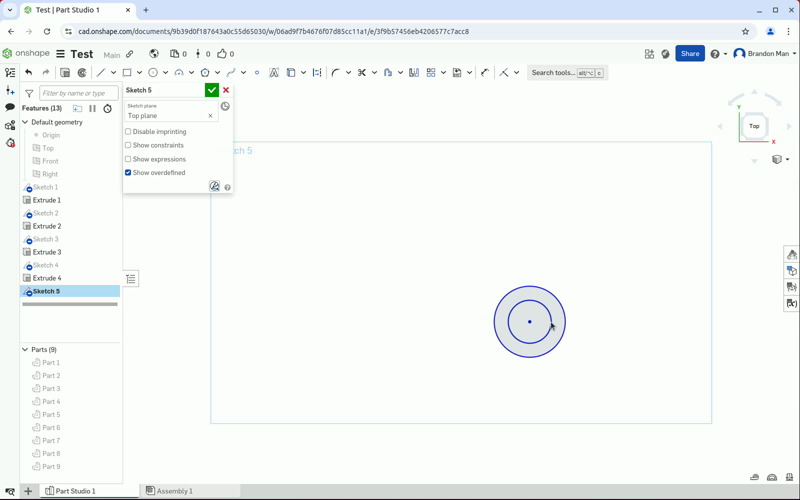
mouse_move(554, 311)
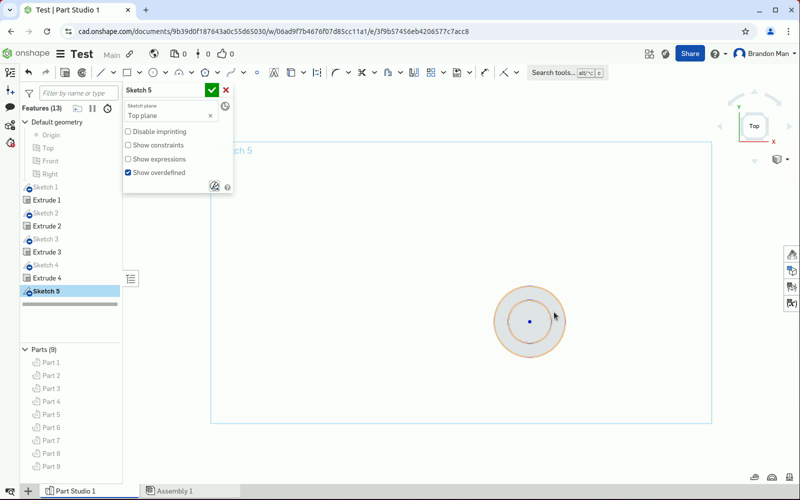
click(554, 311)
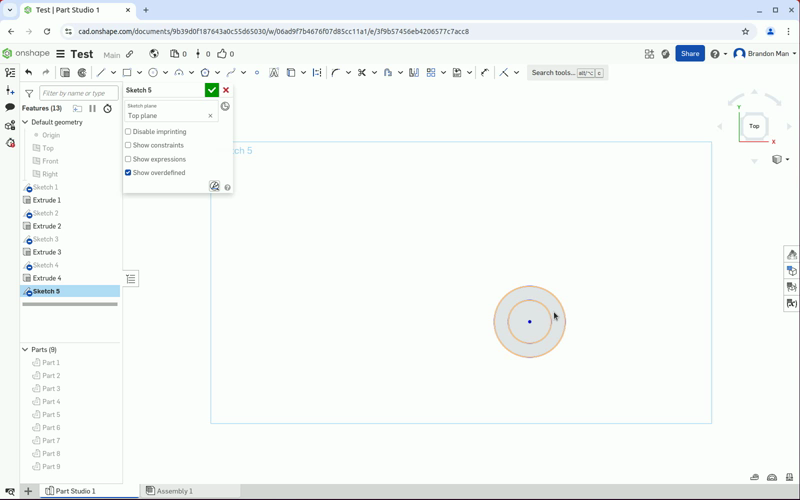
mouse_move(73, 352)
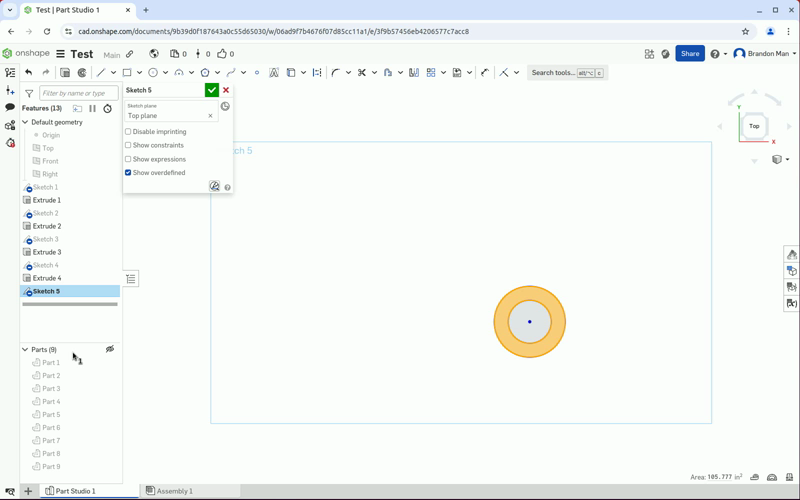
key(shift+y)
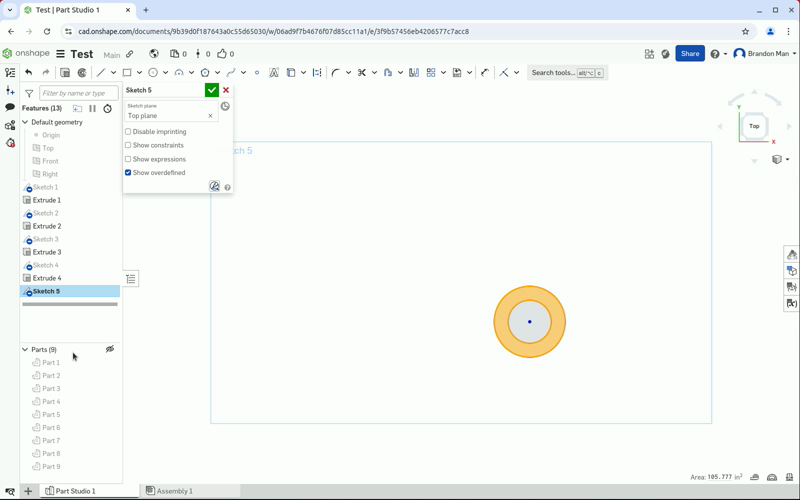
key(shift+e)
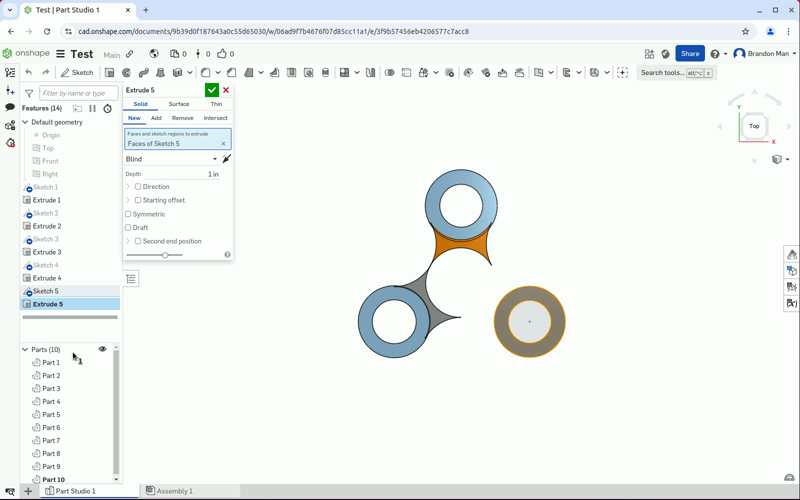
mouse_move(143, 106)
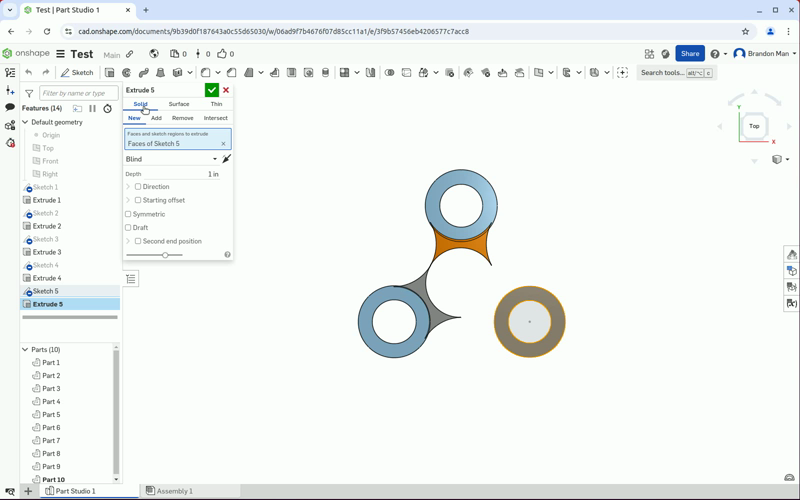
click(143, 106)
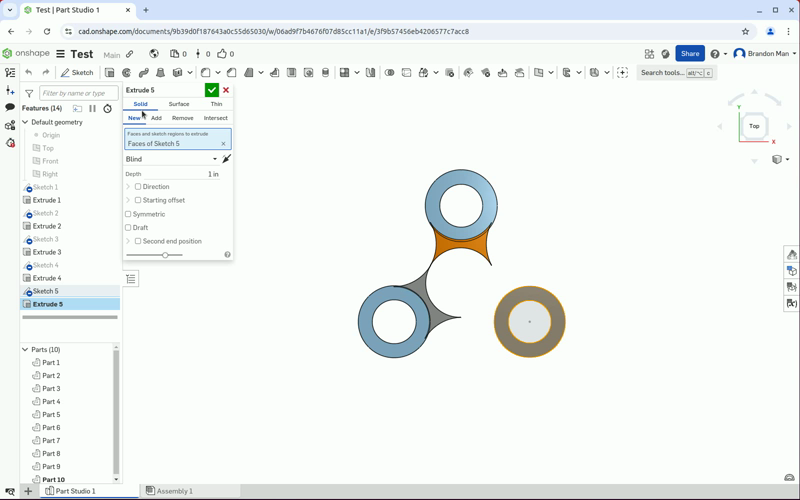
mouse_move(137, 120)
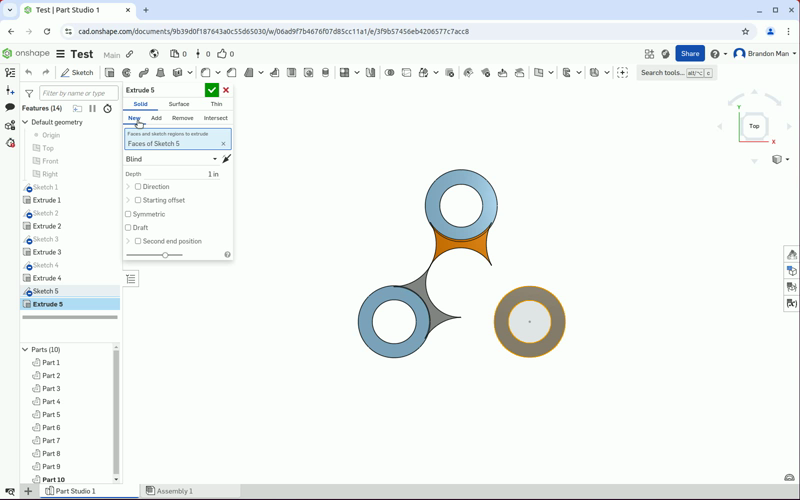
click(137, 120)
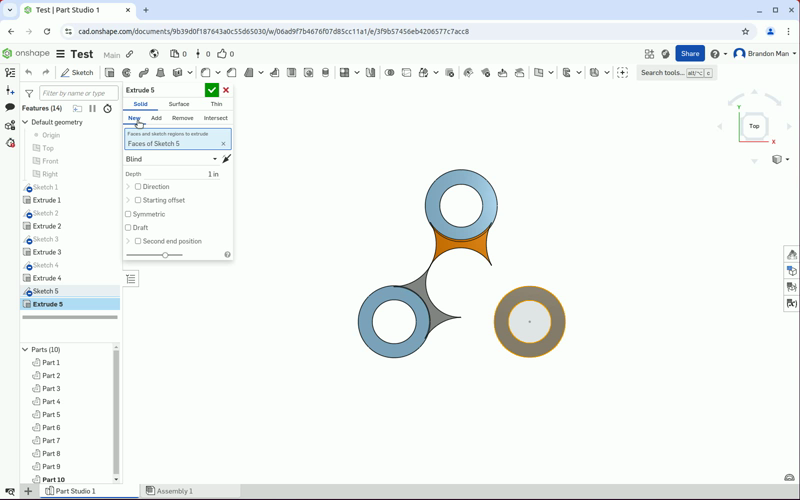
key(tab, 4)
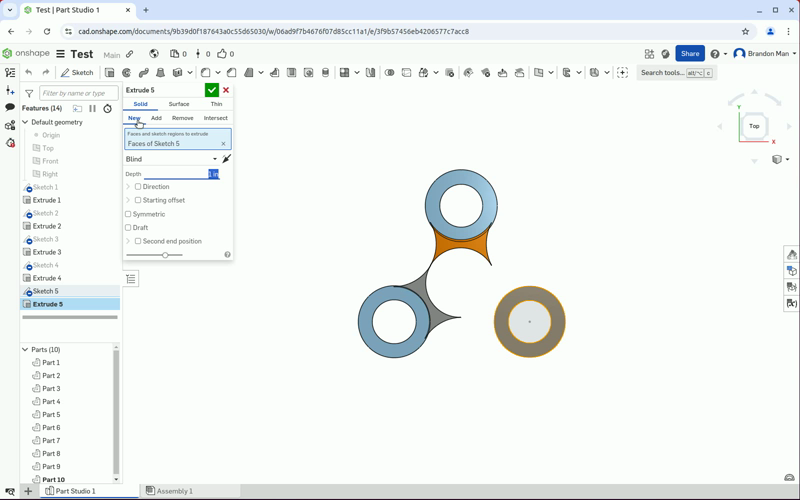
text(2.407)
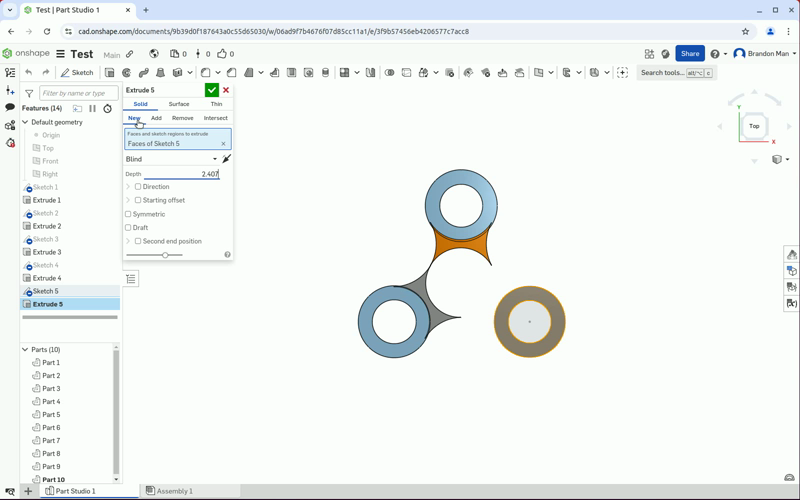
key(enter)
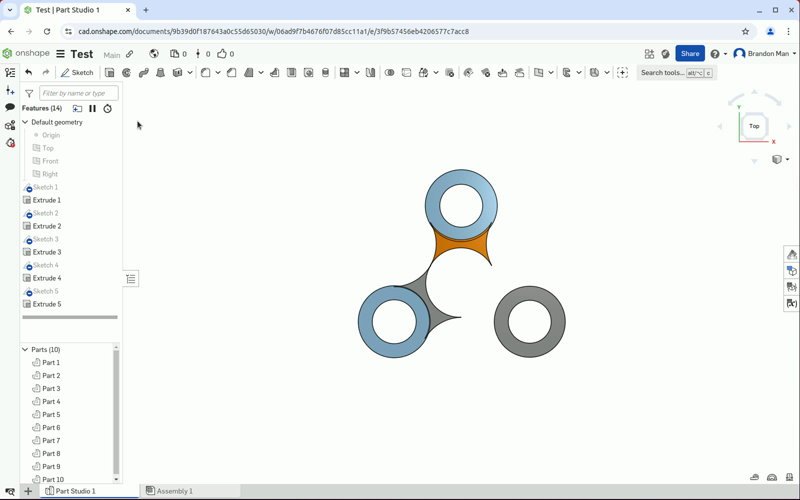
key(shift+h)
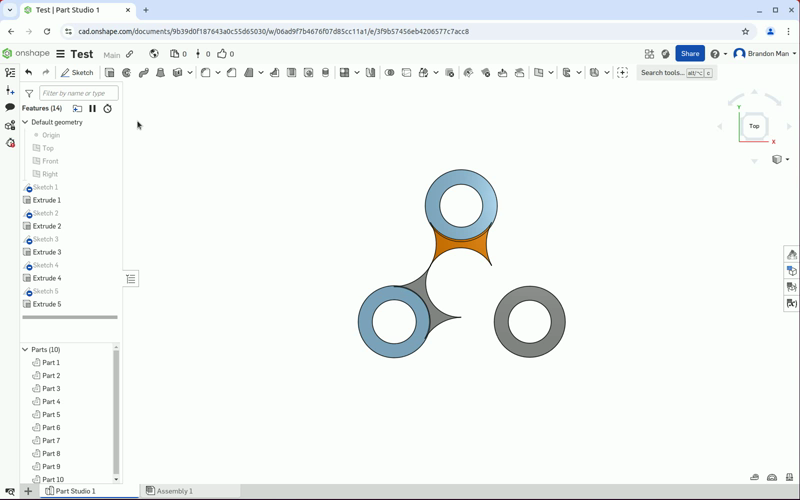
key(shift+h)
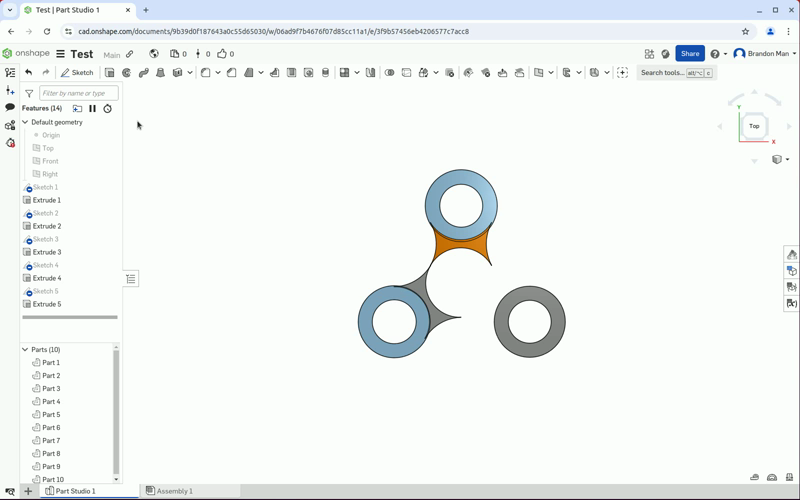
mouse_move(73, 189)
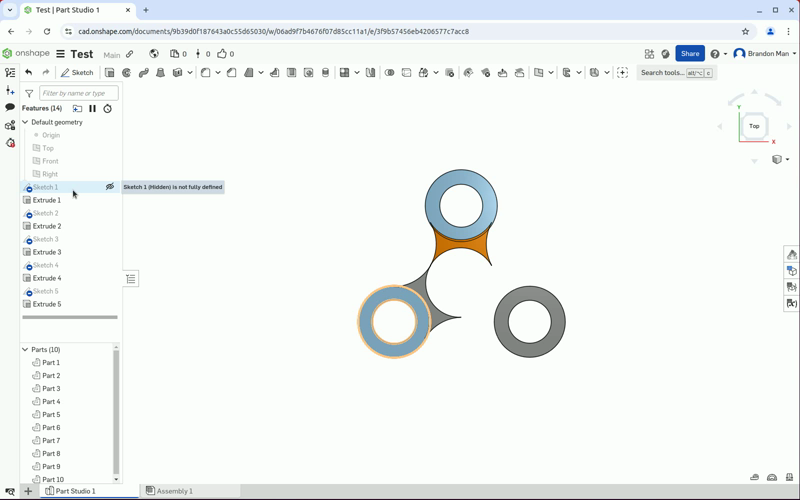
click(73, 189)
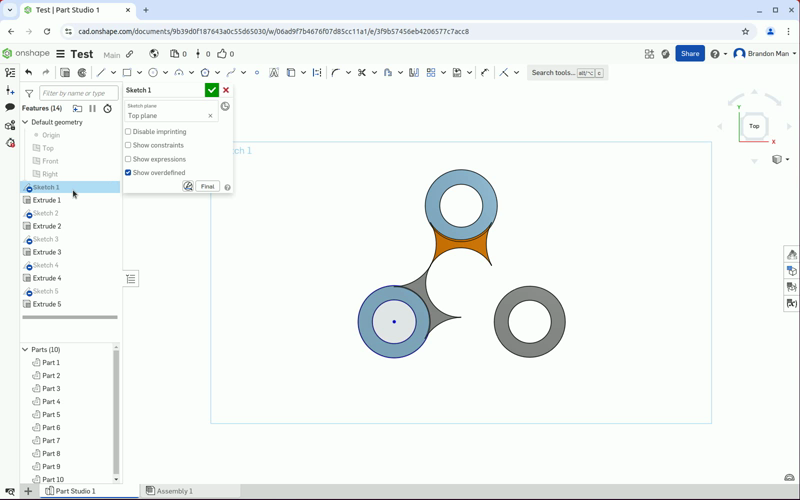
mouse_move(229, 92)
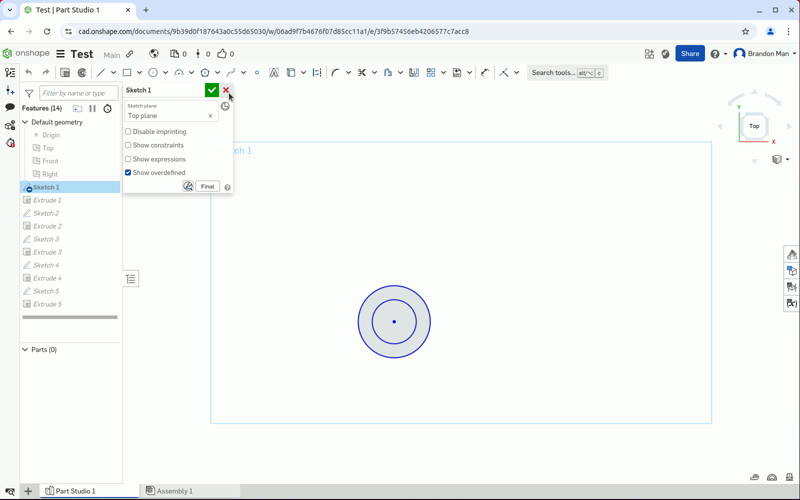
click(229, 92)
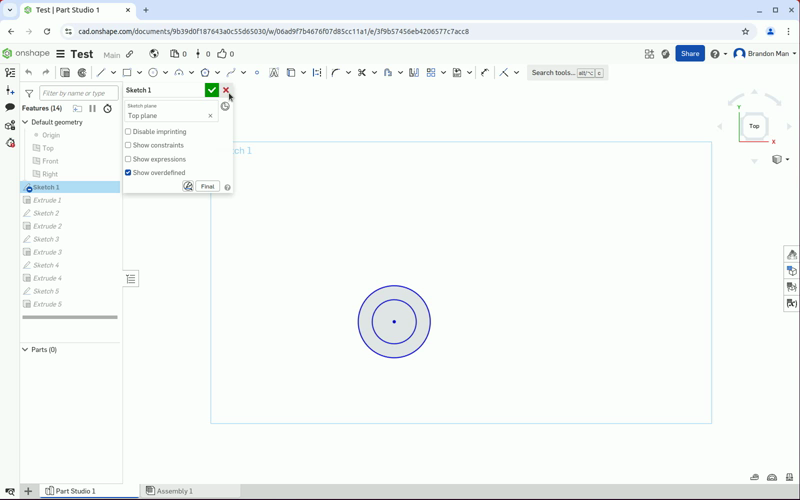
key(shift+s)
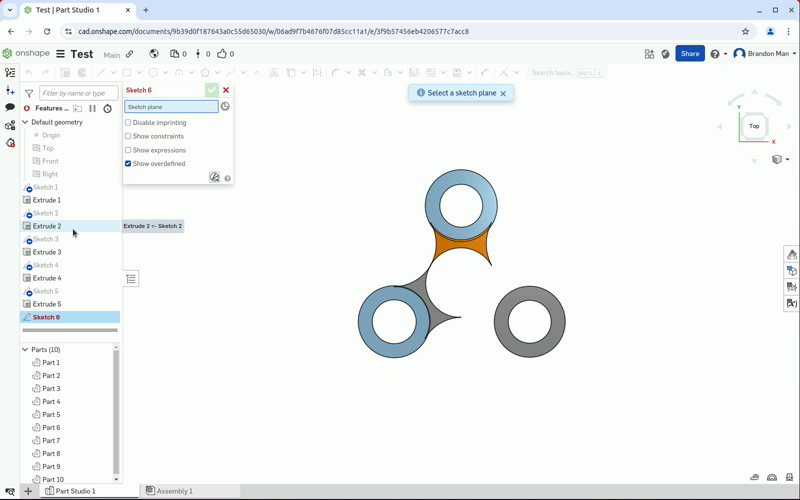
scroll(3)
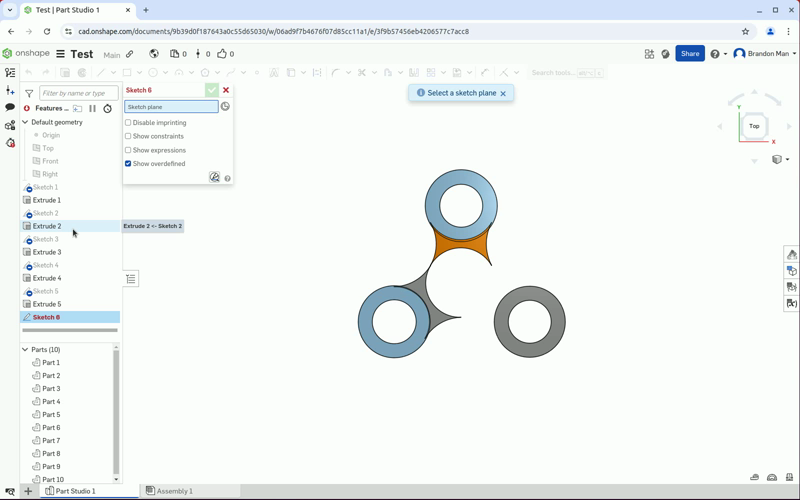
mouse_move(73, 150)
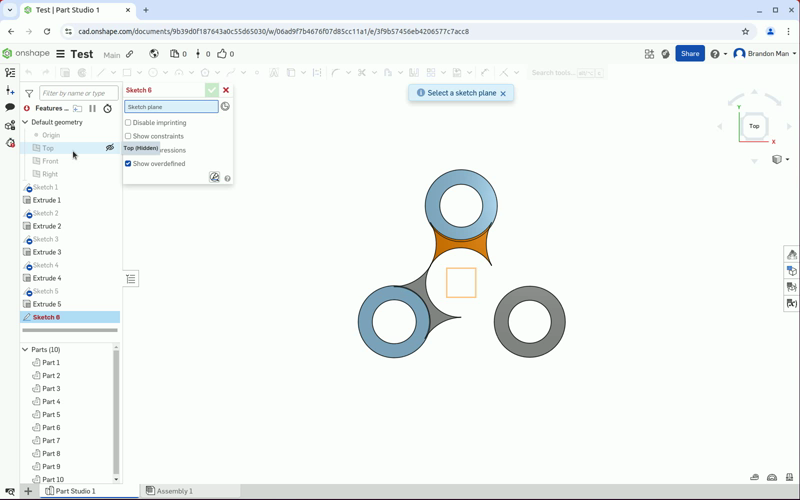
click(73, 150)
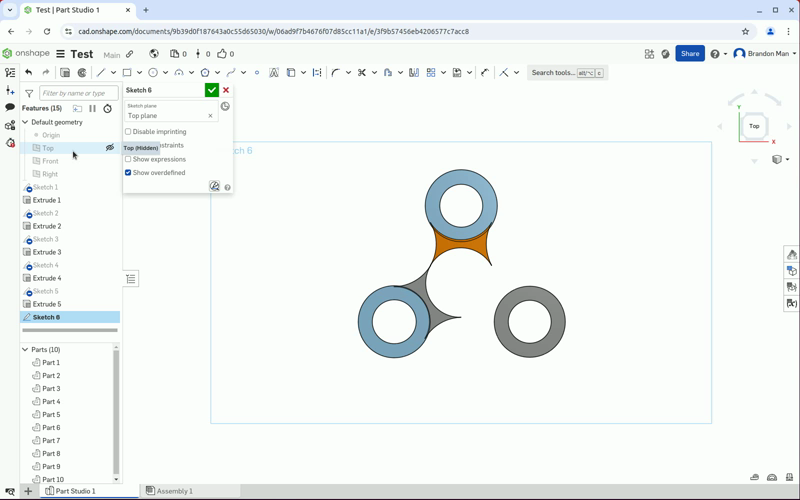
mouse_move(69, 352)
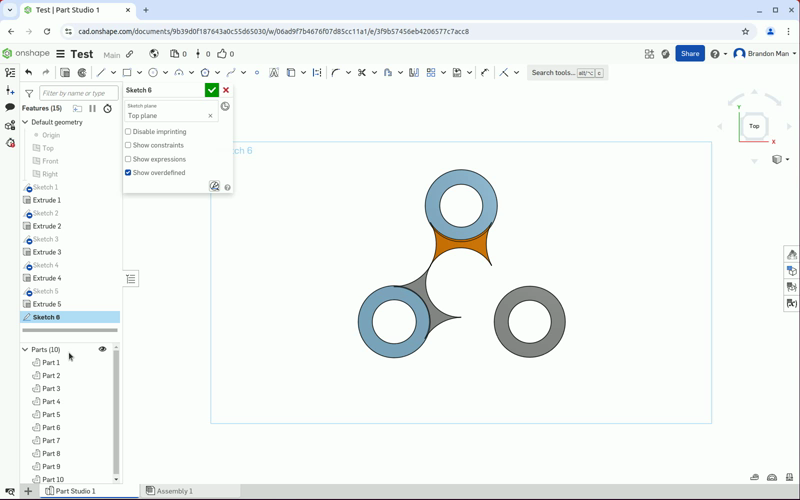
key(y)
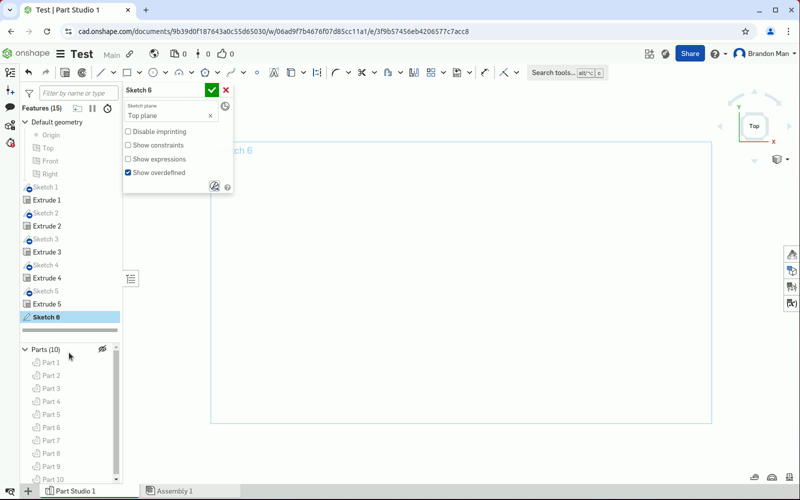
key(a)
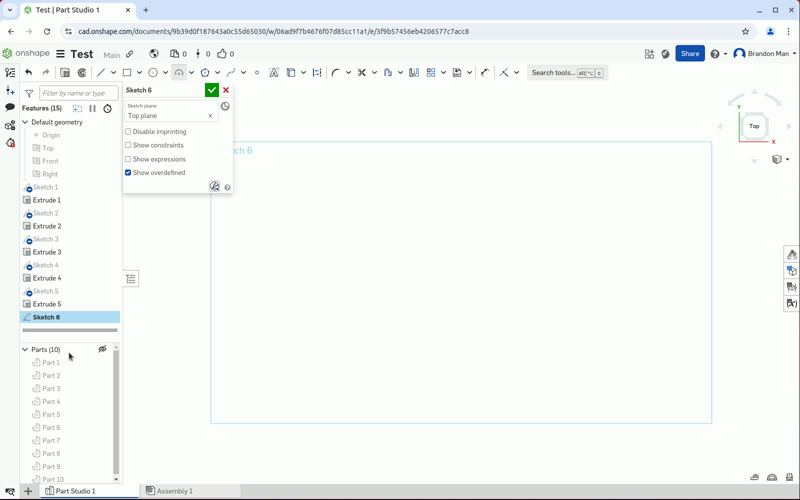
key_down(shift)
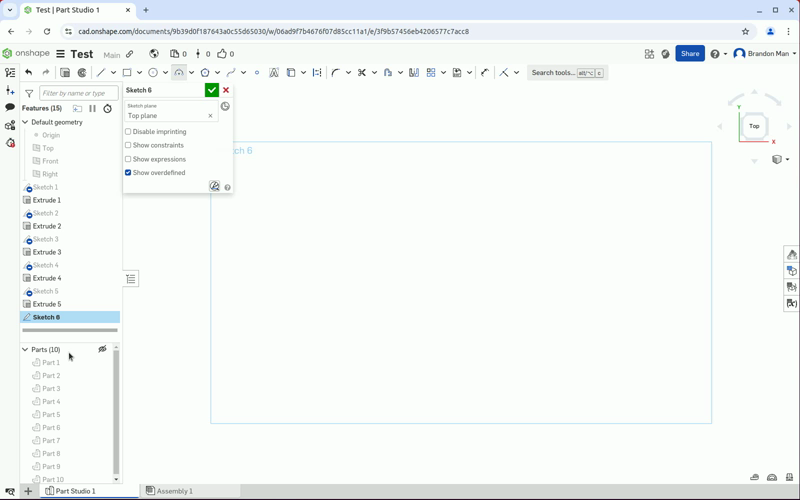
mouse_move(460, 318)
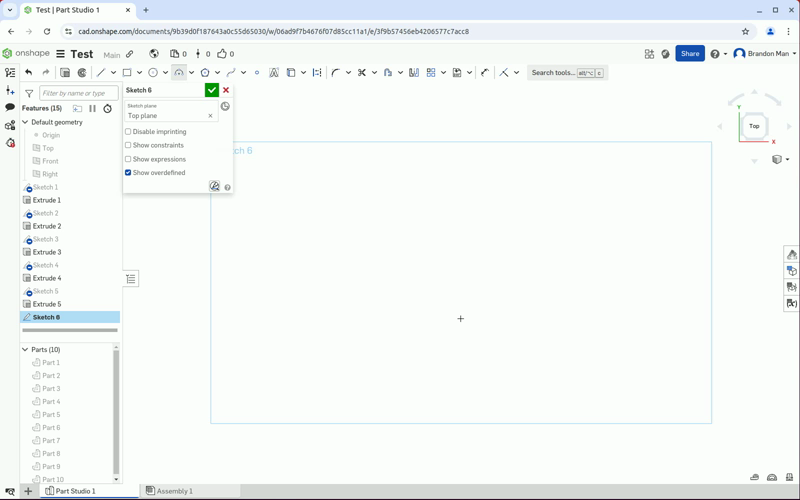
click(460, 318)
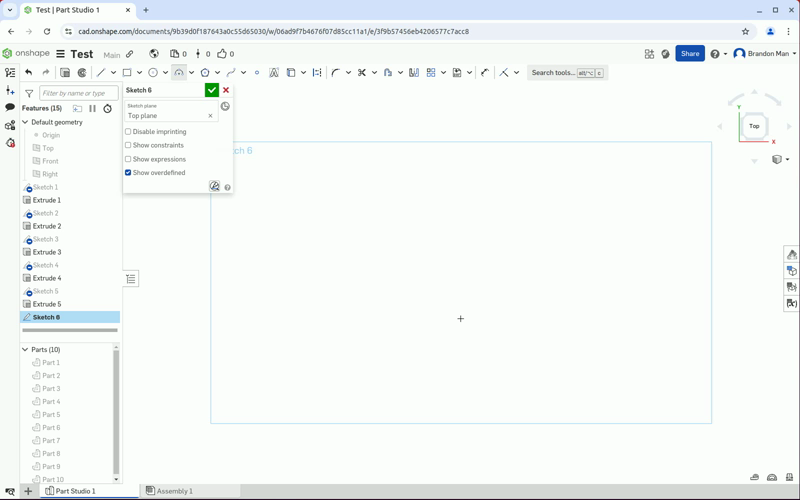
key_up(shift)
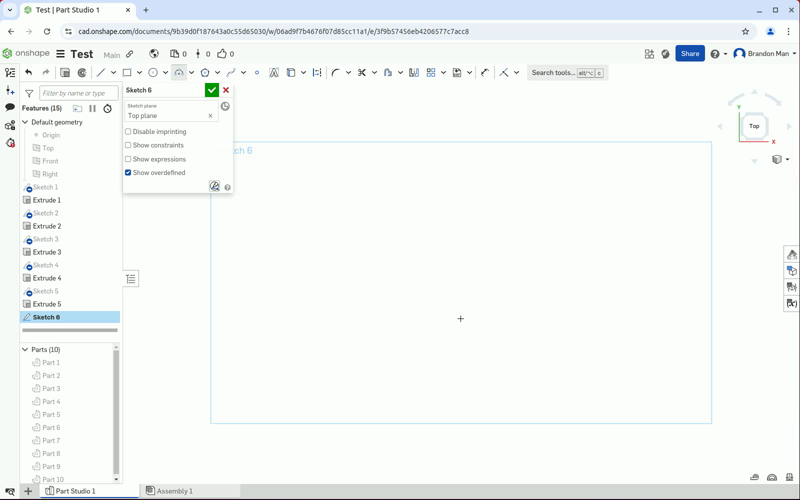
key_down(shift)
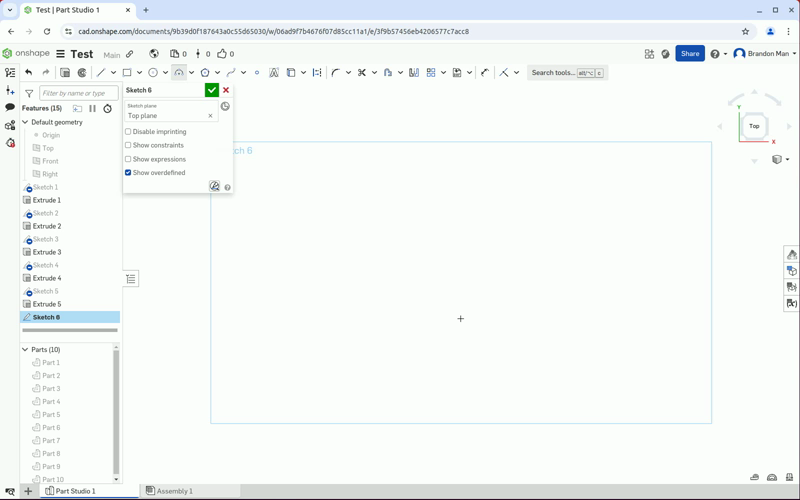
mouse_move(497, 339)
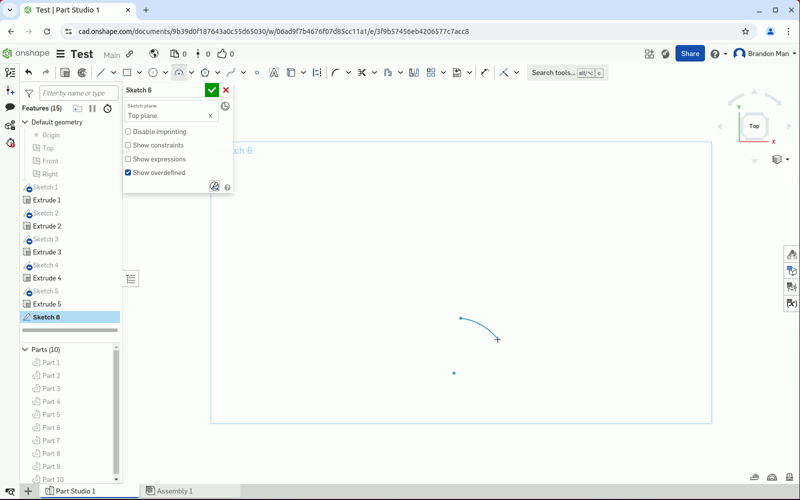
click(497, 339)
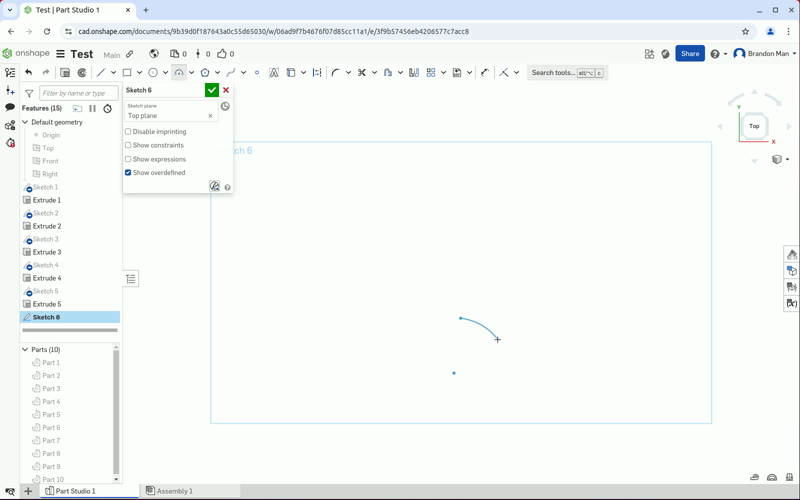
mouse_move(482, 323)
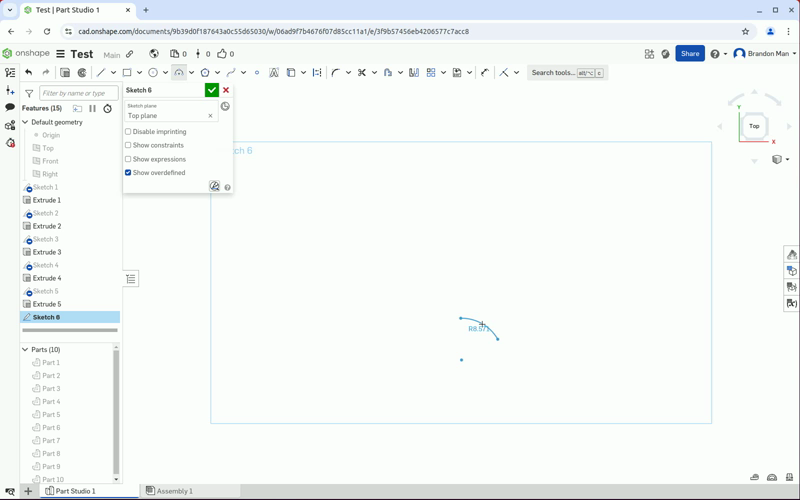
click(482, 323)
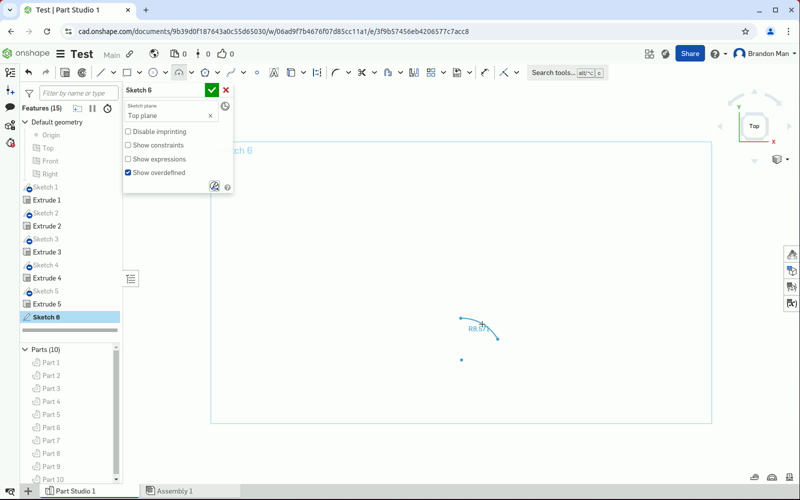
key_up(shift)
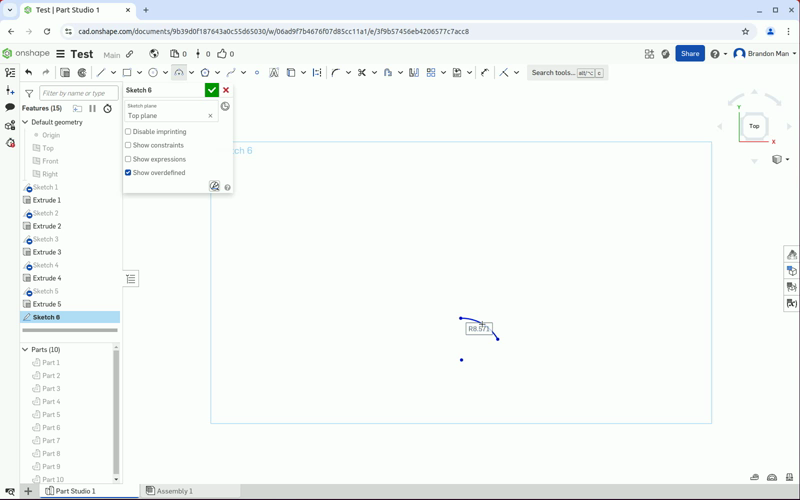
mouse_move(497, 339)
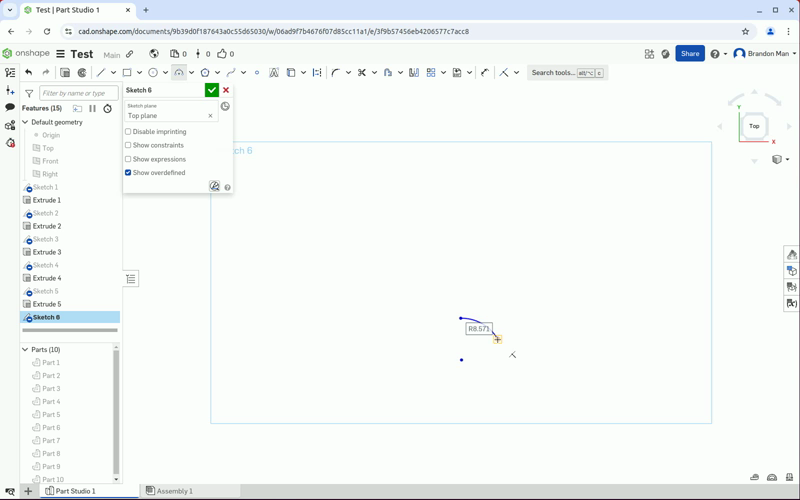
click(497, 339)
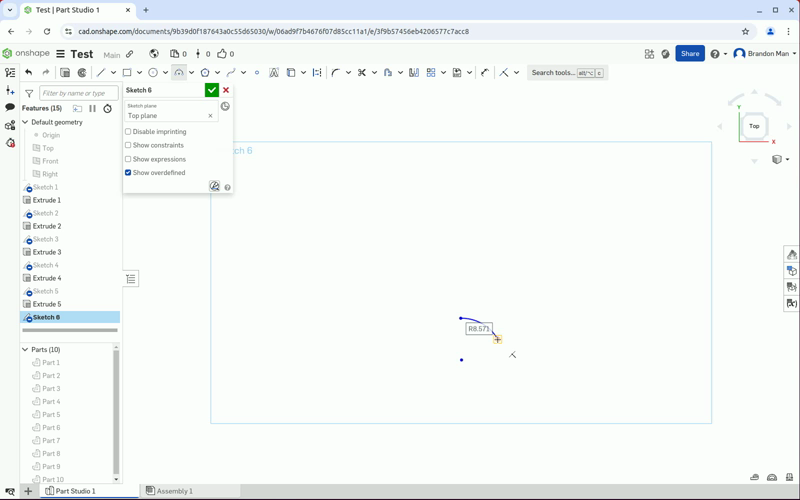
key_down(shift)
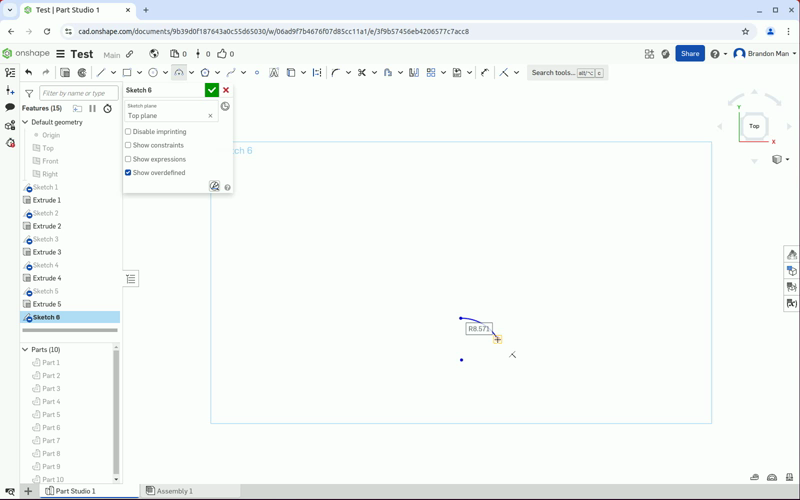
mouse_move(528, 286)
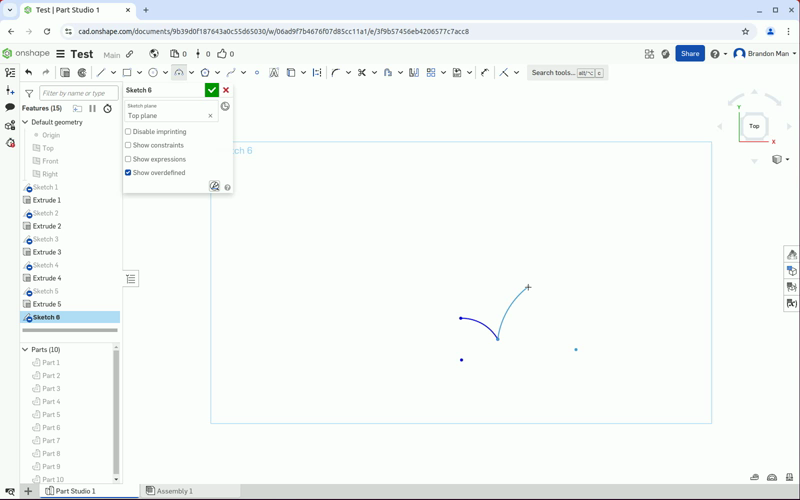
click(528, 286)
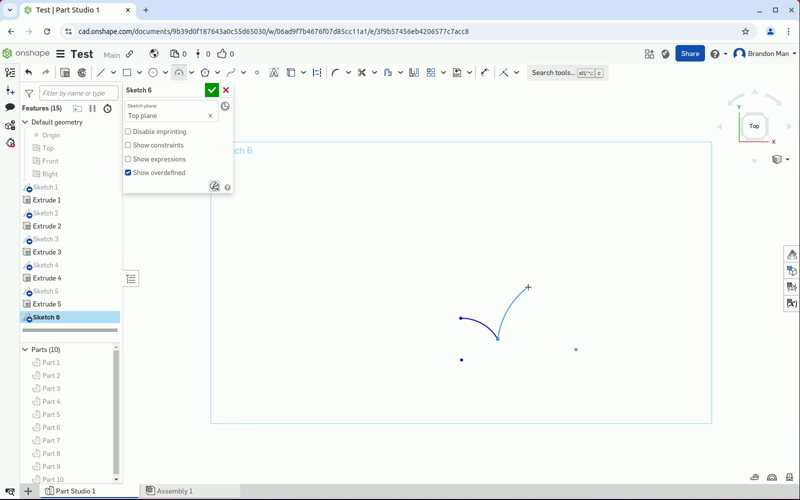
mouse_move(497, 304)
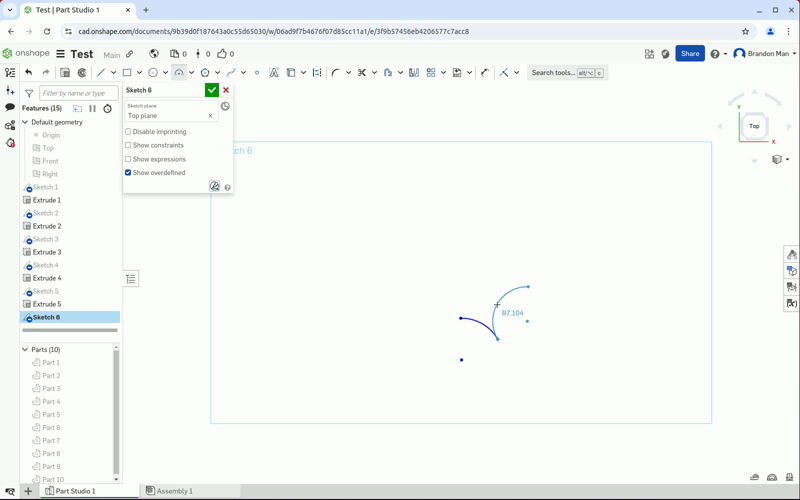
click(497, 304)
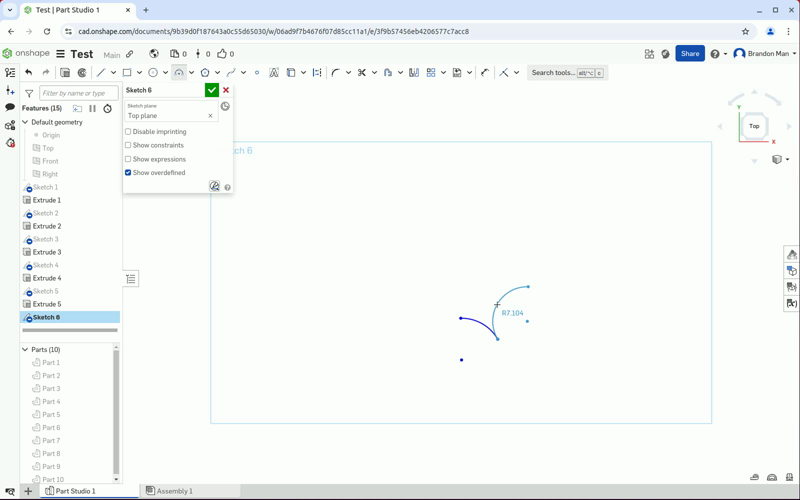
key_up(shift)
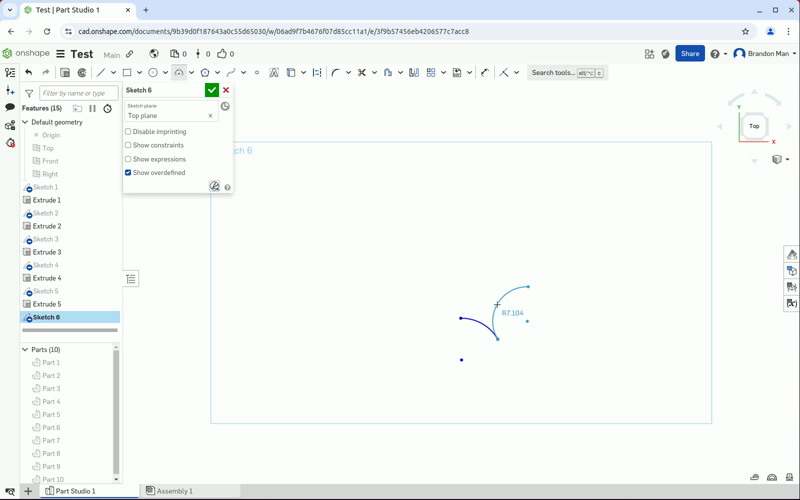
mouse_move(528, 286)
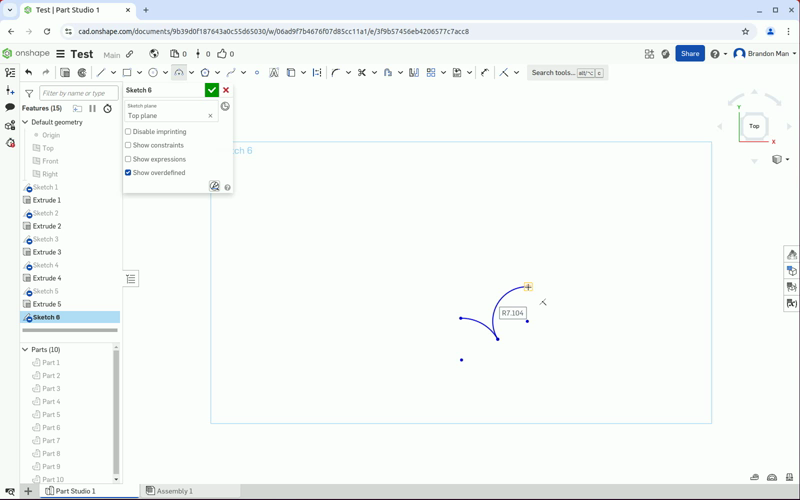
click(528, 286)
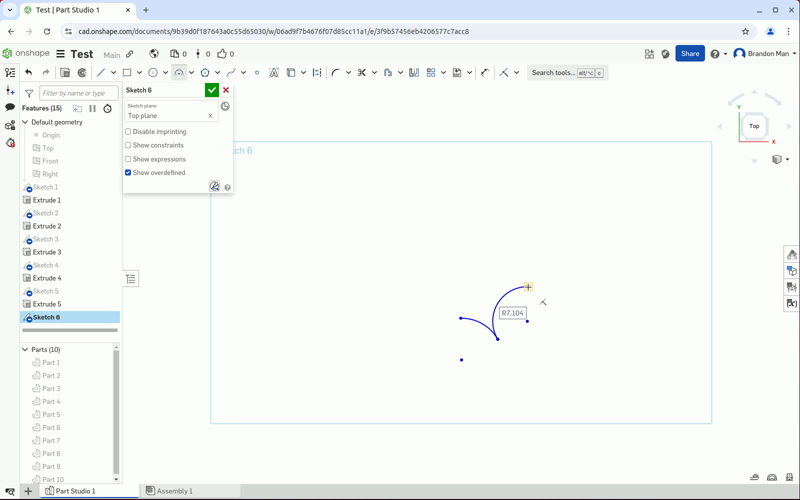
key_down(shift)
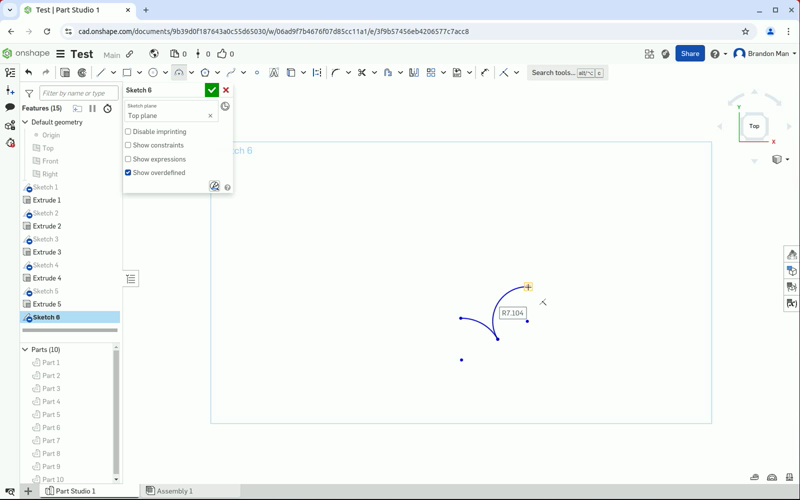
mouse_move(491, 265)
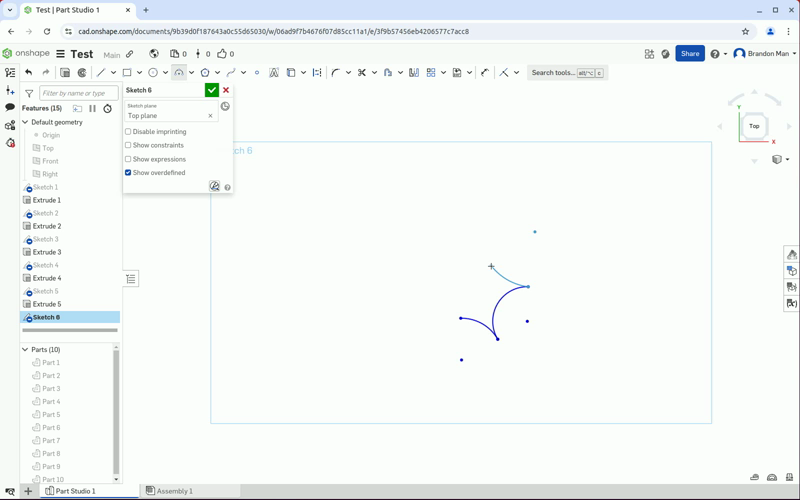
click(491, 265)
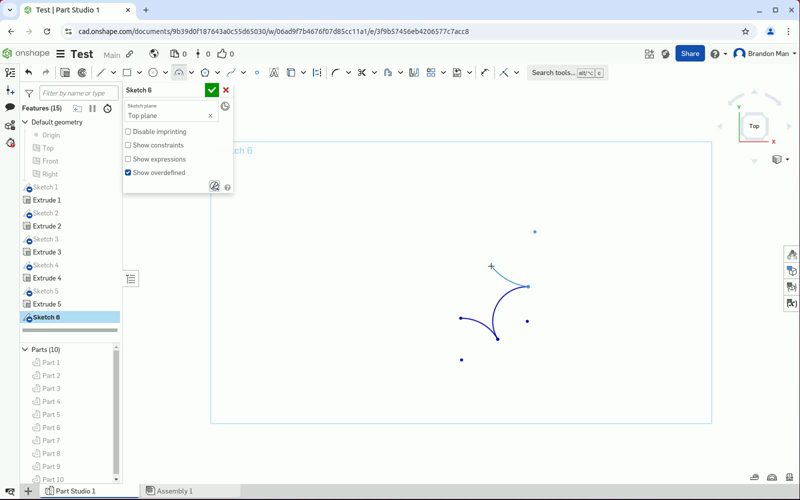
mouse_move(506, 281)
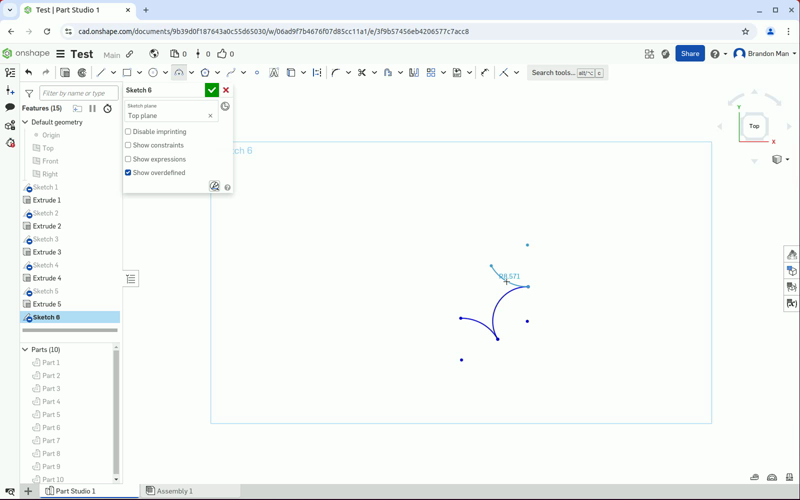
click(506, 281)
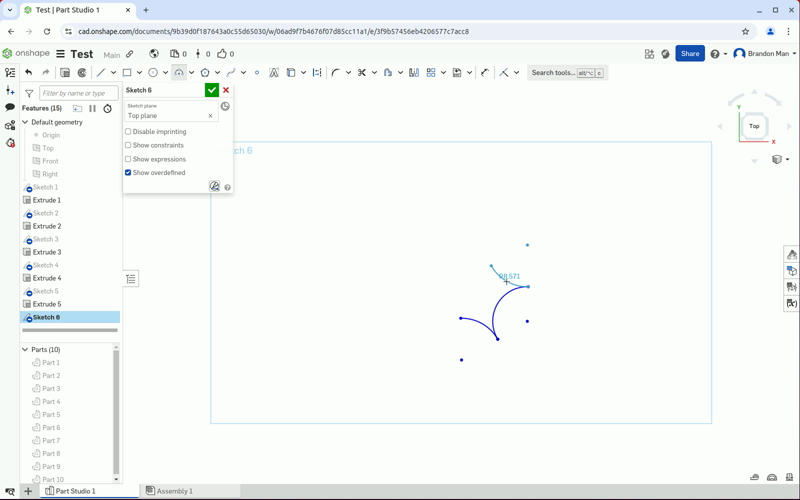
key_up(shift)
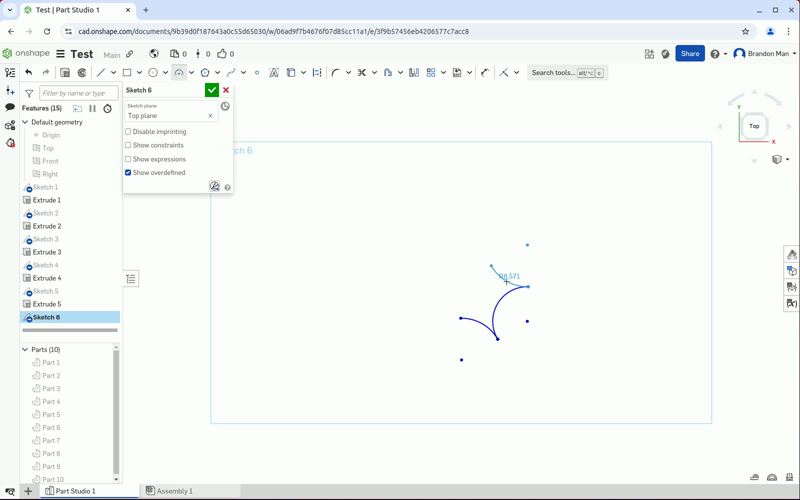
mouse_move(491, 265)
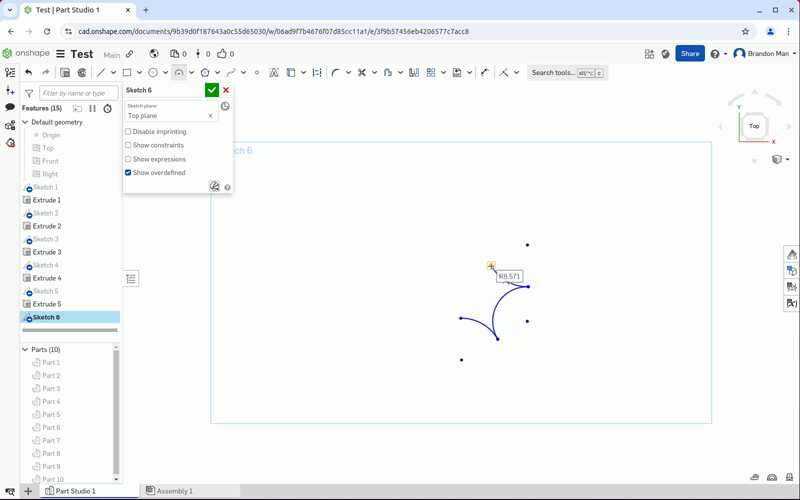
click(491, 265)
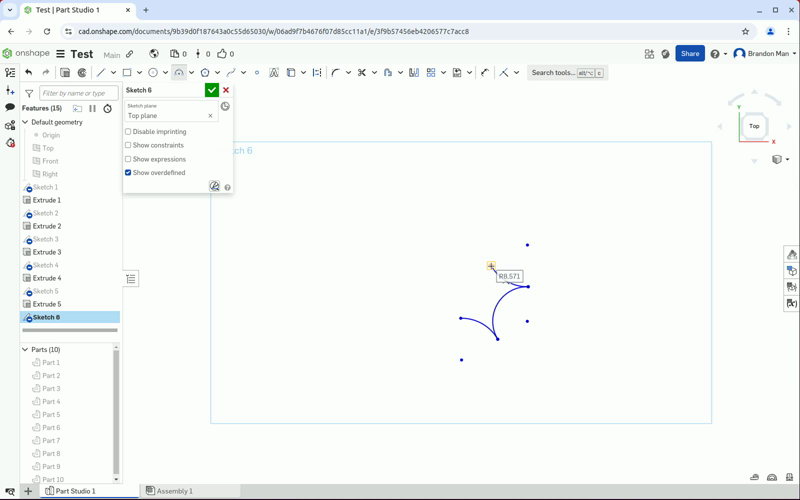
mouse_move(460, 318)
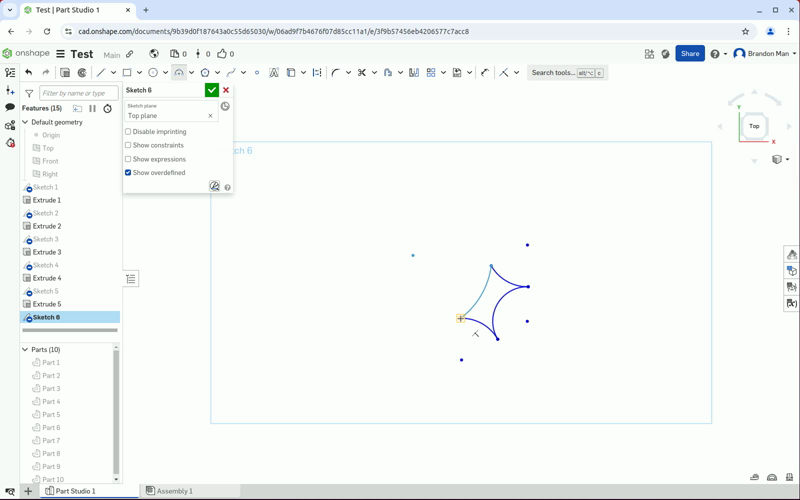
click(460, 318)
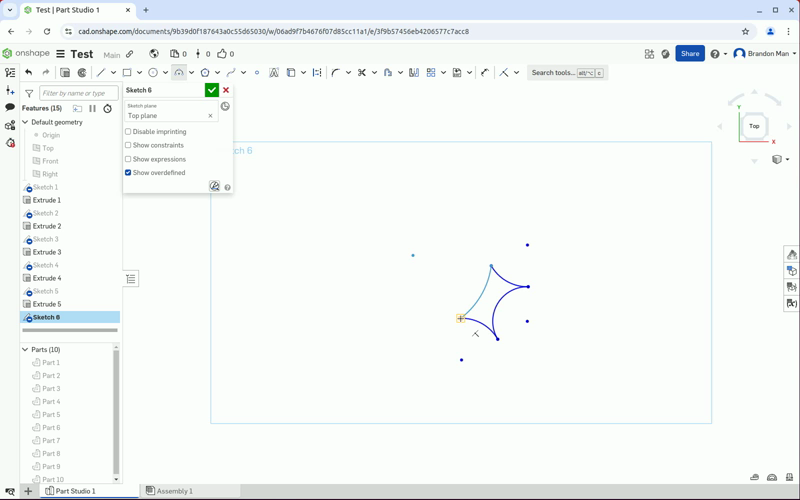
key_down(shift)
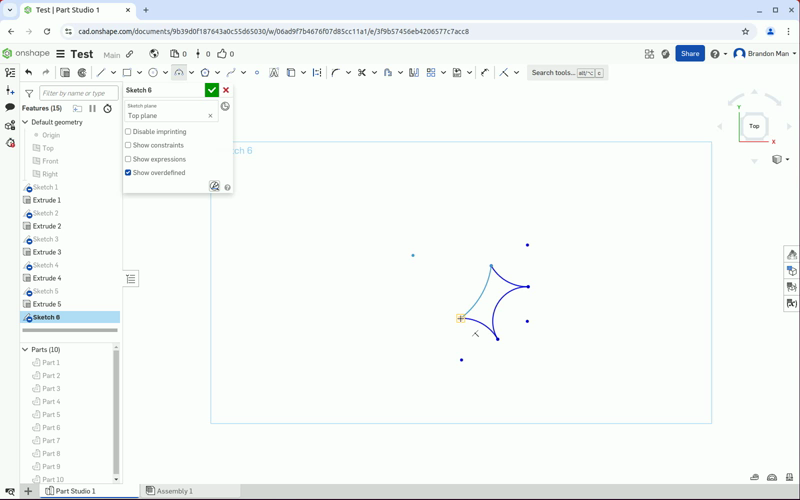
mouse_move(491, 300)
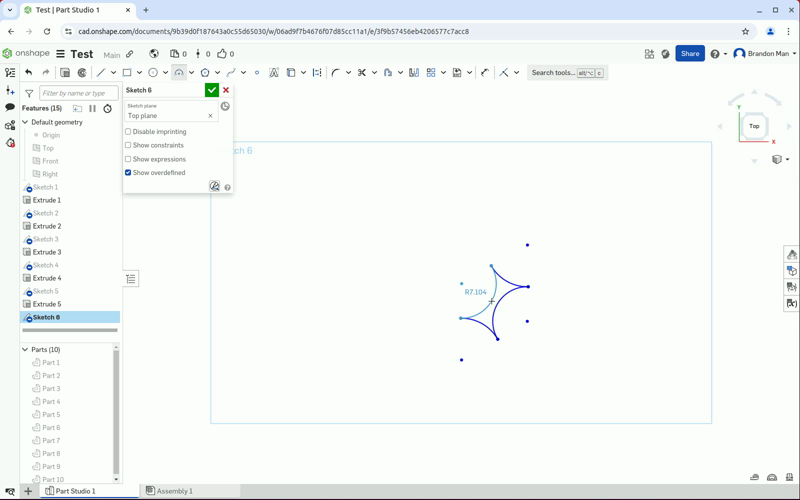
click(491, 300)
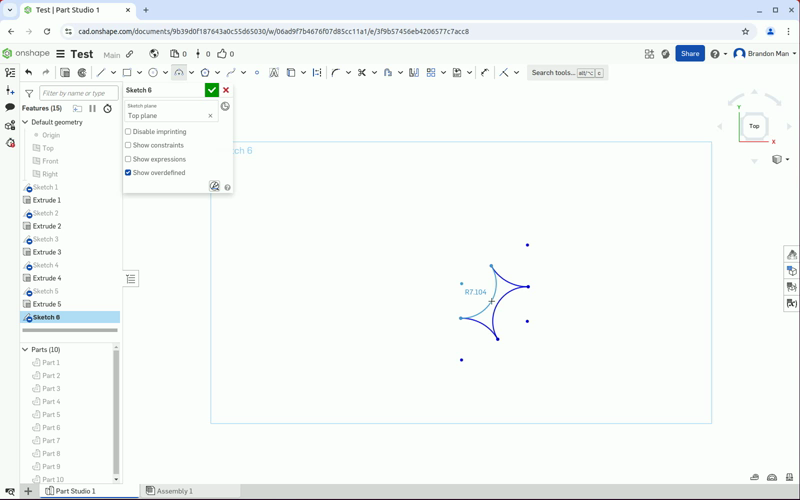
key_up(shift)
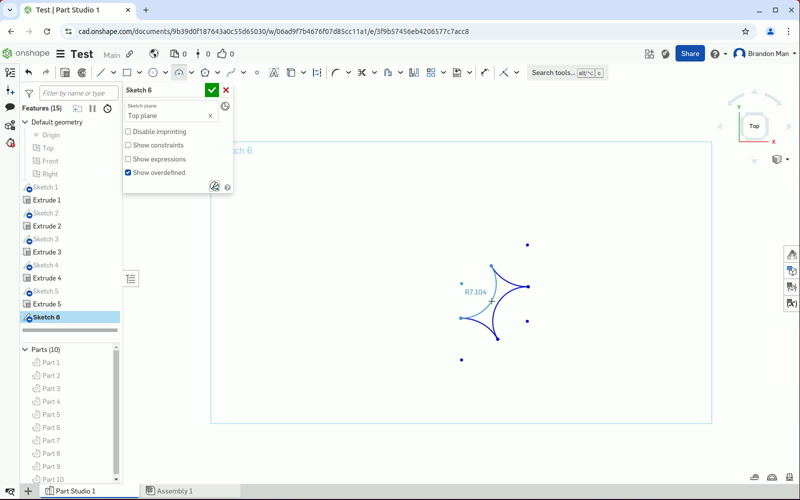
key(esc)
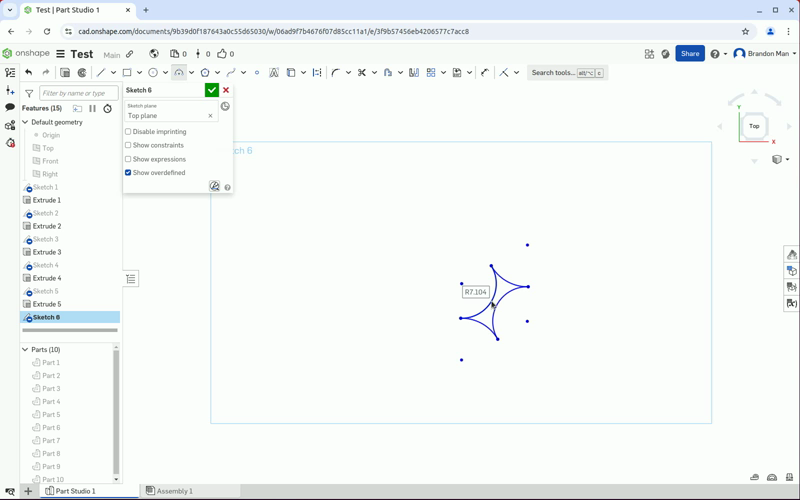
mouse_move(504, 294)
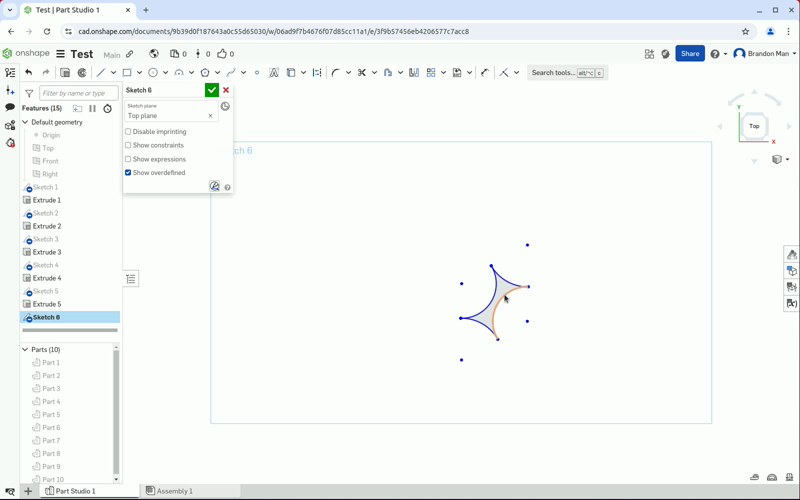
scroll(6)
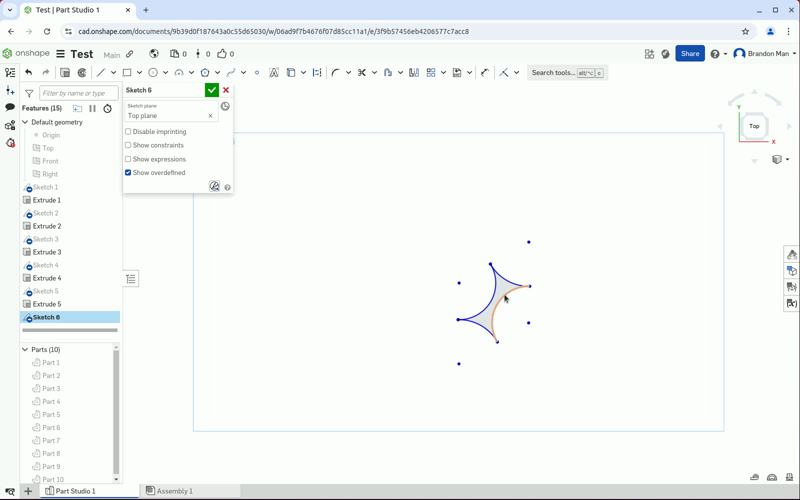
scroll(6)
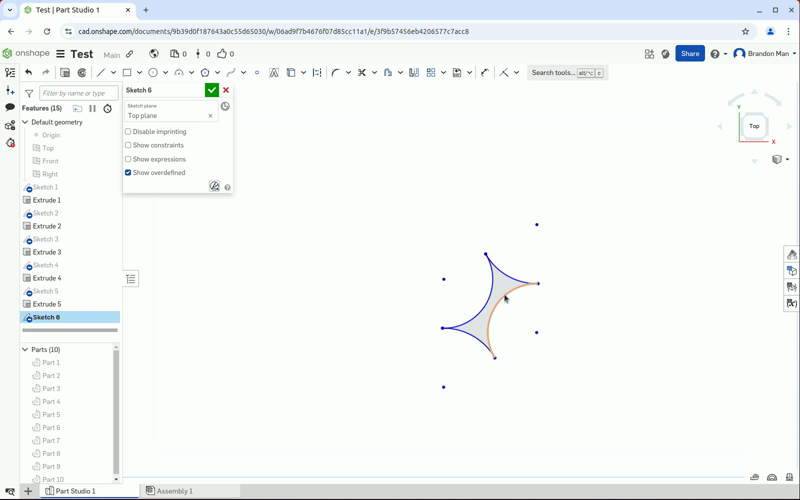
scroll(6)
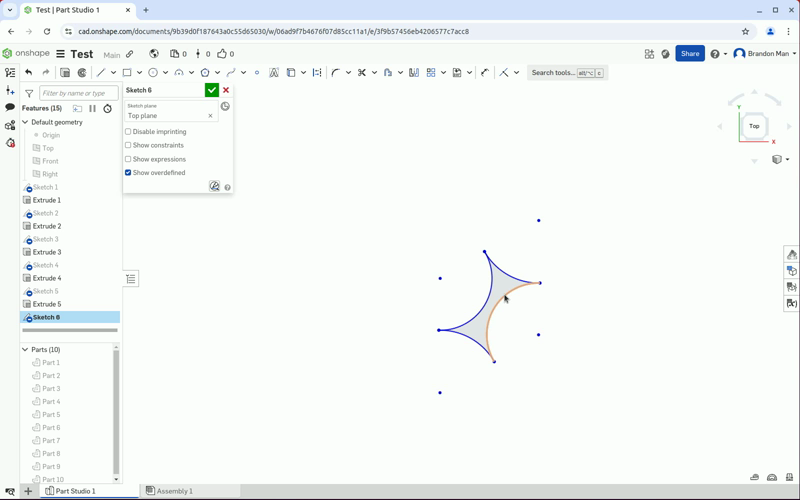
scroll(6)
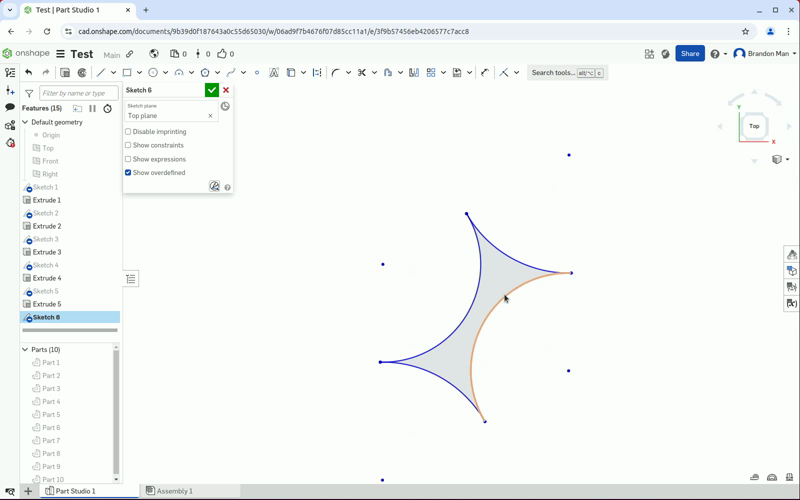
scroll(6)
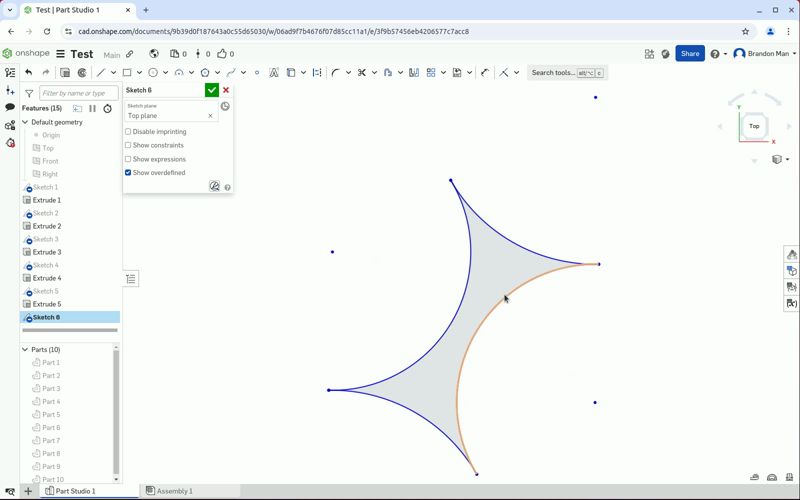
scroll(6)
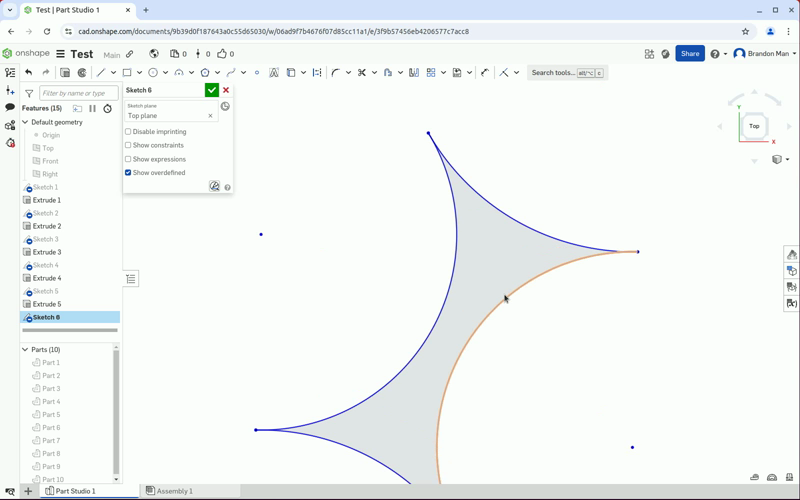
scroll(6)
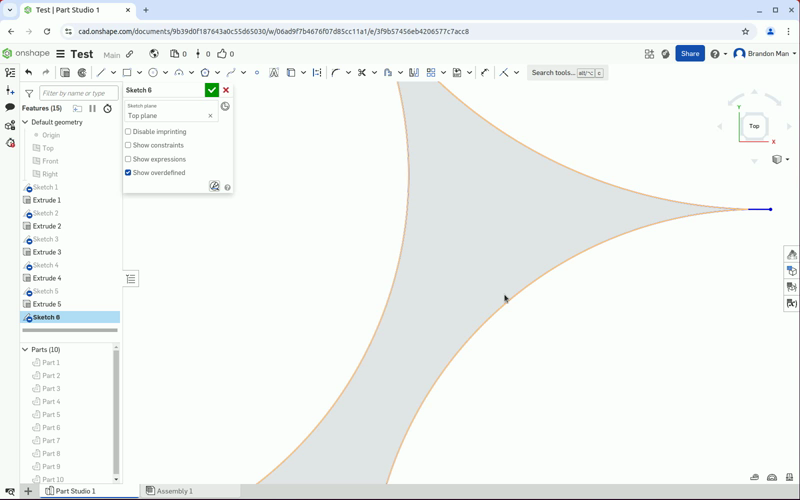
click(504, 294)
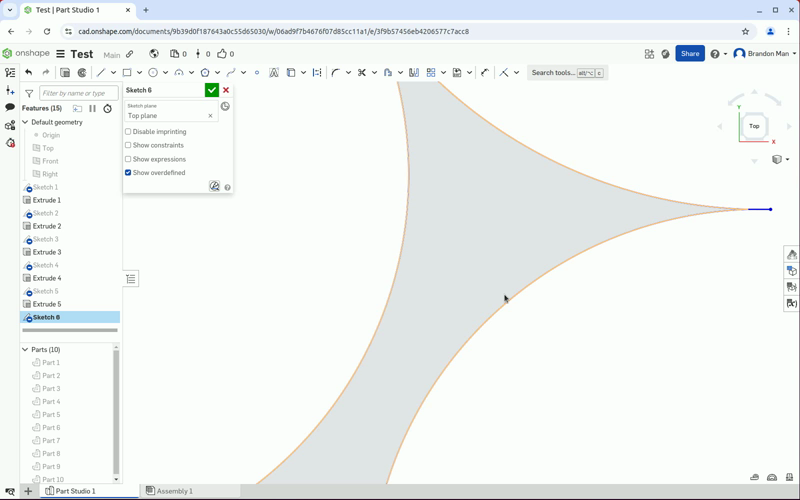
scroll(-6)
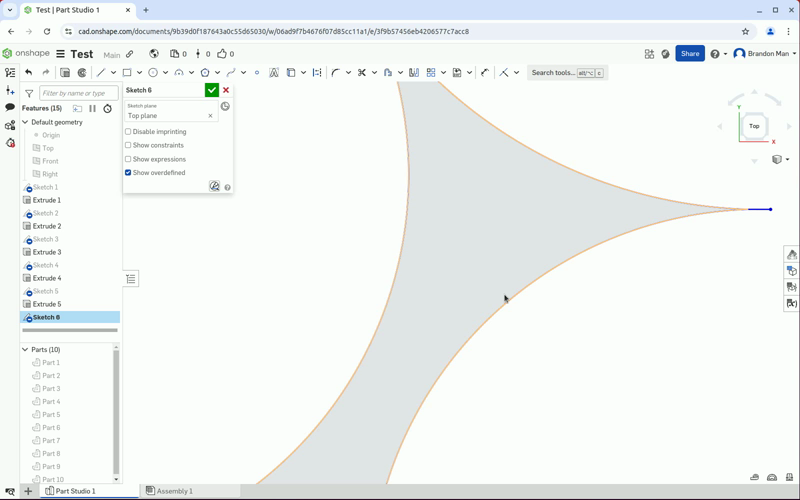
scroll(-6)
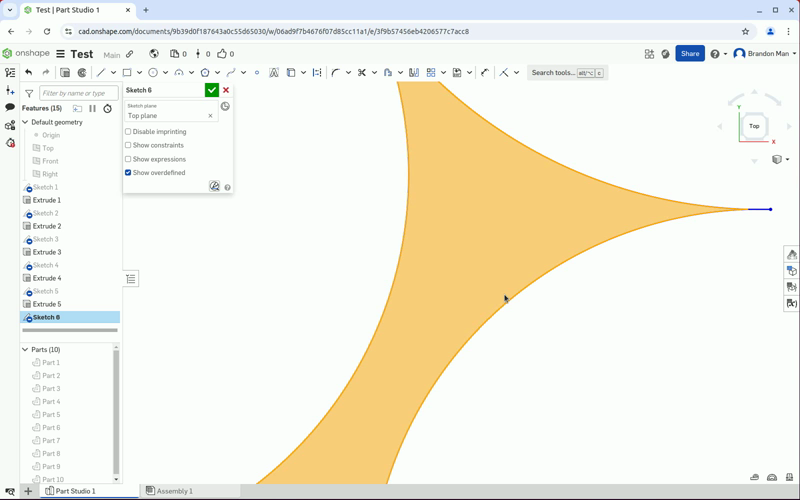
scroll(-6)
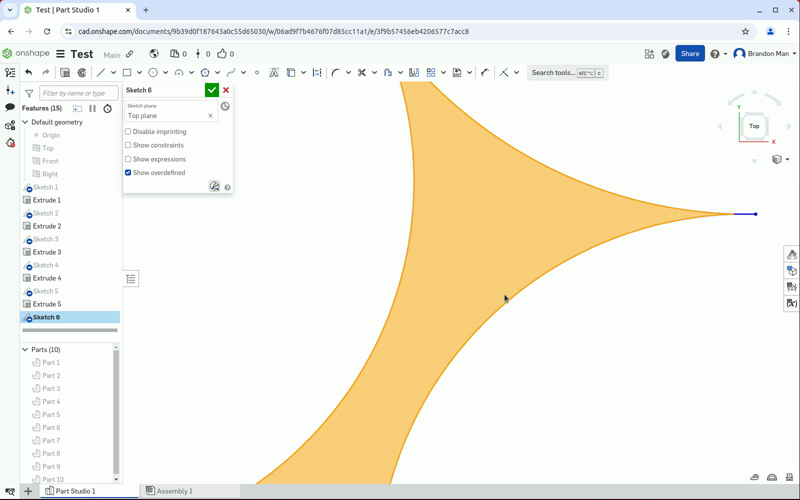
scroll(-6)
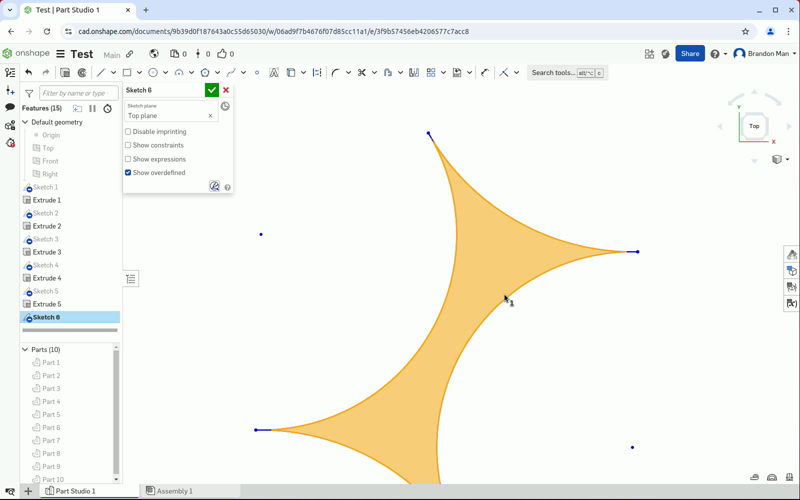
scroll(-6)
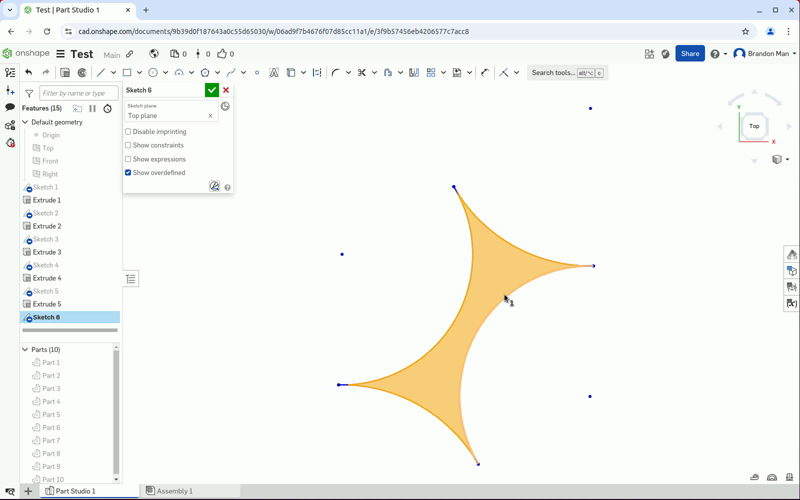
scroll(-6)
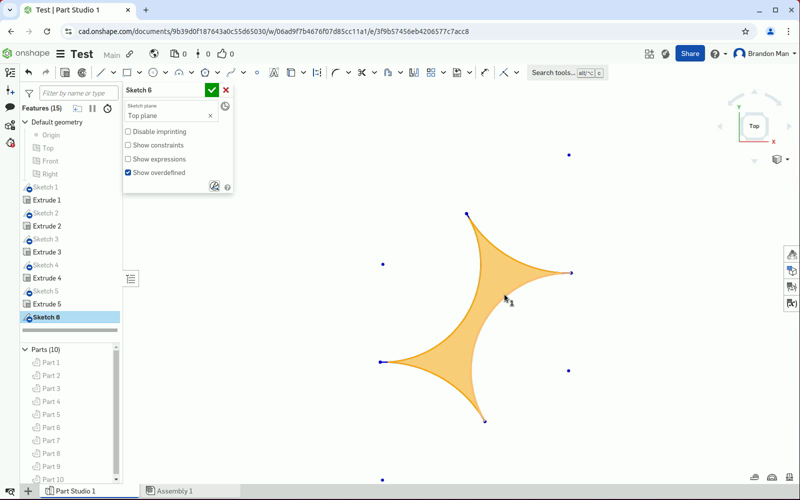
scroll(-6)
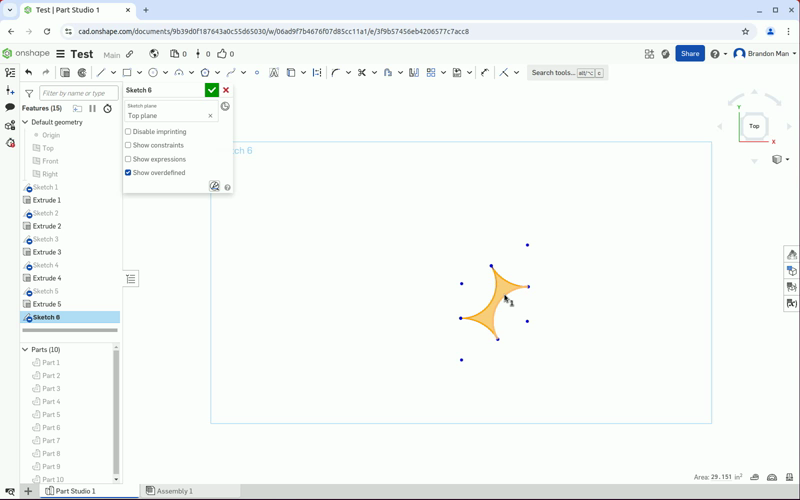
mouse_move(69, 352)
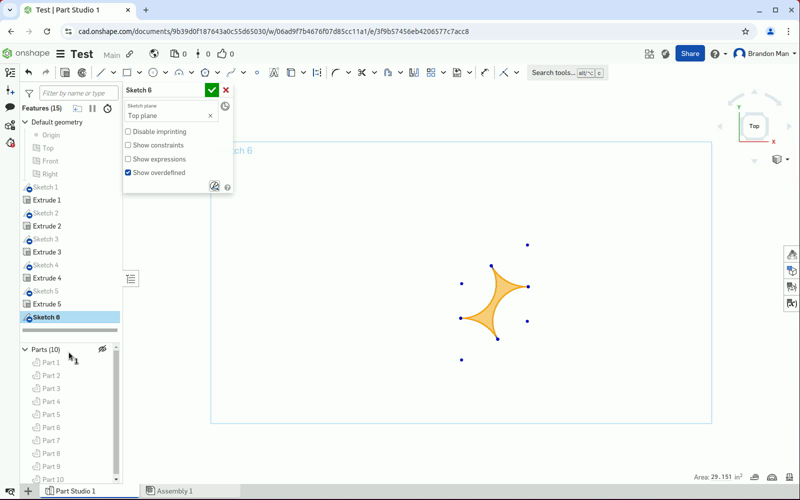
key(shift+y)
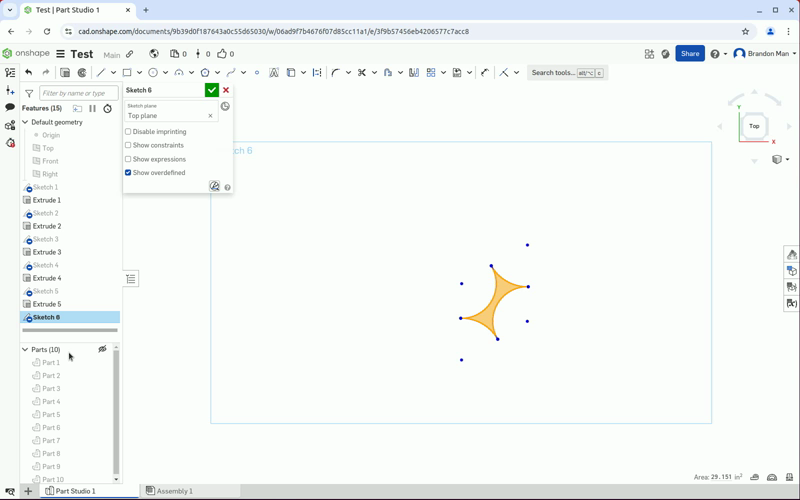
key(shift+e)
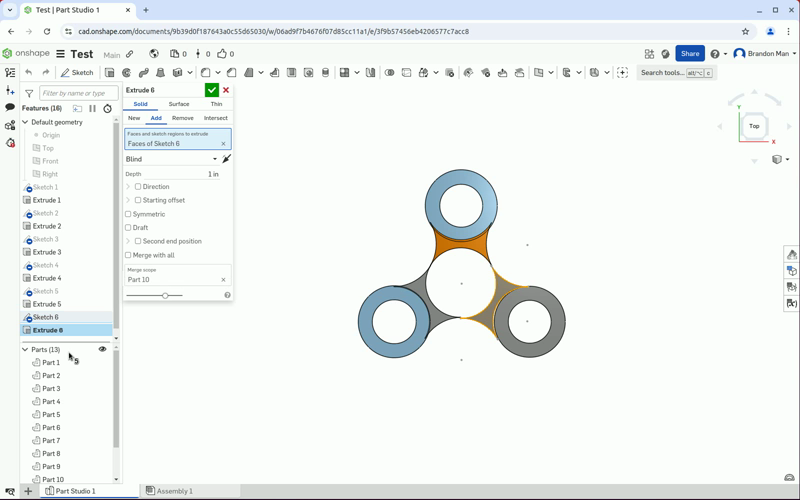
mouse_move(143, 106)
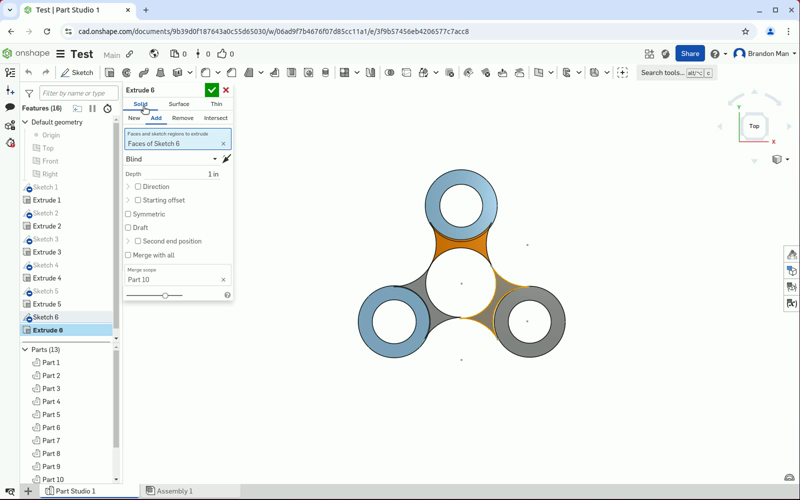
click(143, 106)
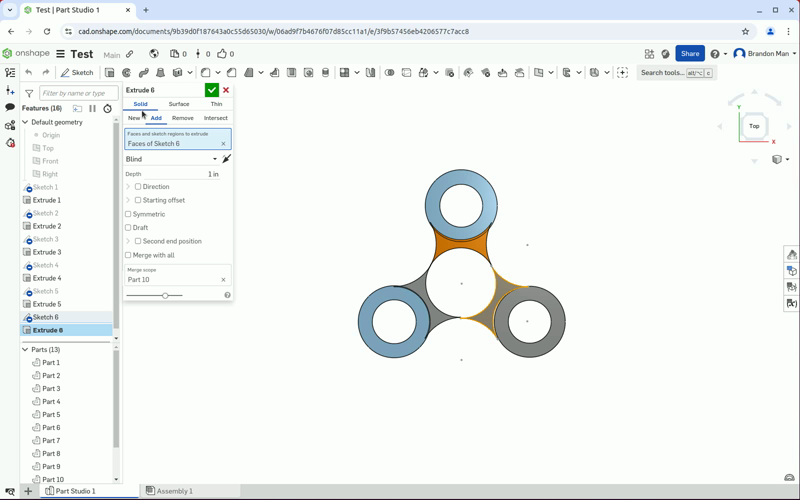
mouse_move(137, 120)
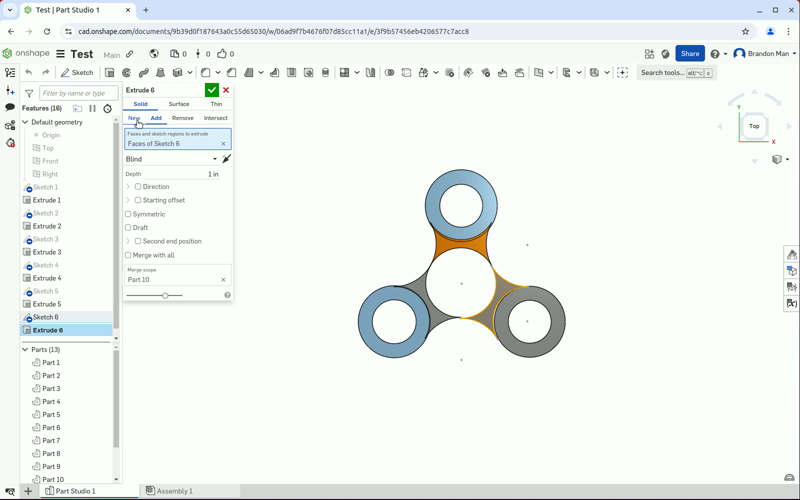
click(137, 120)
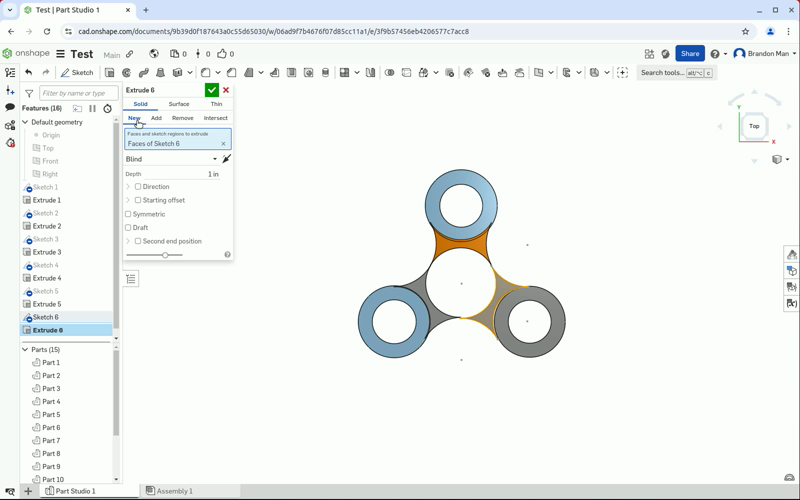
key(tab, 4)
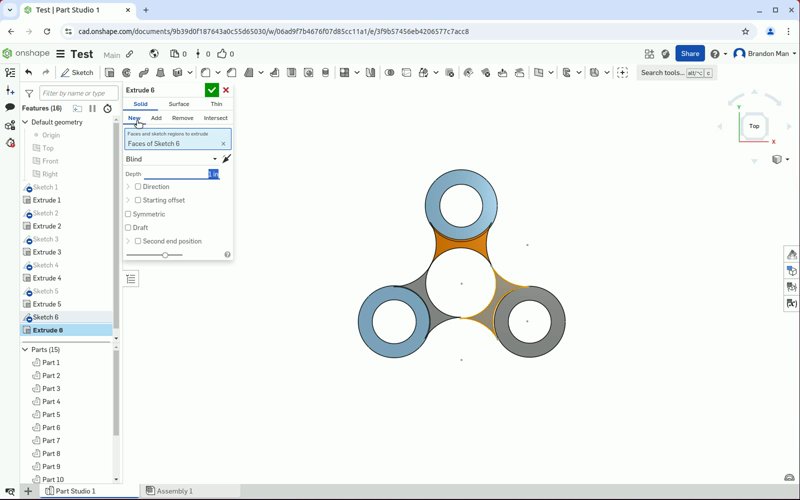
text(2.407)
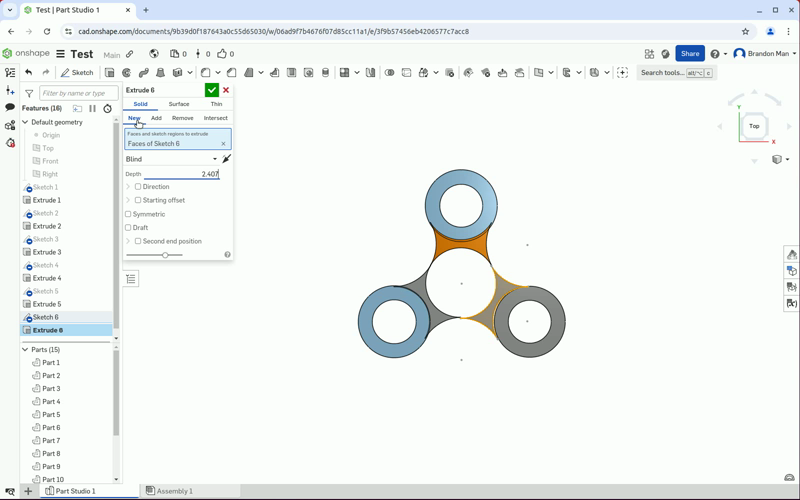
key(enter)
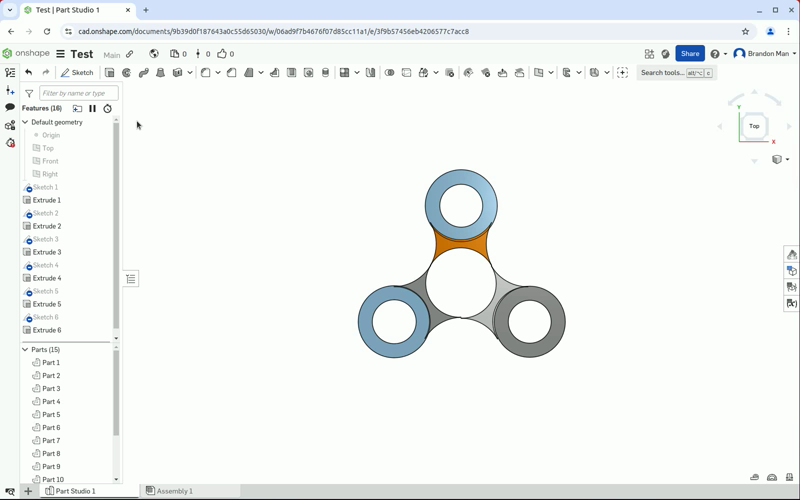
key(shift+h)
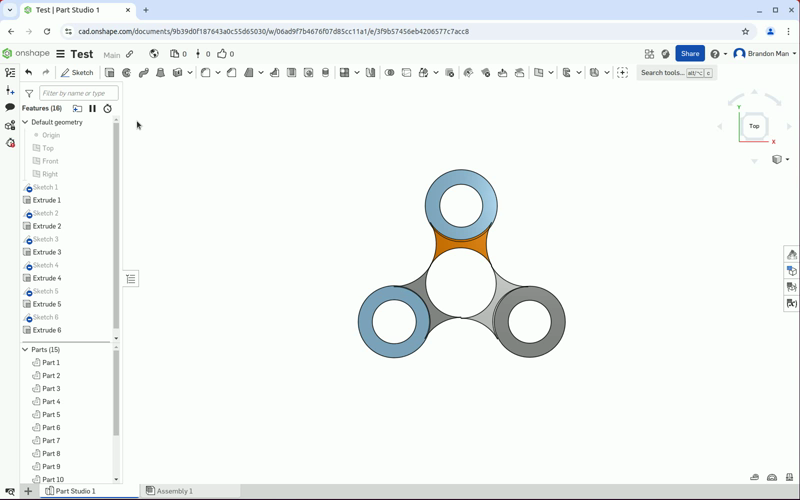
key(shift+h)
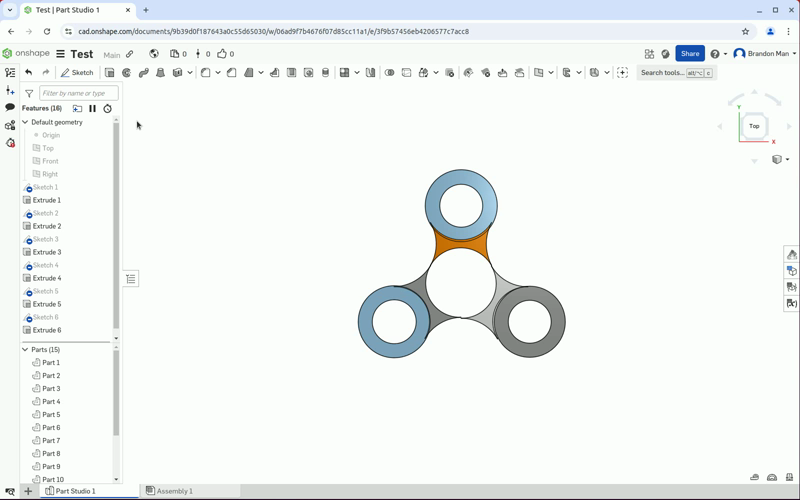
mouse_move(69, 189)
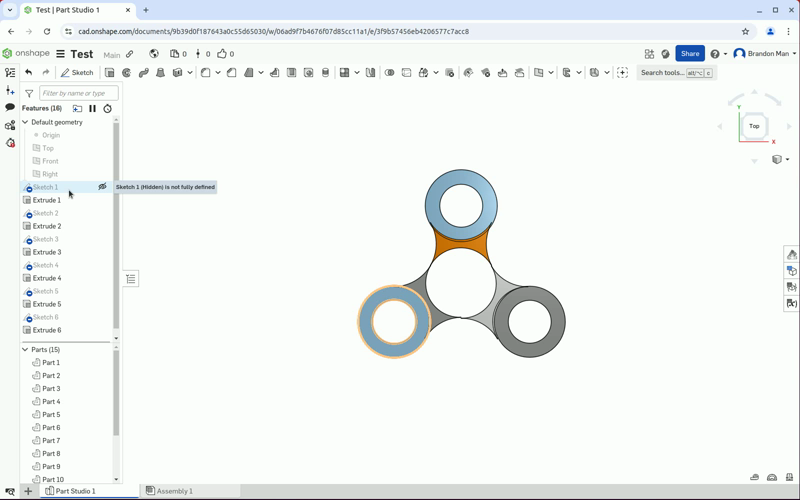
click(69, 189)
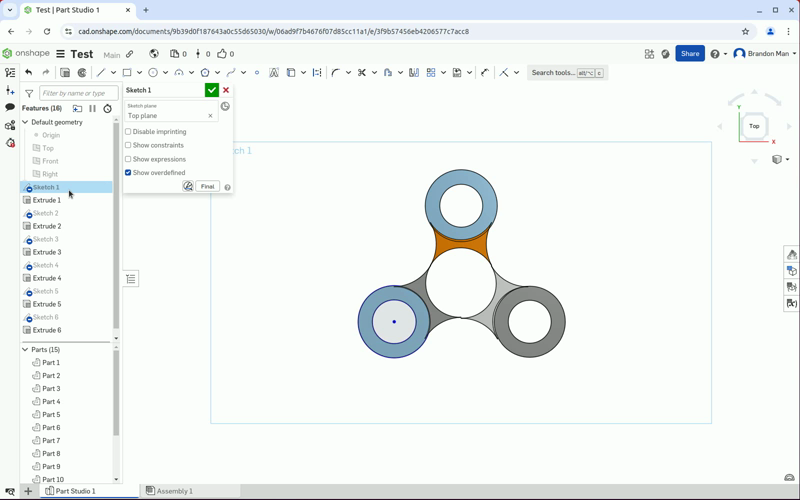
mouse_move(229, 92)
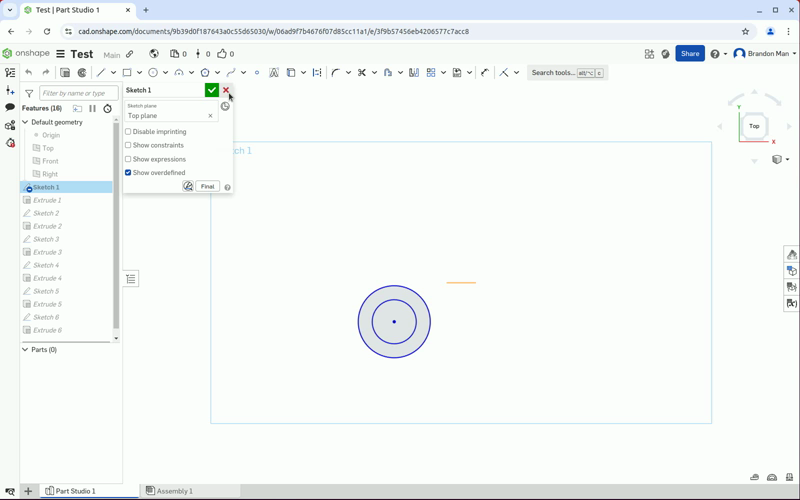
click(229, 92)
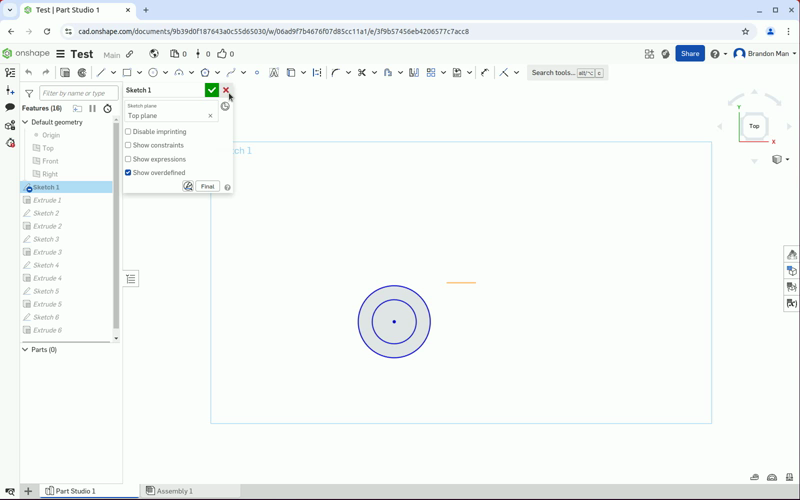
key(shift+s)
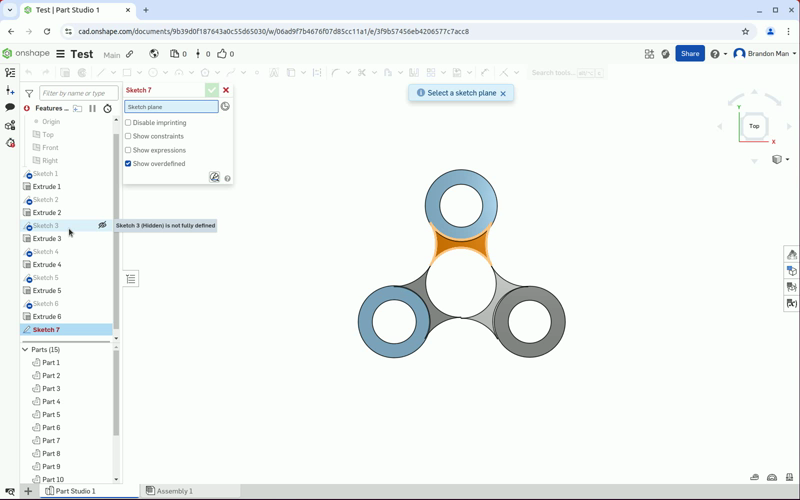
scroll(3)
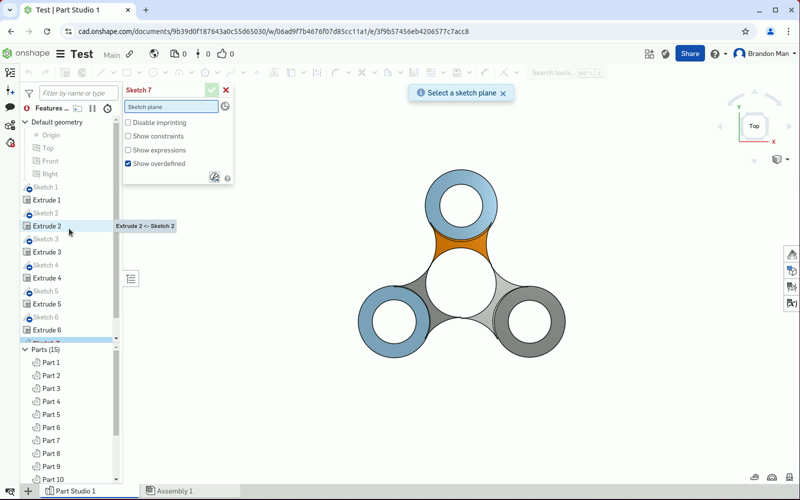
mouse_move(69, 150)
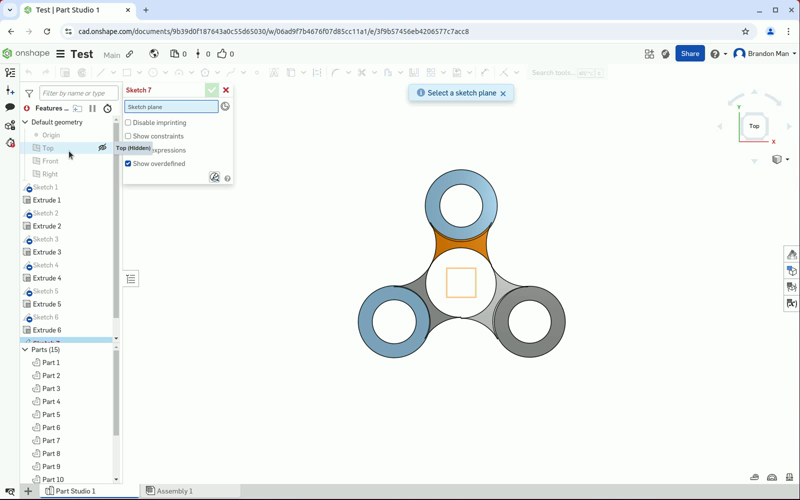
click(69, 150)
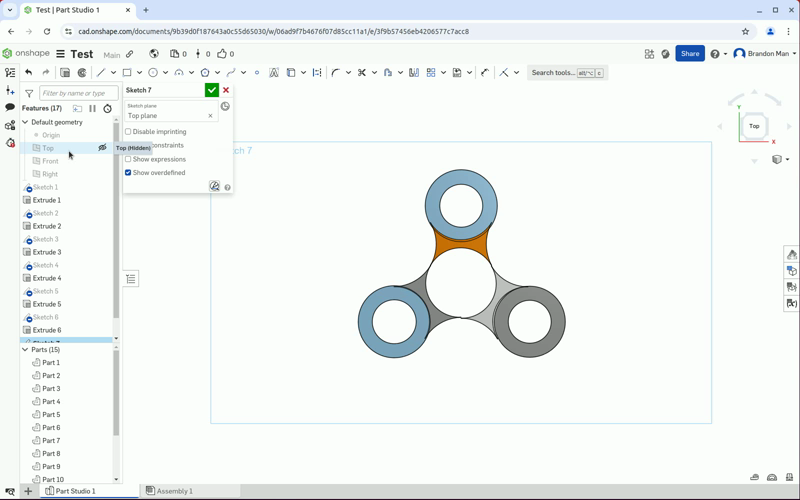
mouse_move(69, 352)
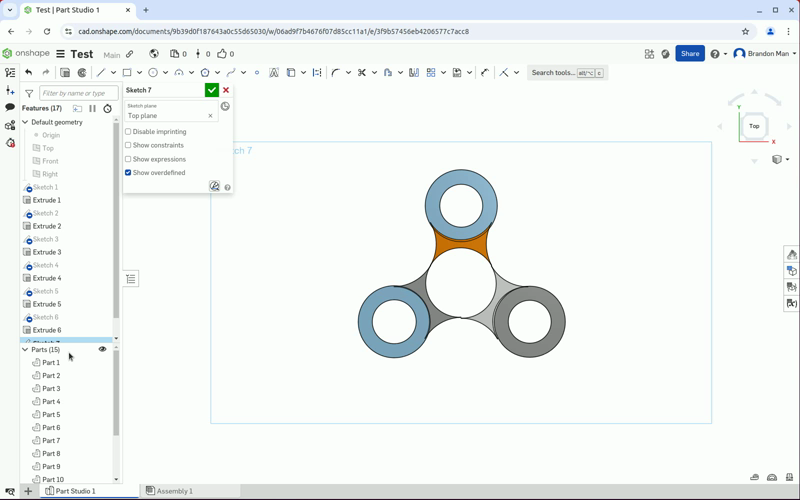
key(y)
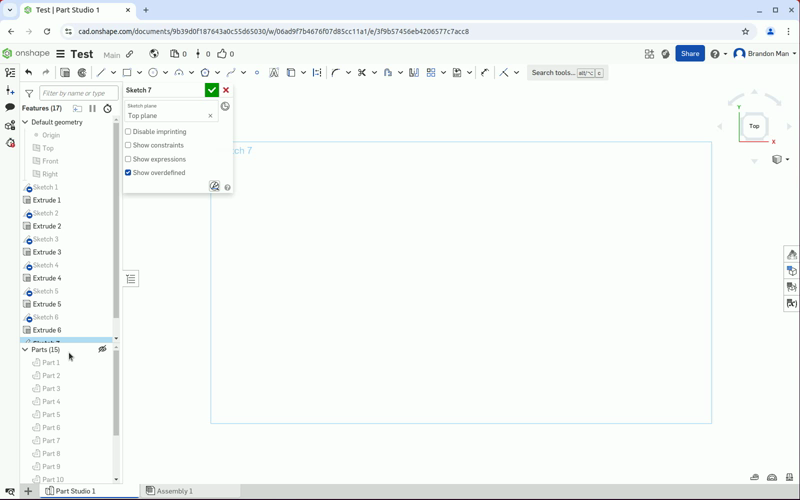
key(c)
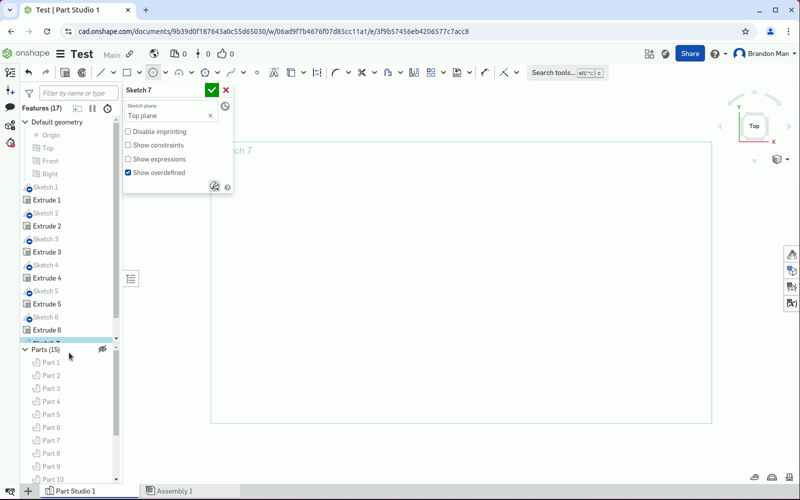
key_down(shift)
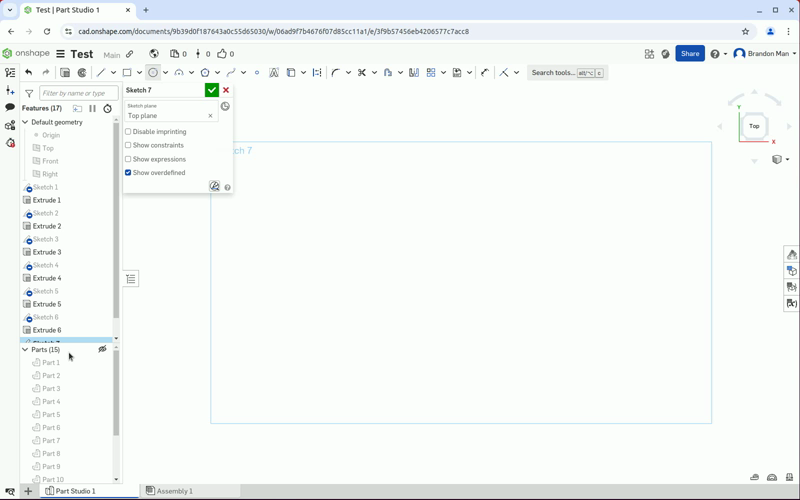
mouse_move(461, 282)
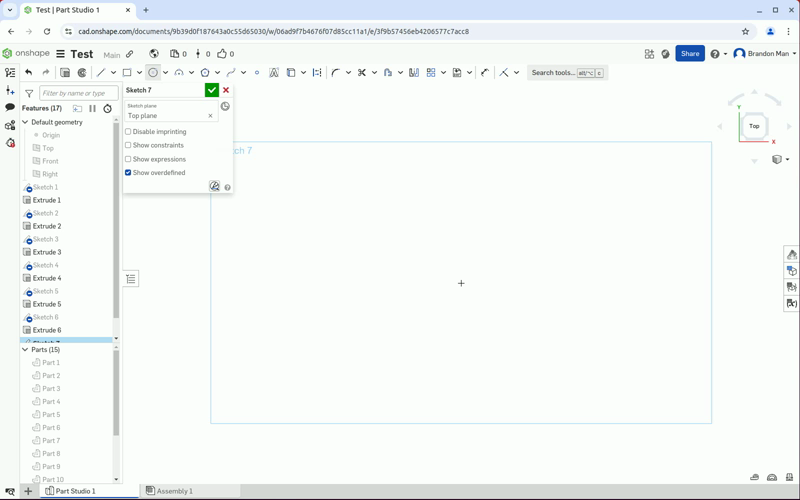
click(461, 282)
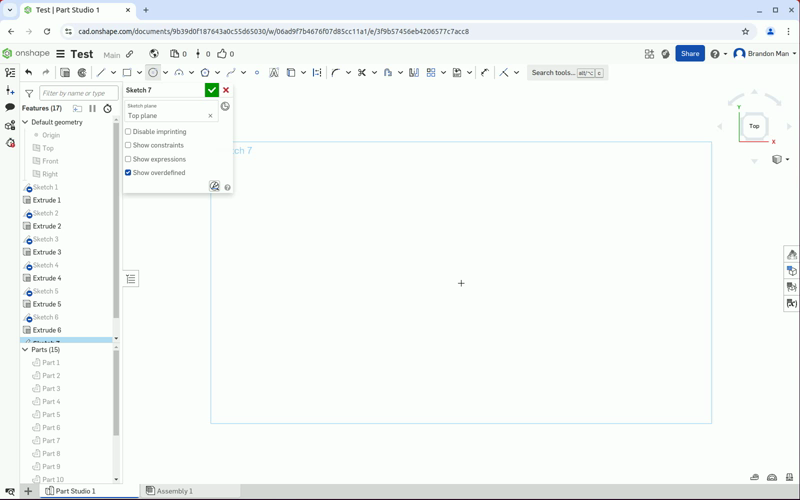
key_up(shift)
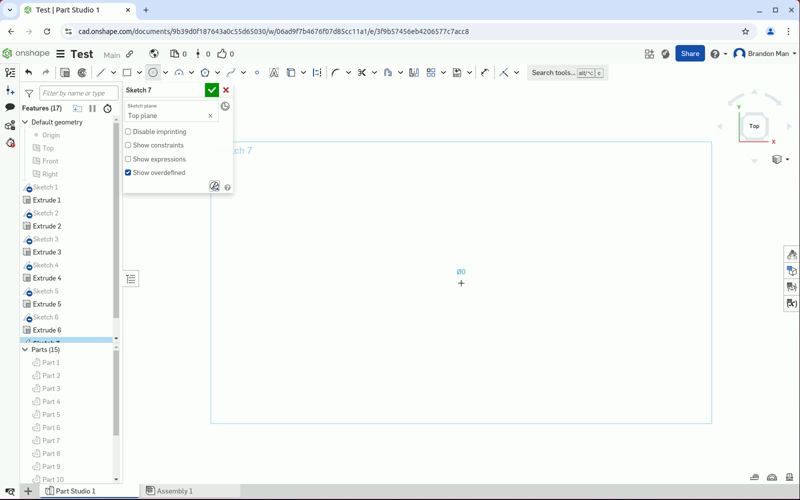
mouse_move(497, 282)
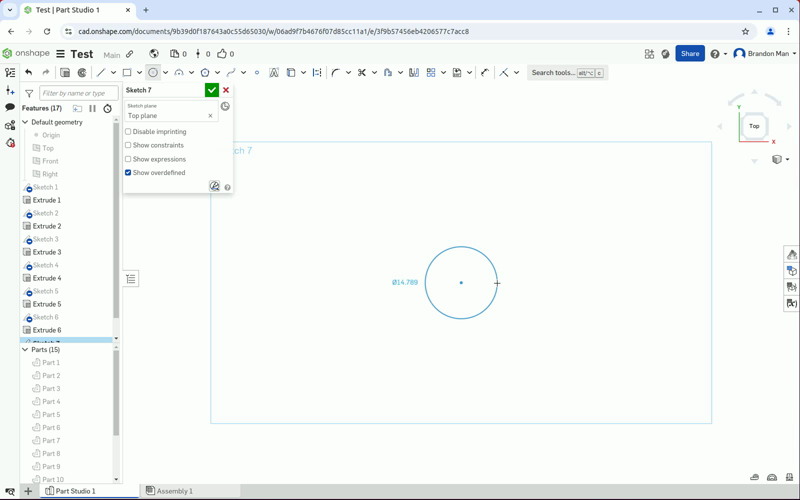
click(497, 282)
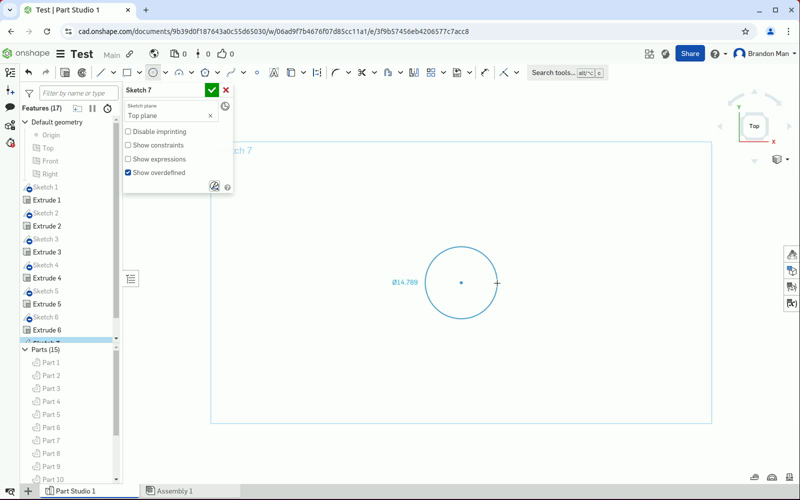
key(esc)
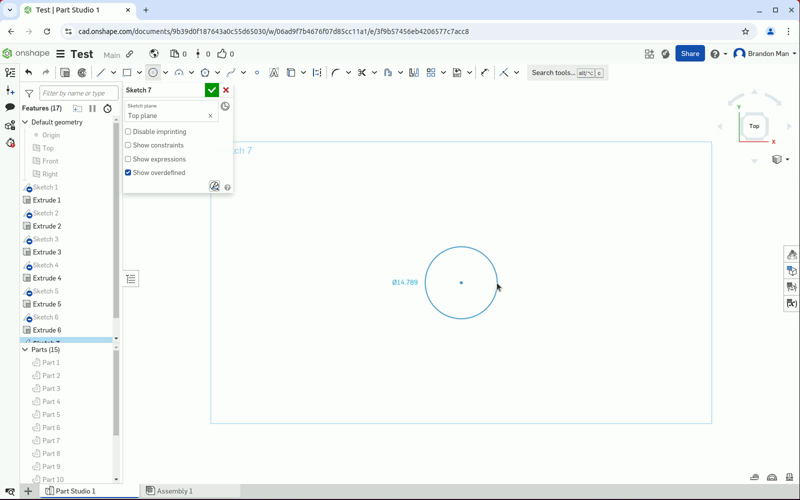
key(c)
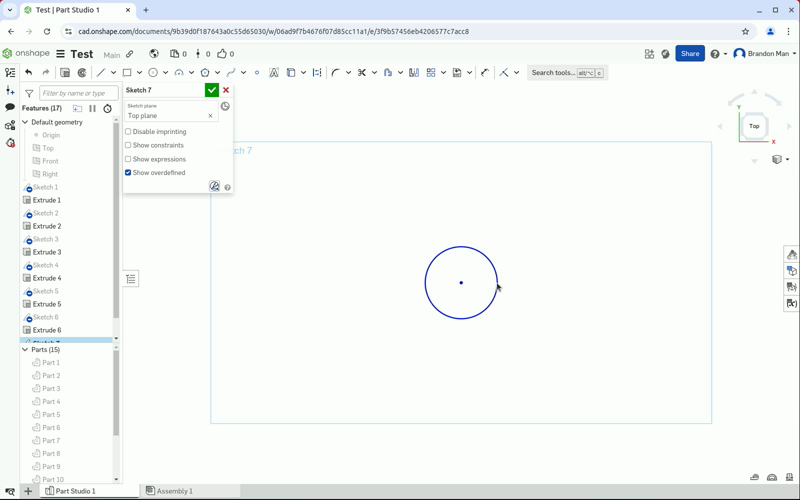
key_down(shift)
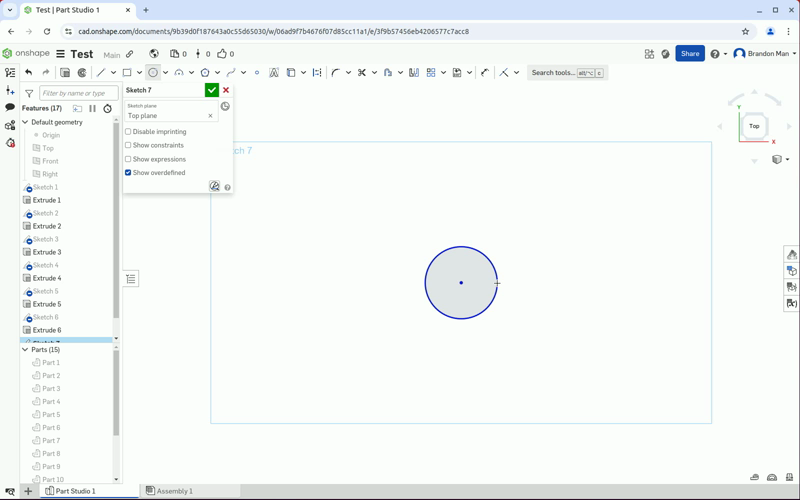
mouse_move(461, 282)
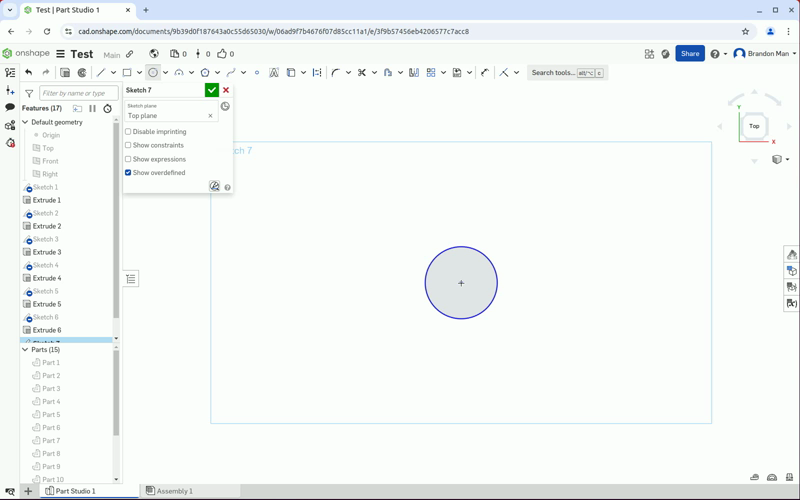
click(461, 282)
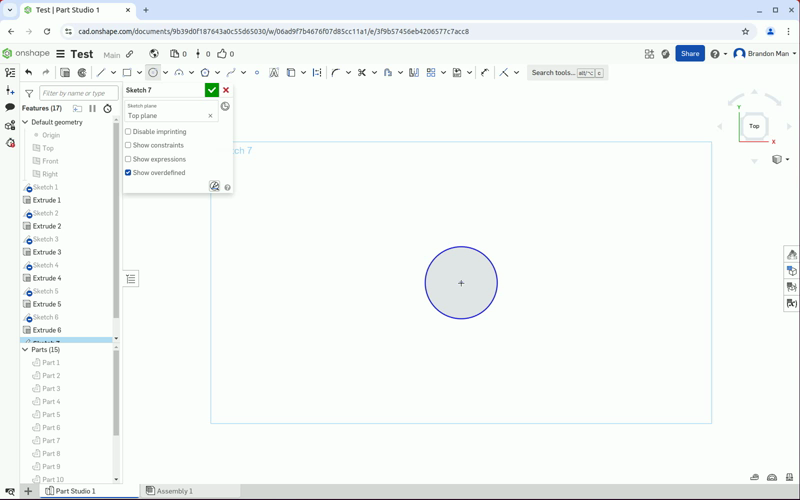
key_up(shift)
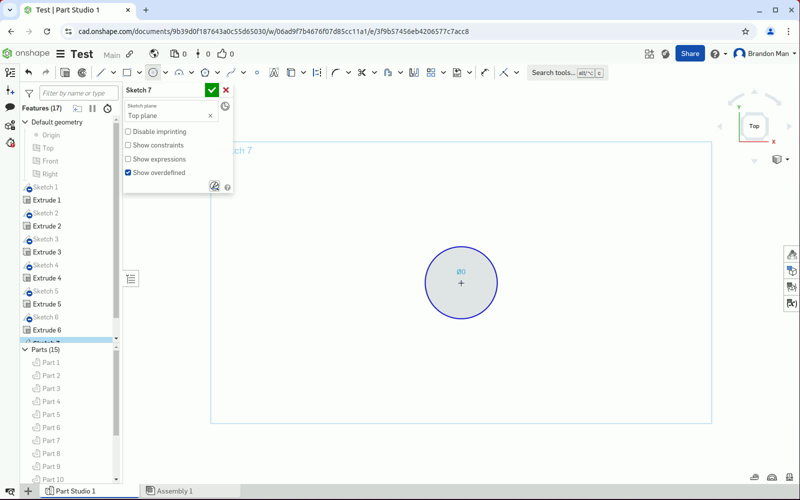
mouse_move(482, 282)
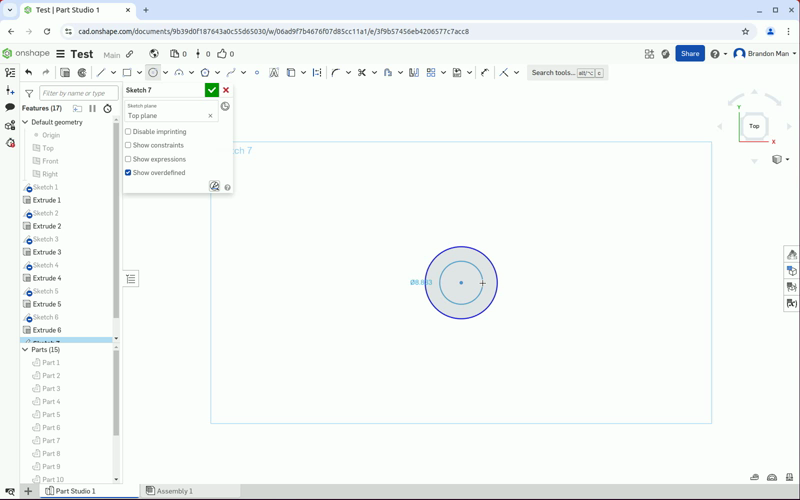
click(482, 282)
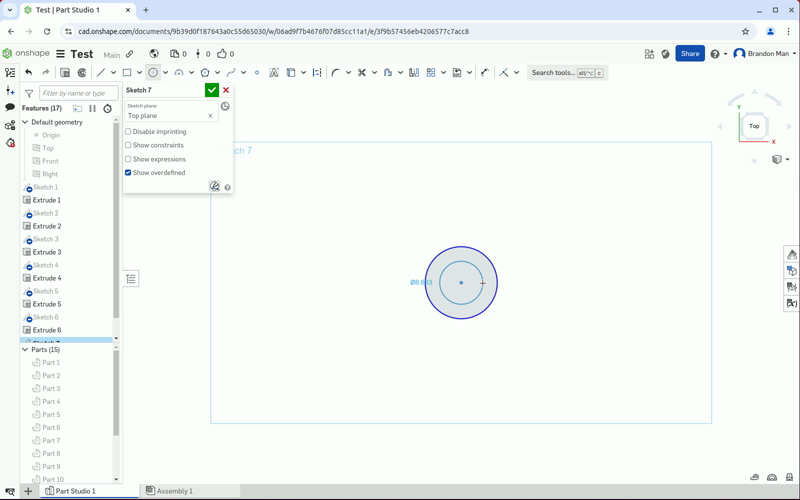
key(esc)
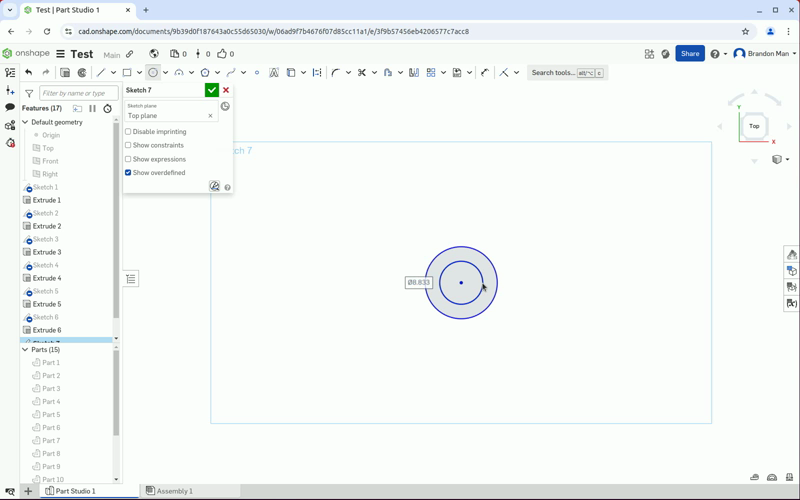
mouse_move(480, 269)
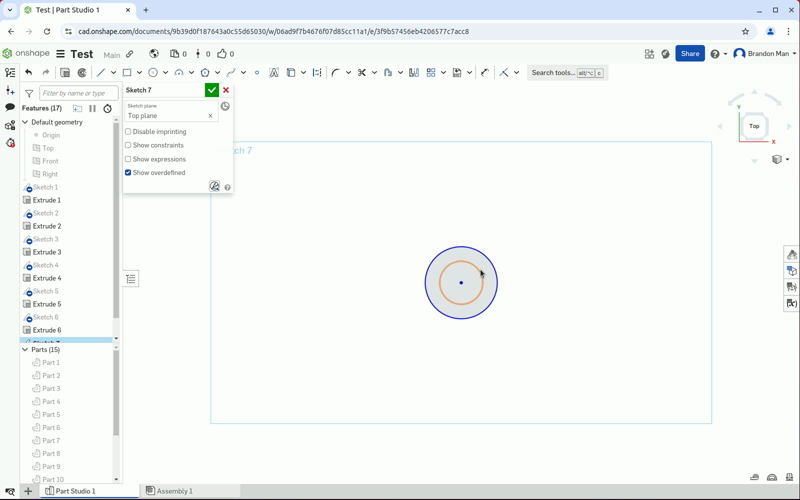
click(480, 269)
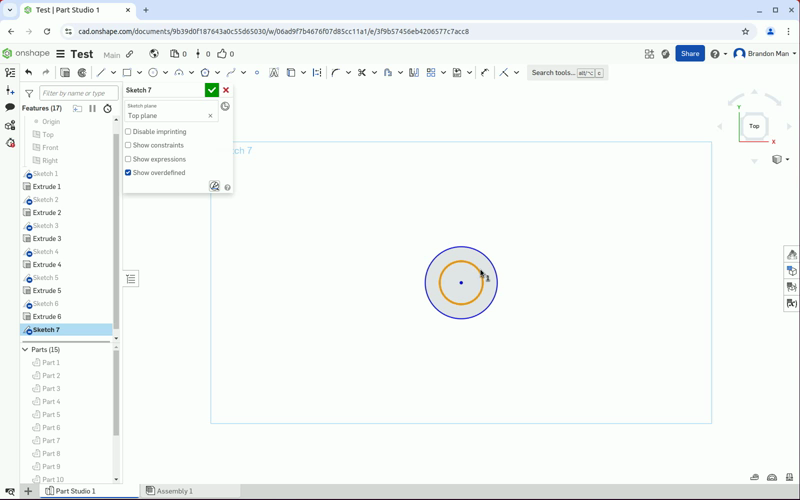
mouse_move(69, 352)
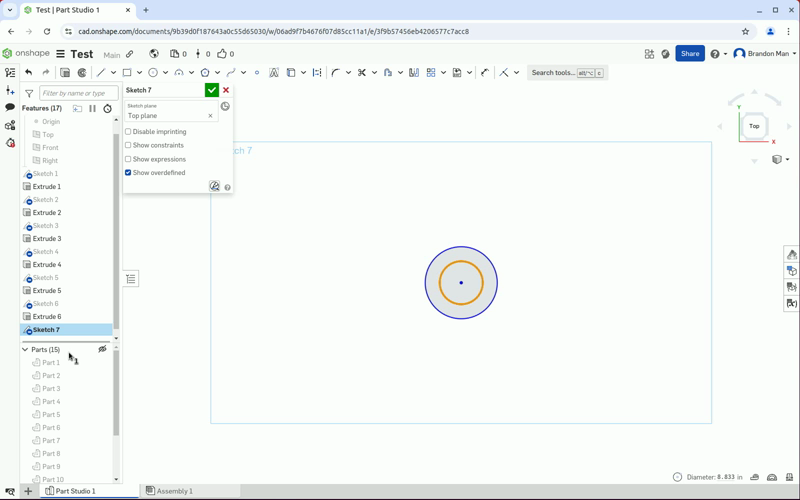
key(shift+y)
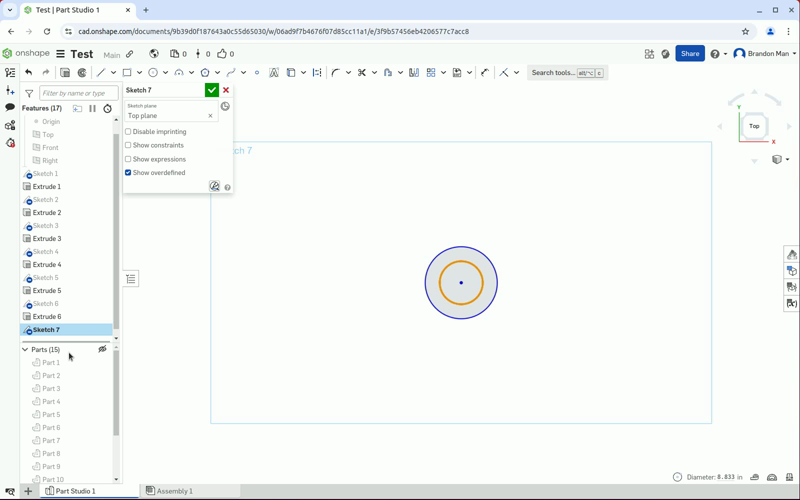
key(shift+e)
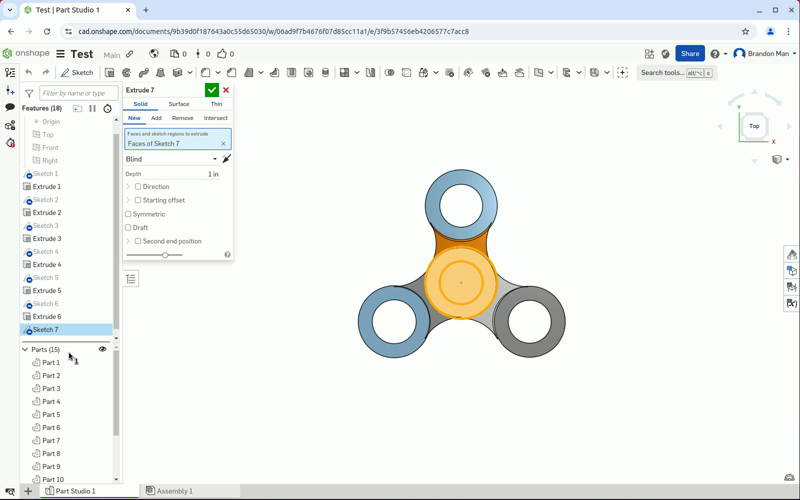
mouse_move(143, 106)
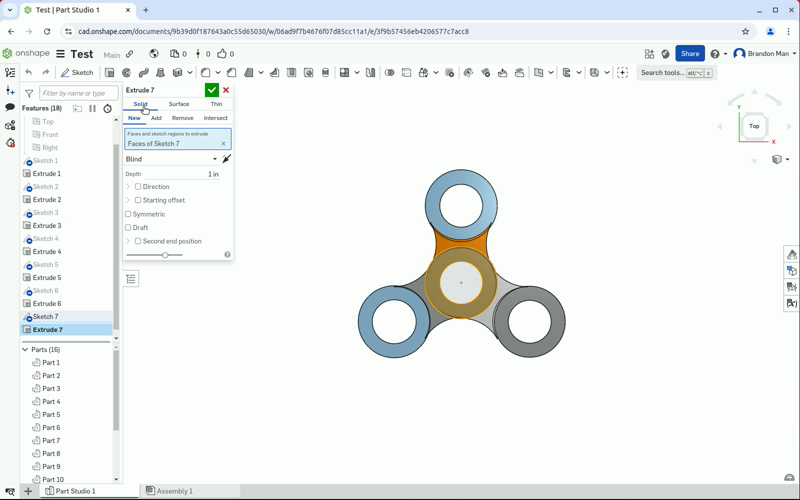
click(143, 106)
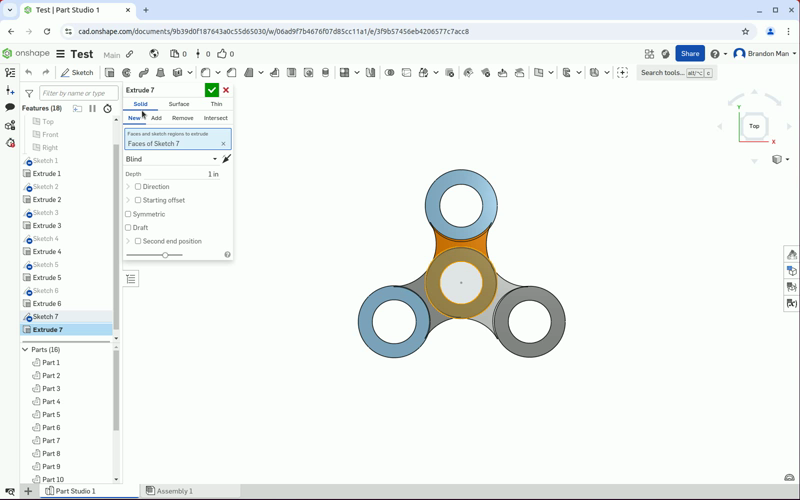
mouse_move(137, 120)
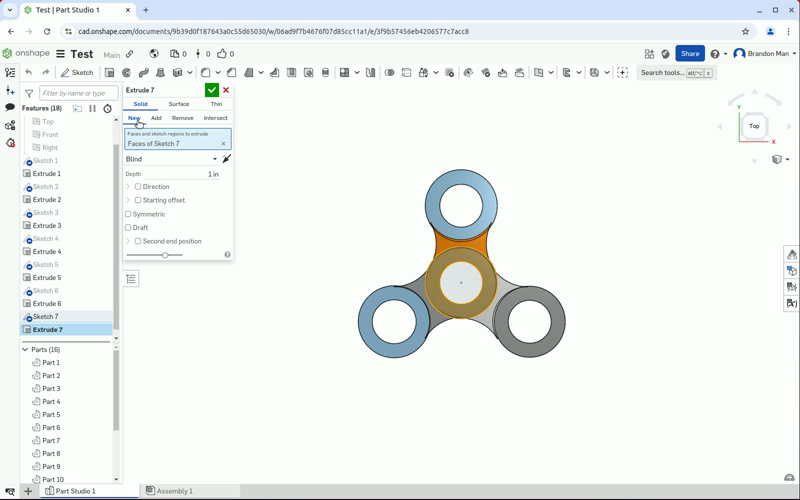
click(137, 120)
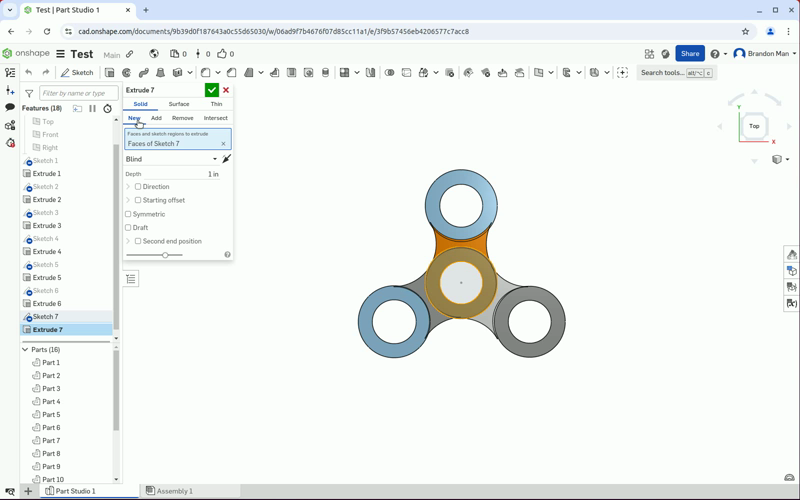
key(tab, 4)
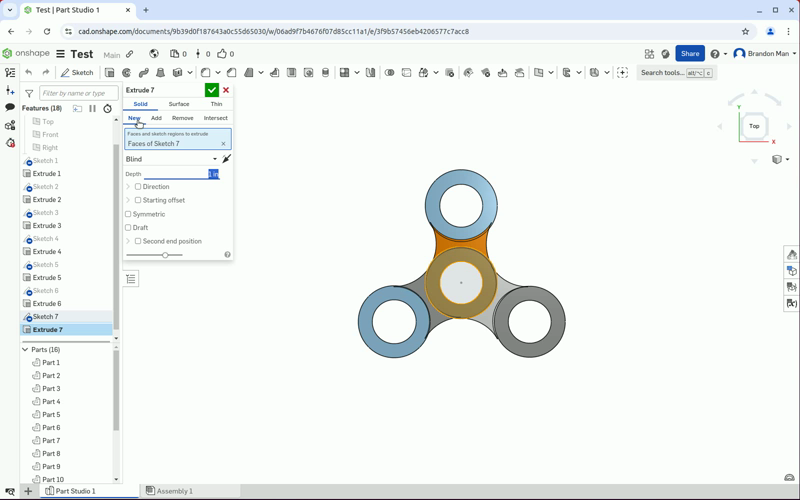
text(2.407)
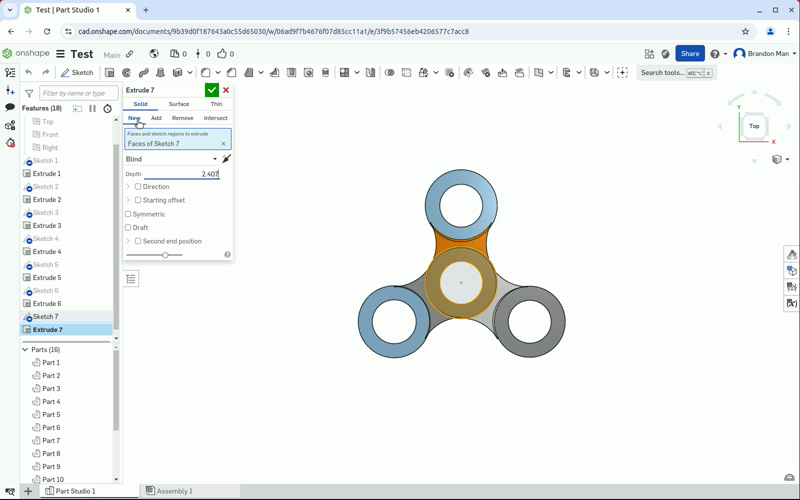
key(enter)
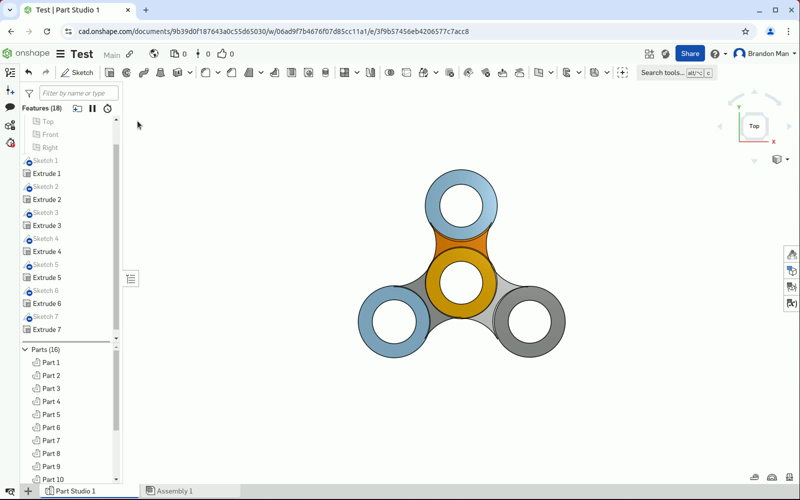
key(shift+h)
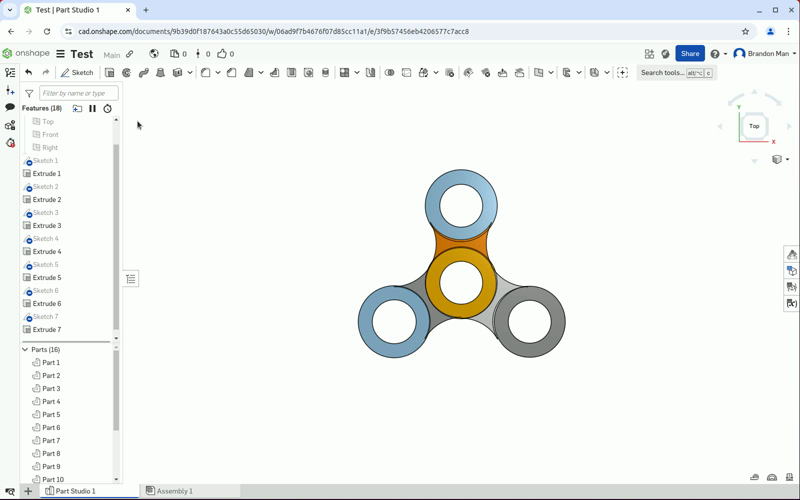
key(shift+h)
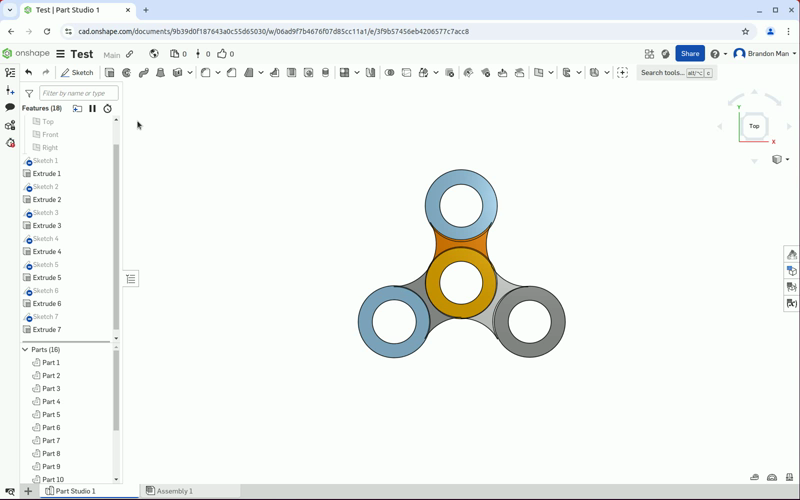
key(shift+7)
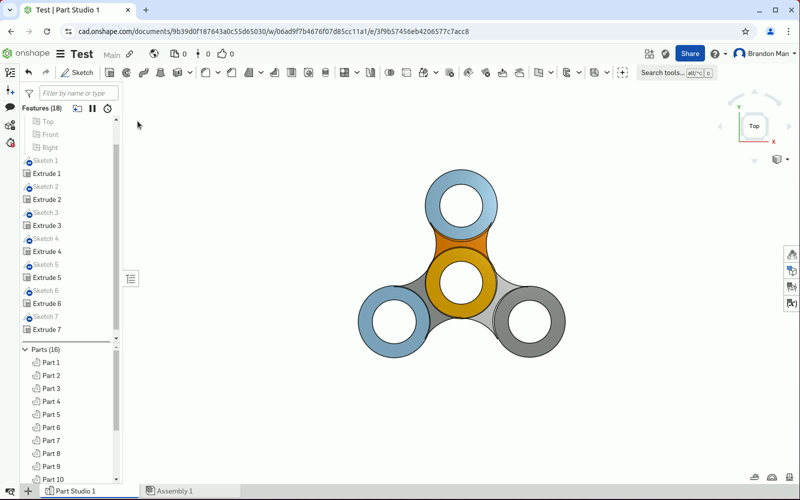
key(up, 3)
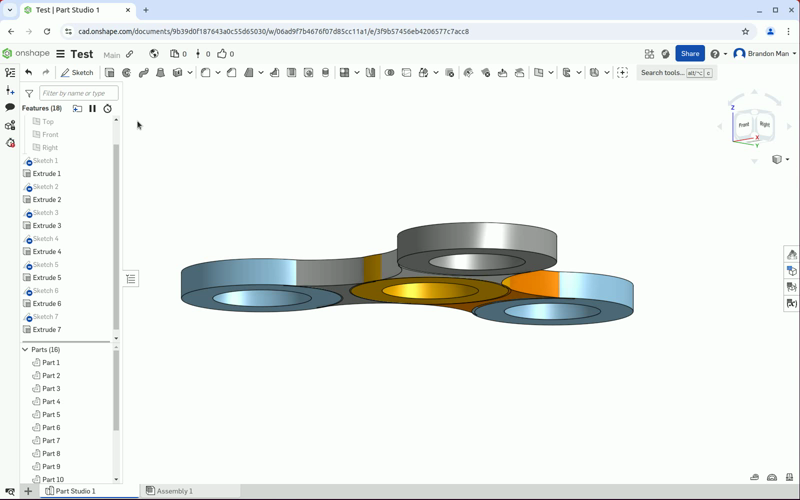
key(left, 3)
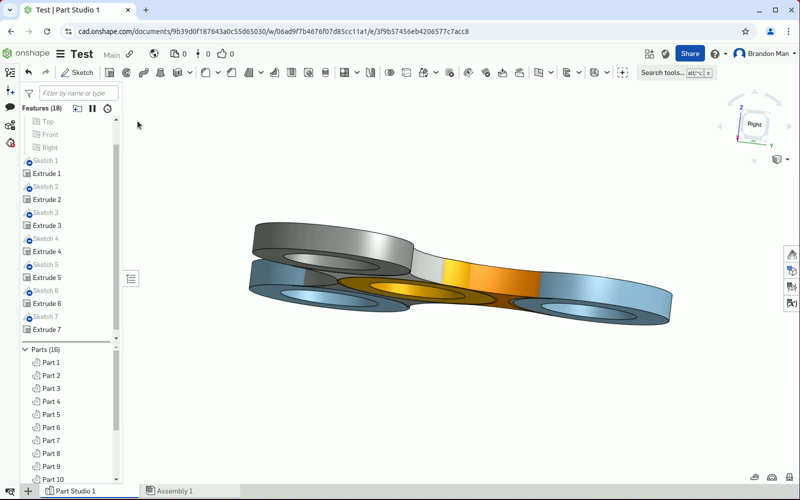
key(right, 3)
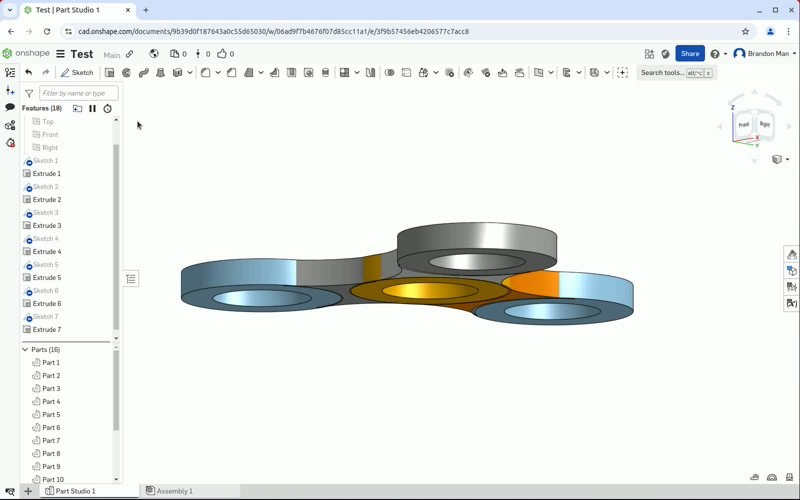
key(down, 3)
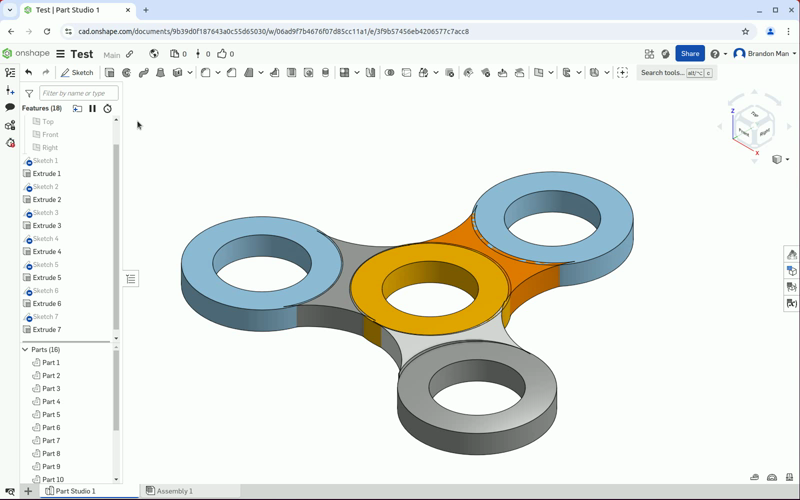
mouse_move(69, 163)
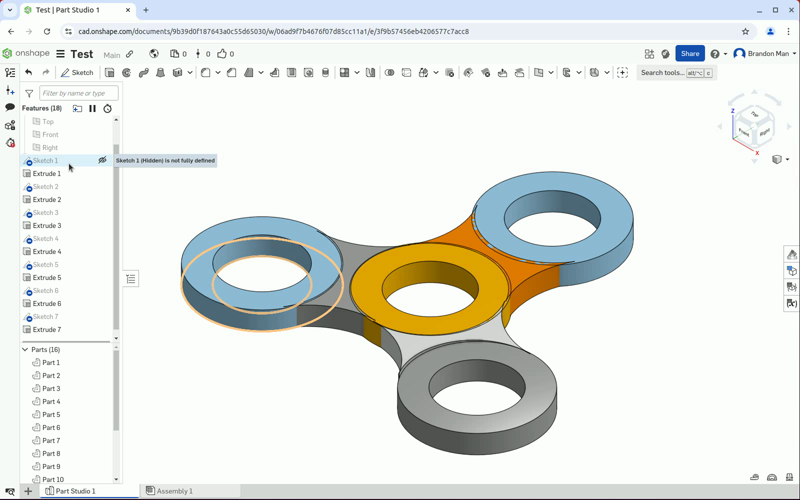
click(69, 163)